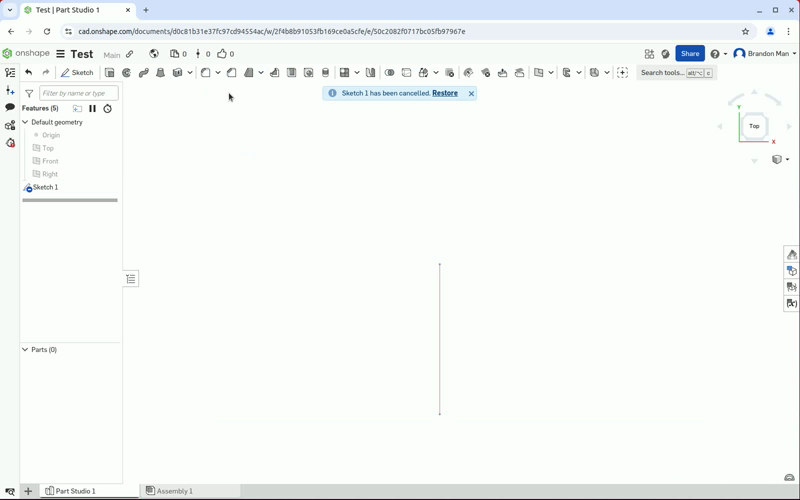
key(shift+h)
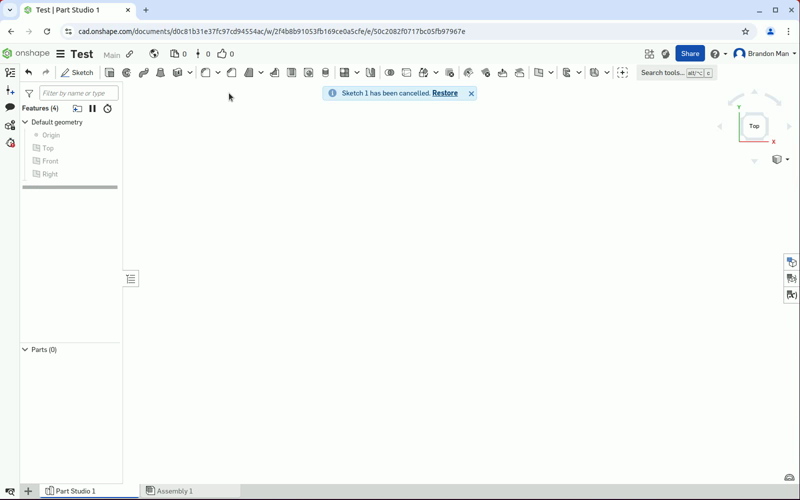
mouse_move(73, 352)
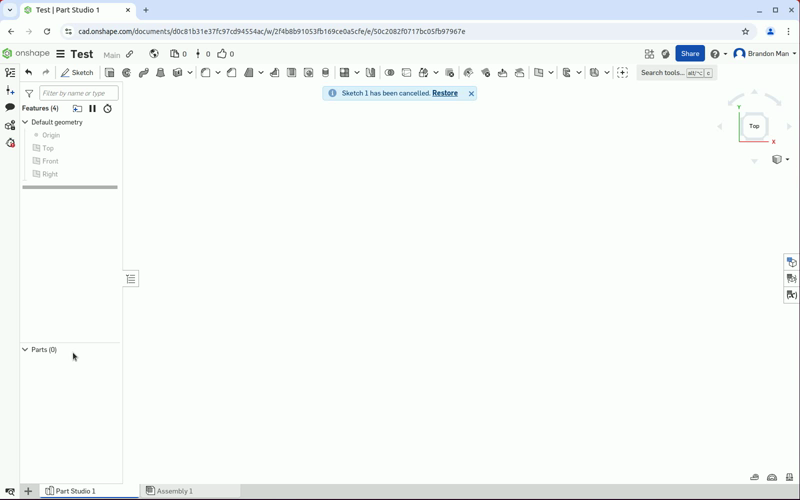
key(y)
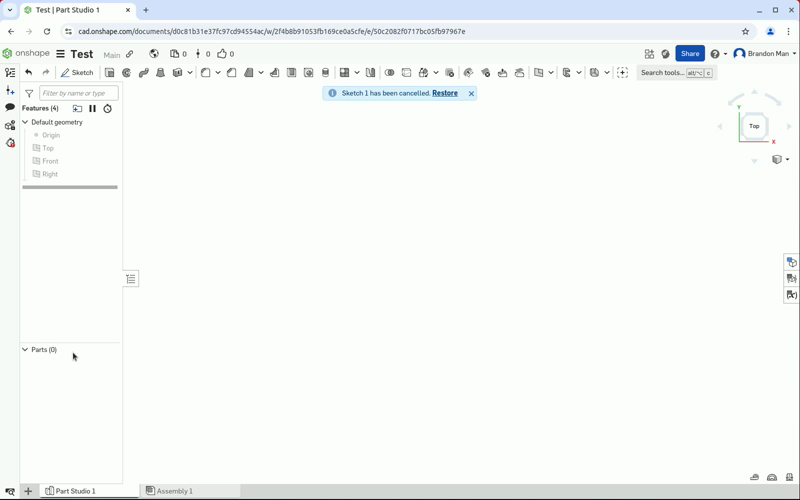
key(shift+p)
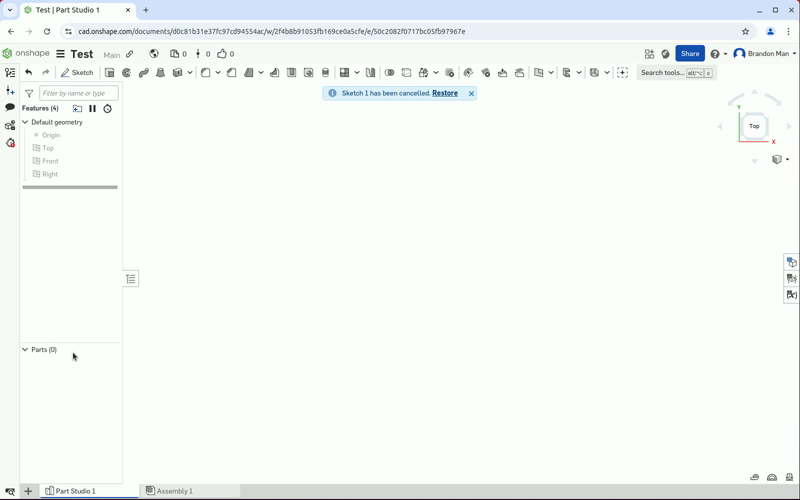
key(space)
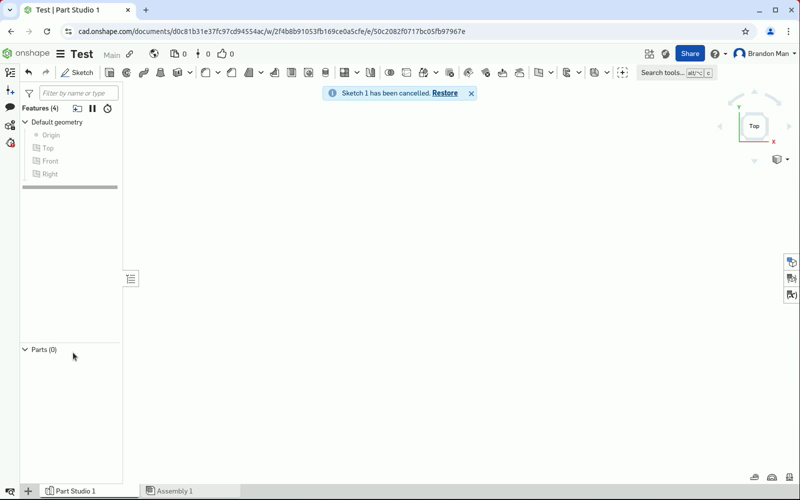
key_down(shift)
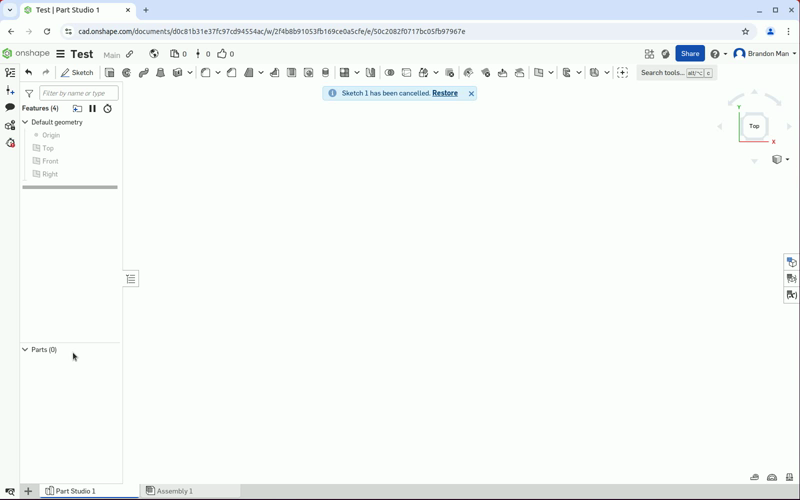
key(up)
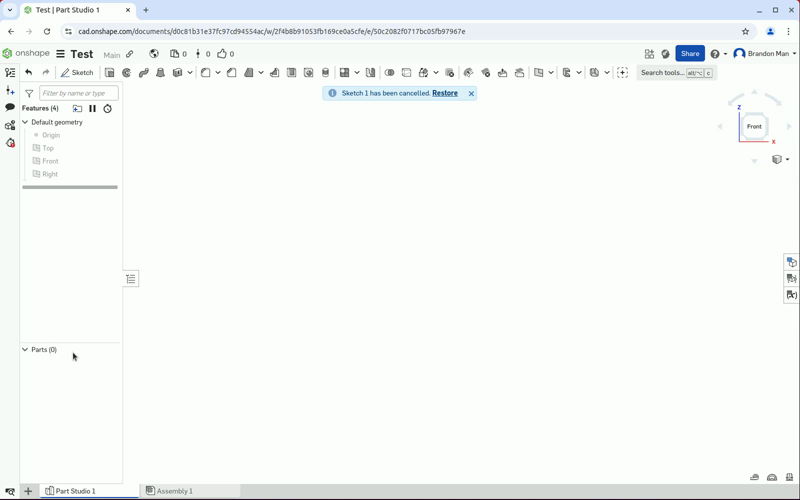
key_up(shift)
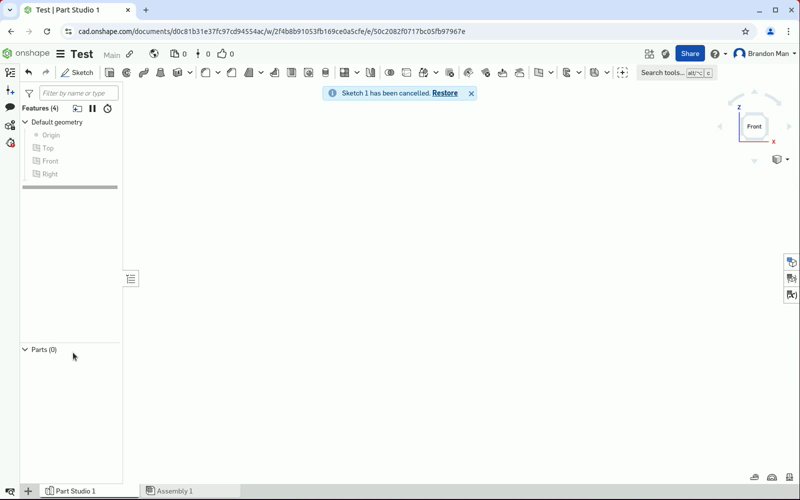
mouse_move(73, 352)
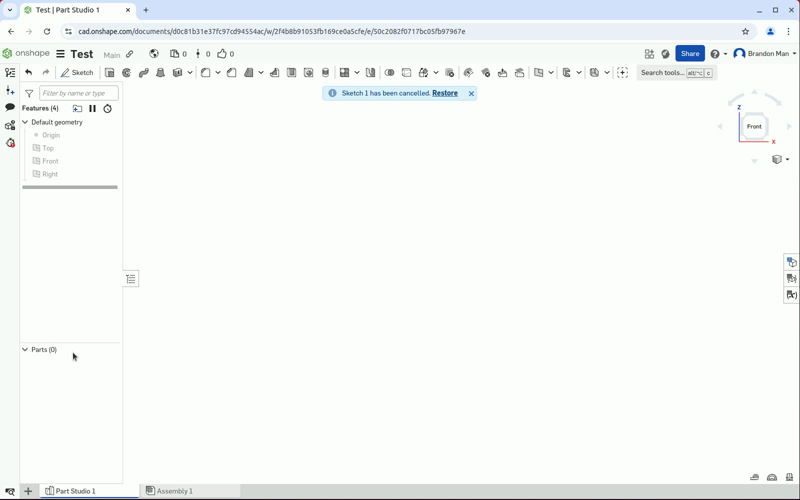
key(shift+y)
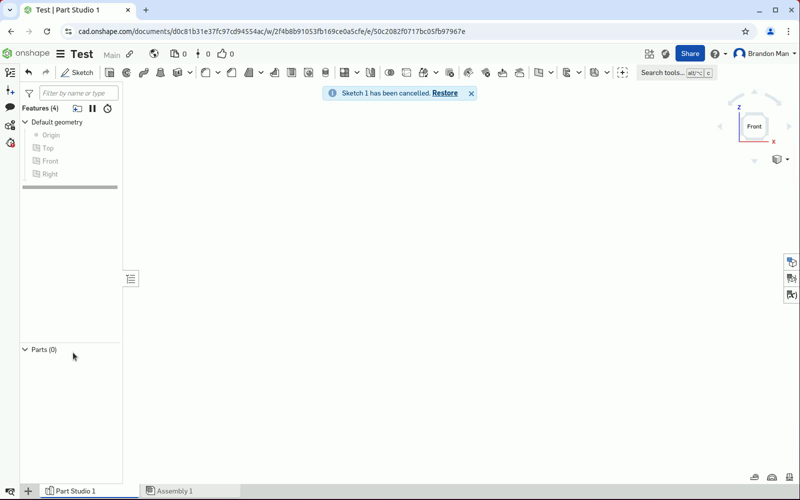
key(shift+s)
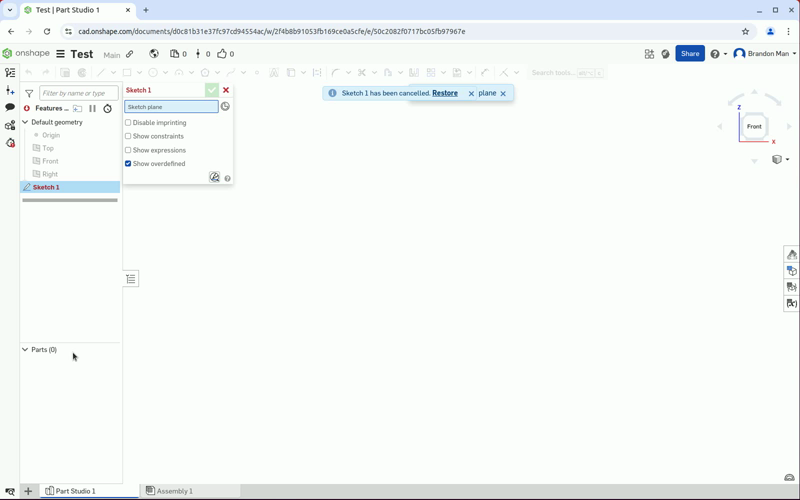
mouse_move(73, 163)
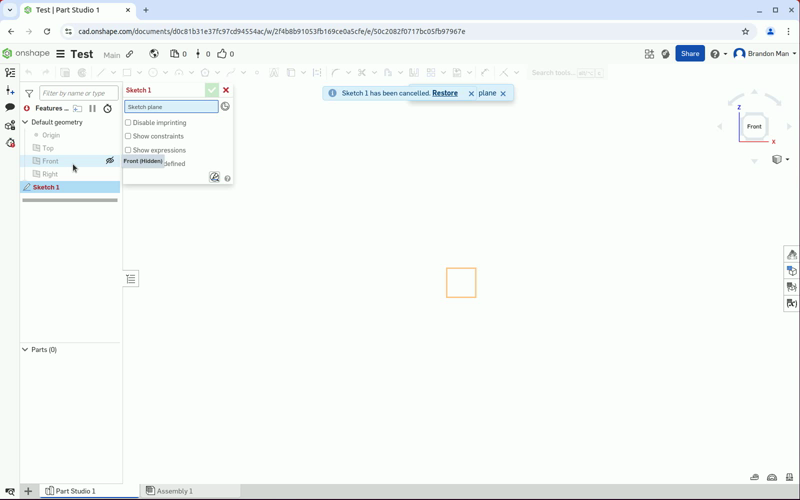
click(73, 163)
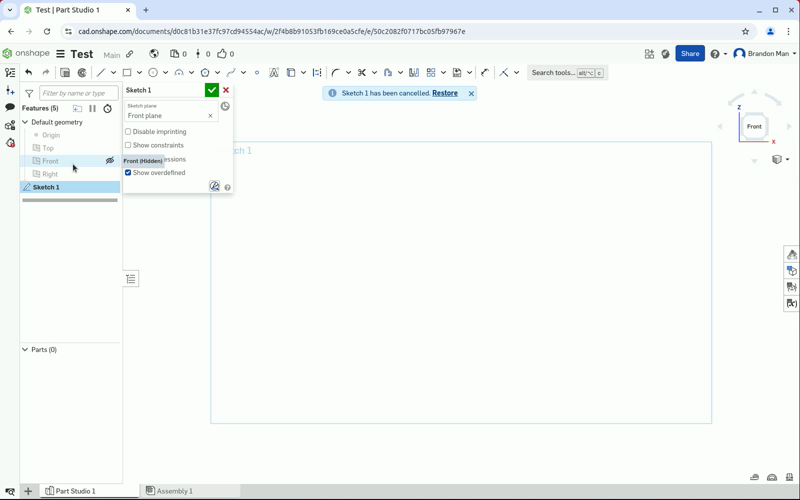
mouse_move(73, 352)
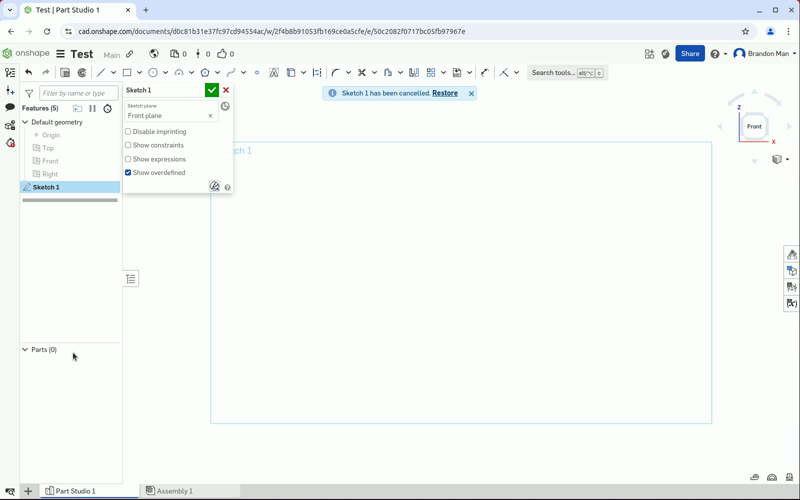
key(y)
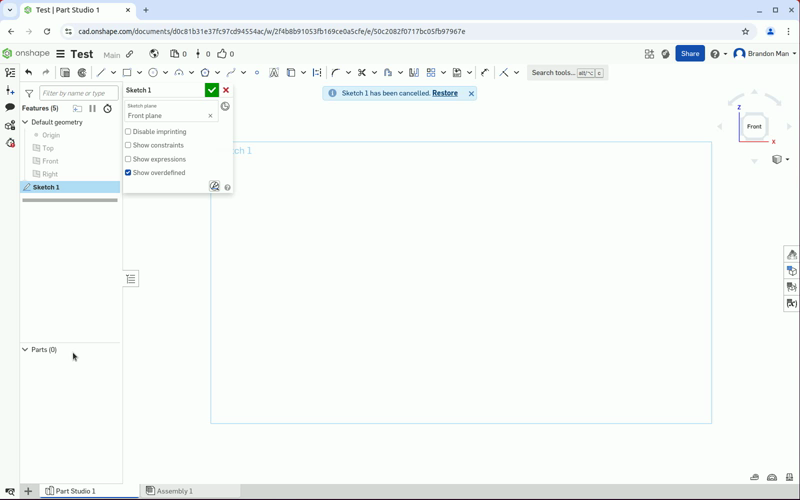
key(l)
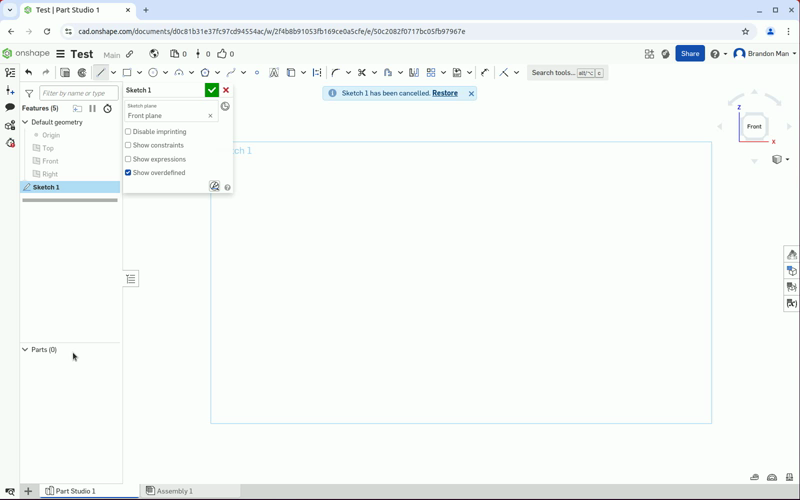
key_down(shift)
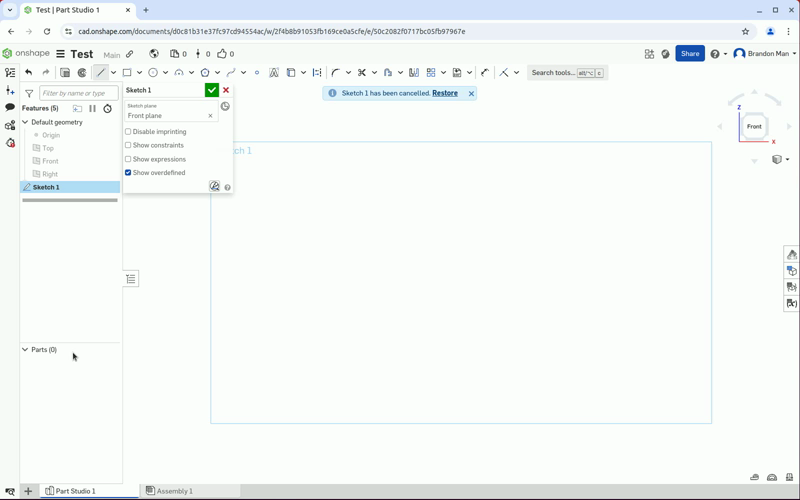
mouse_move(412, 282)
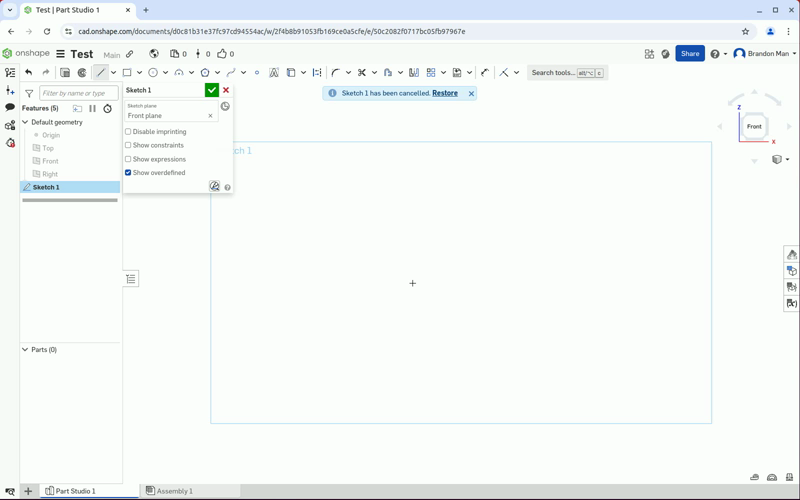
click(412, 282)
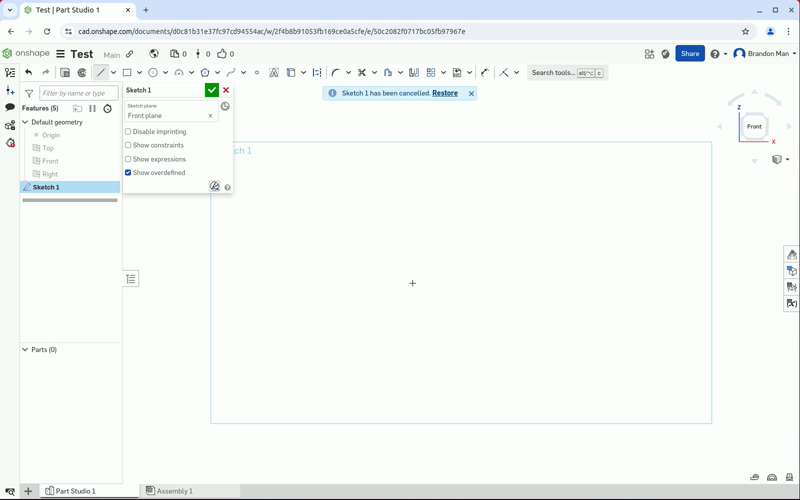
key_up(shift)
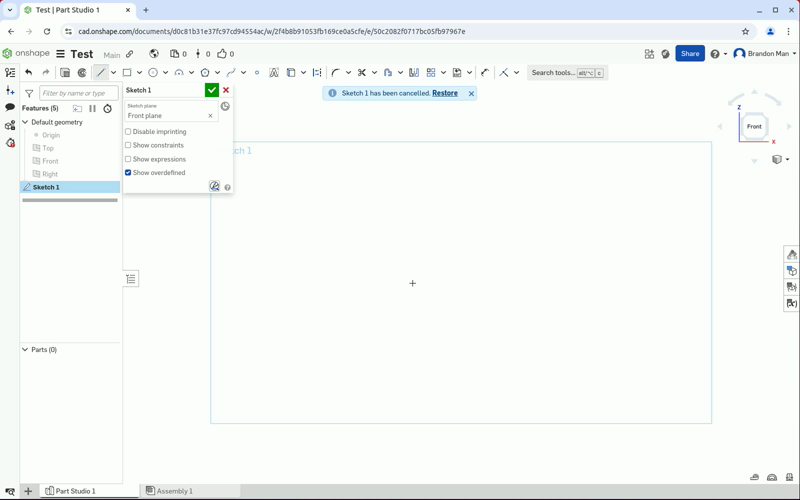
key_down(shift)
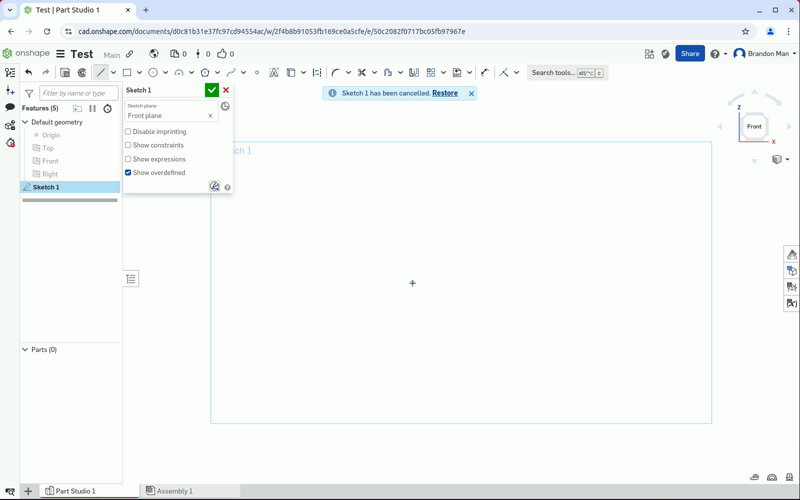
mouse_move(507, 282)
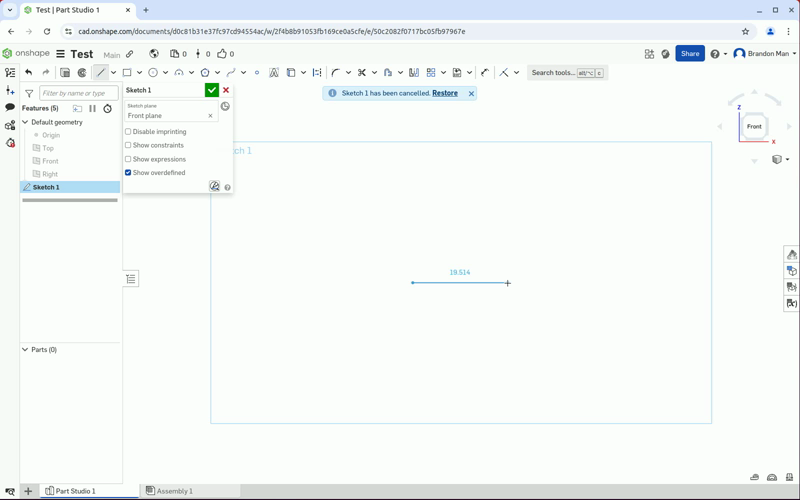
click(507, 282)
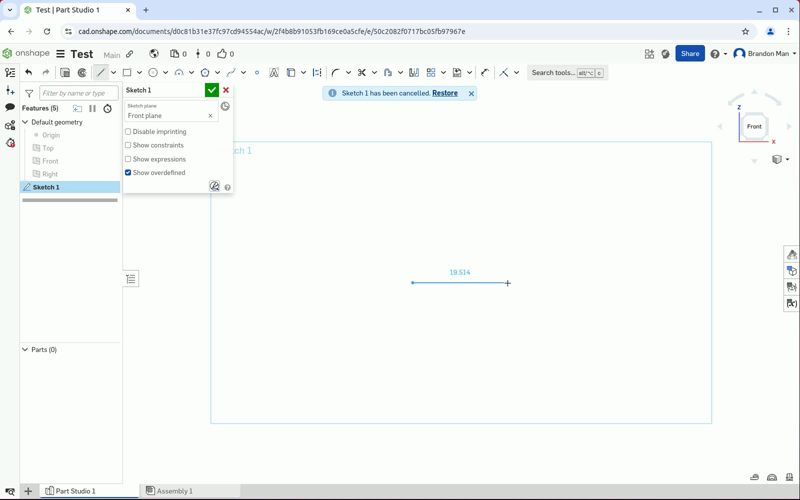
key_up(shift)
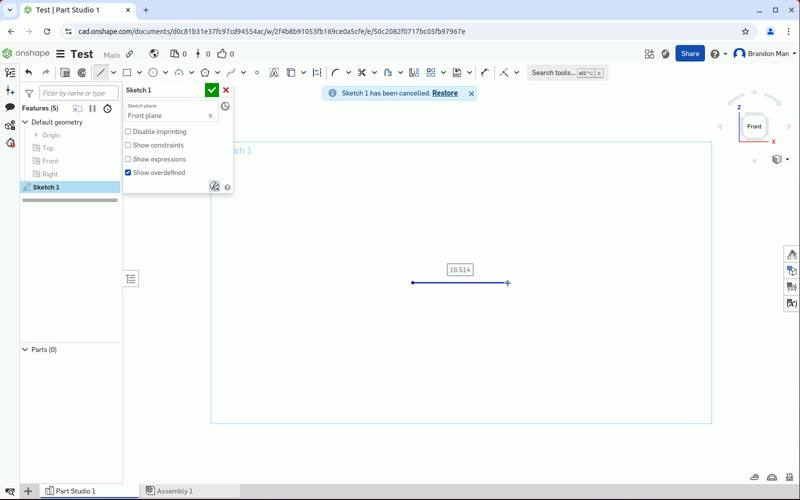
key_down(shift)
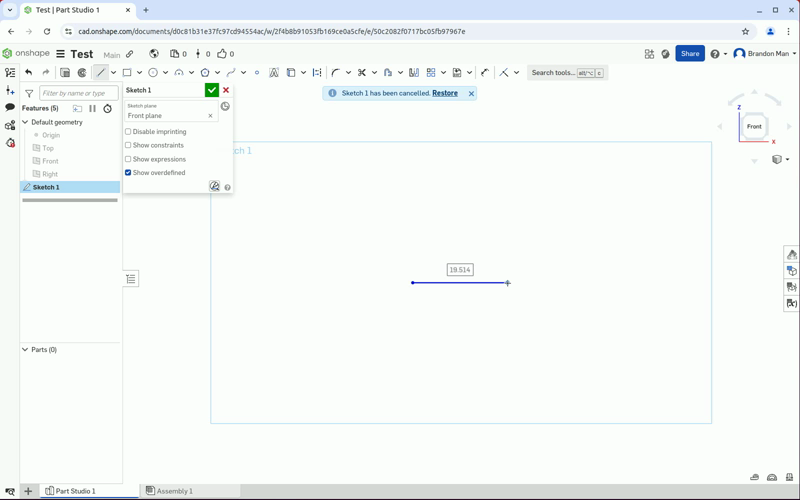
mouse_move(537, 282)
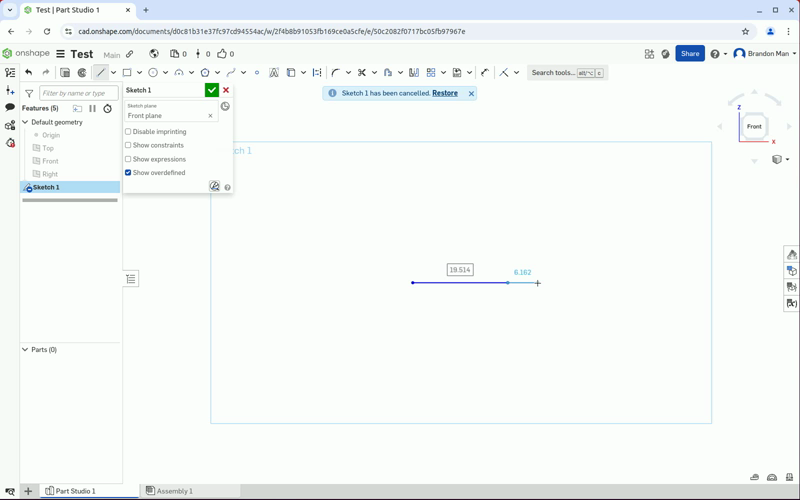
mouse_move(507, 280)
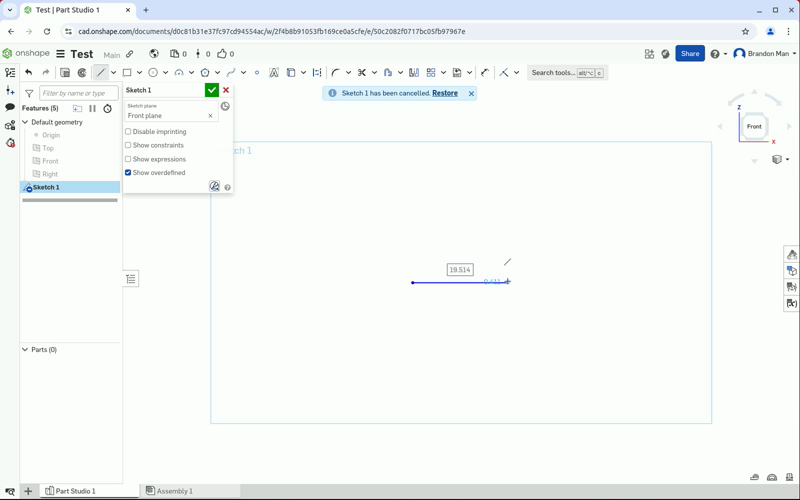
scroll(6)
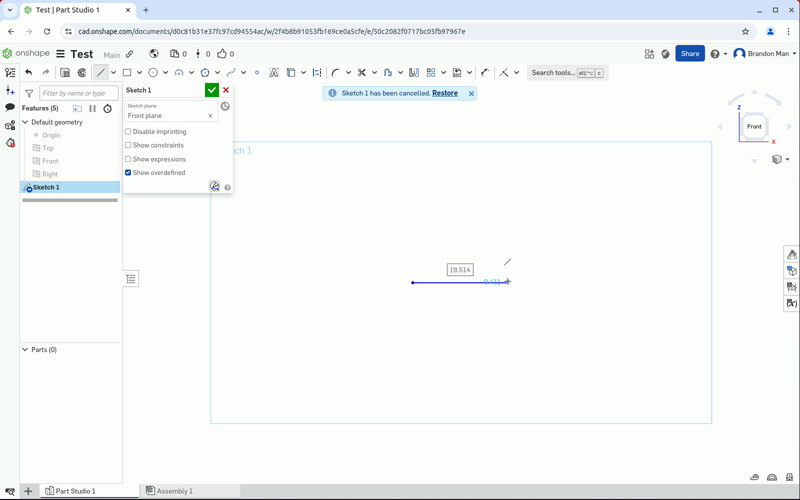
scroll(6)
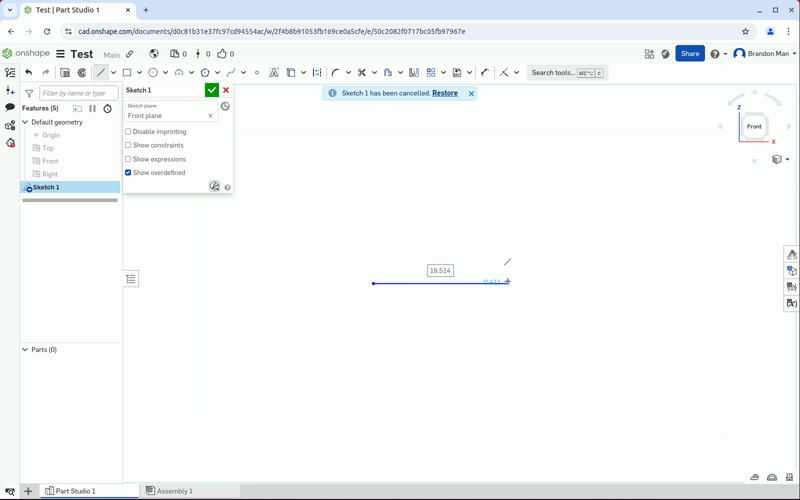
scroll(6)
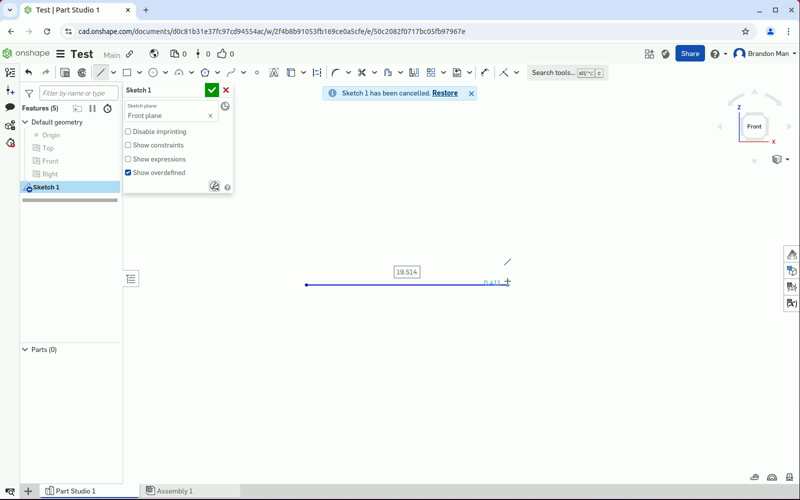
scroll(6)
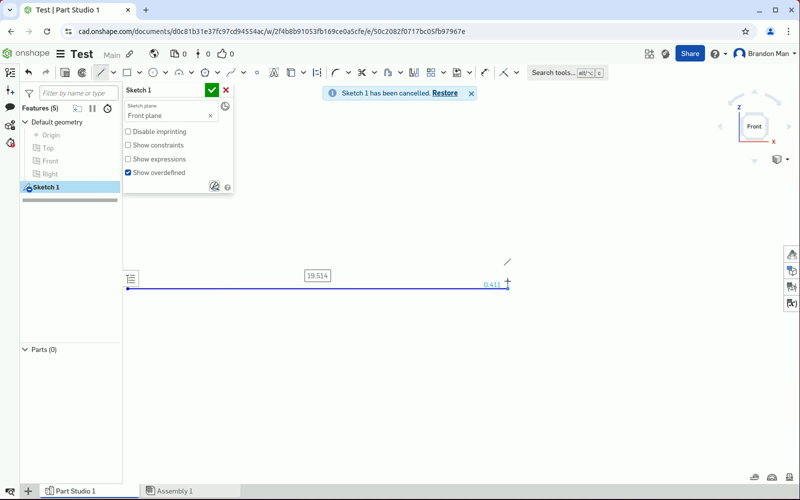
scroll(6)
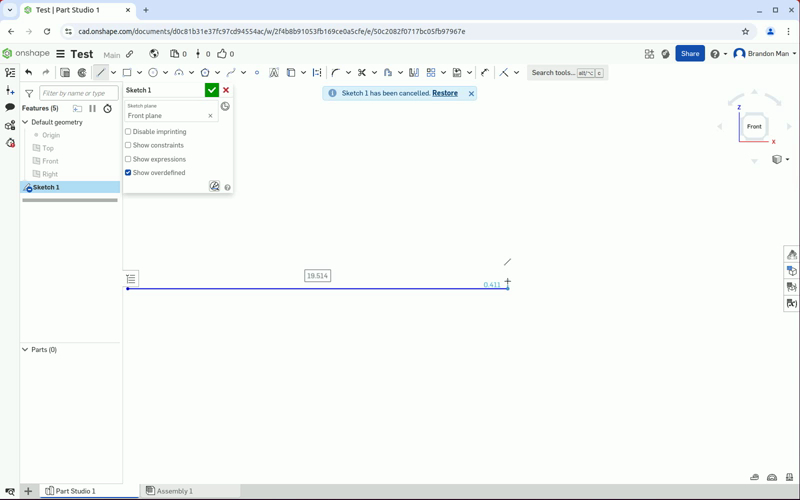
scroll(6)
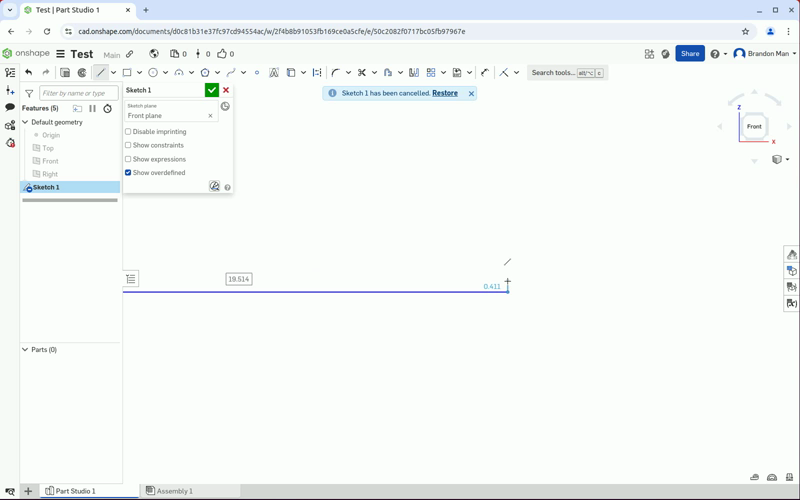
scroll(6)
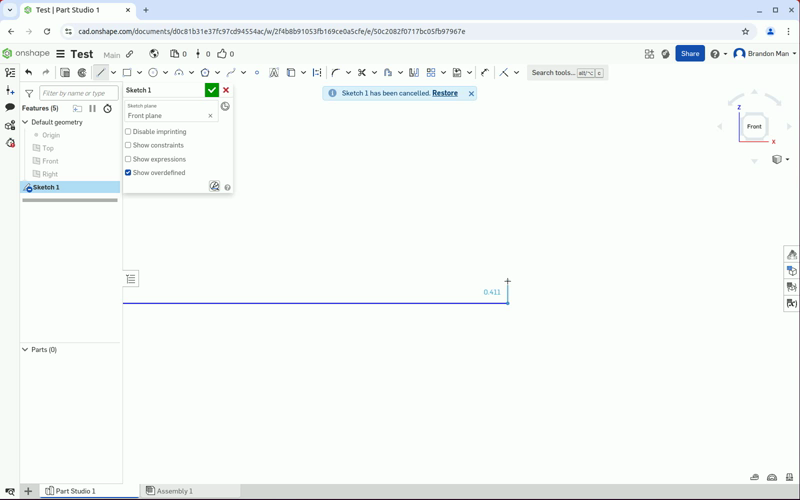
click(507, 280)
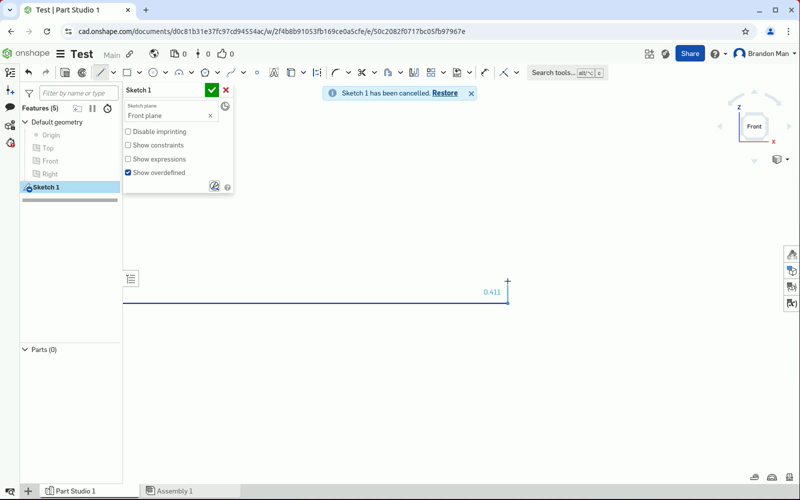
scroll(-6)
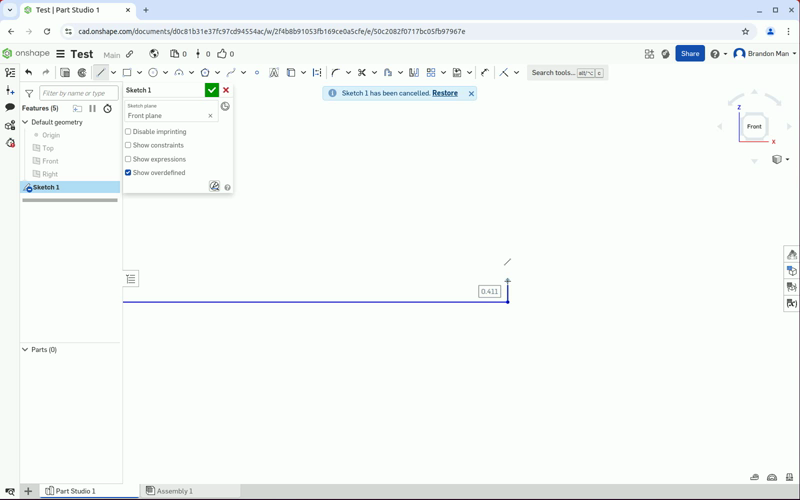
scroll(-6)
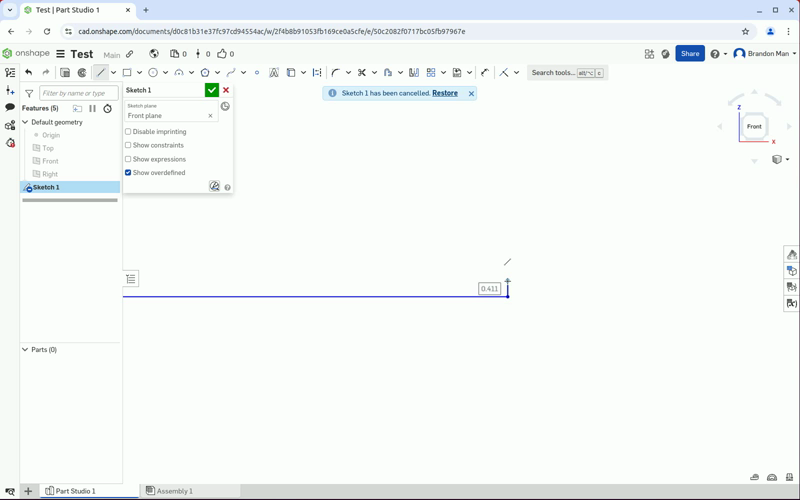
scroll(-6)
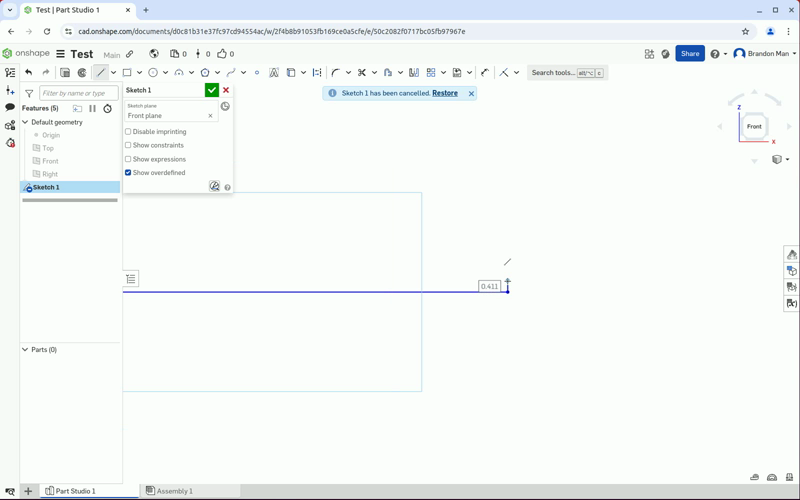
scroll(-6)
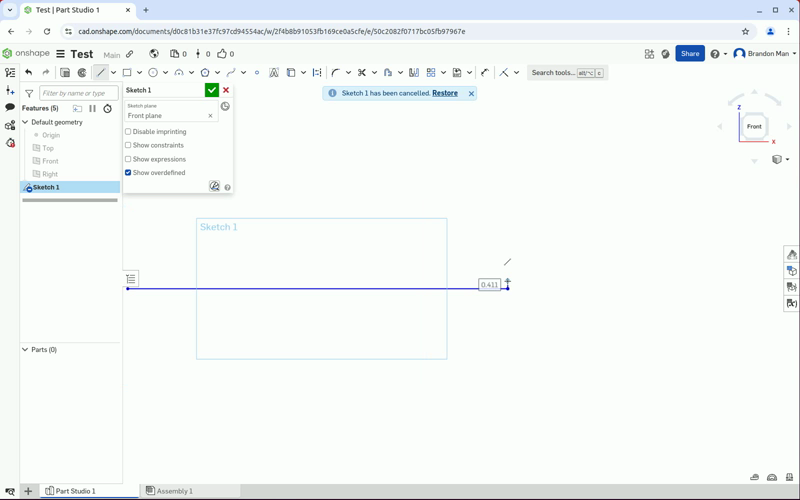
scroll(-6)
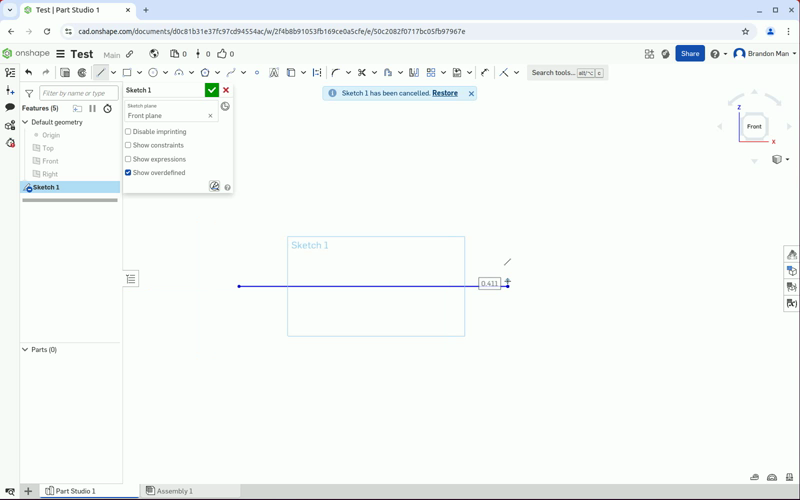
scroll(-6)
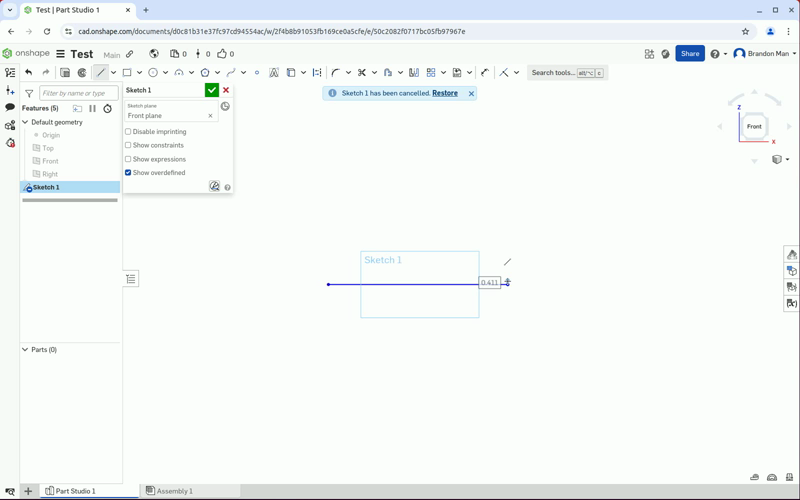
scroll(-6)
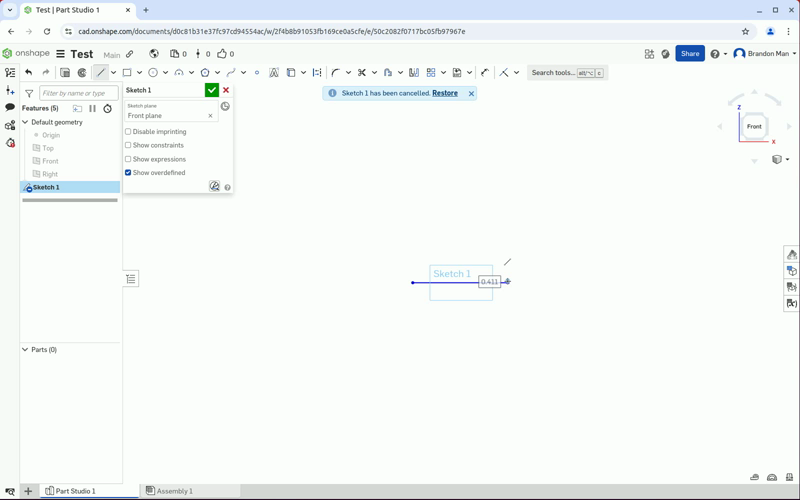
key_up(shift)
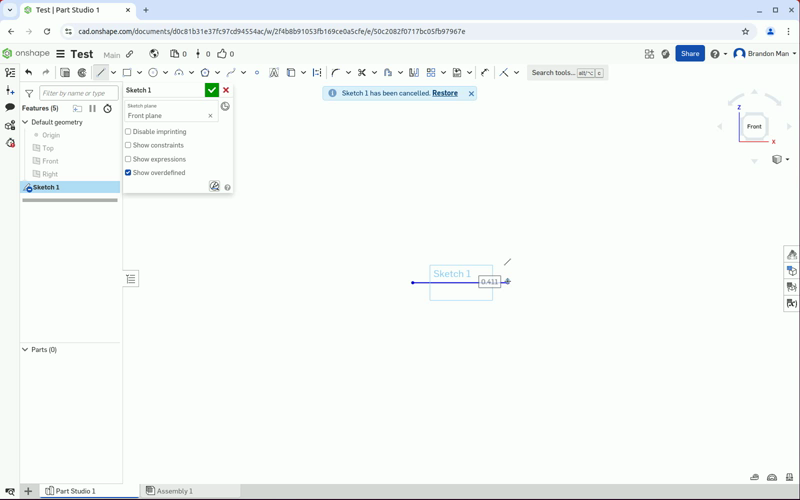
key_down(shift)
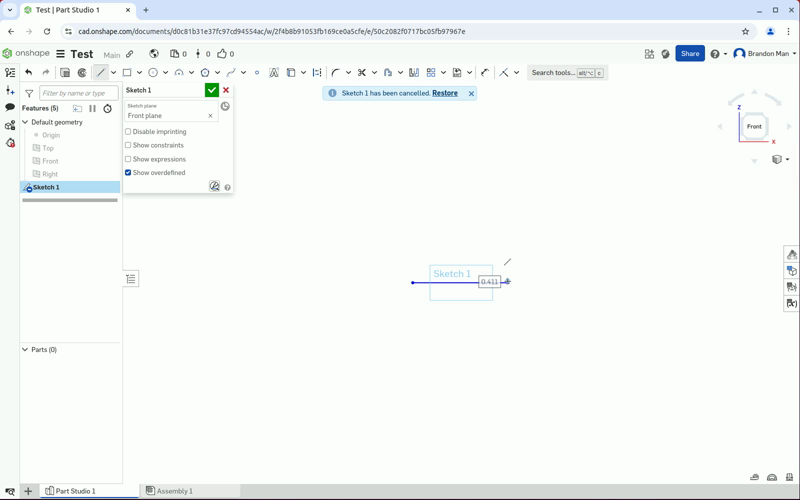
mouse_move(537, 280)
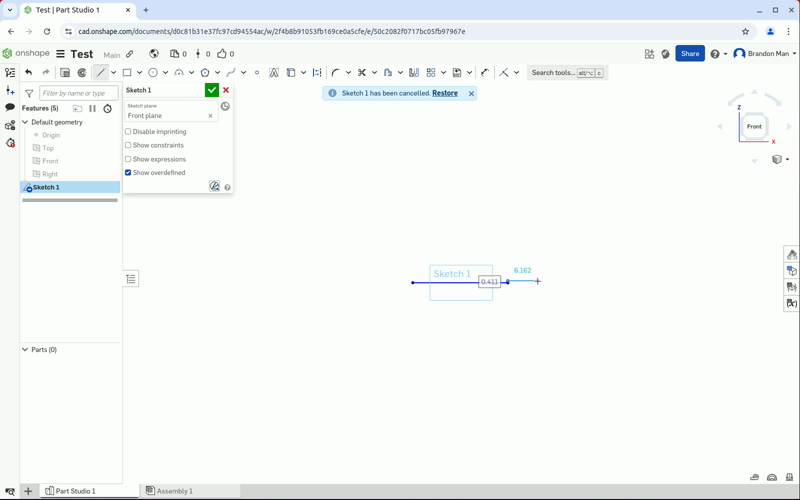
mouse_move(505, 280)
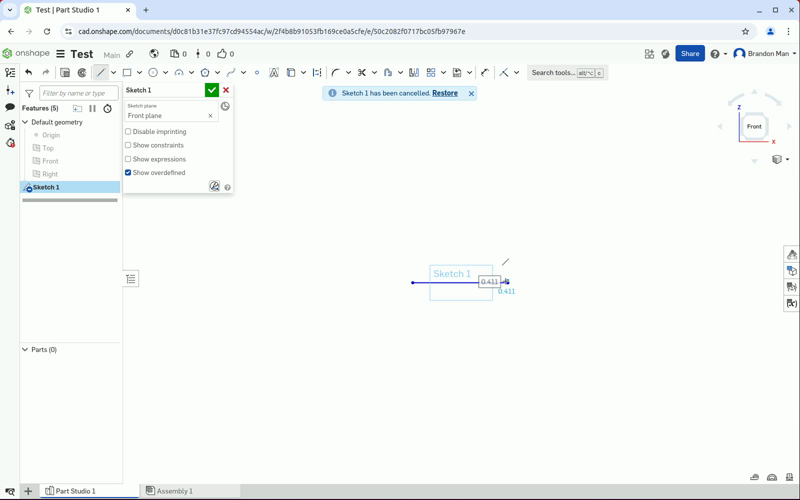
scroll(6)
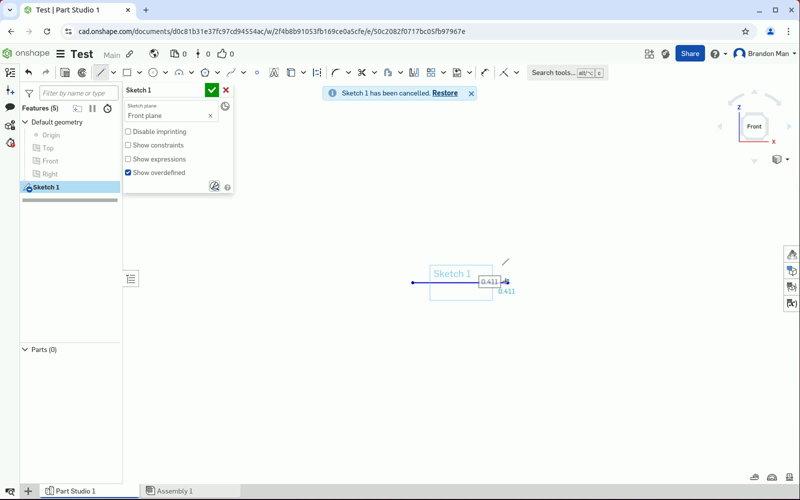
scroll(6)
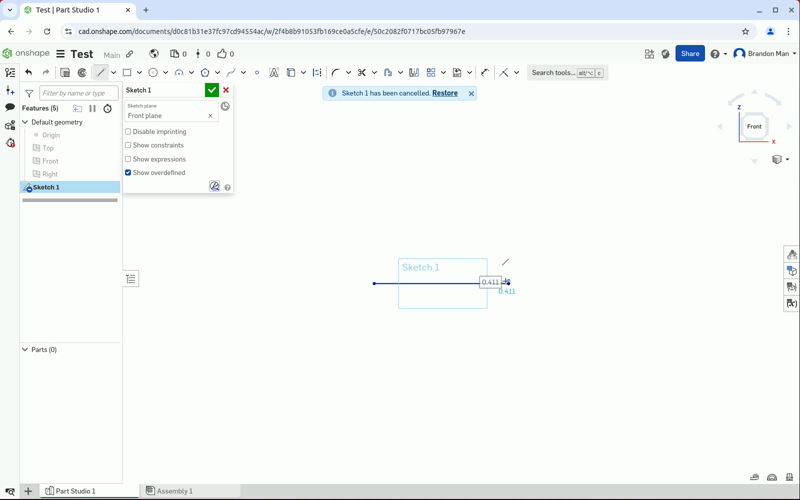
scroll(6)
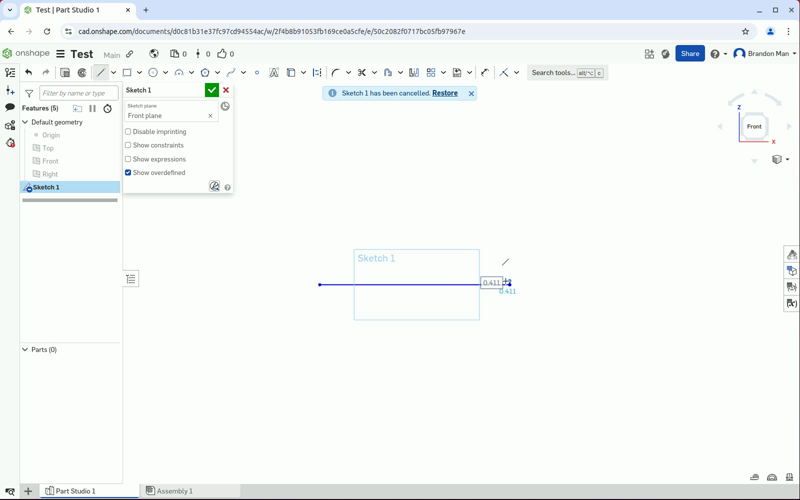
scroll(6)
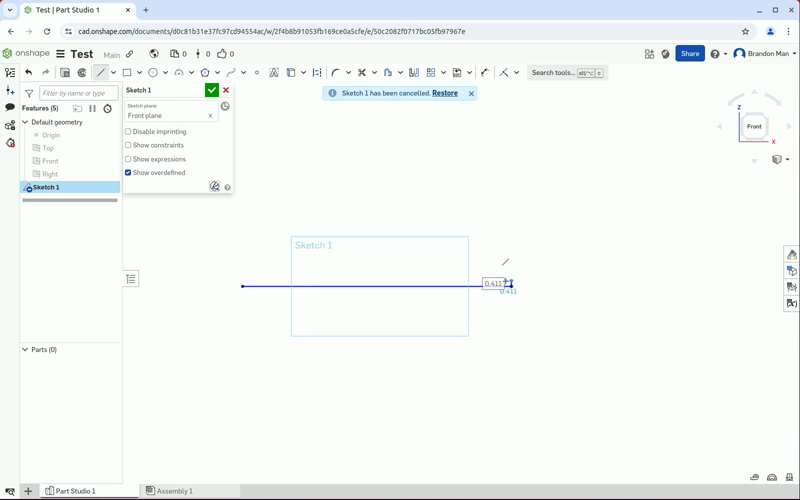
scroll(6)
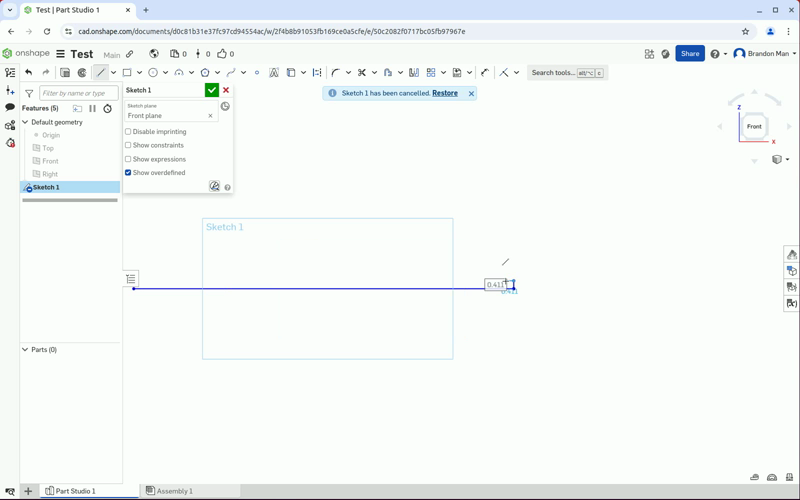
scroll(6)
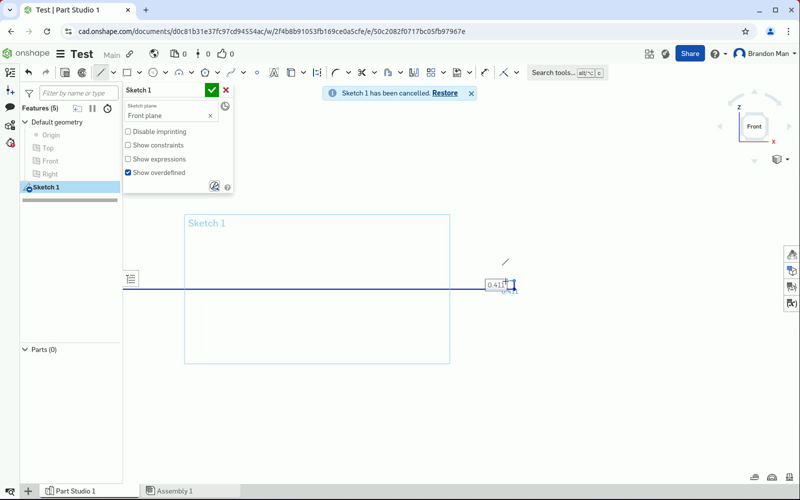
scroll(6)
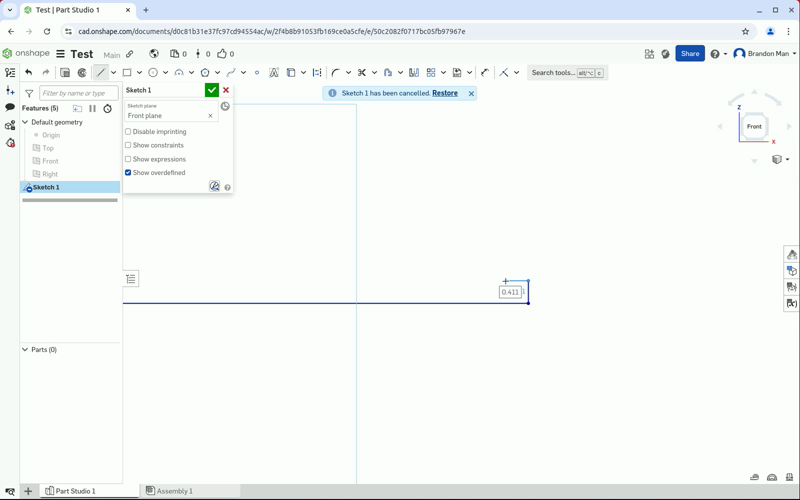
click(505, 280)
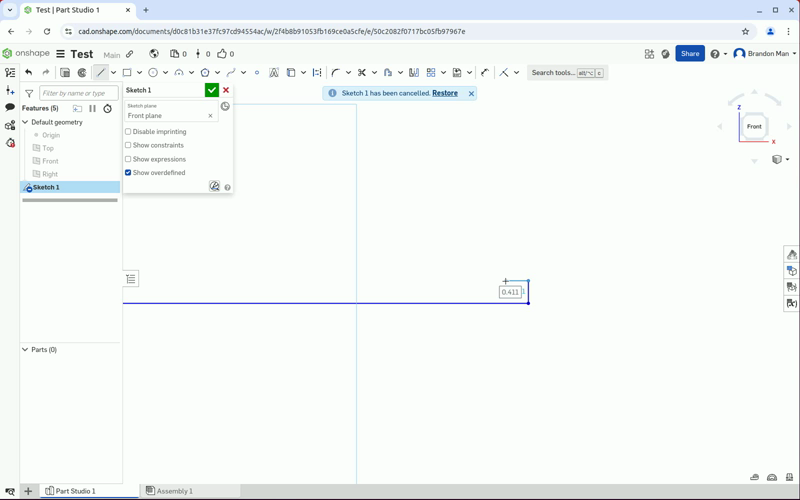
scroll(-6)
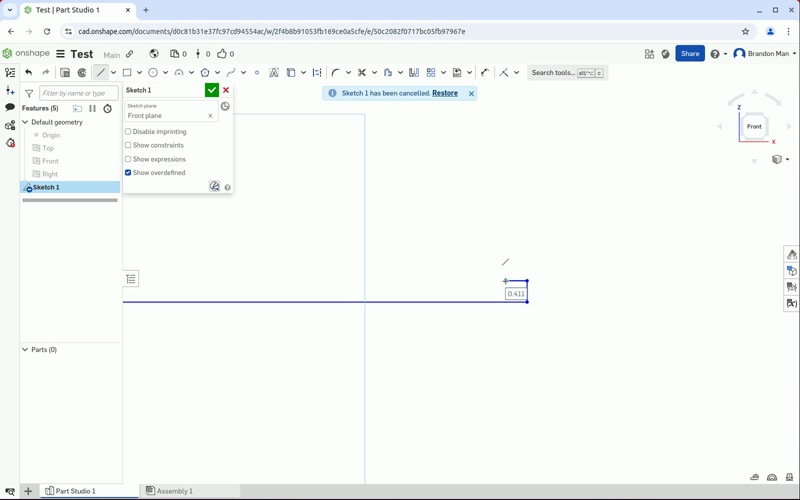
scroll(-6)
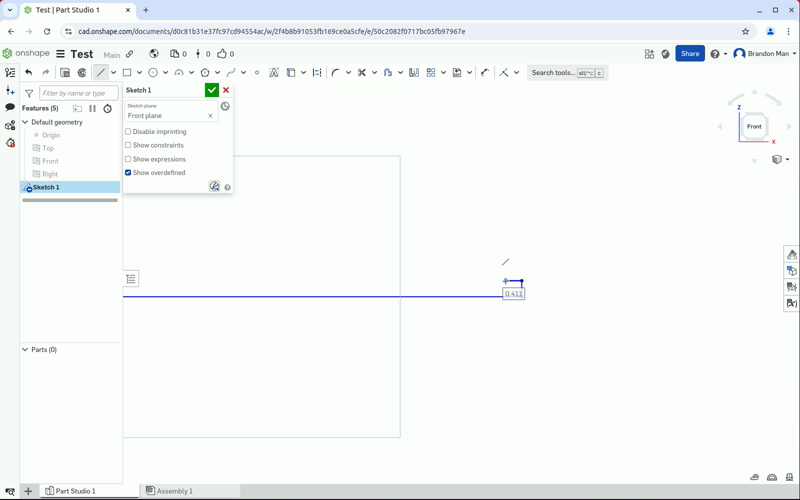
scroll(-6)
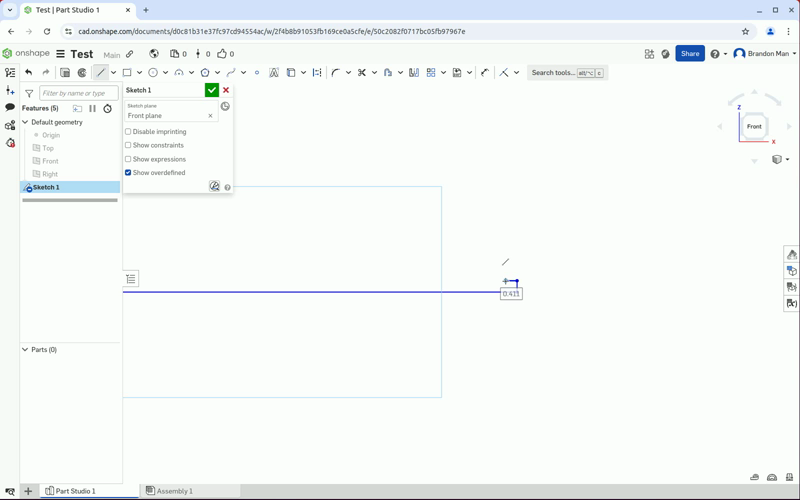
scroll(-6)
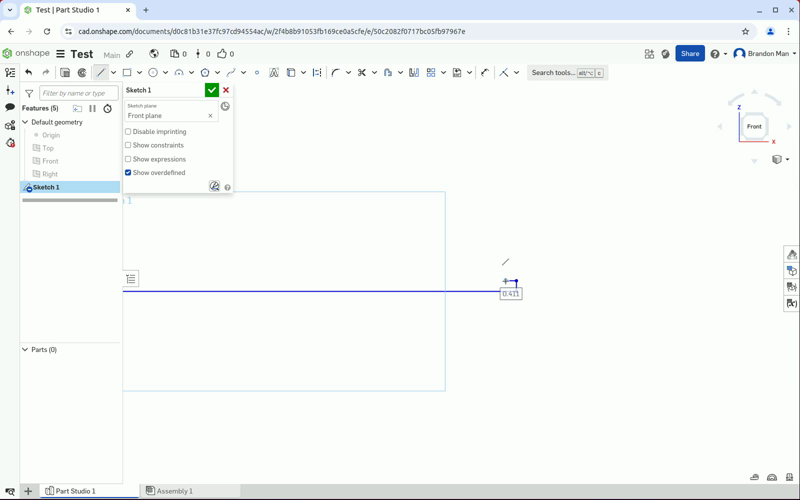
scroll(-6)
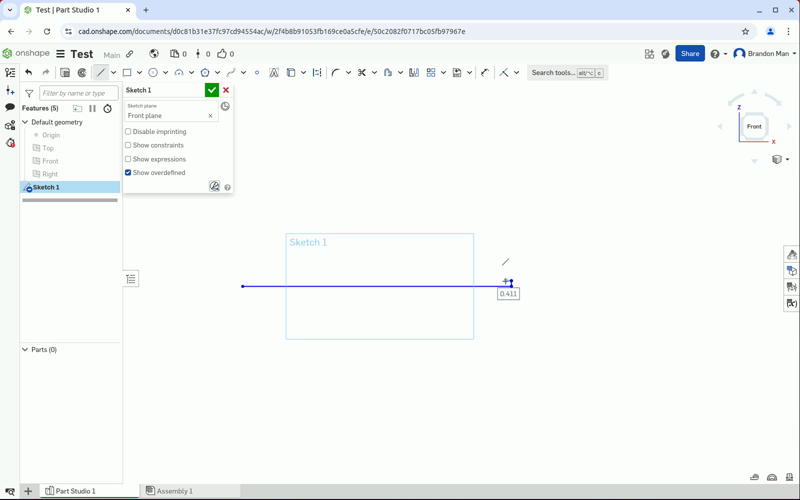
scroll(-6)
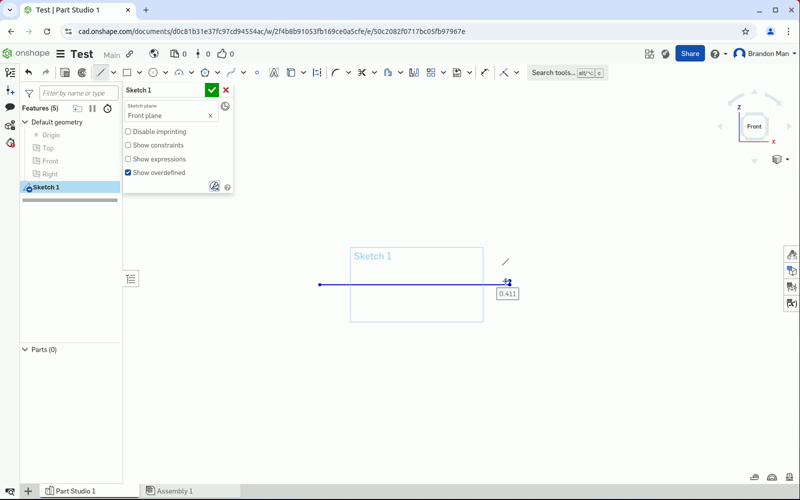
scroll(-6)
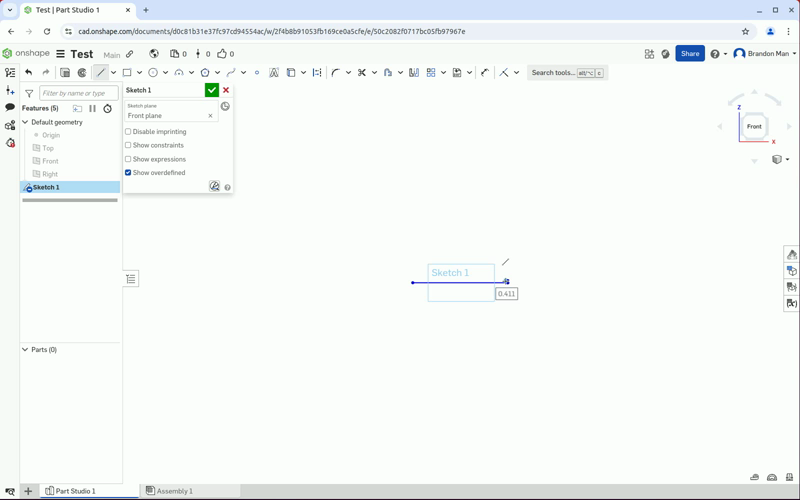
key_up(shift)
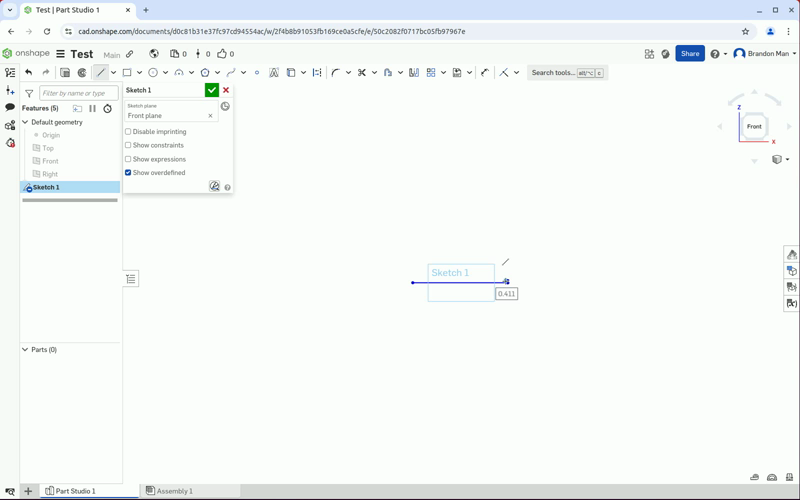
key_down(shift)
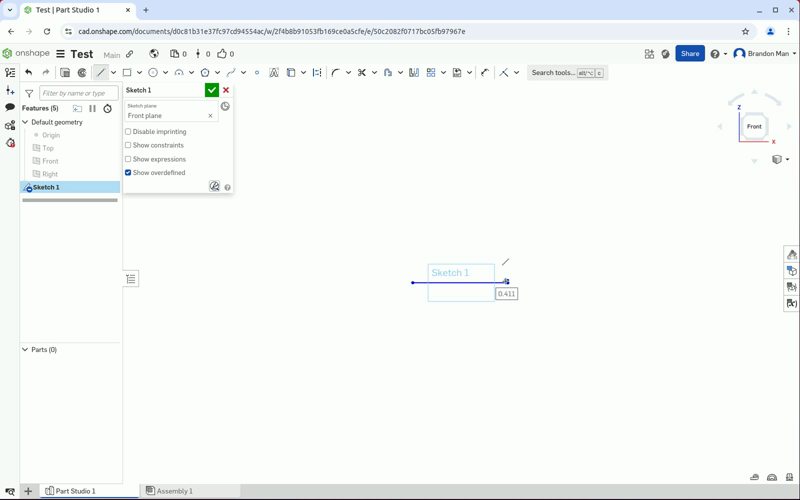
mouse_move(414, 280)
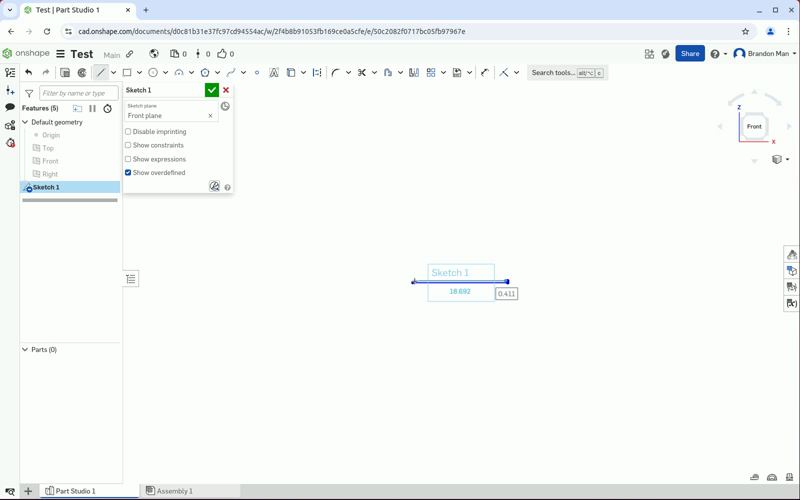
scroll(6)
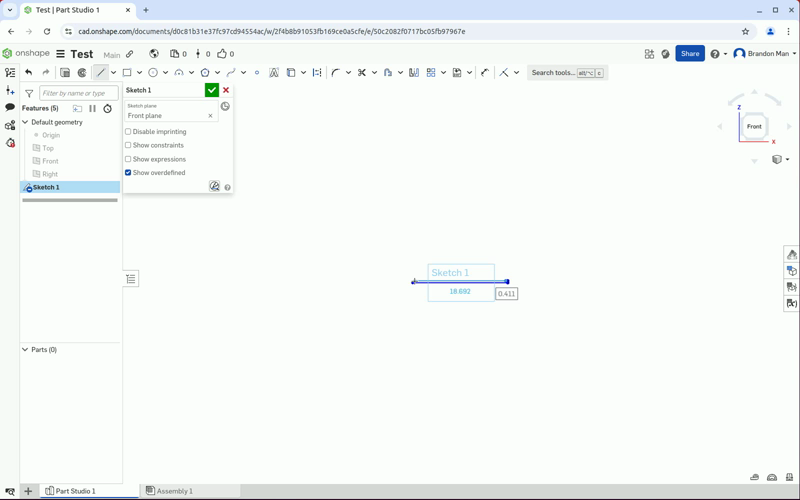
scroll(6)
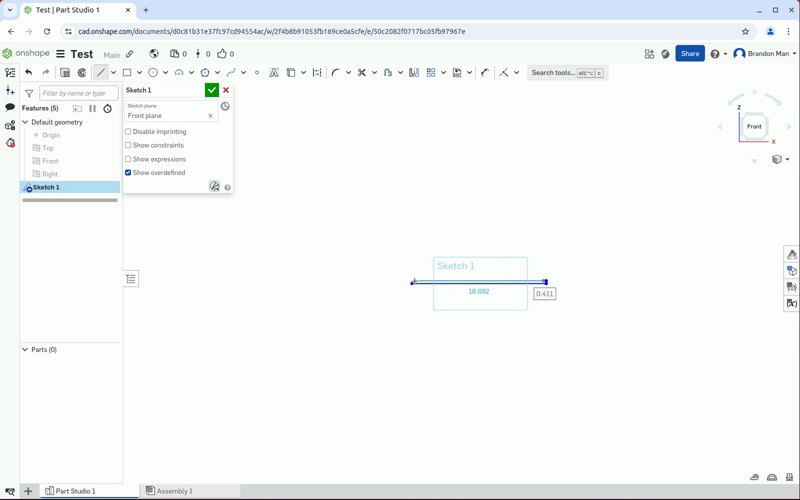
scroll(6)
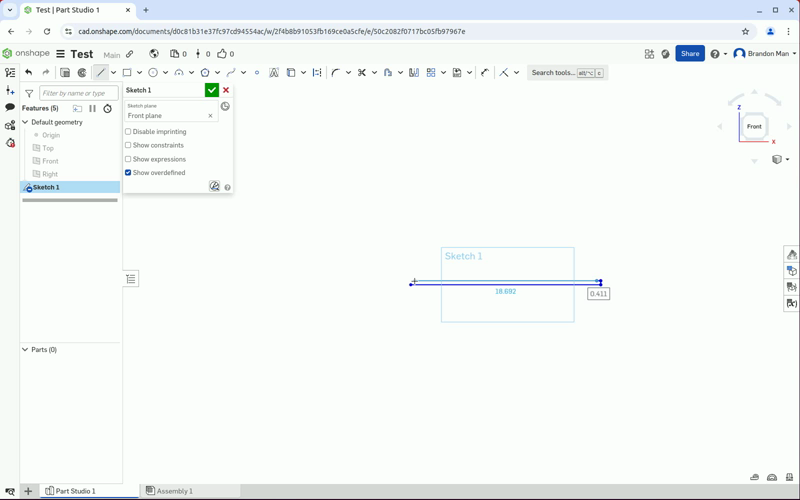
scroll(6)
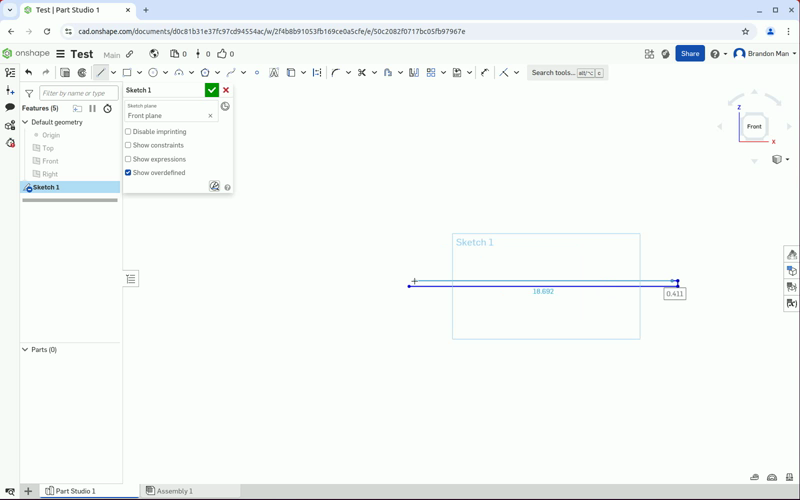
scroll(6)
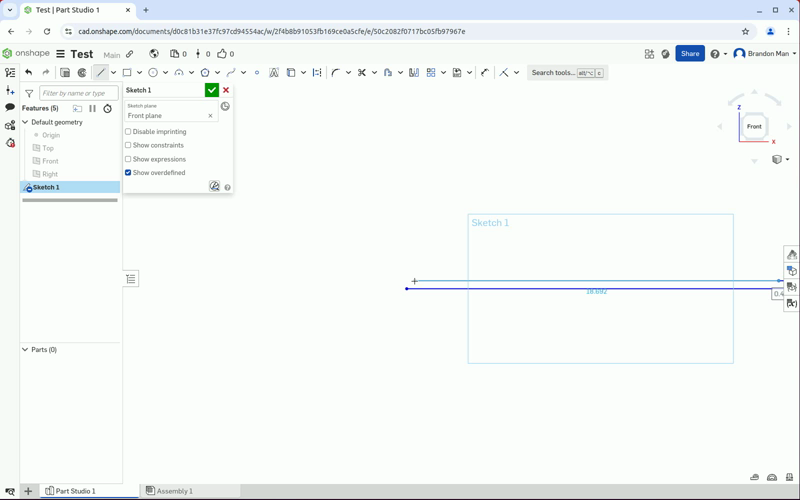
scroll(6)
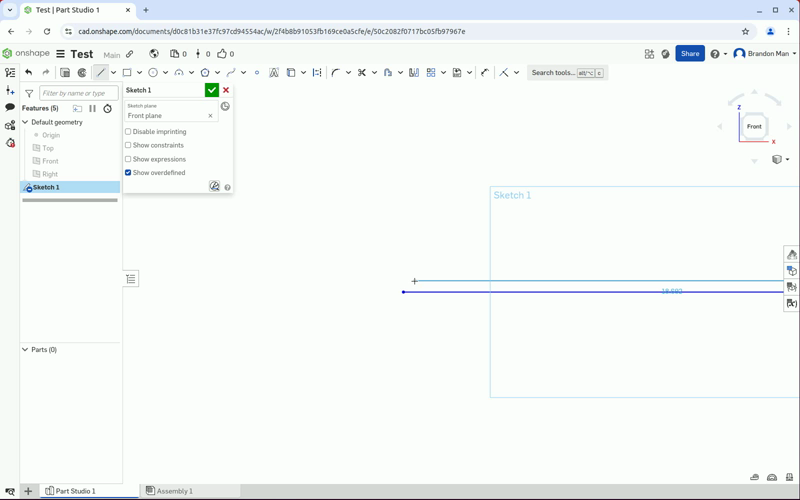
scroll(6)
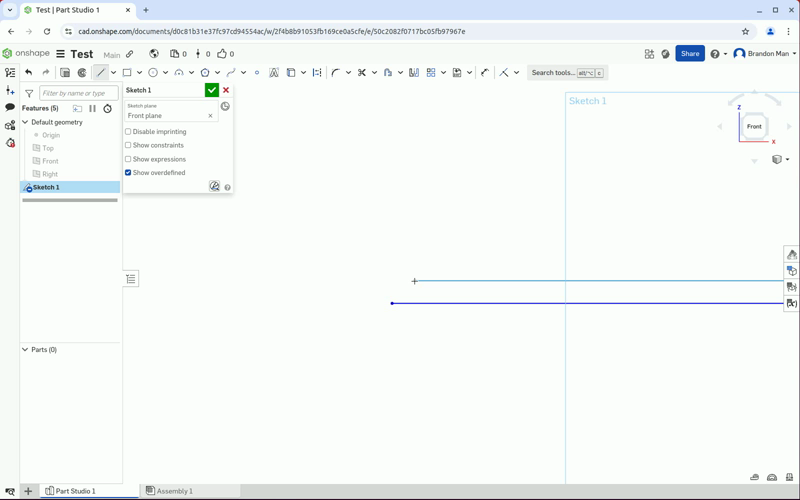
click(414, 280)
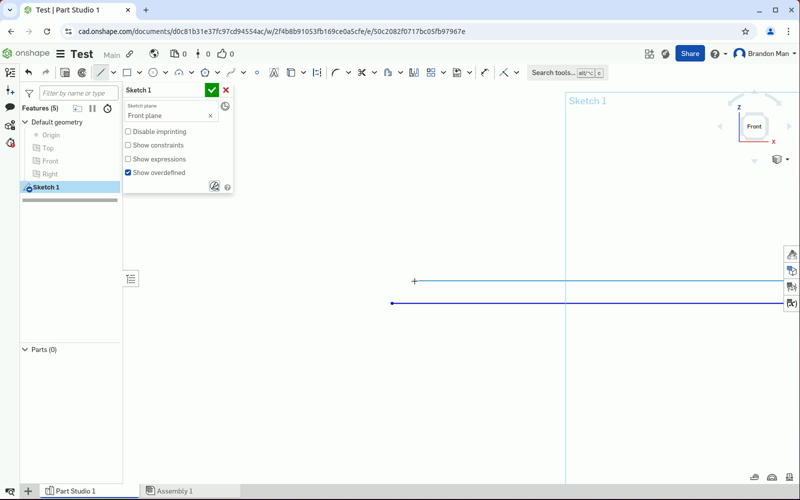
scroll(-6)
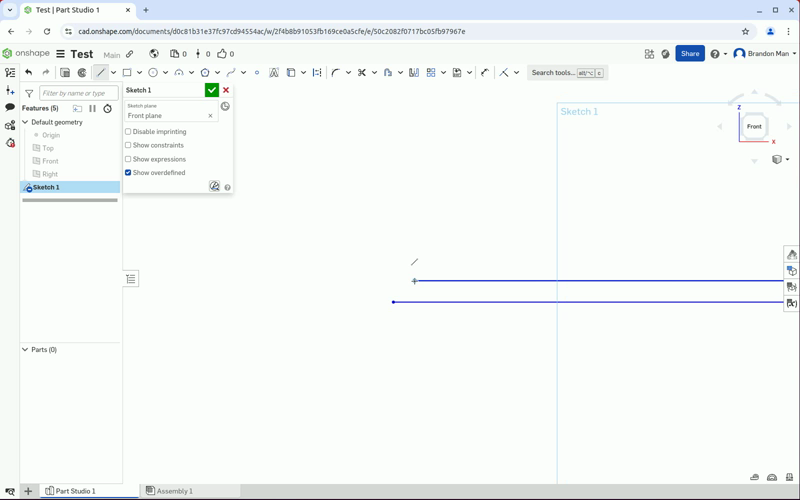
scroll(-6)
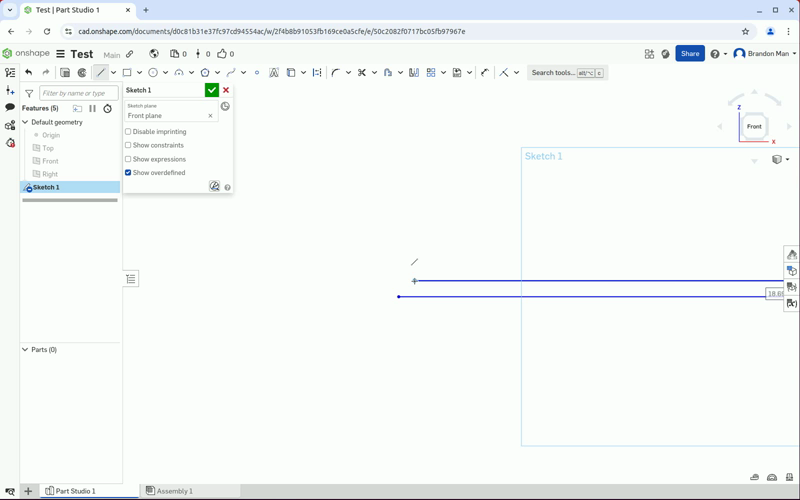
scroll(-6)
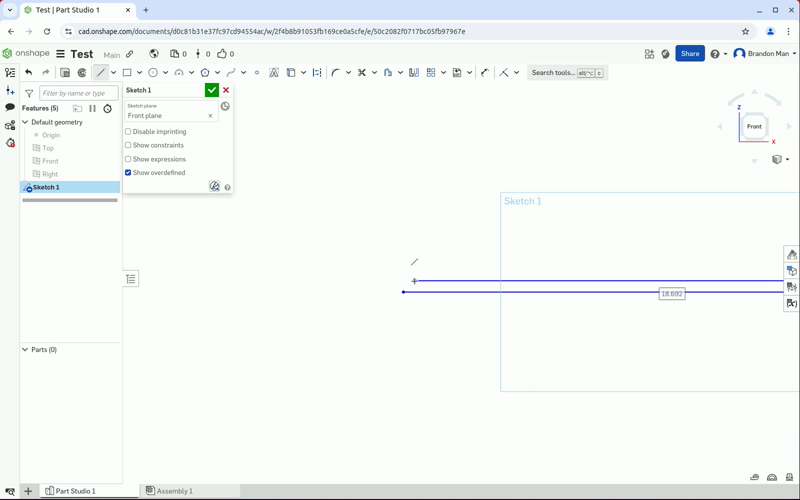
scroll(-6)
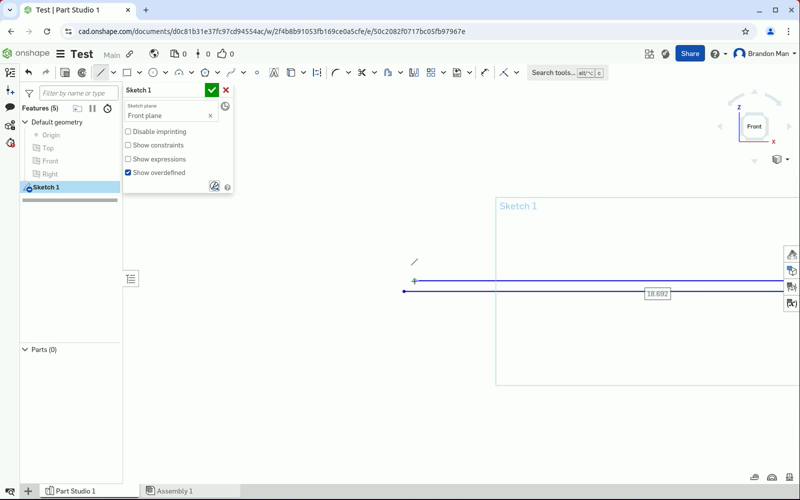
scroll(-6)
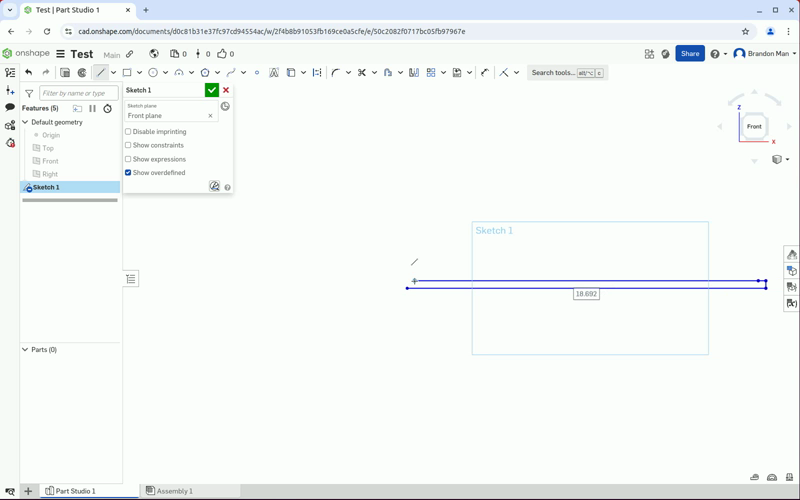
scroll(-6)
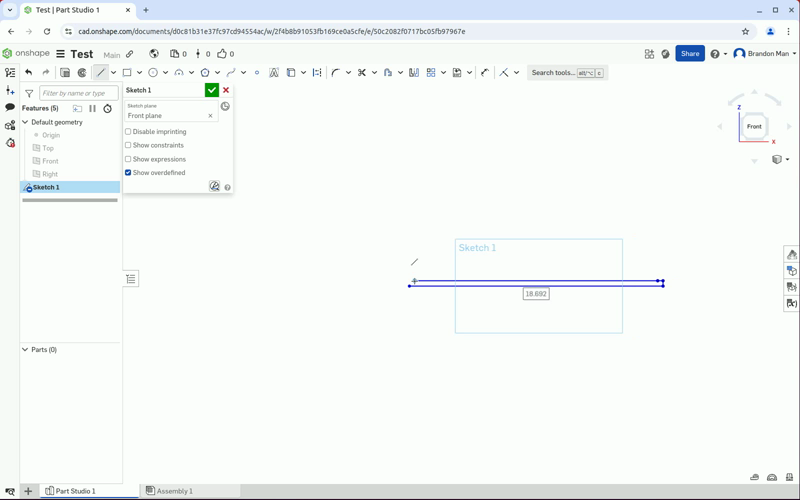
scroll(-6)
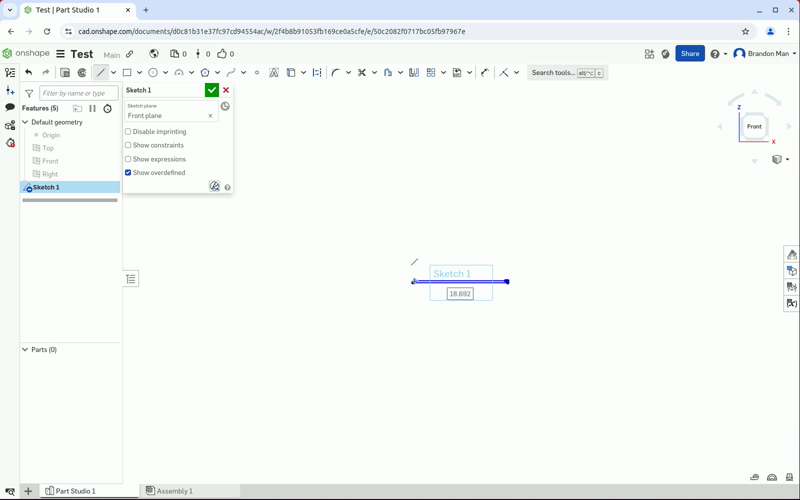
key_up(shift)
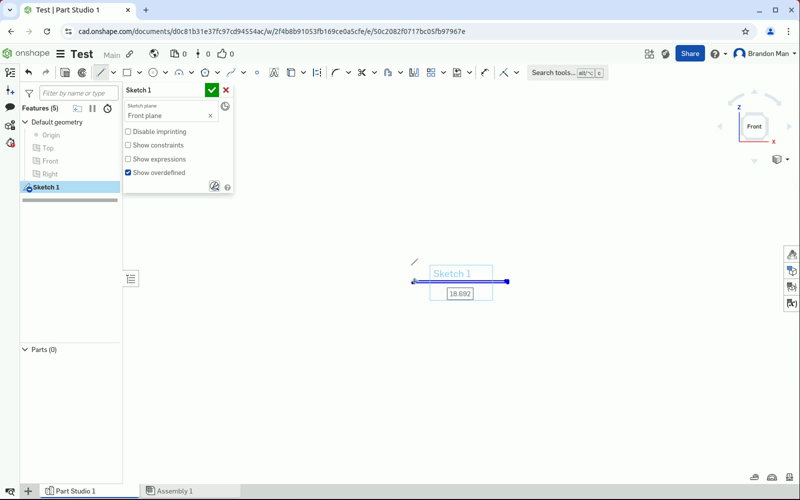
key_down(shift)
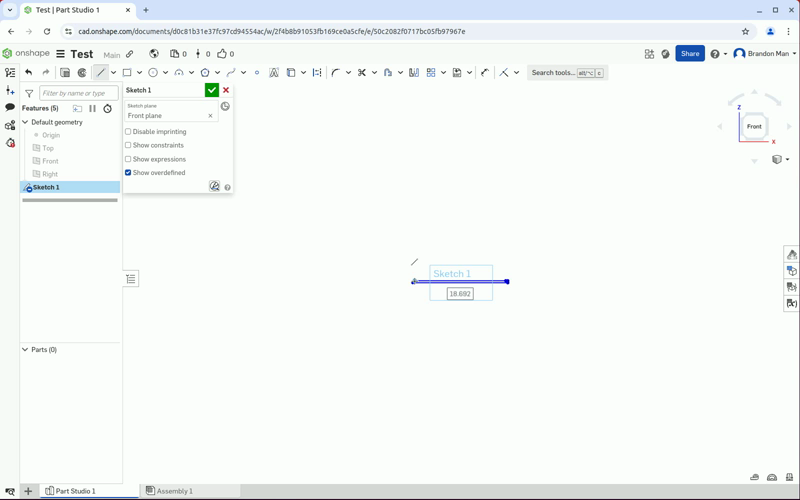
mouse_move(444, 280)
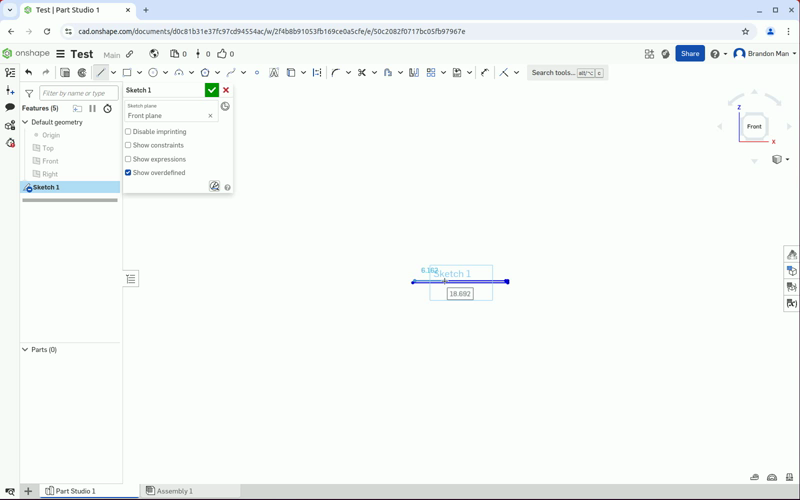
mouse_move(412, 280)
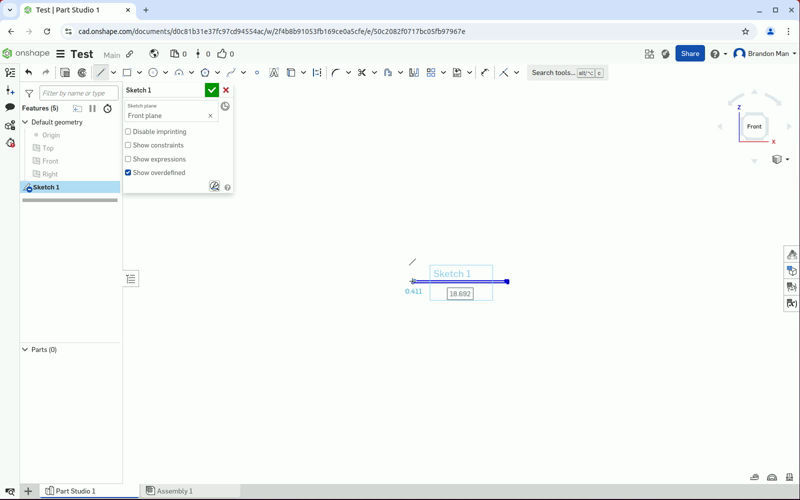
scroll(6)
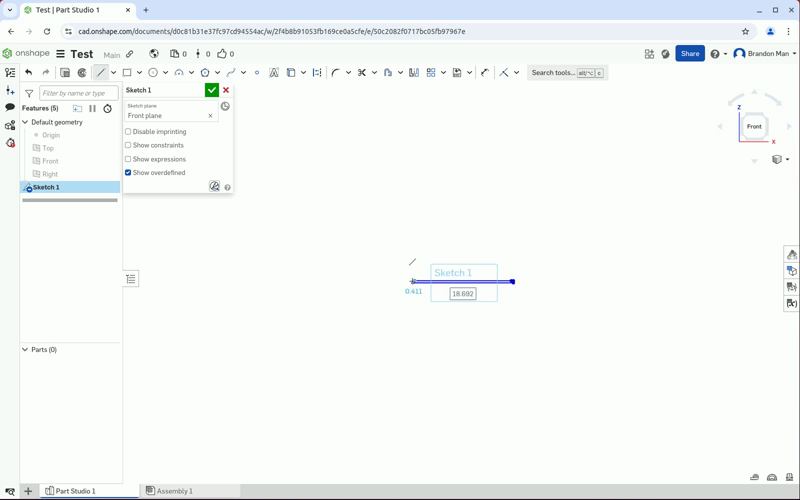
scroll(6)
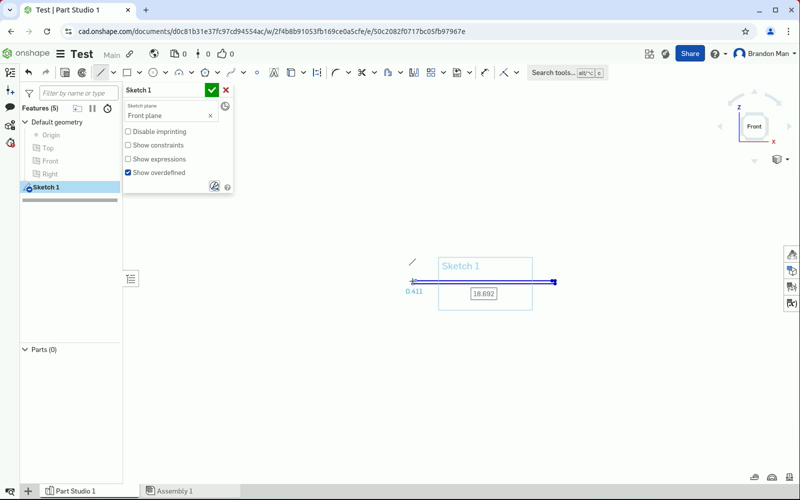
scroll(6)
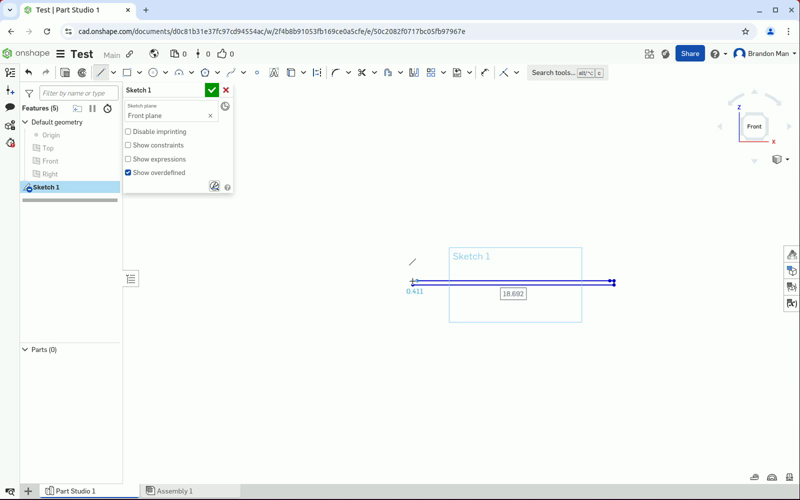
scroll(6)
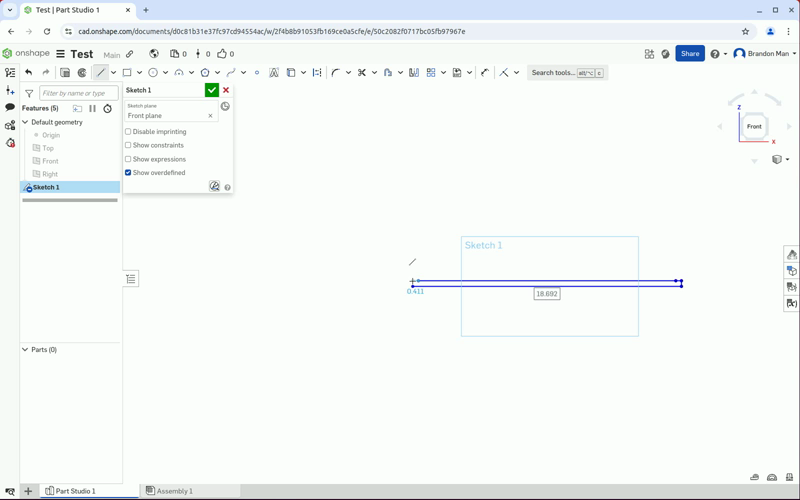
scroll(6)
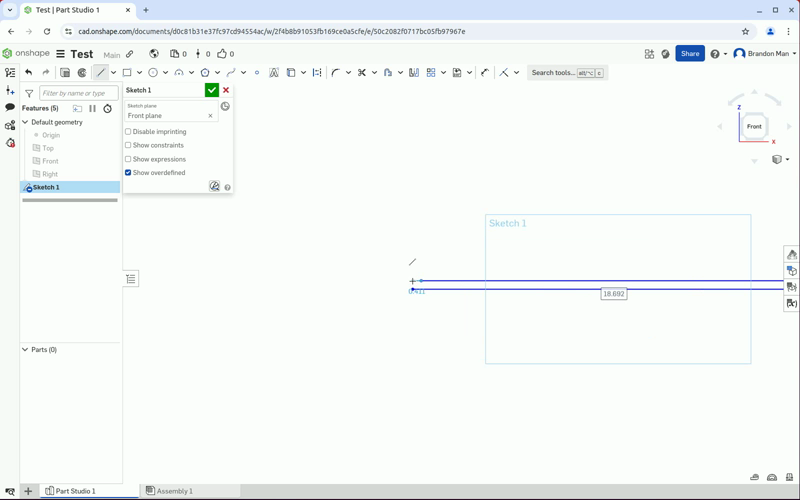
scroll(6)
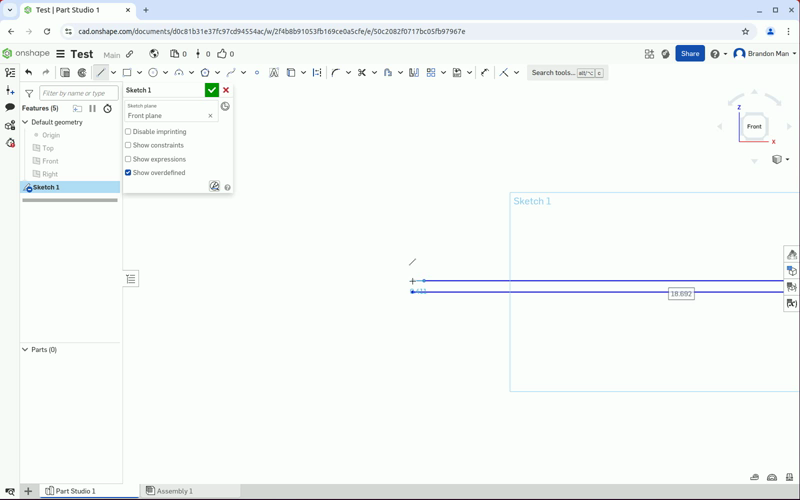
scroll(6)
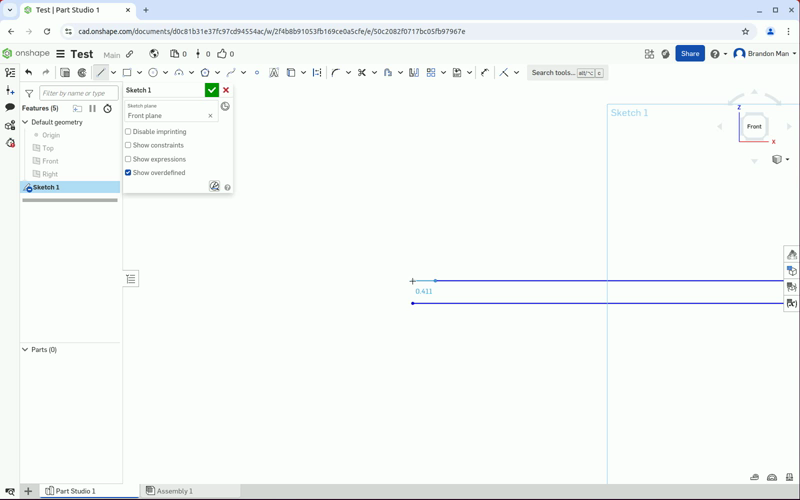
click(412, 280)
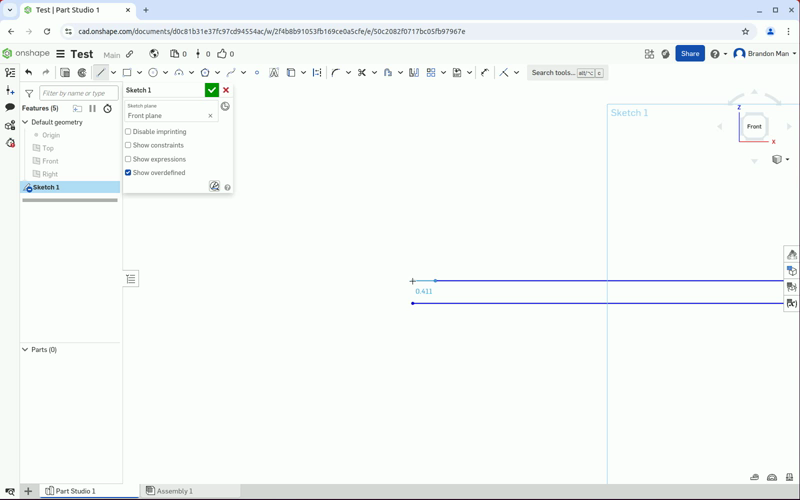
scroll(-6)
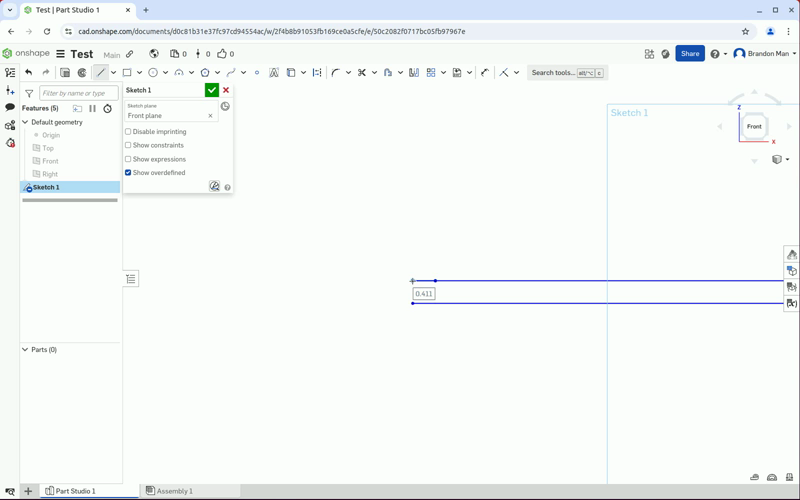
scroll(-6)
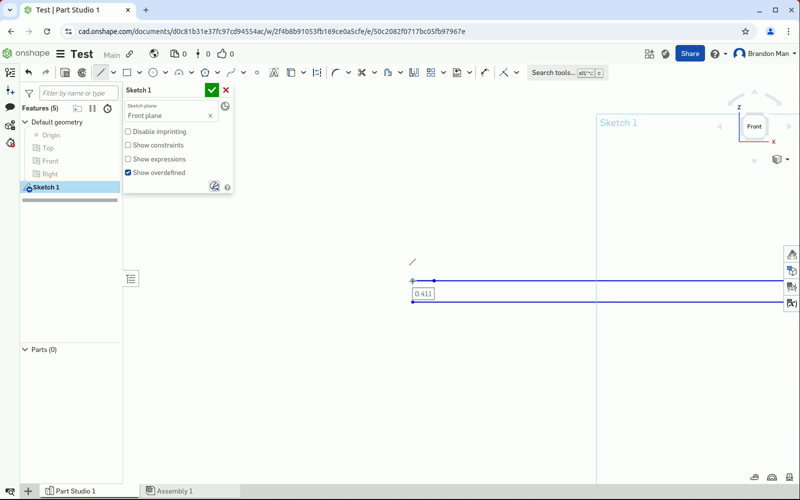
scroll(-6)
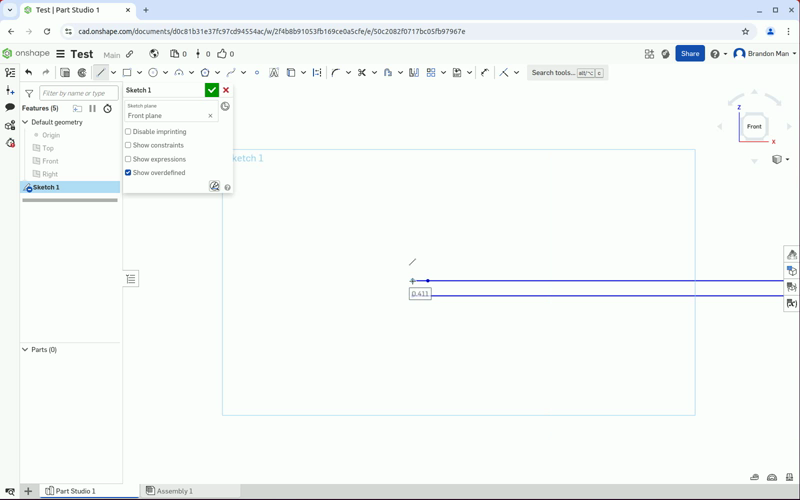
scroll(-6)
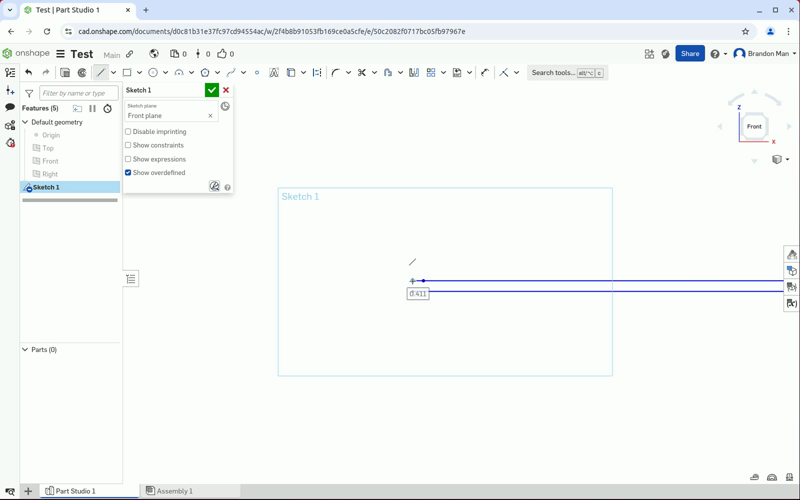
scroll(-6)
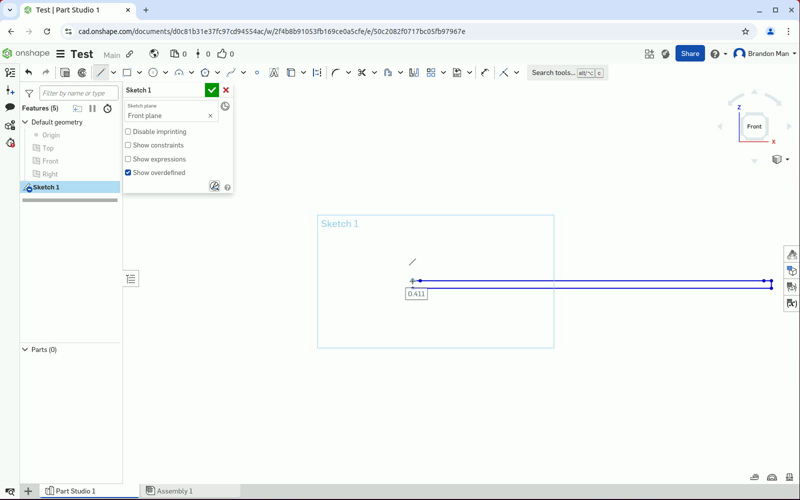
scroll(-6)
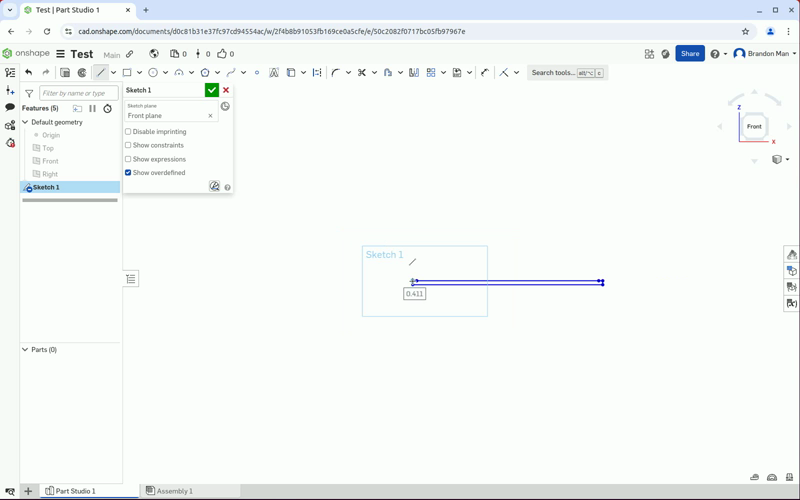
scroll(-6)
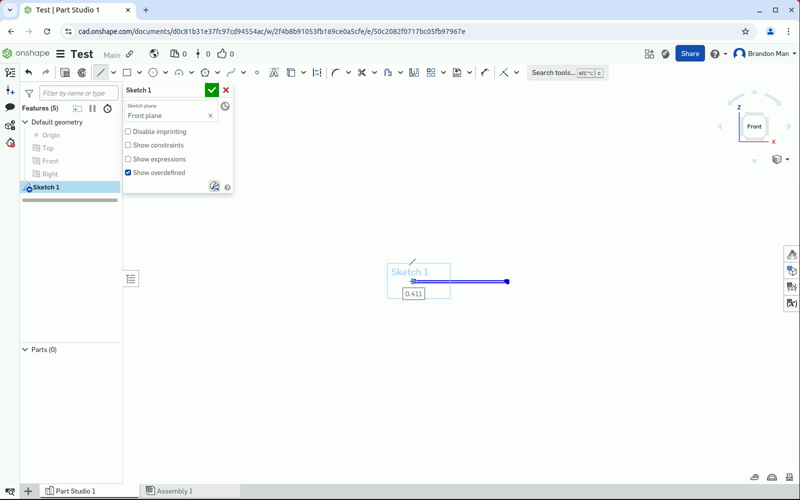
key_up(shift)
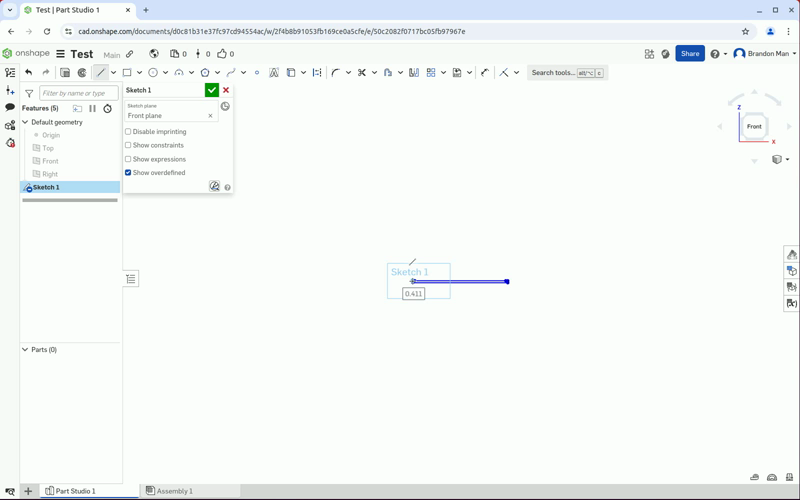
mouse_move(442, 280)
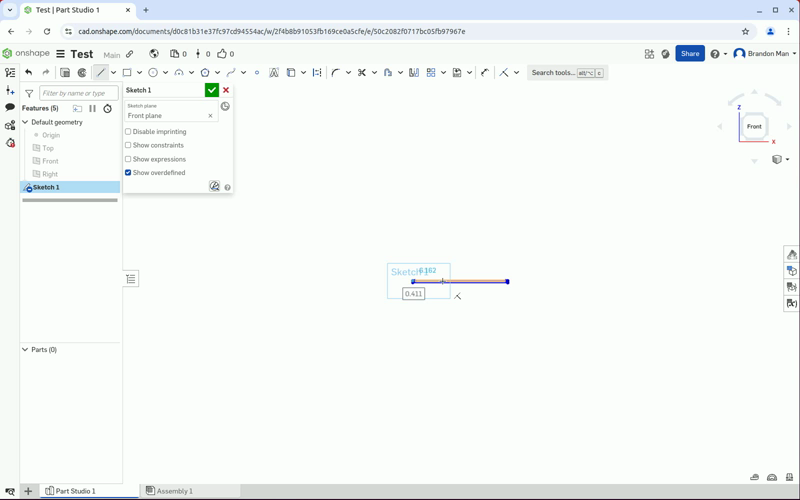
key_down(shift)
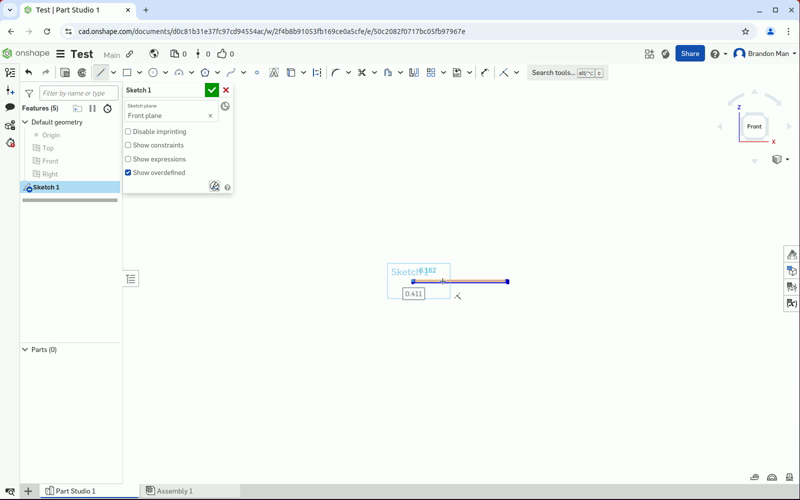
mouse_move(412, 282)
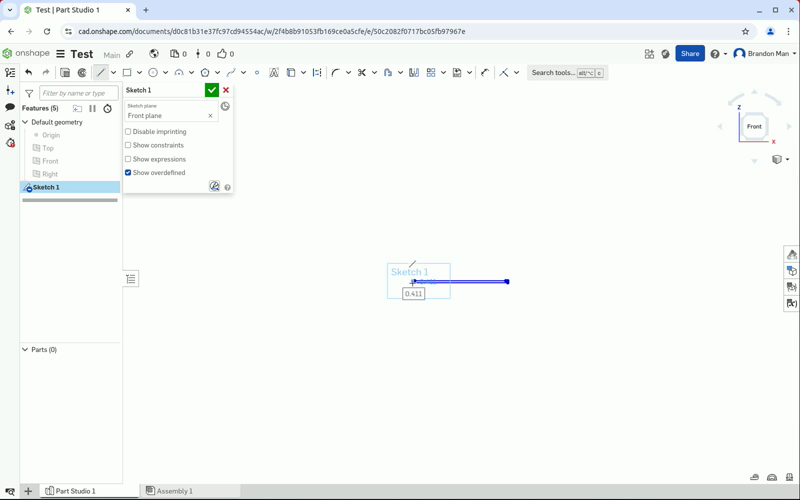
scroll(6)
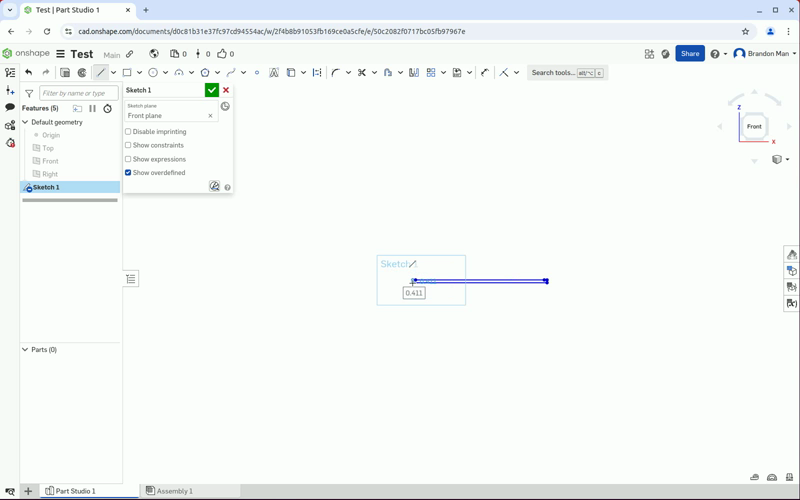
scroll(6)
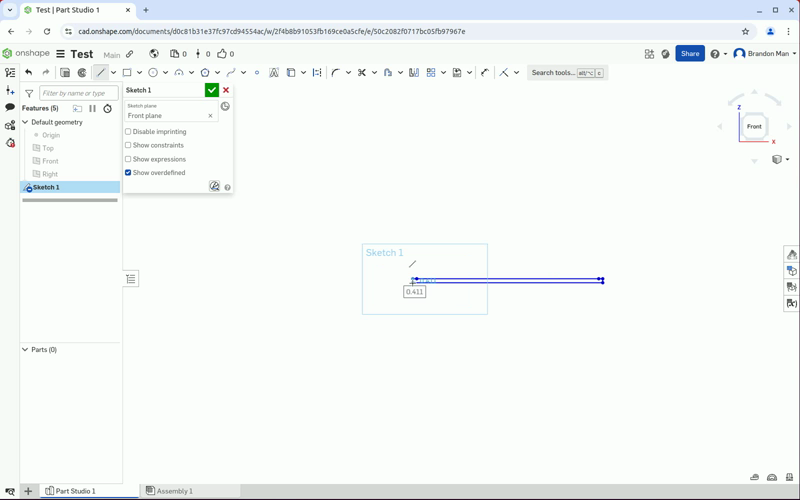
scroll(6)
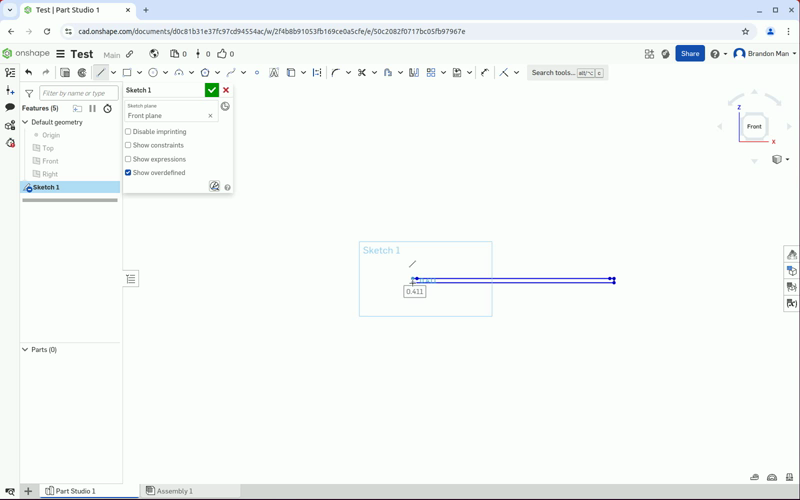
scroll(6)
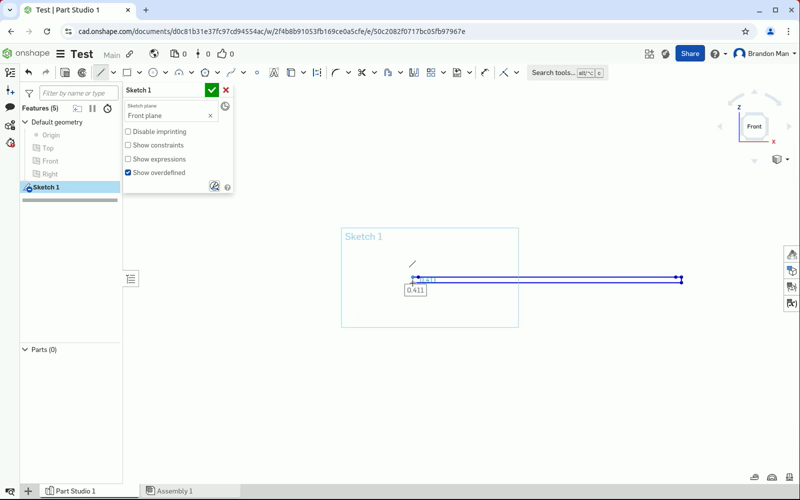
scroll(6)
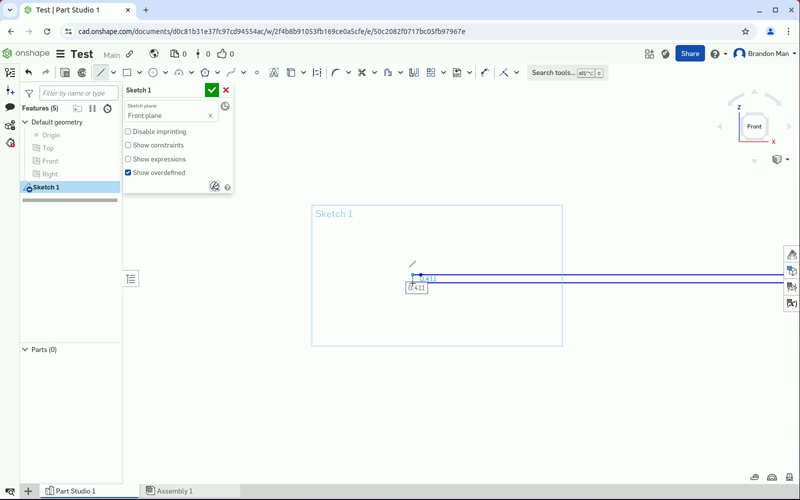
scroll(6)
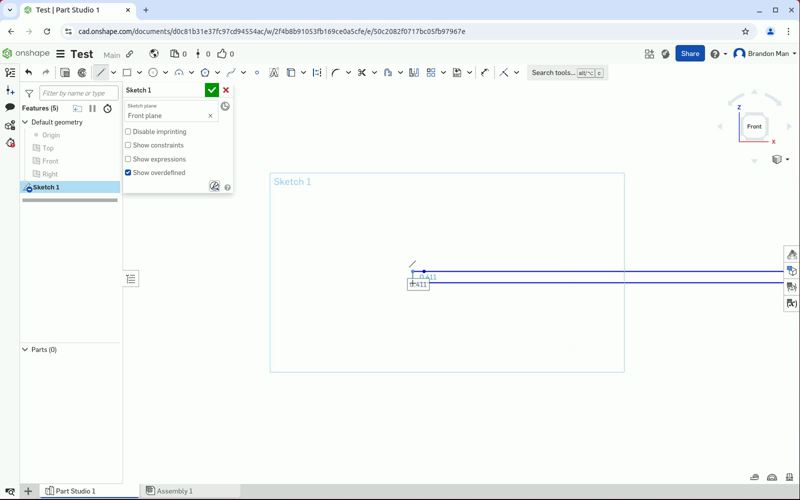
scroll(6)
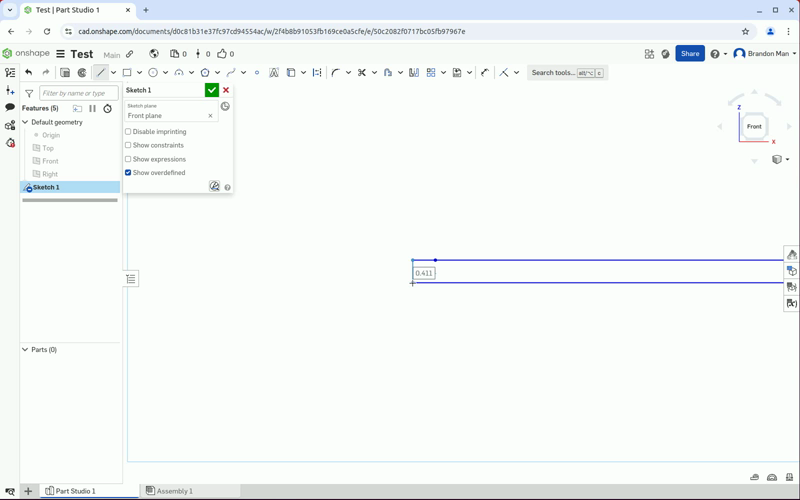
key_up(shift)
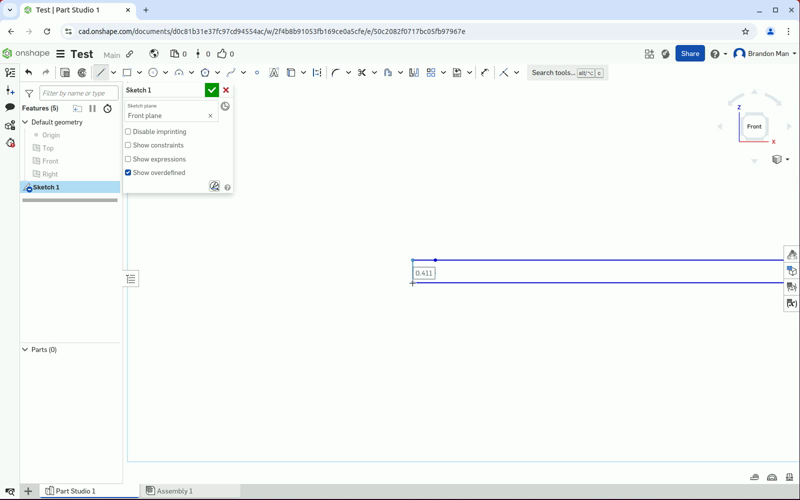
click(412, 282)
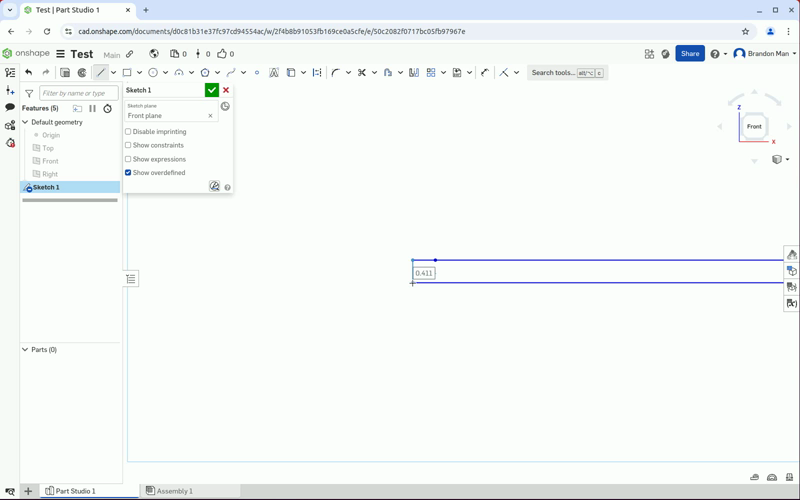
scroll(-6)
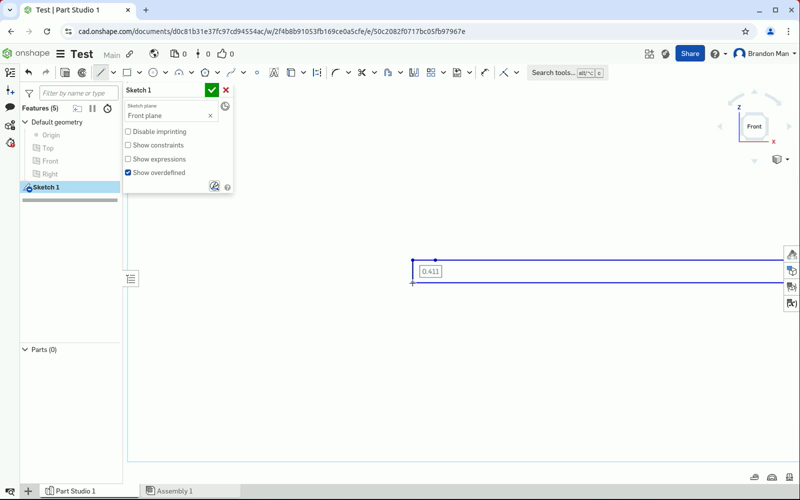
scroll(-6)
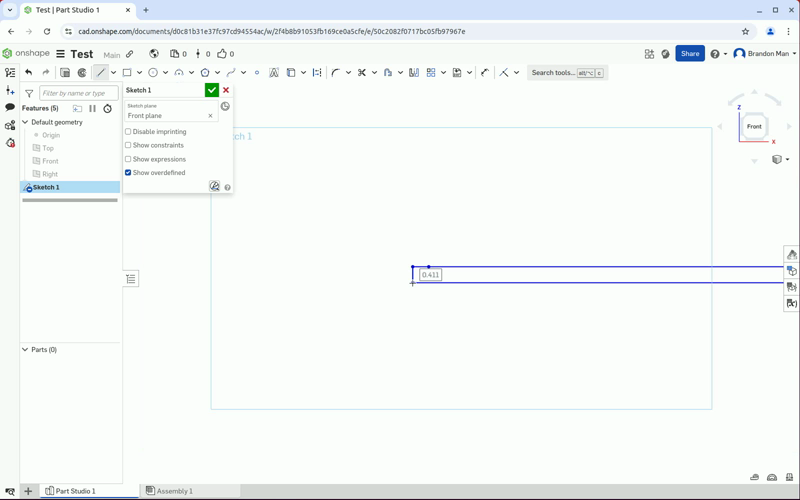
scroll(-6)
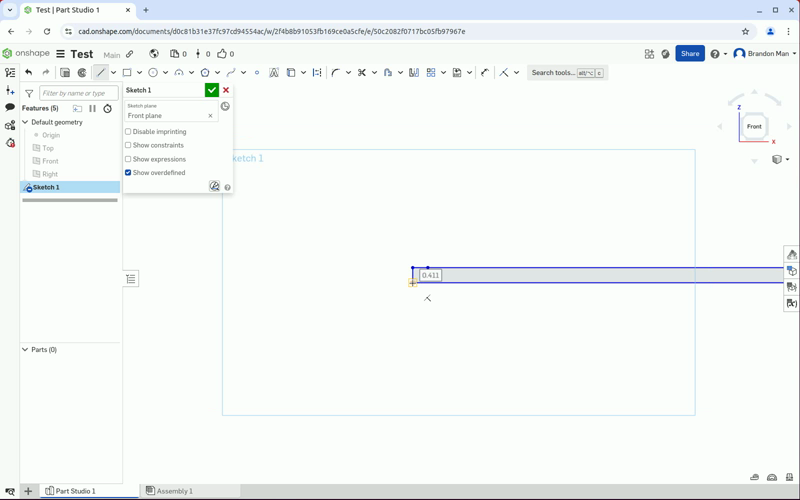
scroll(-6)
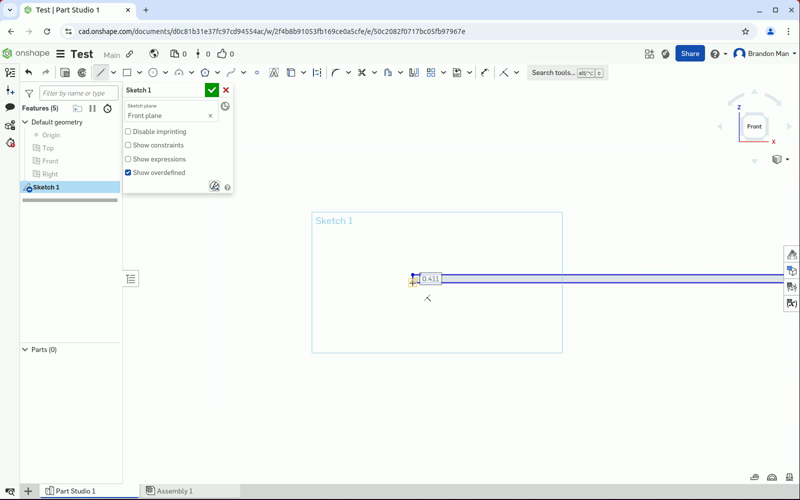
scroll(-6)
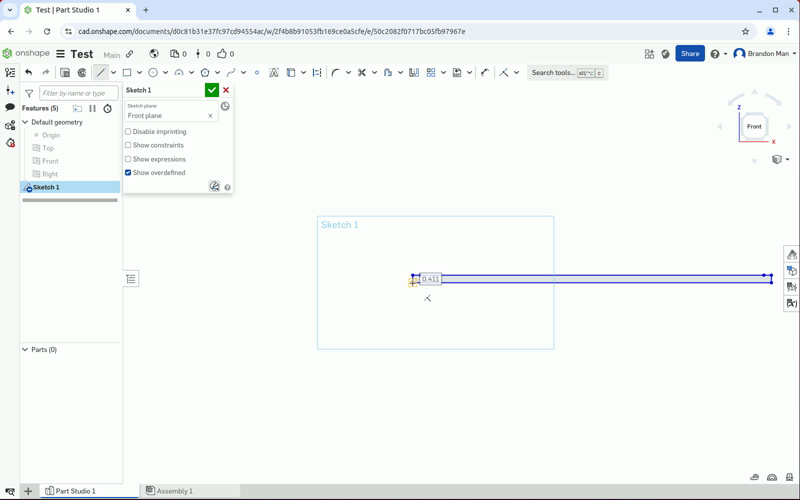
scroll(-6)
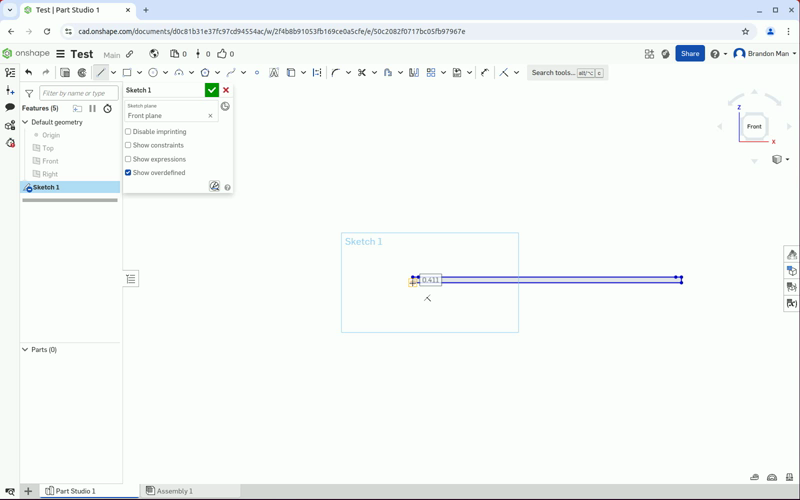
scroll(-6)
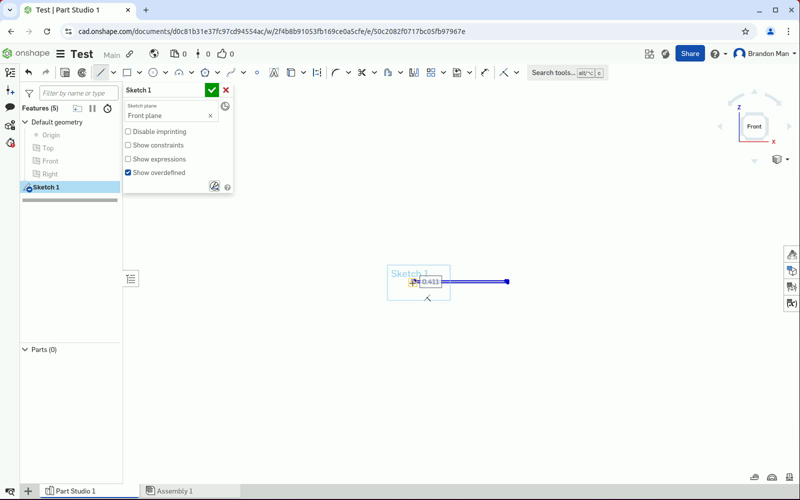
key(esc)
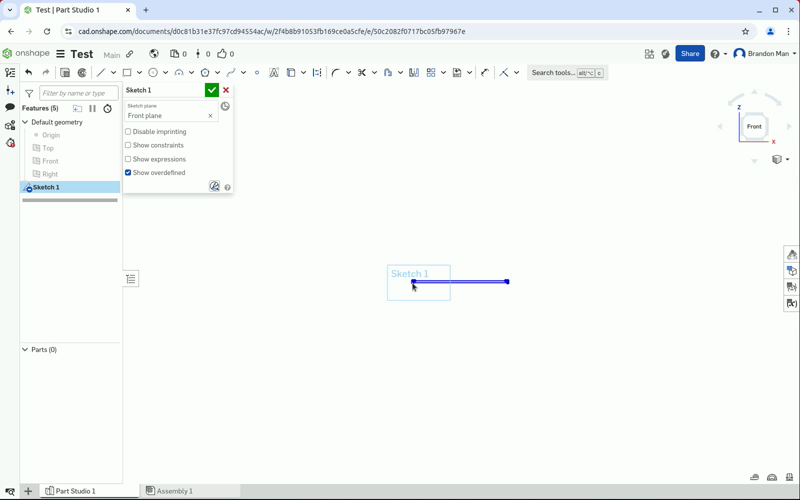
mouse_move(415, 282)
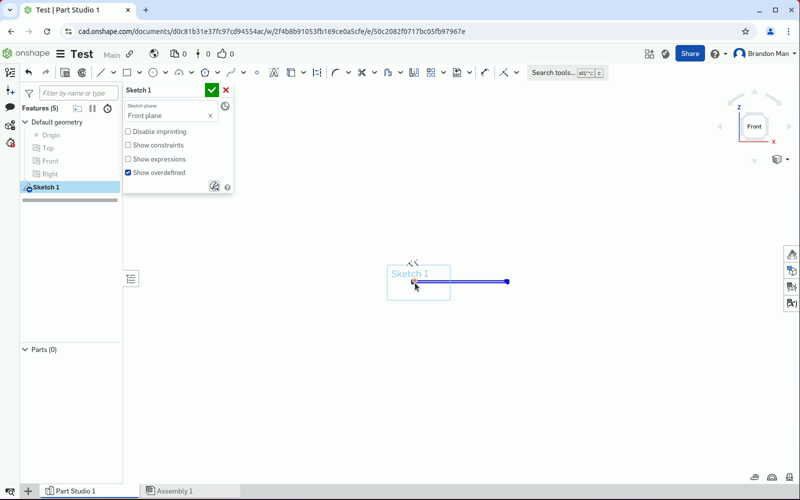
scroll(6)
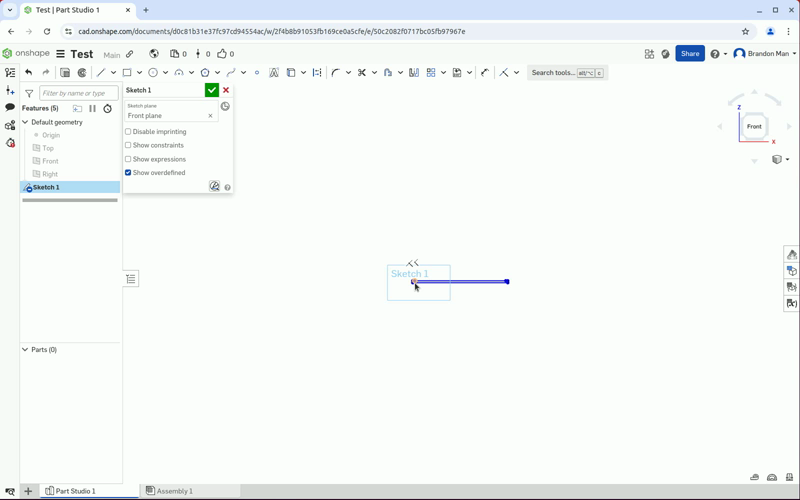
scroll(6)
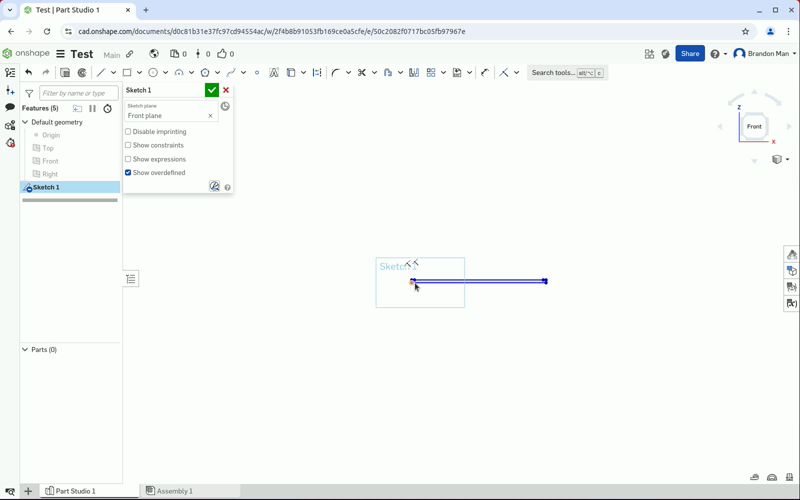
scroll(6)
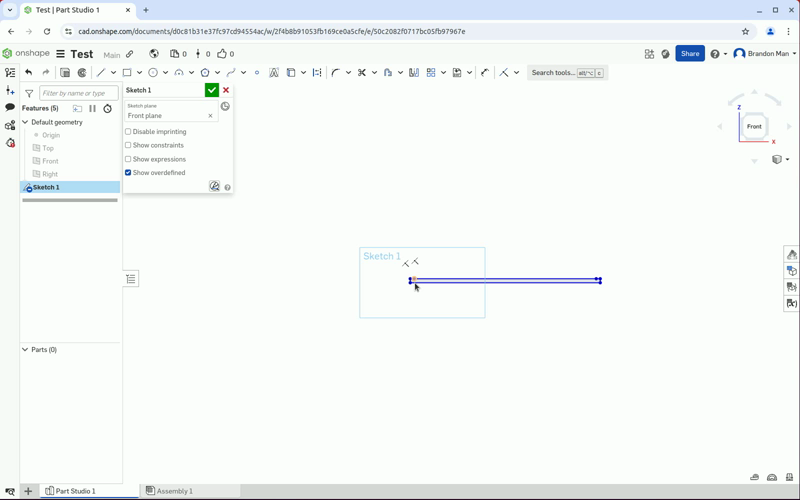
scroll(6)
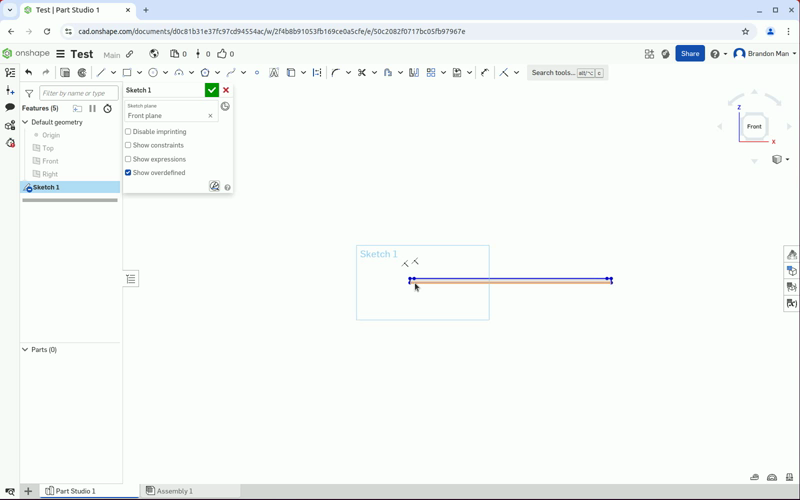
scroll(6)
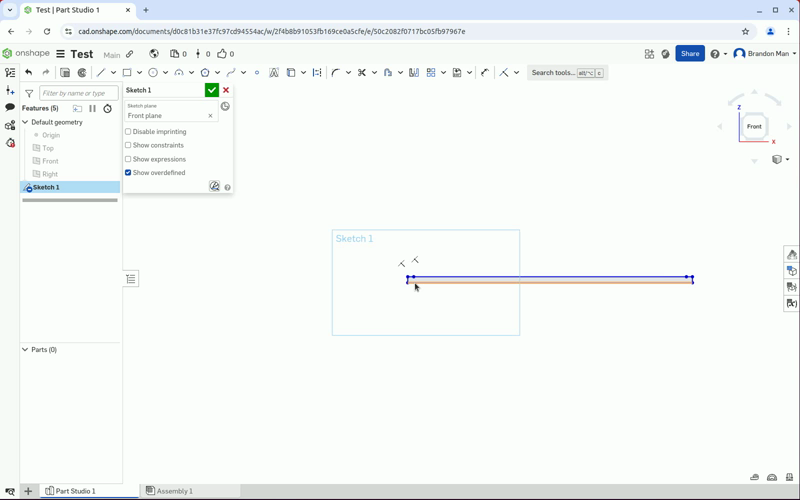
scroll(6)
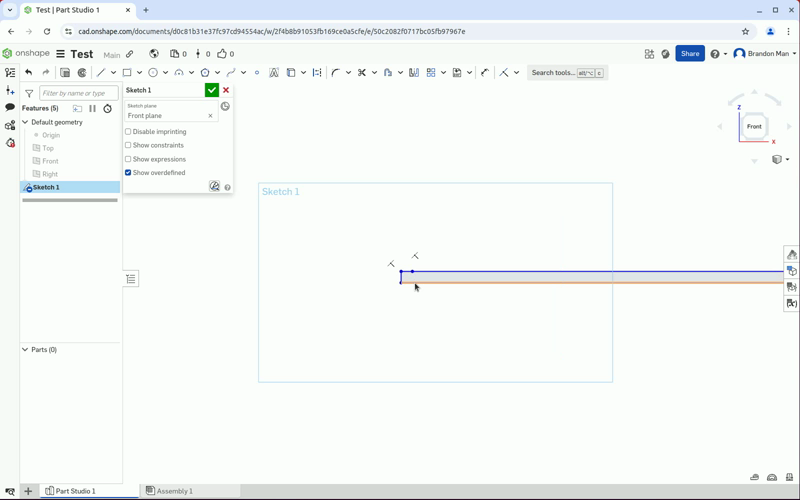
scroll(6)
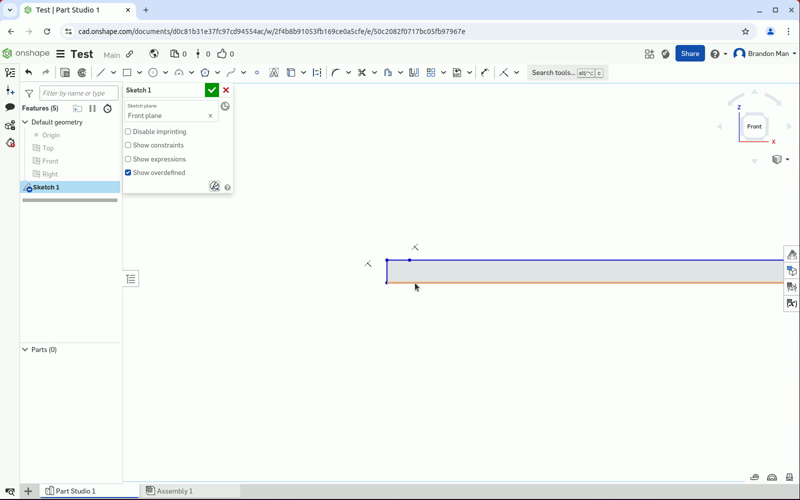
click(415, 282)
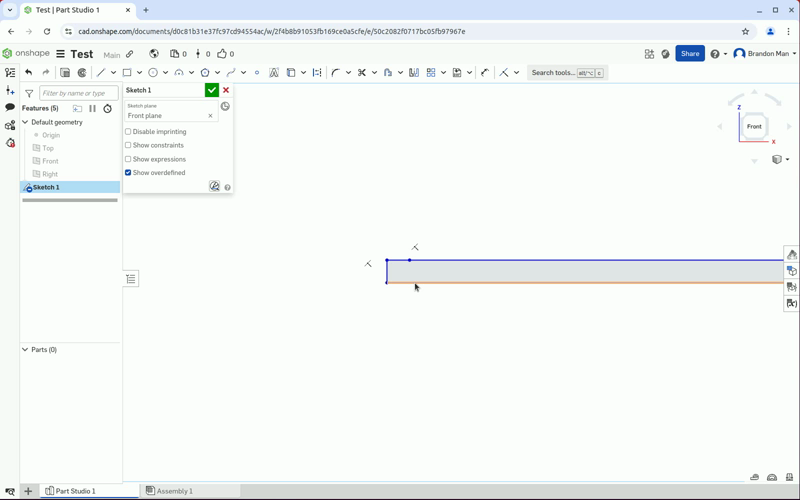
scroll(-6)
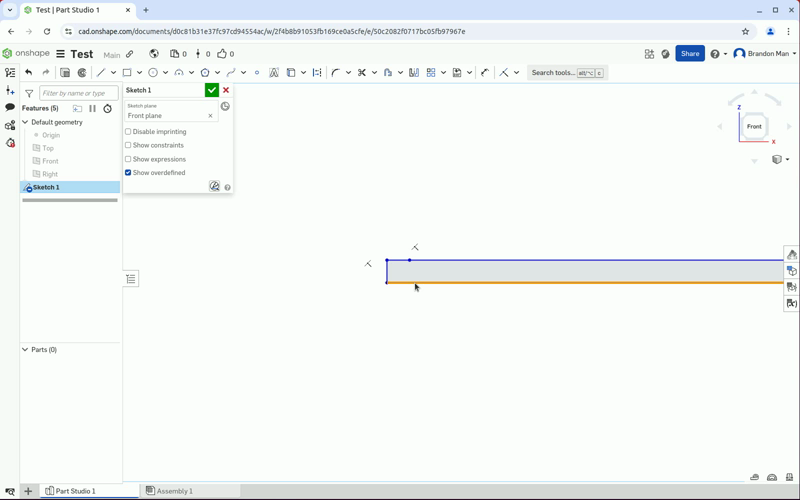
scroll(-6)
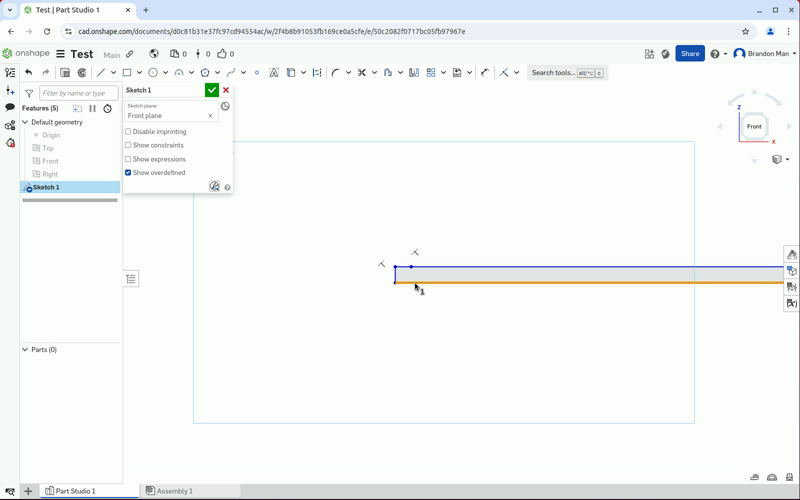
scroll(-6)
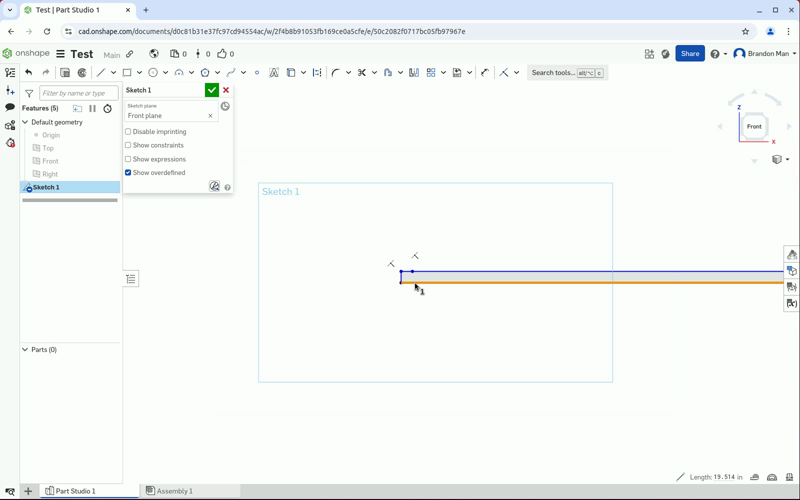
scroll(-6)
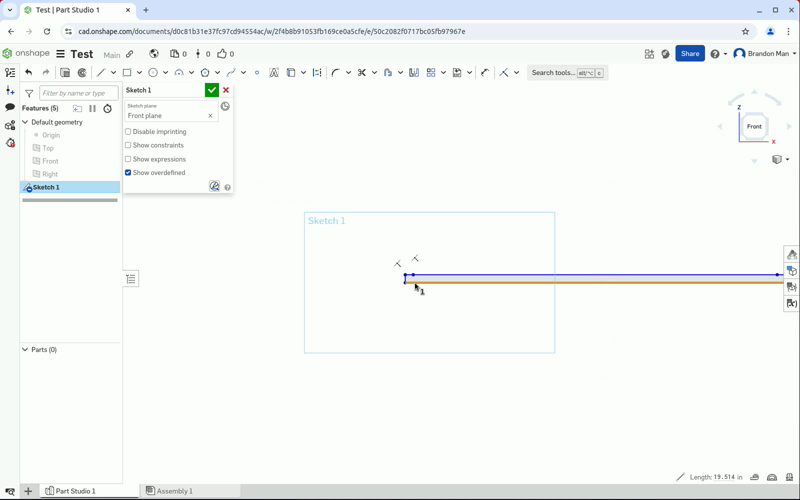
scroll(-6)
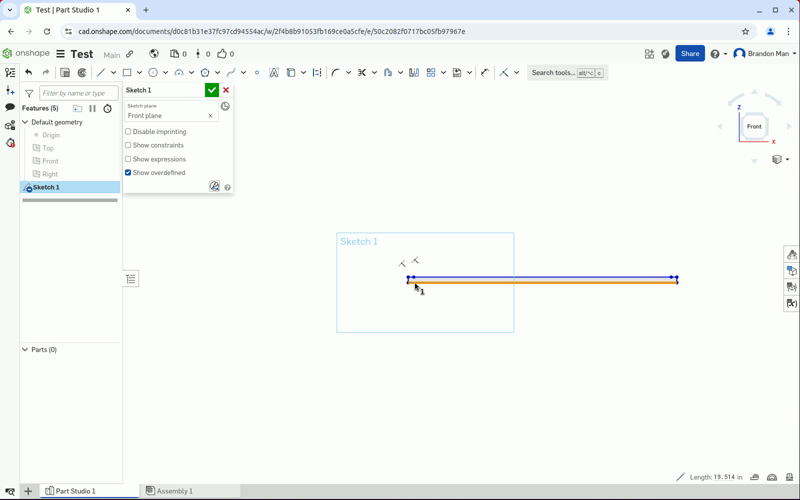
scroll(-6)
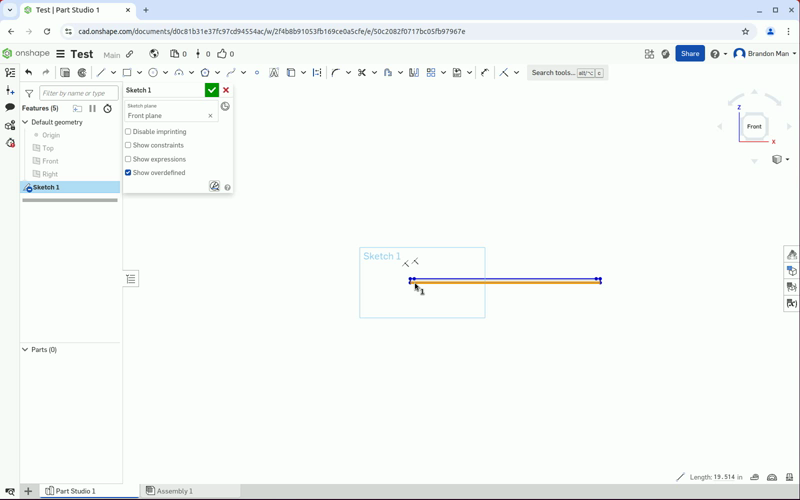
scroll(-6)
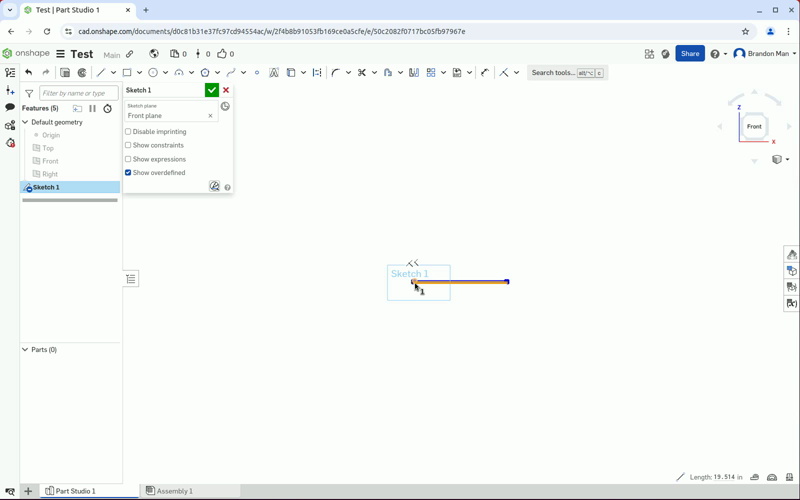
mouse_move(73, 352)
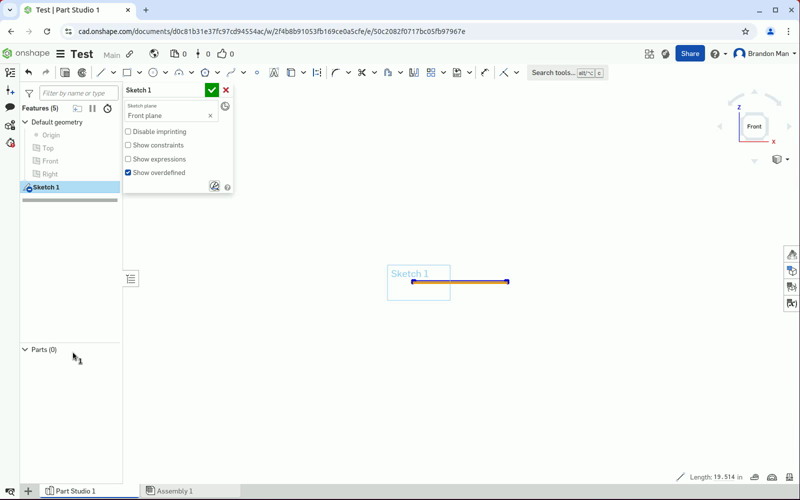
key(shift+y)
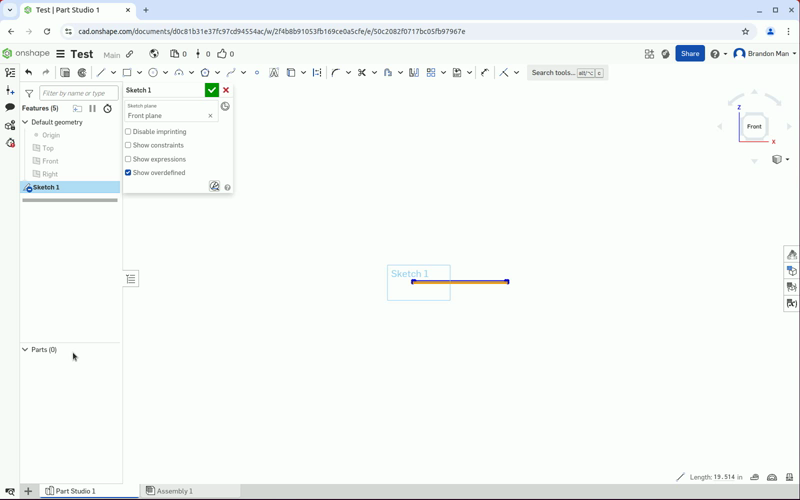
key(shift+e)
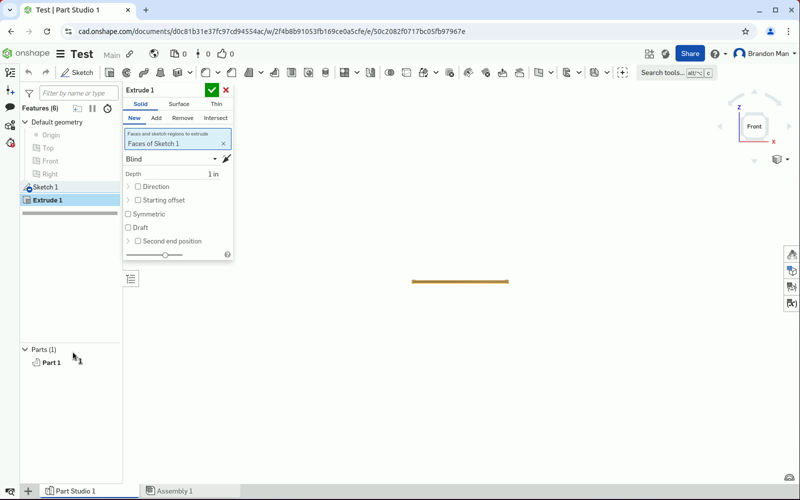
mouse_move(143, 106)
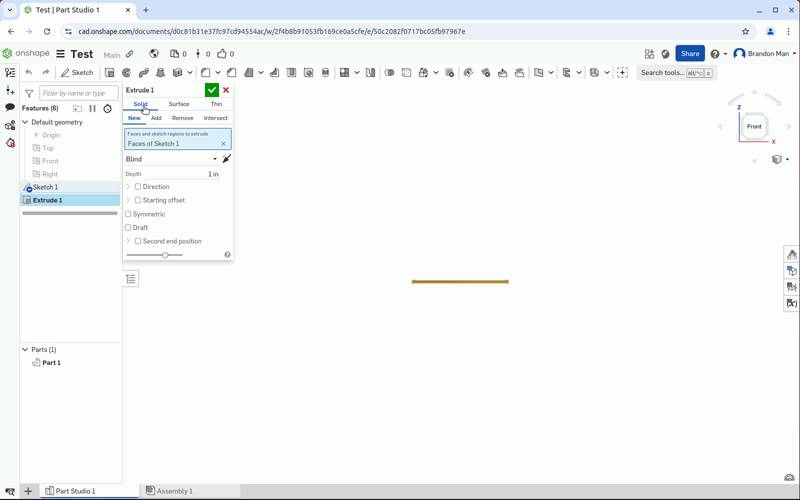
click(143, 106)
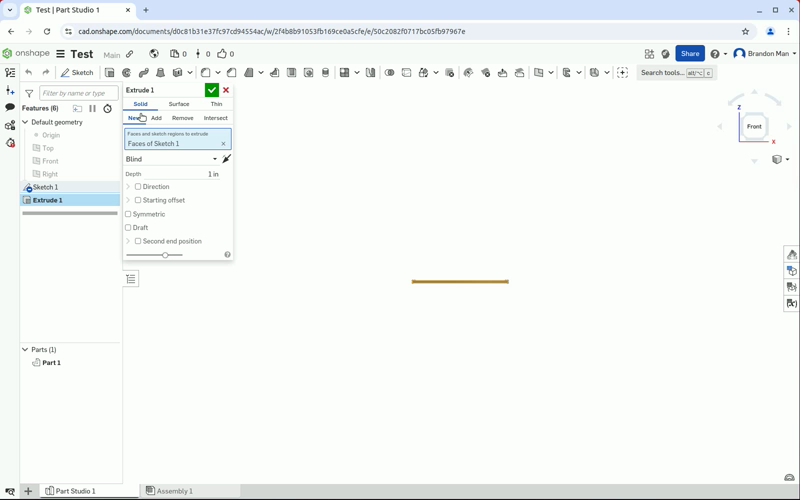
mouse_move(137, 120)
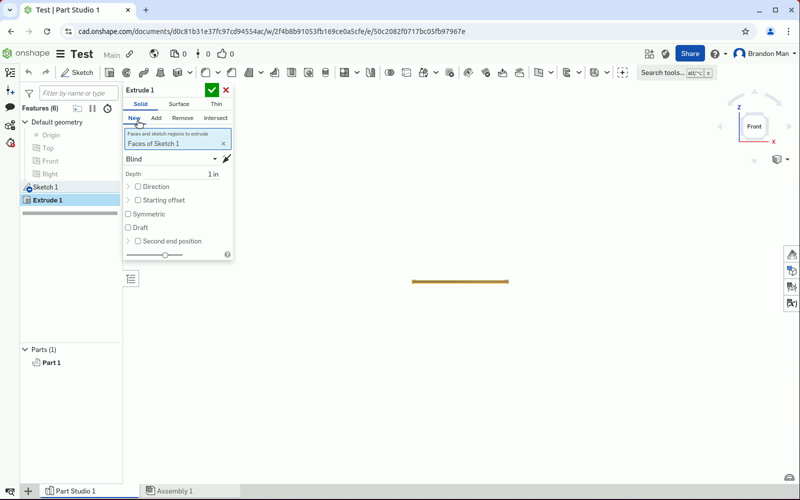
click(137, 120)
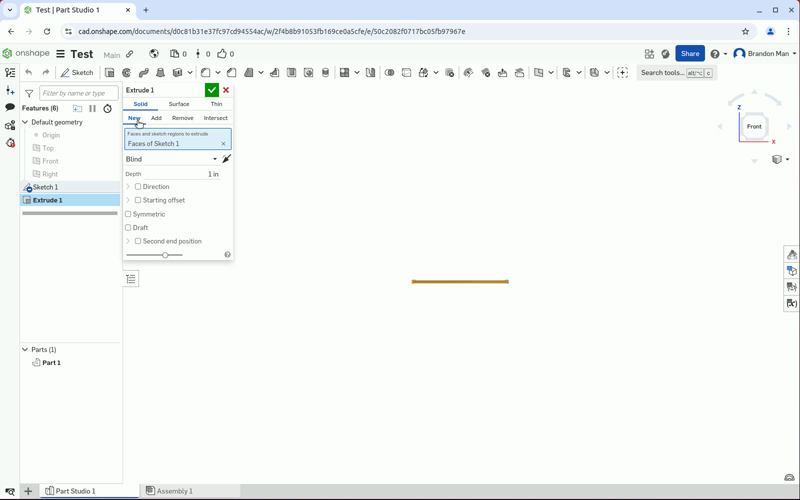
key(tab, 4)
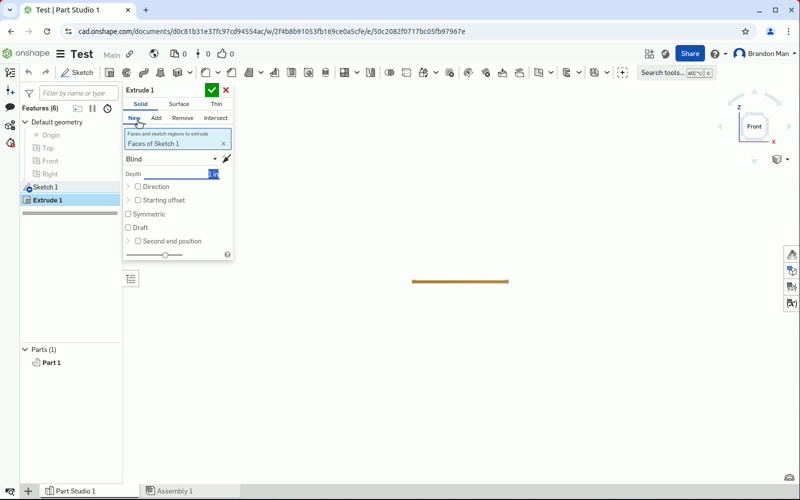
text(-11.795)
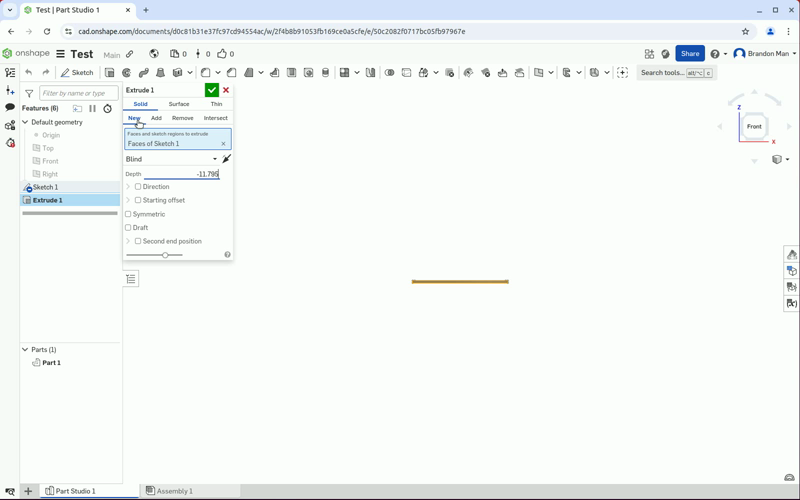
key(enter)
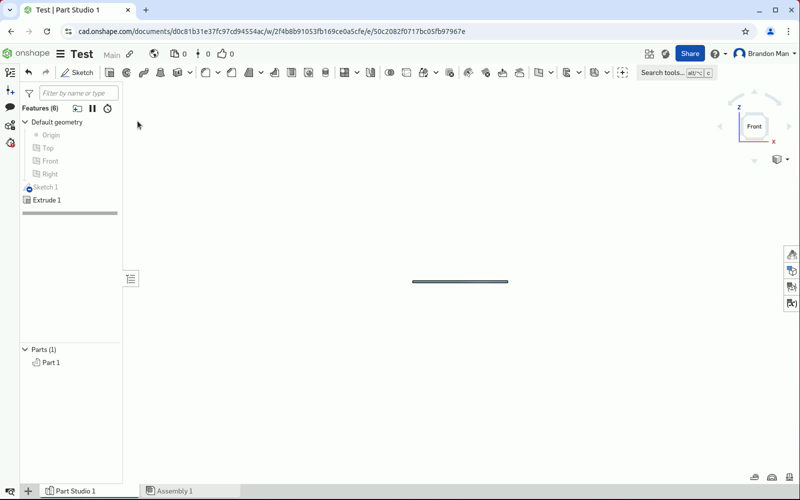
key(shift+h)
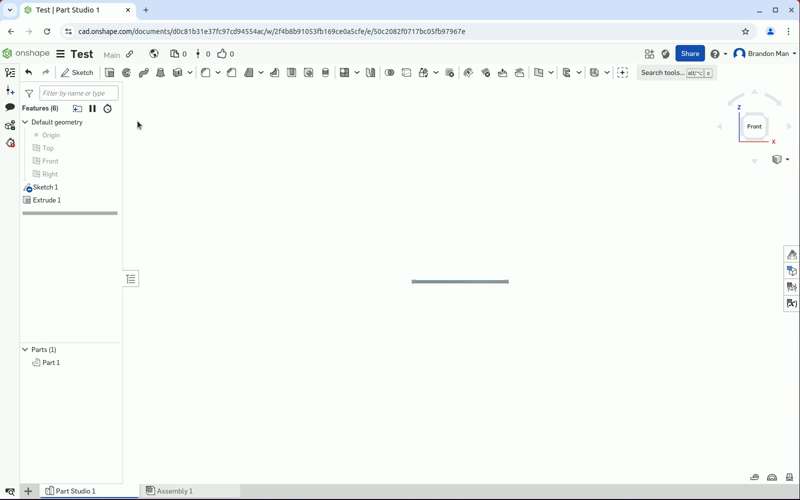
key(shift+h)
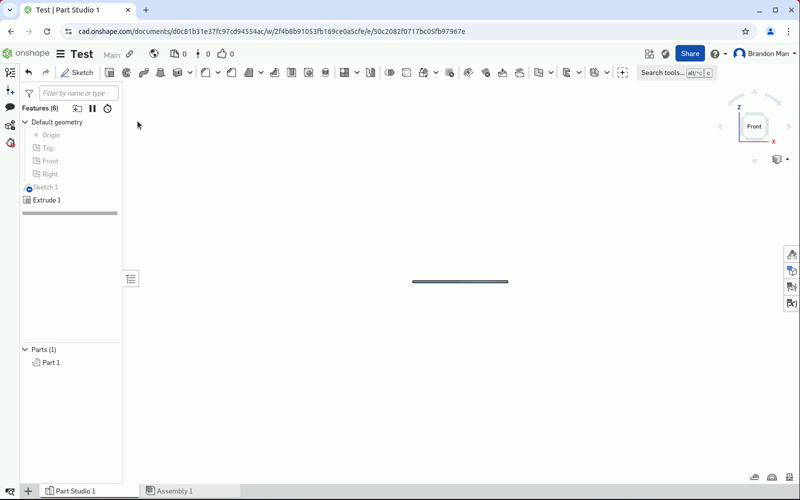
mouse_move(73, 189)
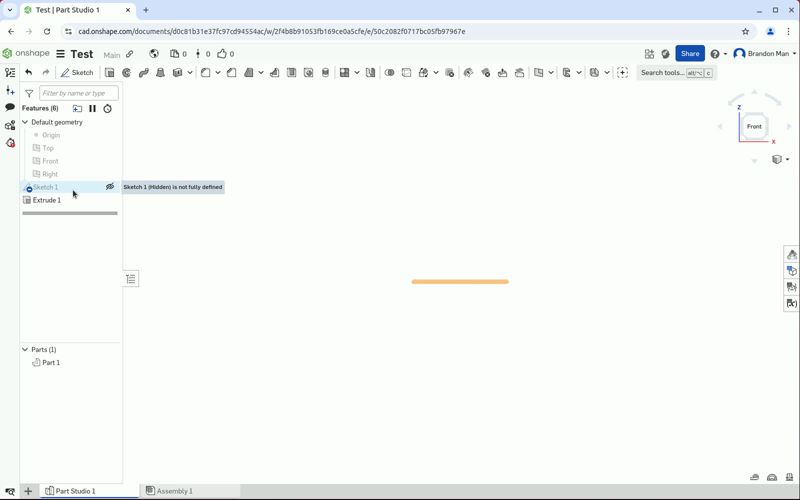
click(73, 189)
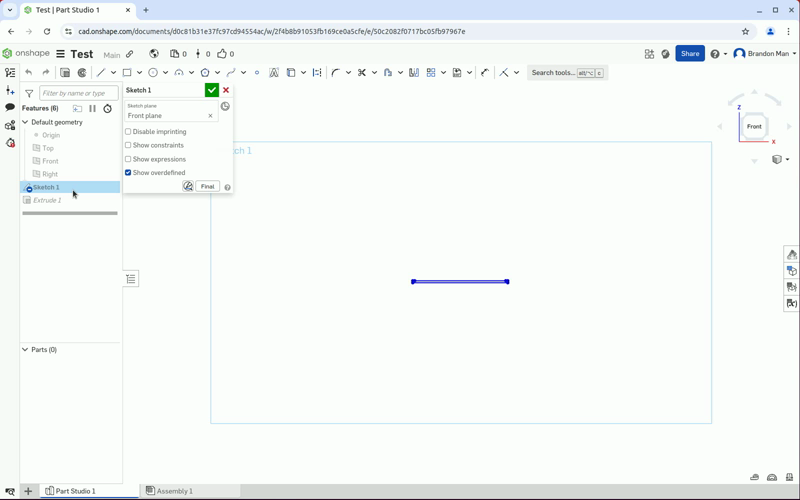
mouse_move(229, 92)
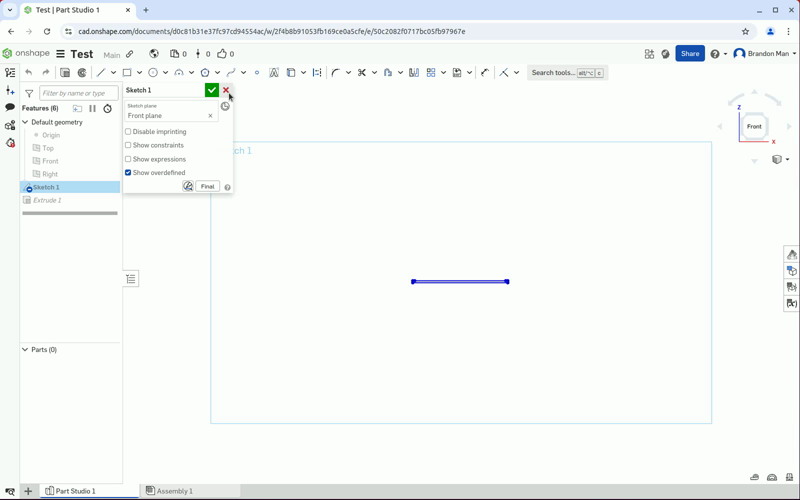
click(229, 92)
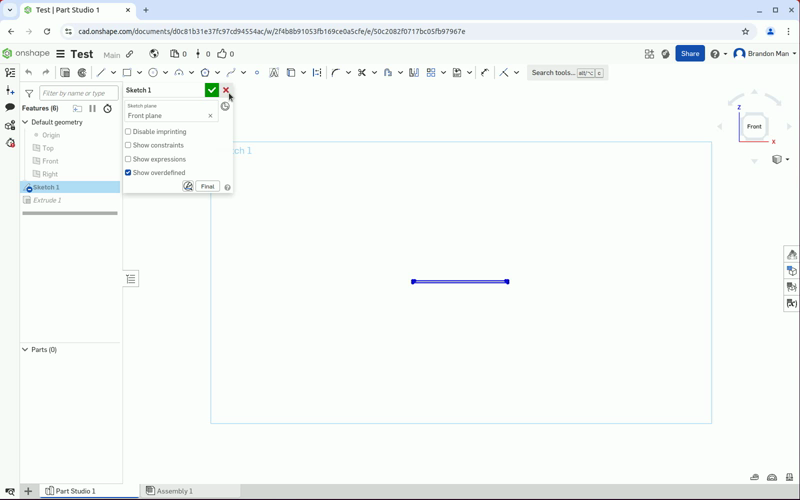
key(shift+s)
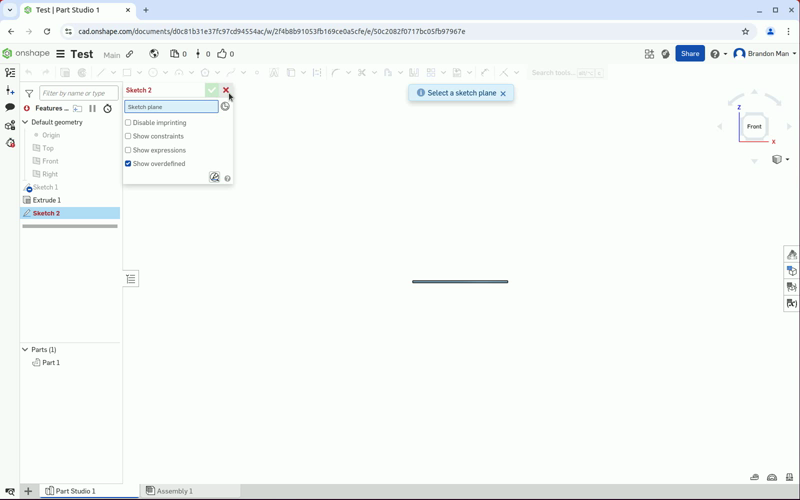
mouse_move(73, 163)
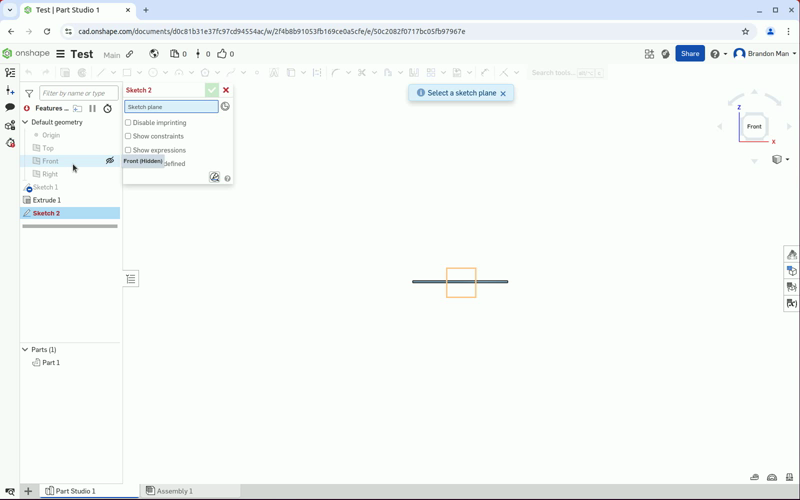
click(73, 163)
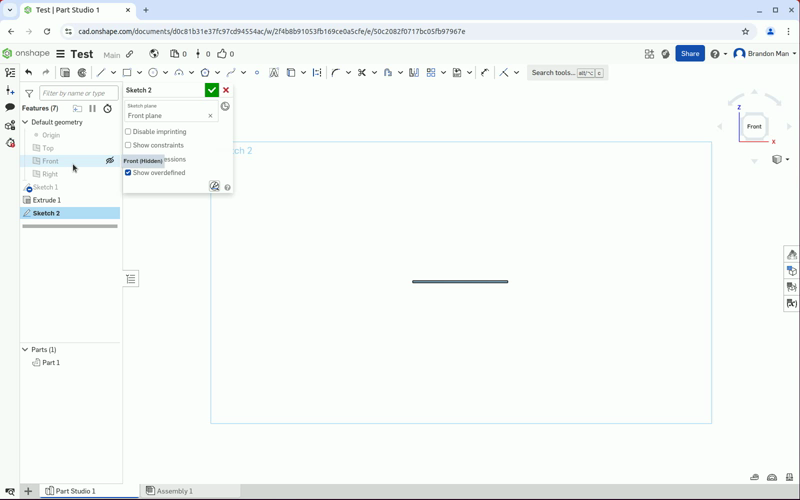
mouse_move(73, 352)
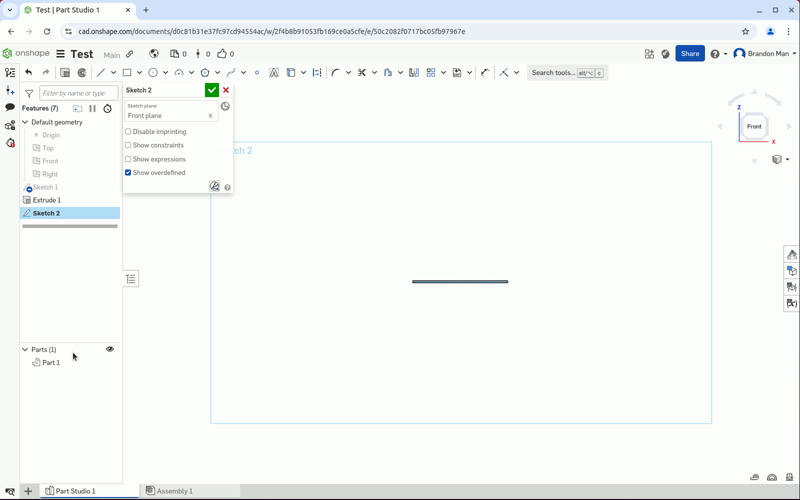
key(y)
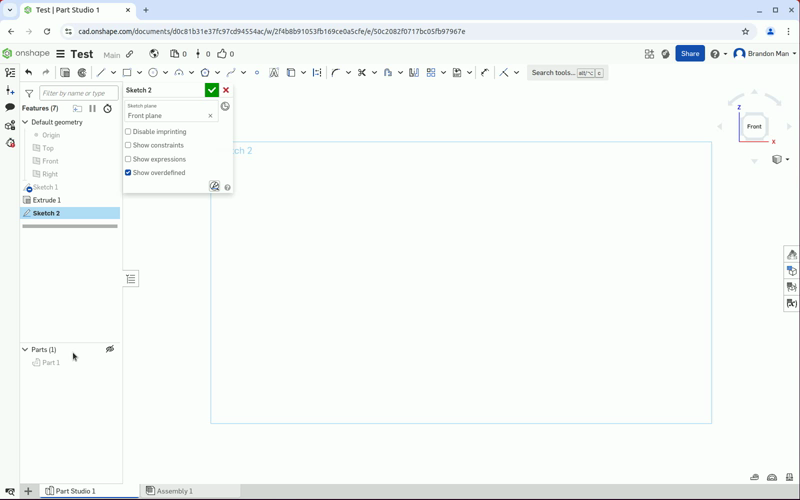
key(l)
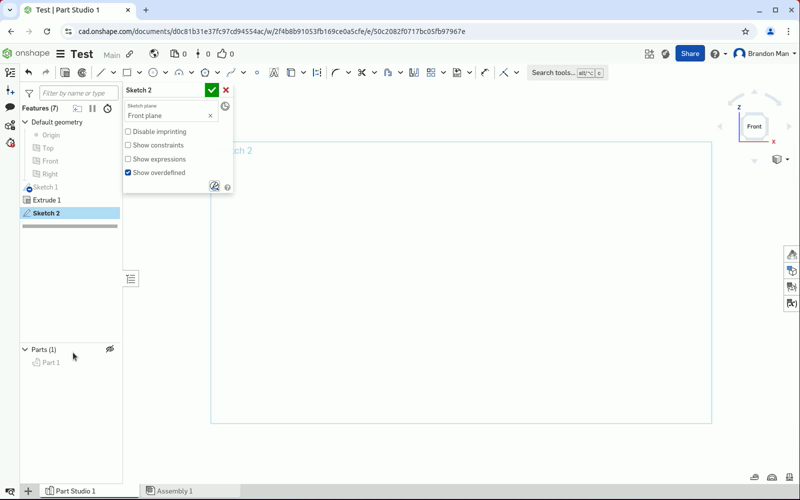
key_down(shift)
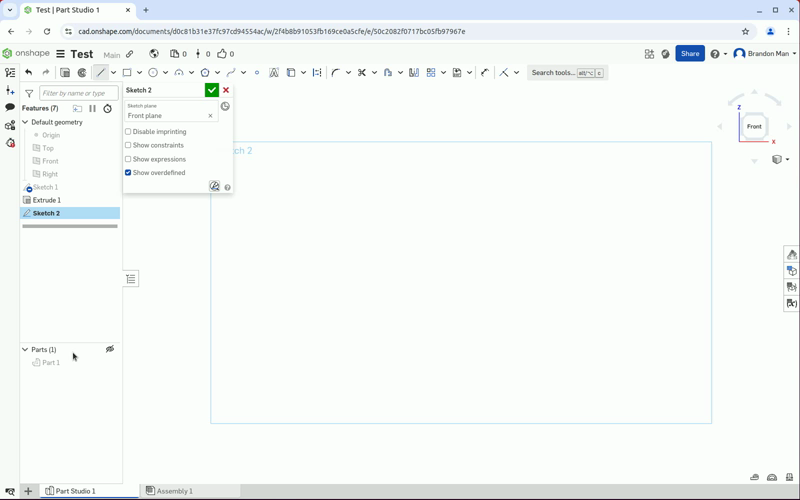
mouse_move(412, 172)
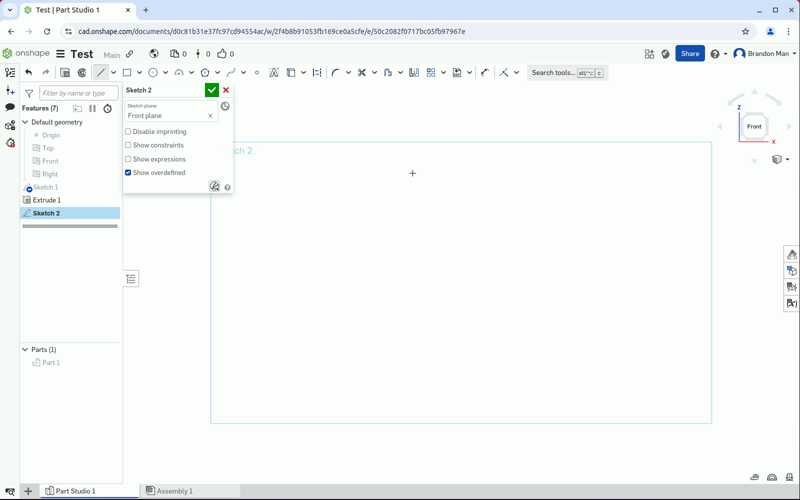
click(412, 172)
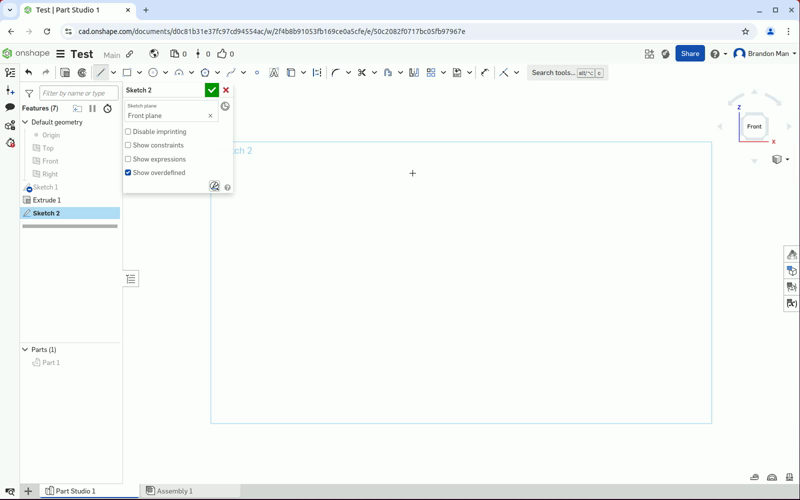
key_up(shift)
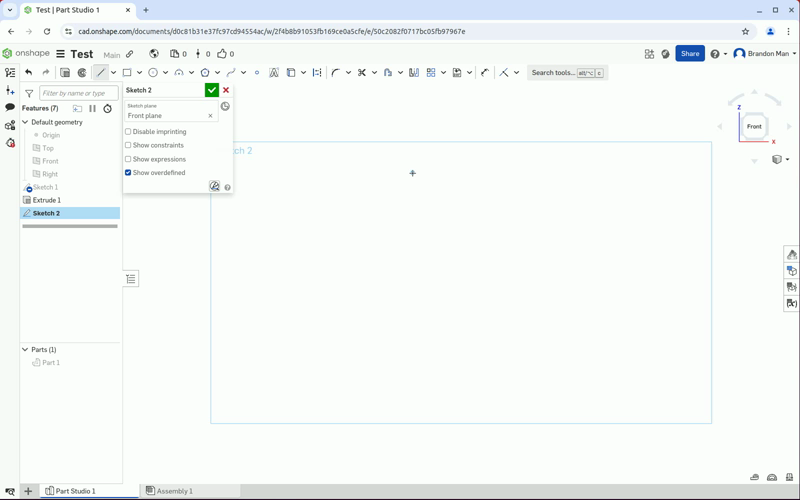
key_down(shift)
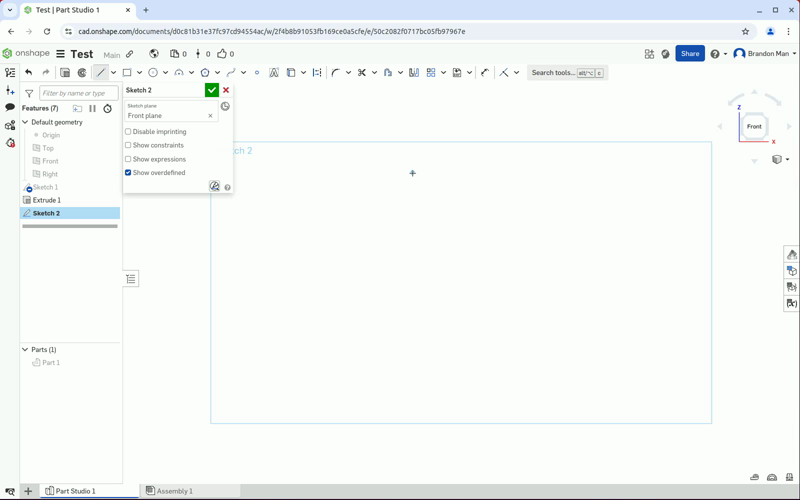
mouse_move(442, 172)
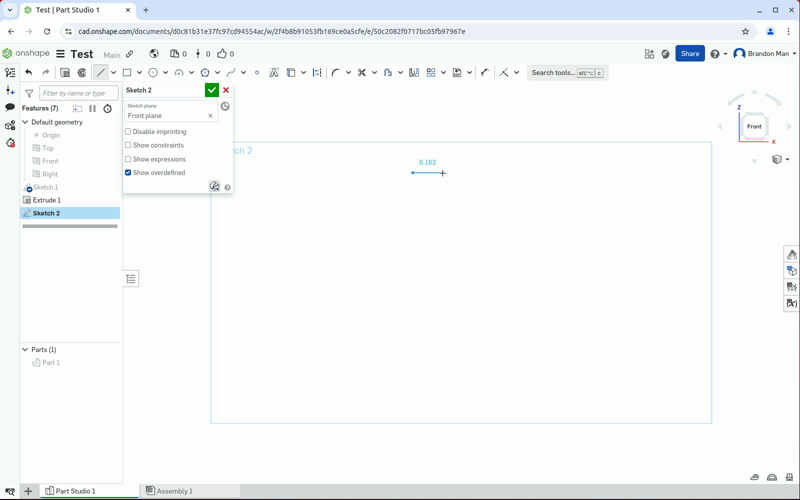
mouse_move(414, 172)
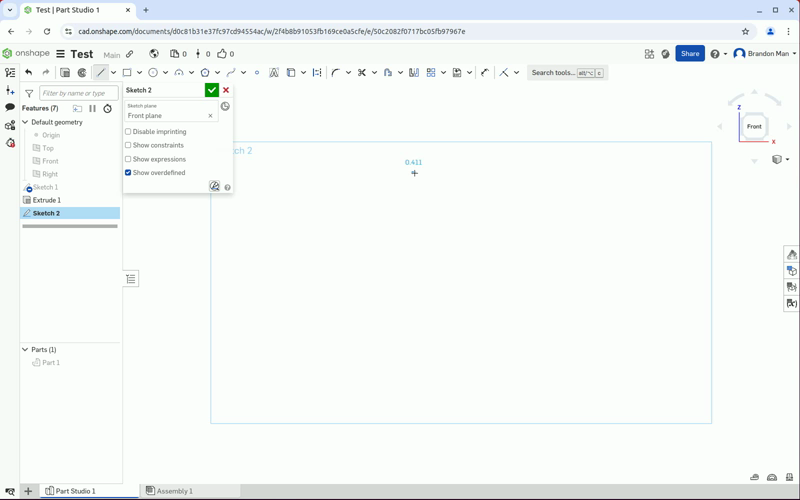
scroll(6)
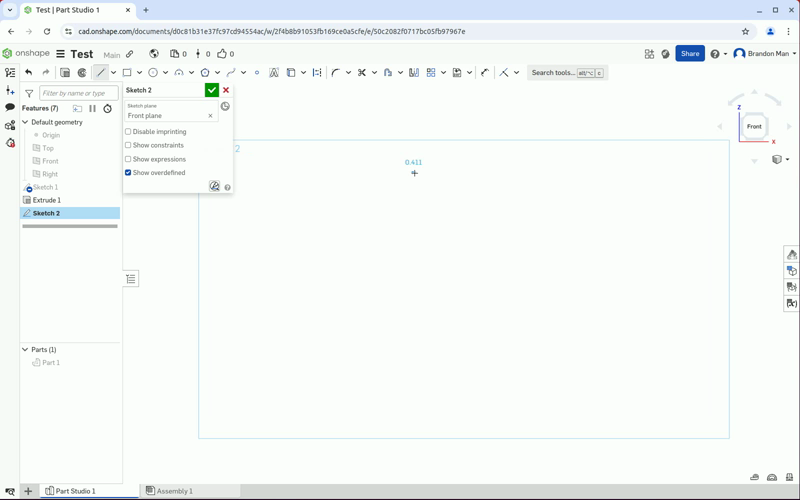
scroll(6)
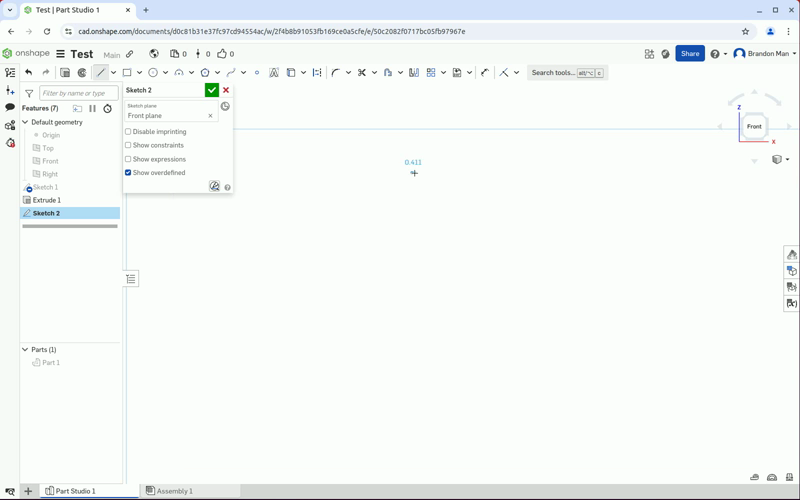
scroll(6)
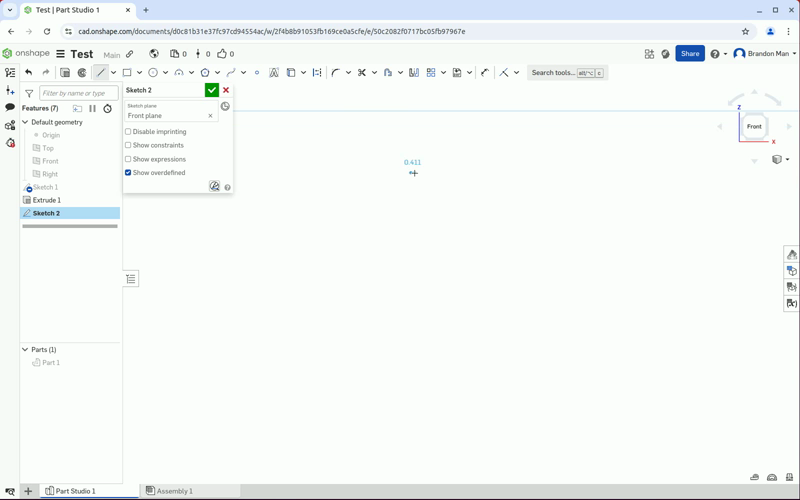
scroll(6)
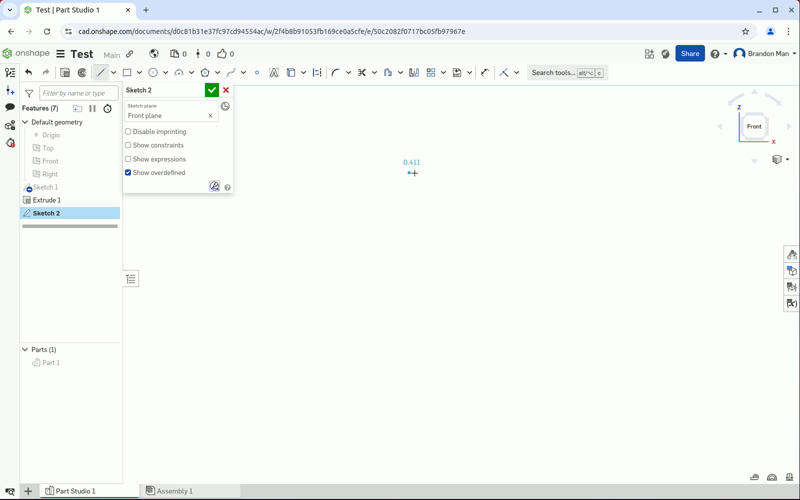
scroll(6)
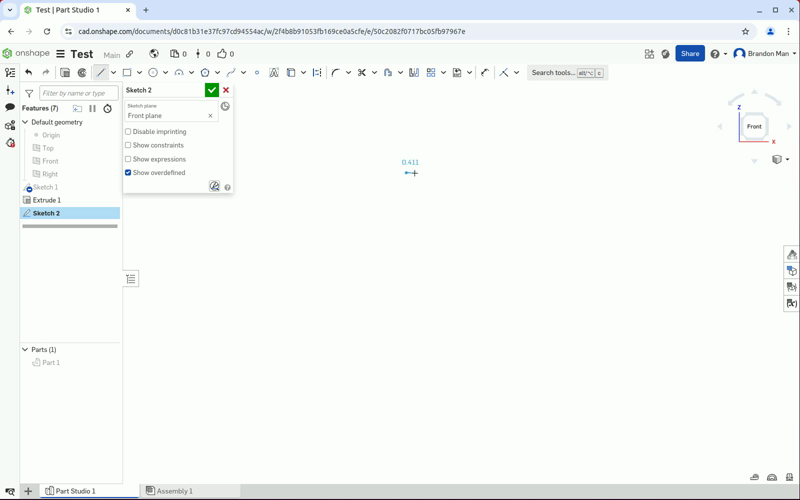
scroll(6)
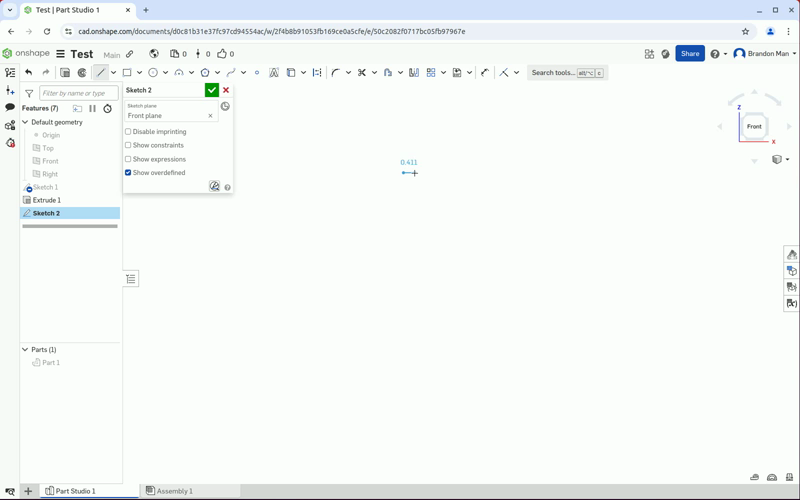
scroll(6)
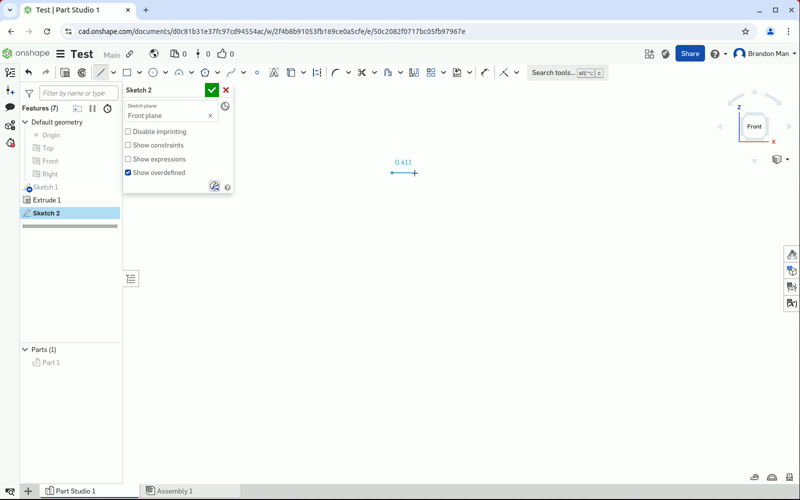
click(414, 172)
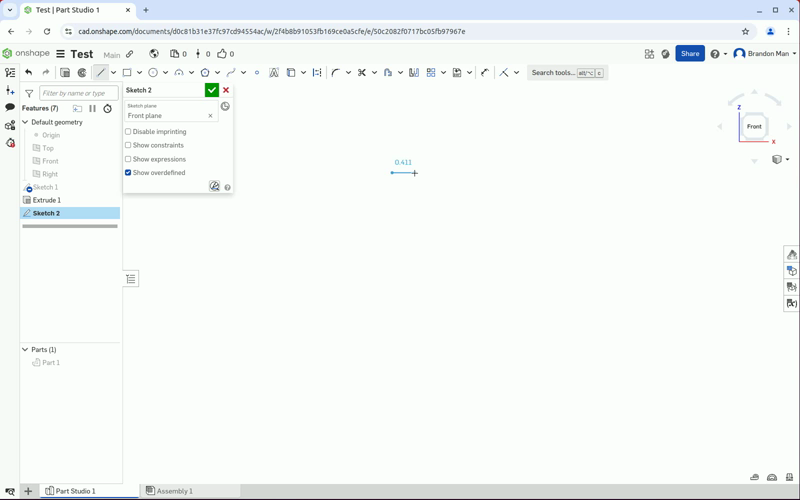
scroll(-6)
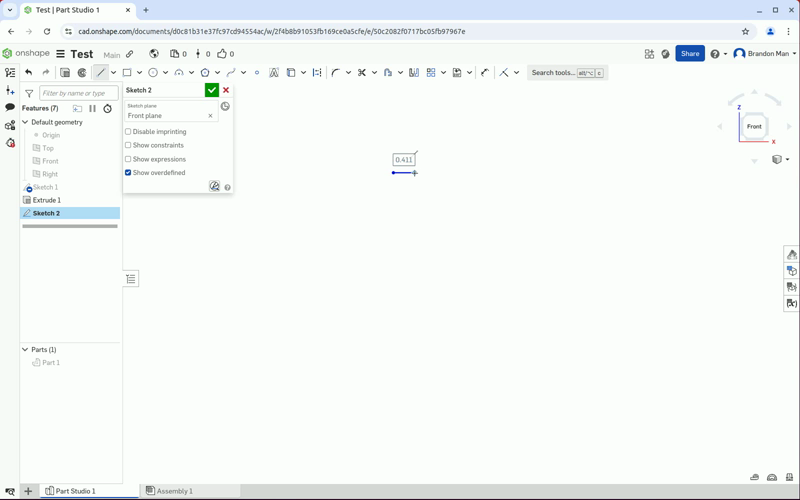
scroll(-6)
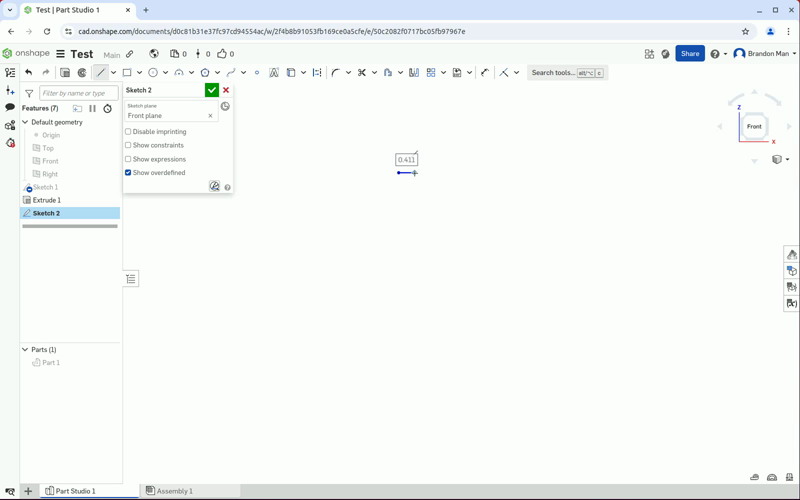
scroll(-6)
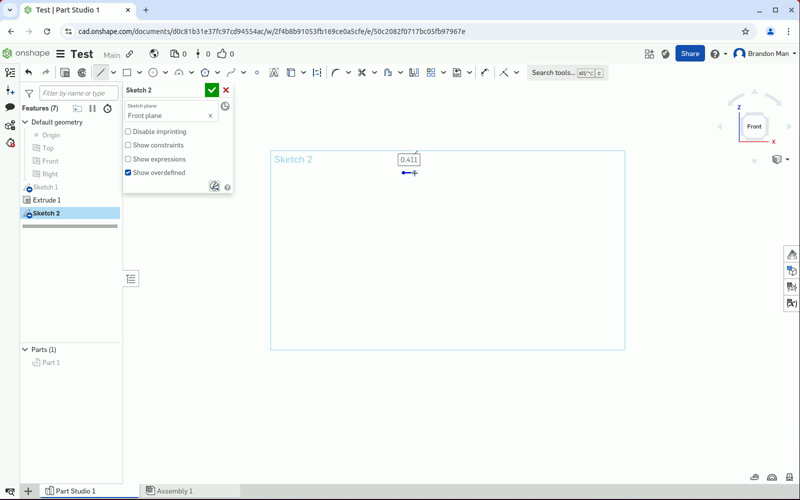
scroll(-6)
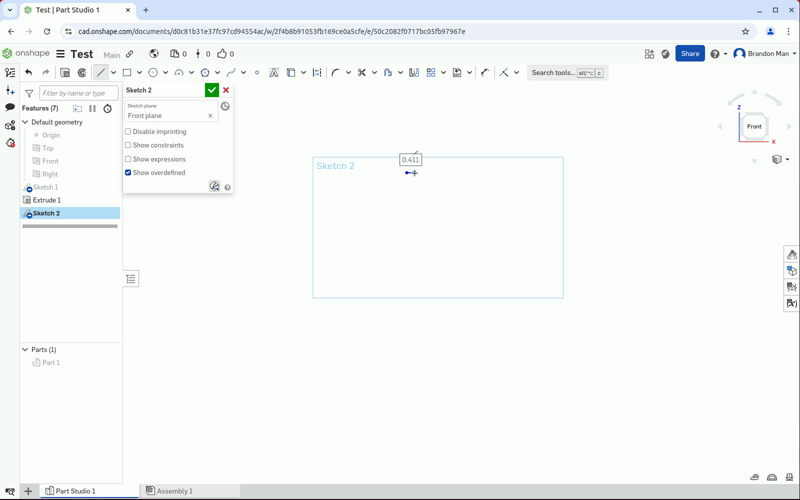
scroll(-6)
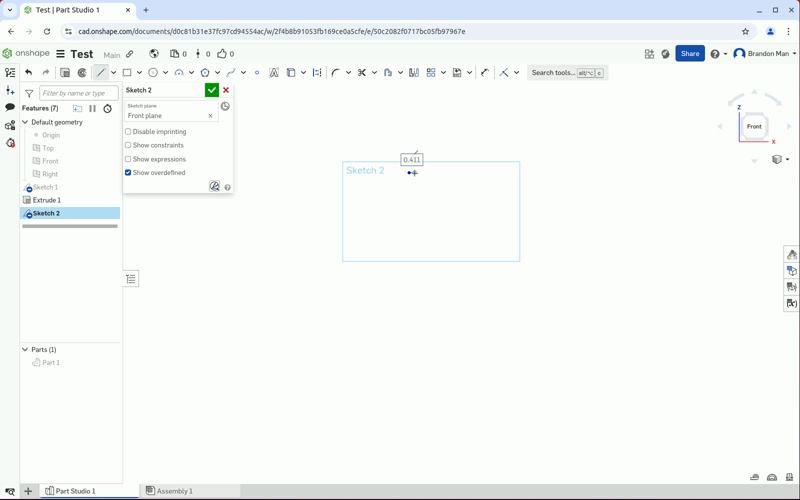
scroll(-6)
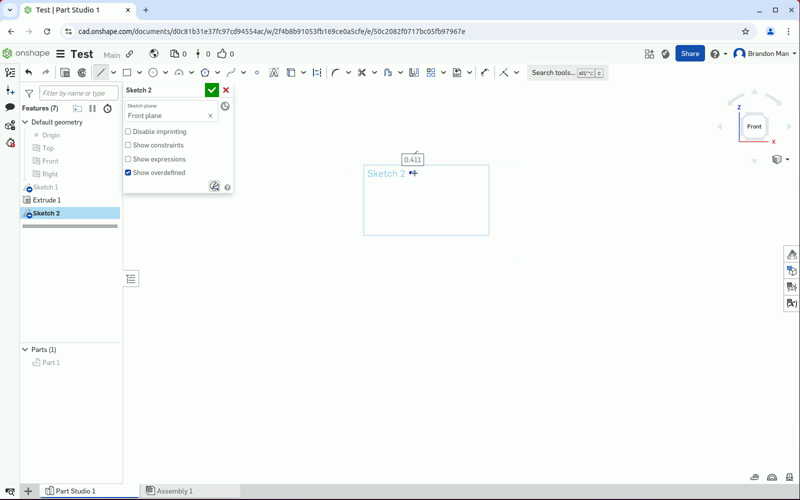
scroll(-6)
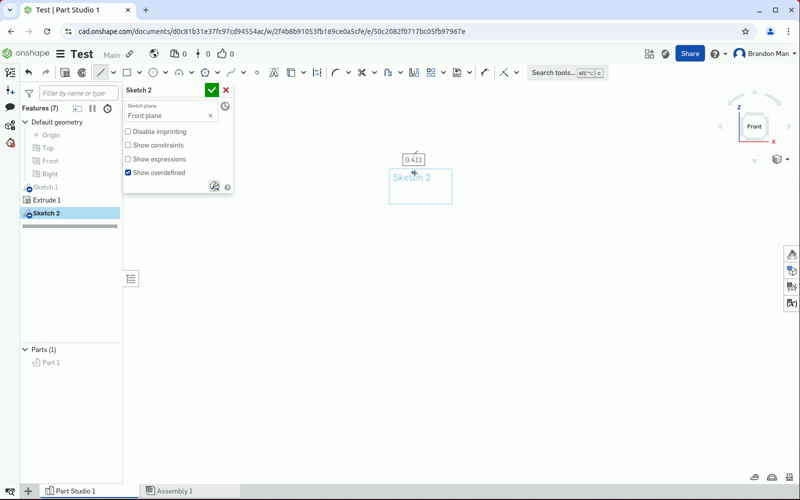
key_up(shift)
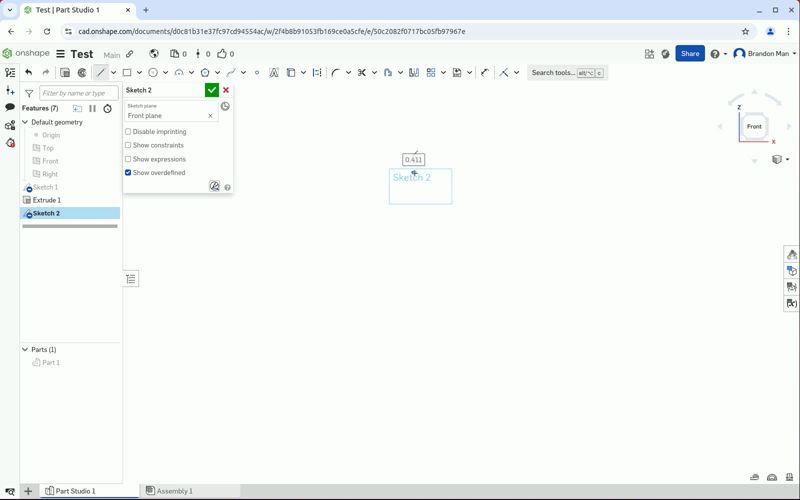
key_down(shift)
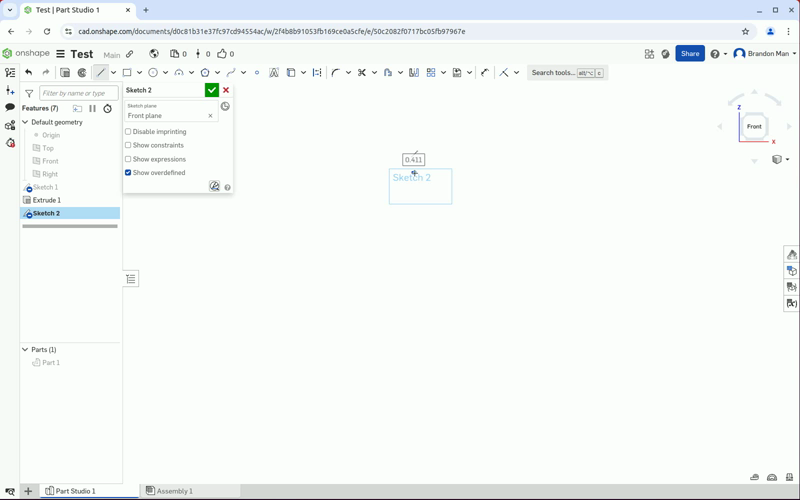
mouse_move(505, 172)
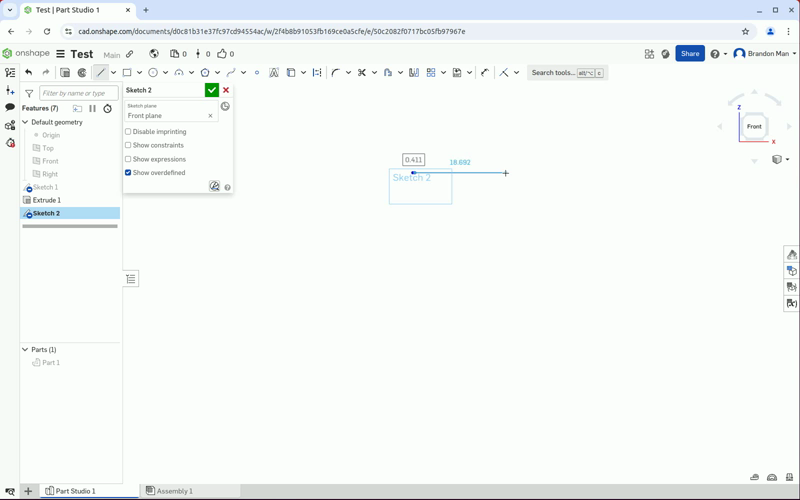
click(505, 172)
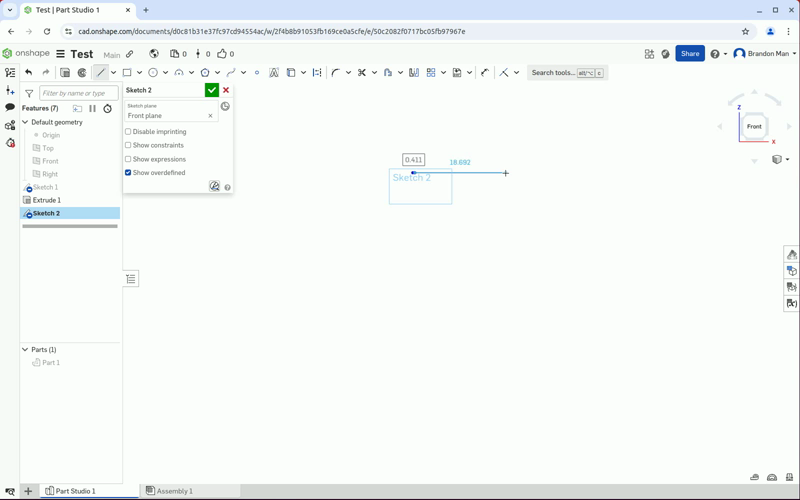
key_up(shift)
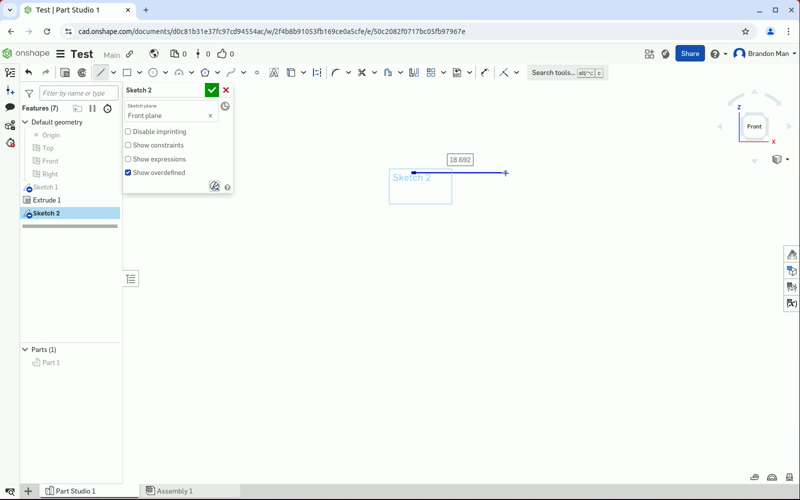
key_down(shift)
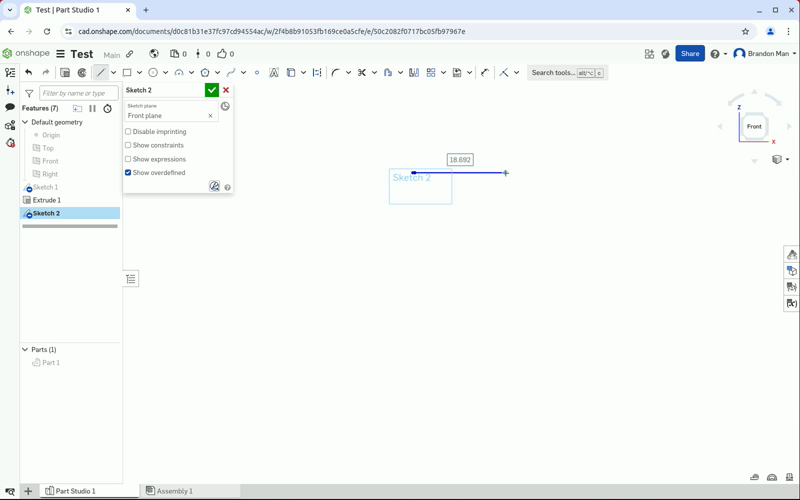
mouse_move(535, 172)
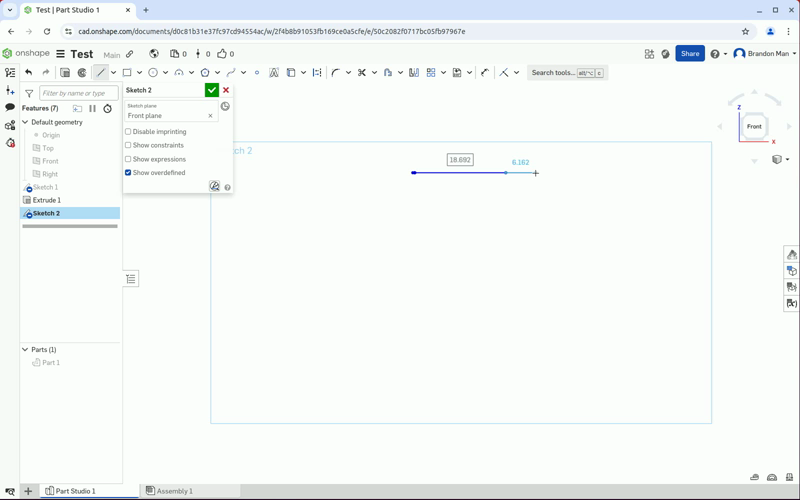
mouse_move(507, 172)
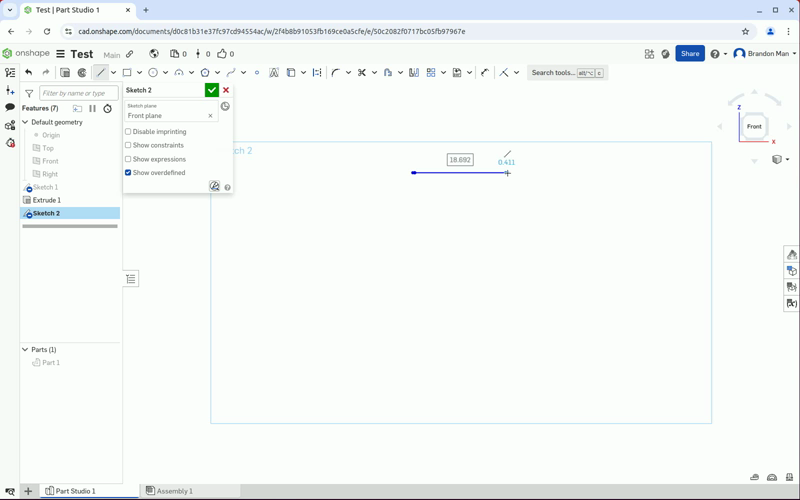
scroll(6)
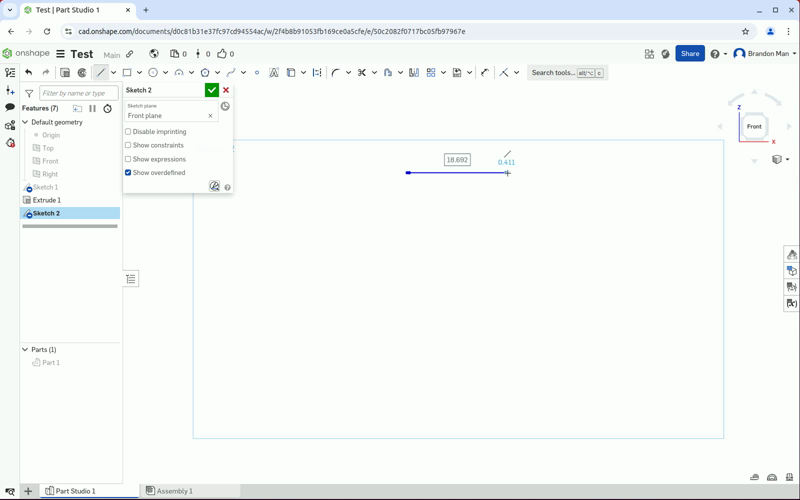
scroll(6)
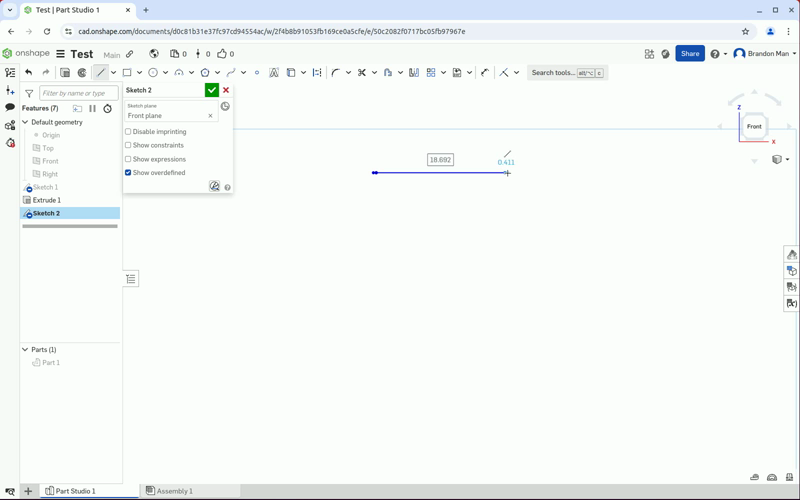
scroll(6)
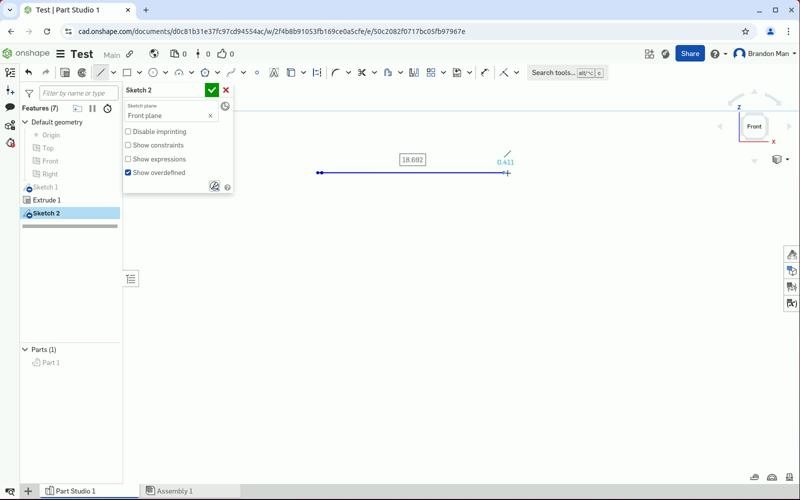
scroll(6)
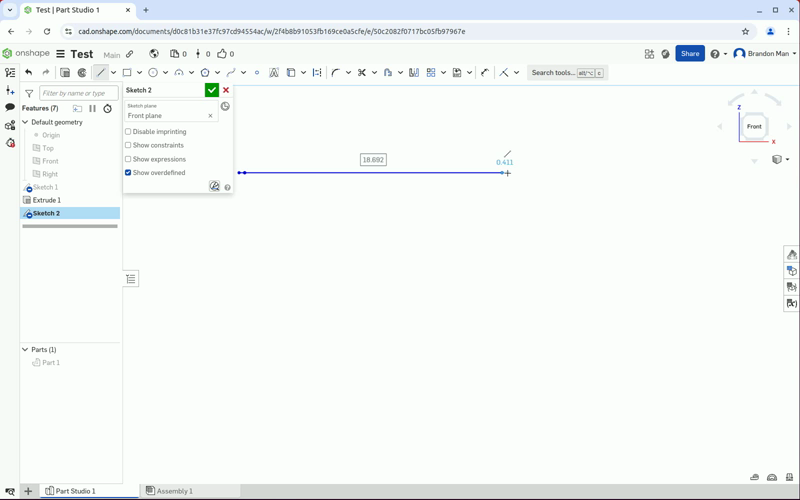
scroll(6)
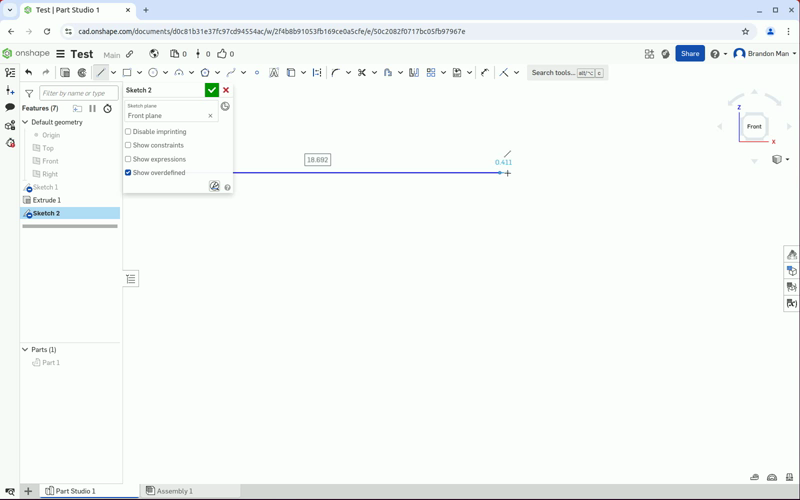
scroll(6)
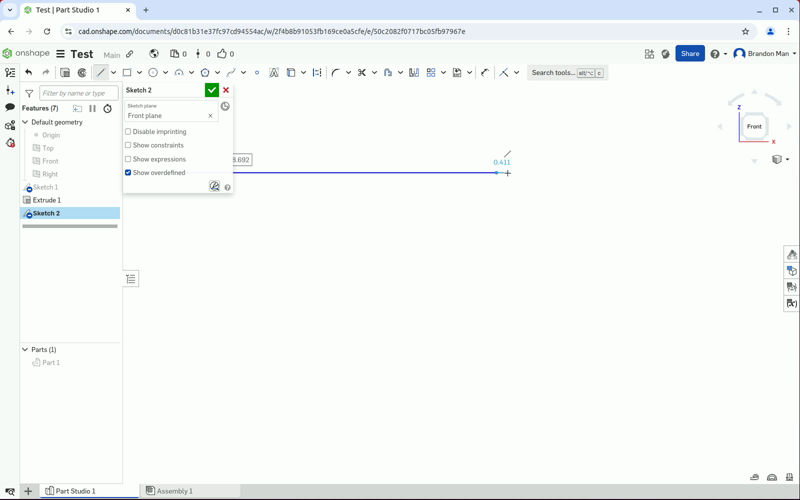
scroll(6)
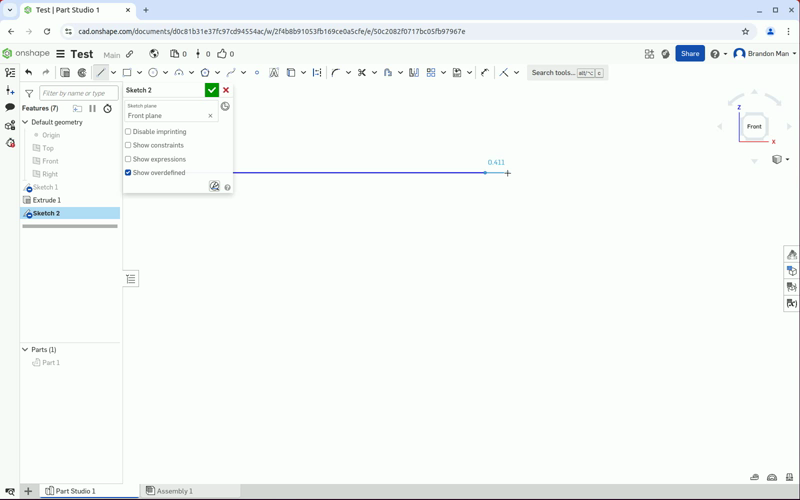
click(507, 172)
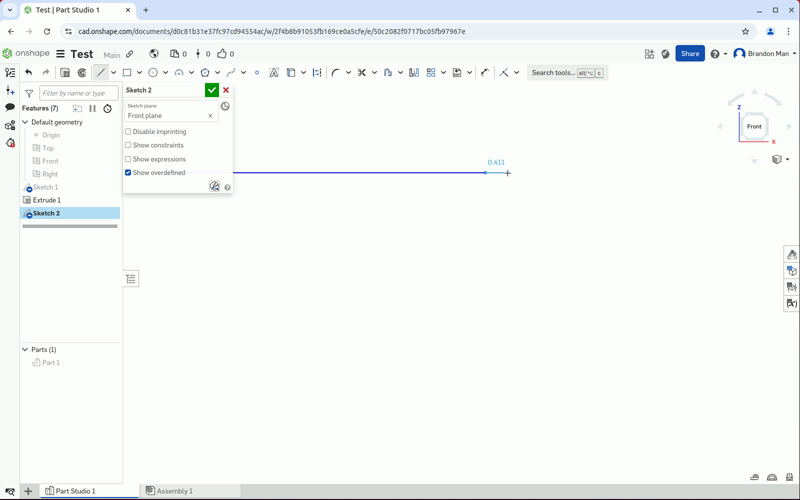
scroll(-6)
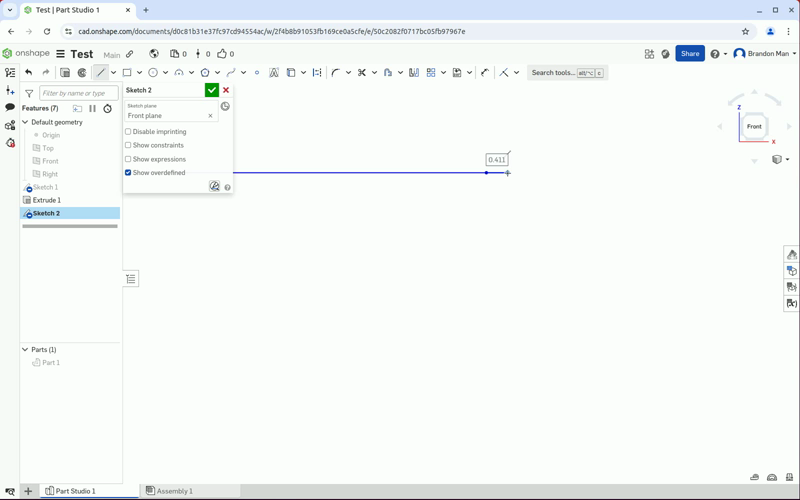
scroll(-6)
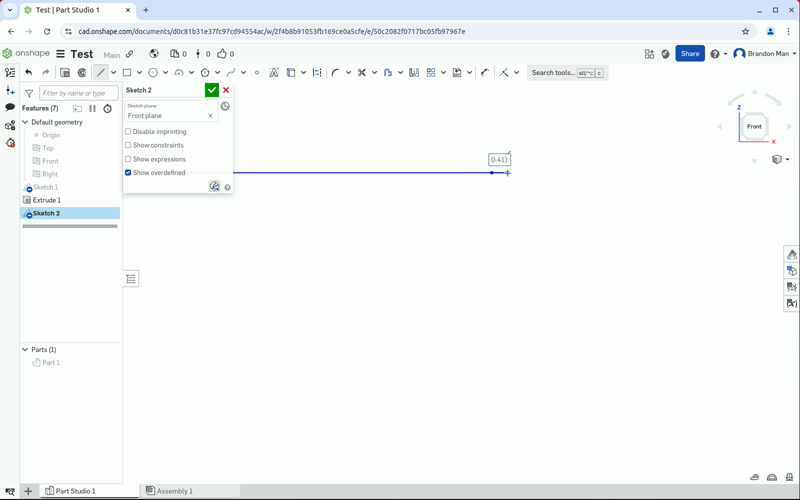
scroll(-6)
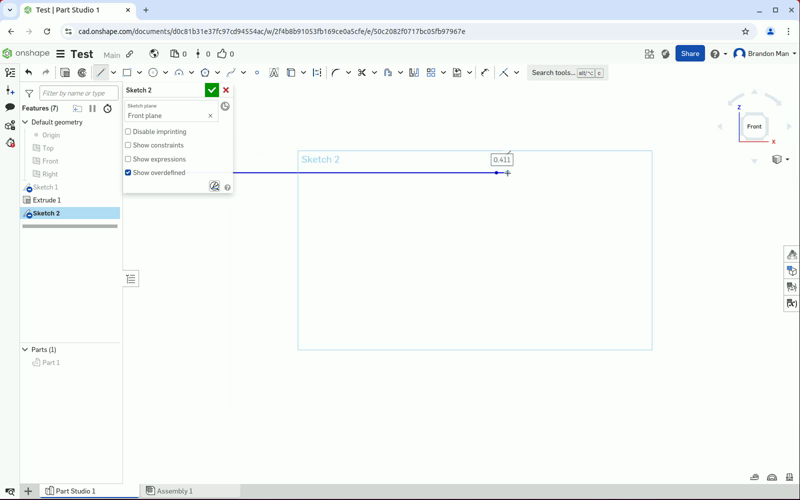
scroll(-6)
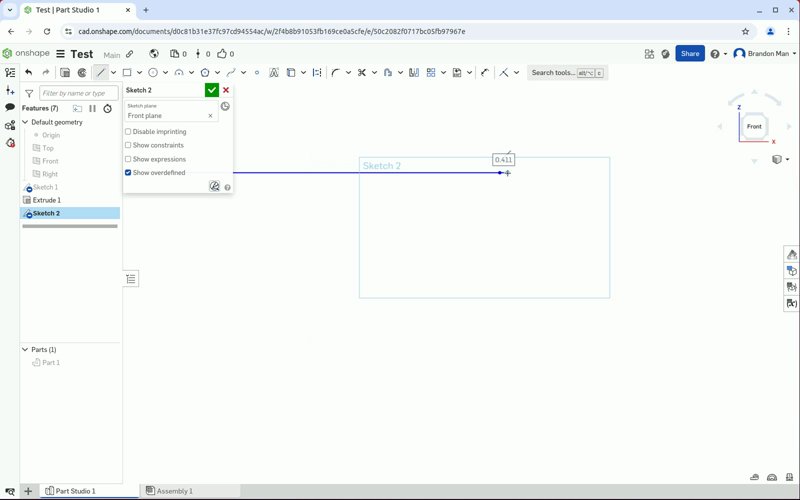
scroll(-6)
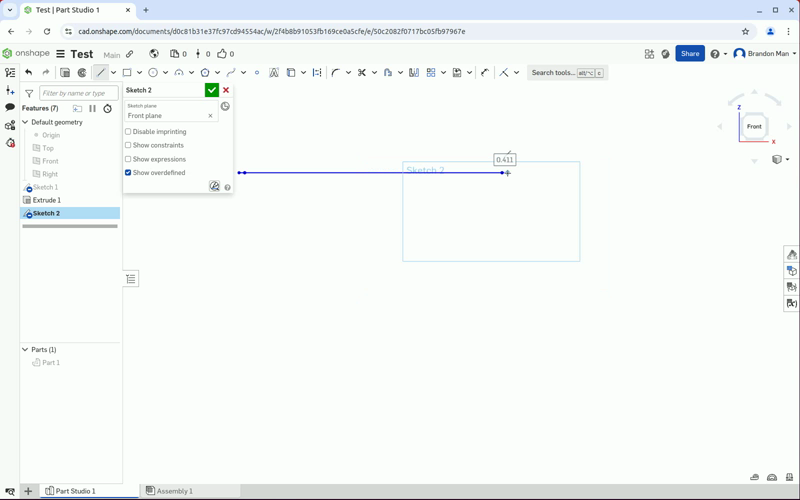
scroll(-6)
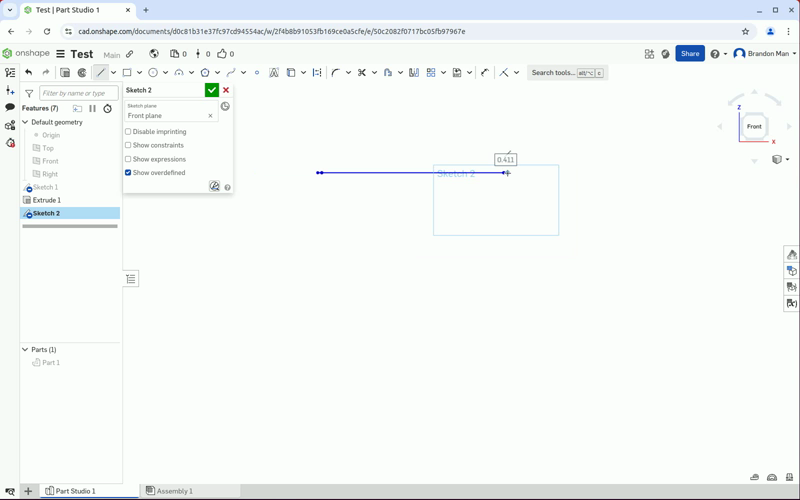
scroll(-6)
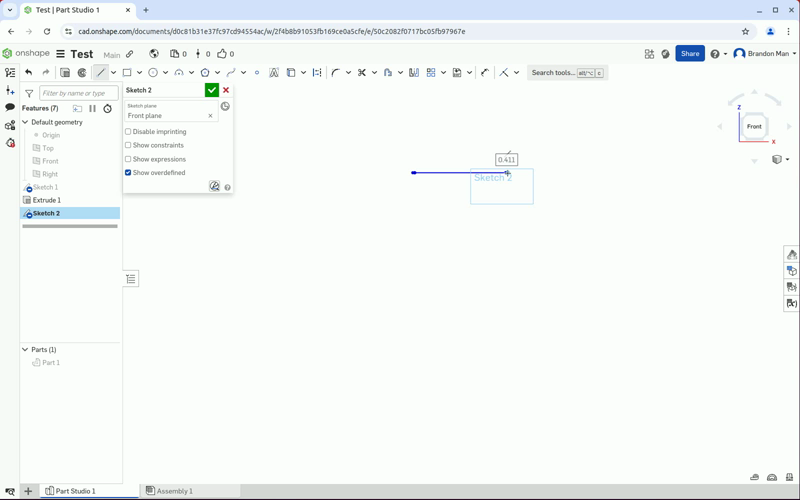
key_up(shift)
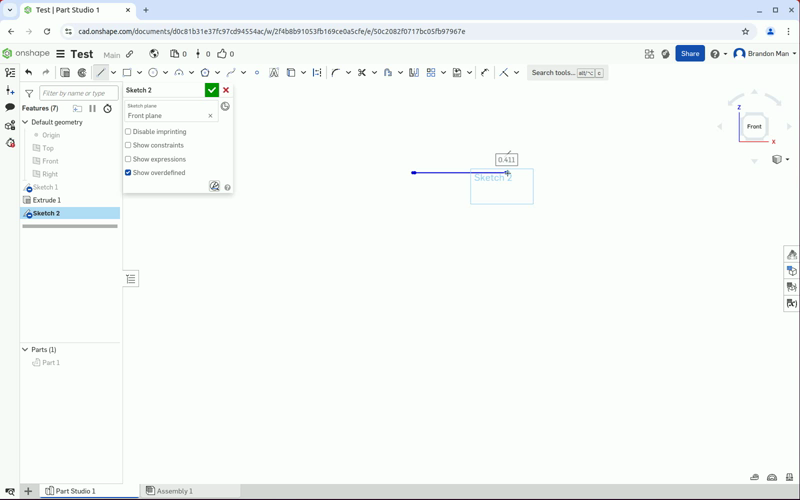
key_down(shift)
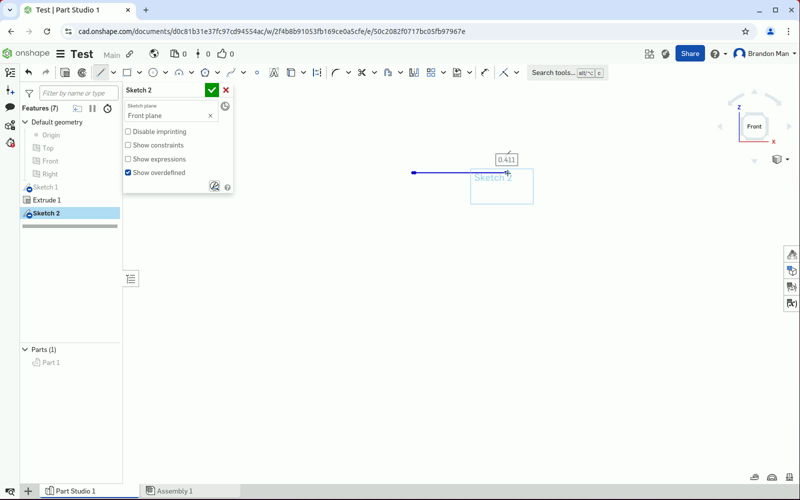
mouse_move(537, 172)
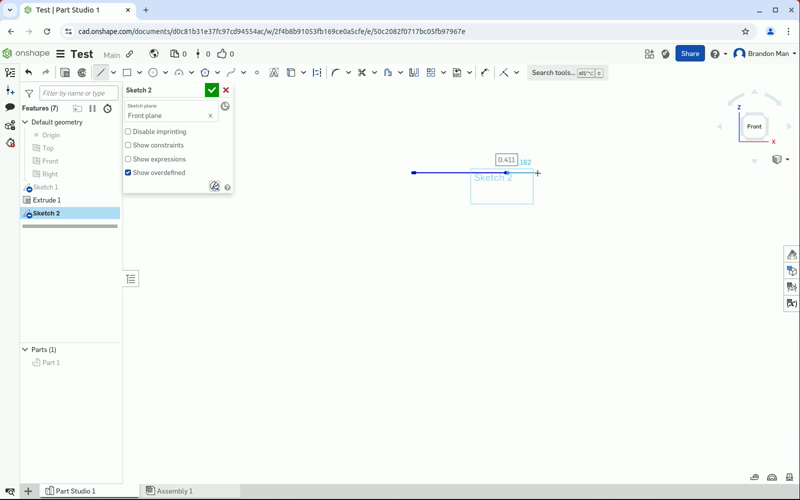
mouse_move(507, 170)
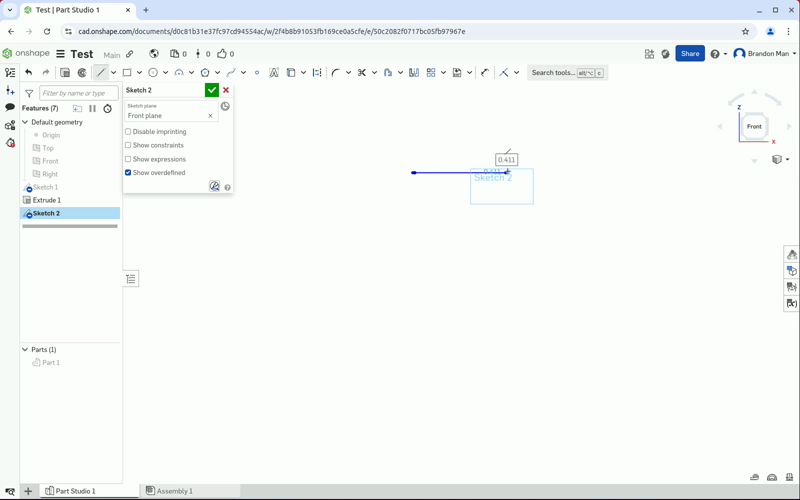
scroll(6)
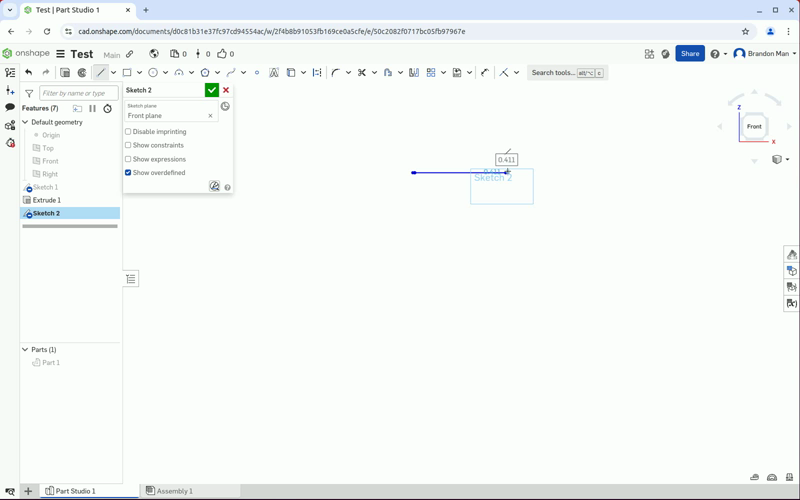
scroll(6)
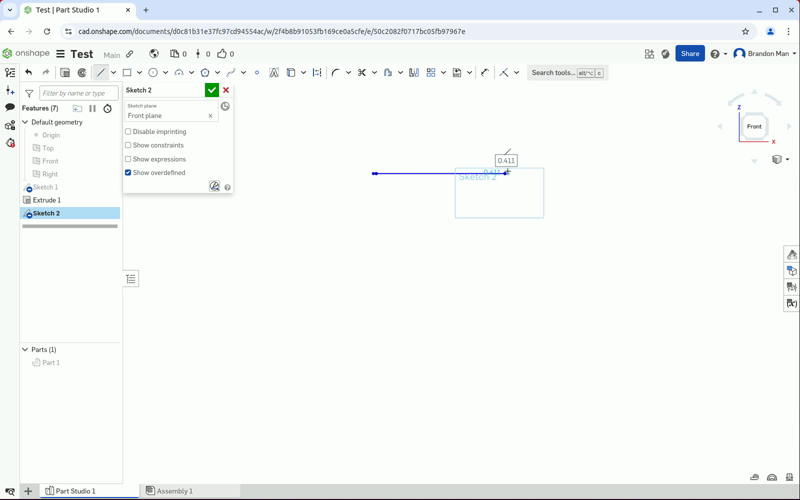
scroll(6)
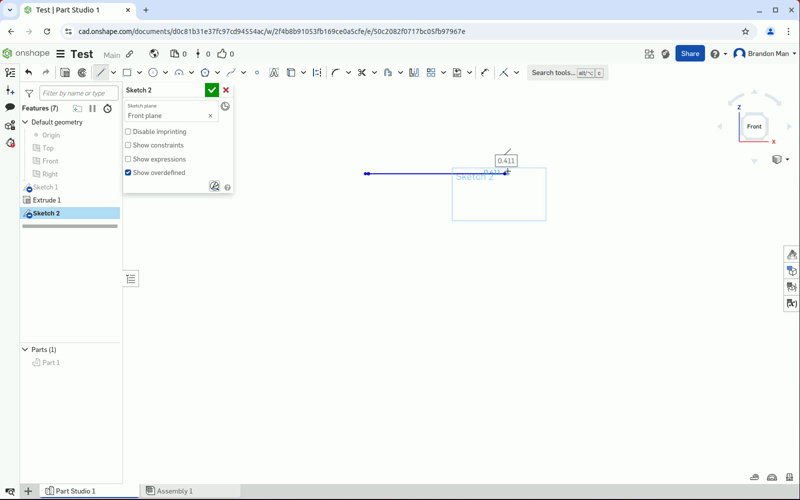
scroll(6)
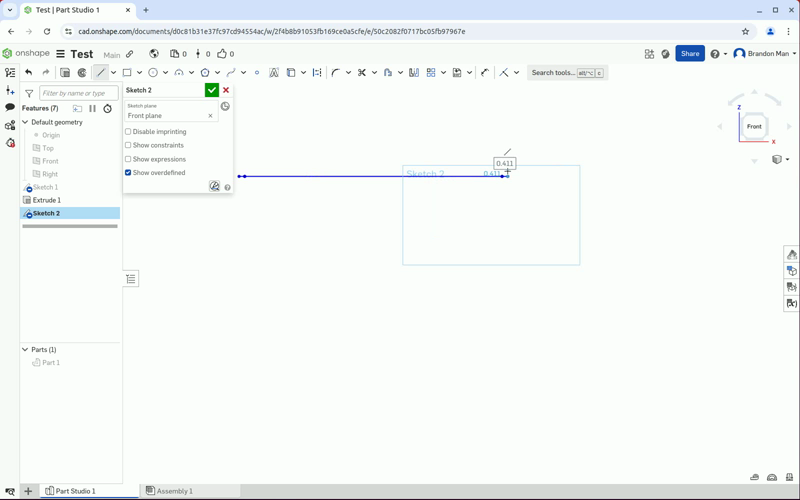
scroll(6)
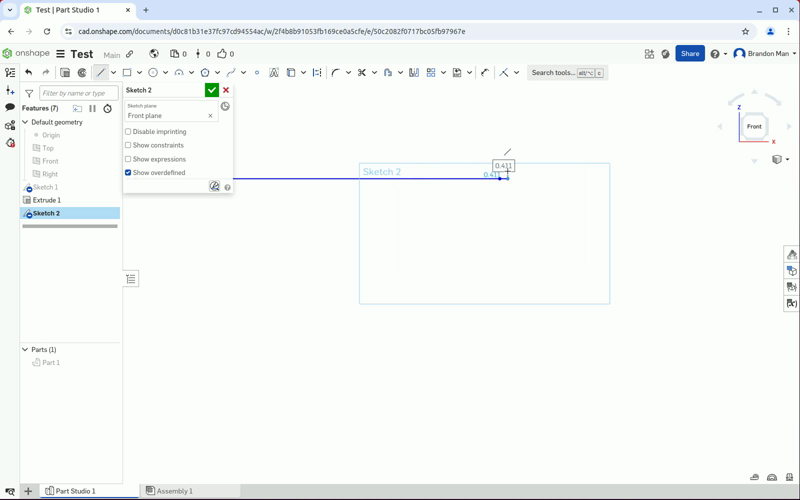
scroll(6)
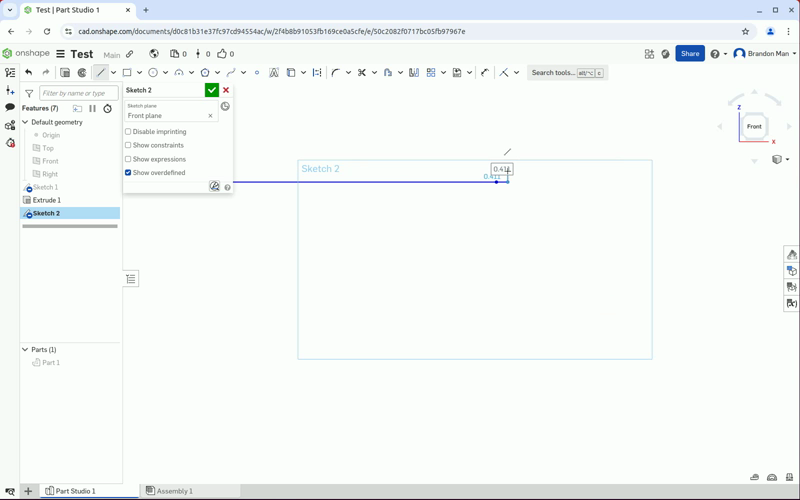
scroll(6)
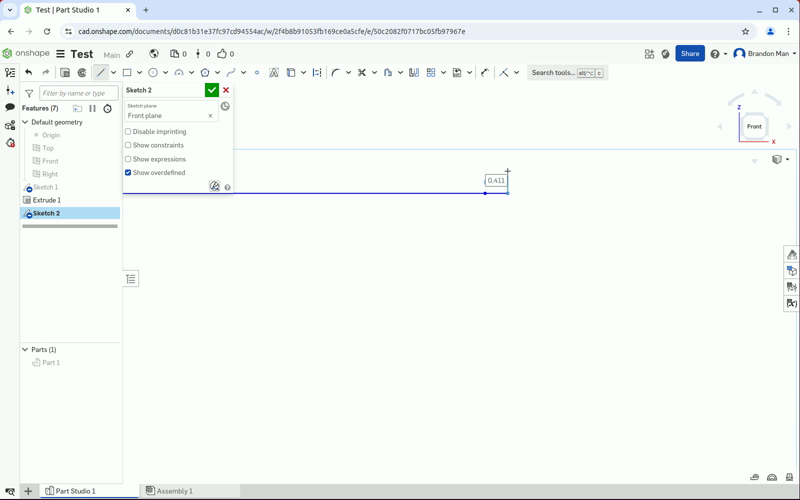
click(507, 170)
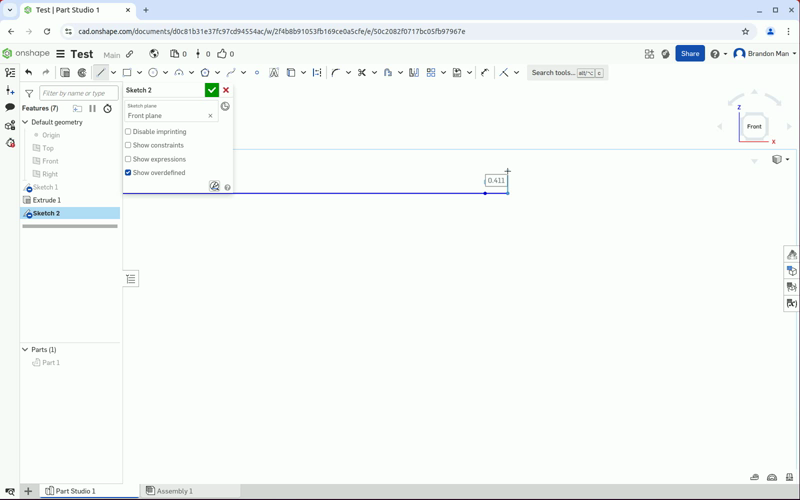
scroll(-6)
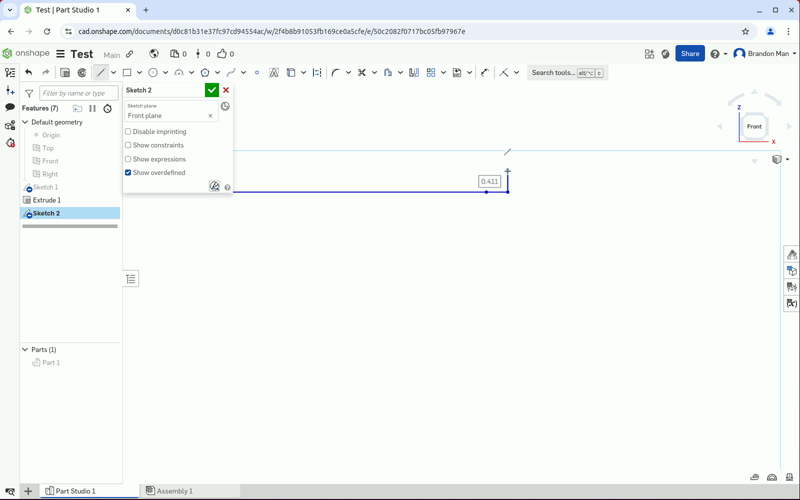
scroll(-6)
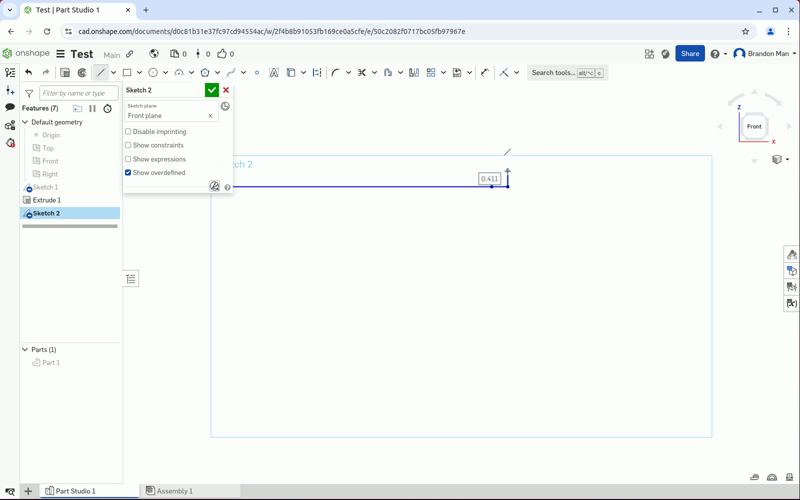
scroll(-6)
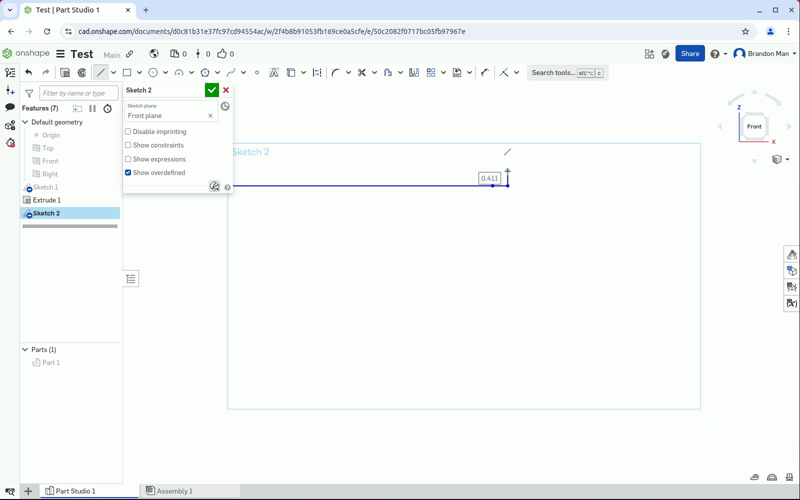
scroll(-6)
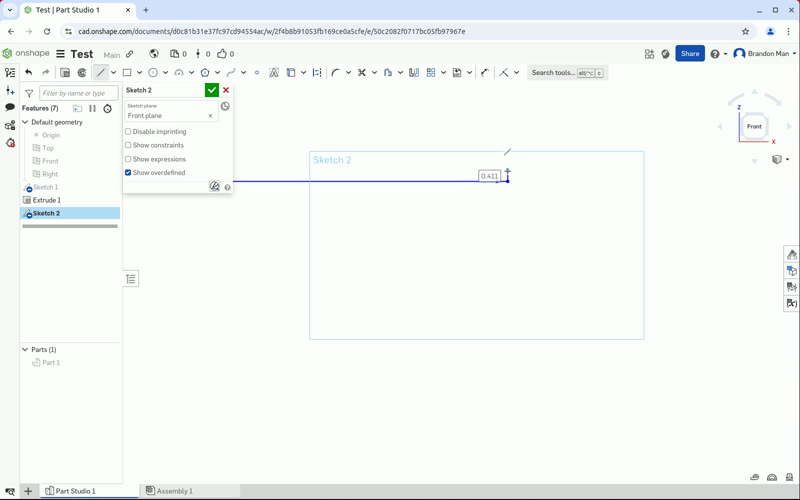
scroll(-6)
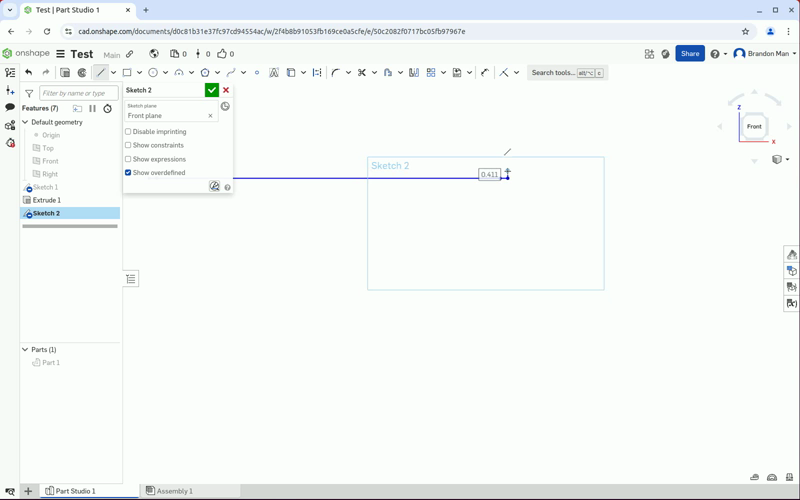
scroll(-6)
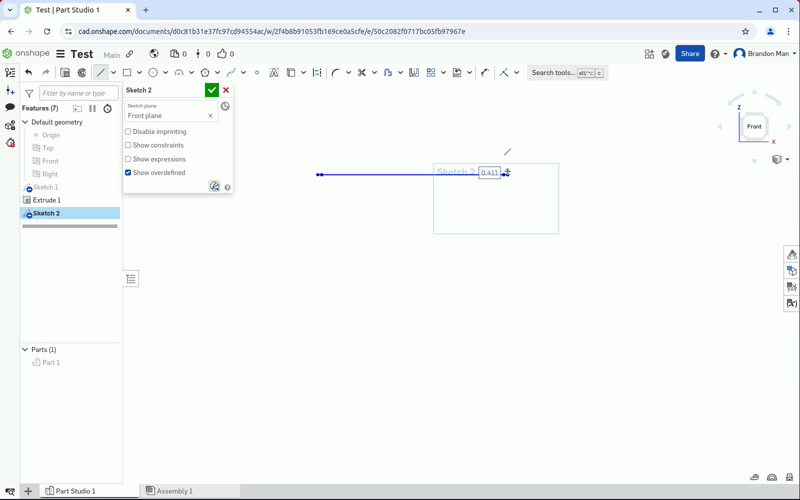
scroll(-6)
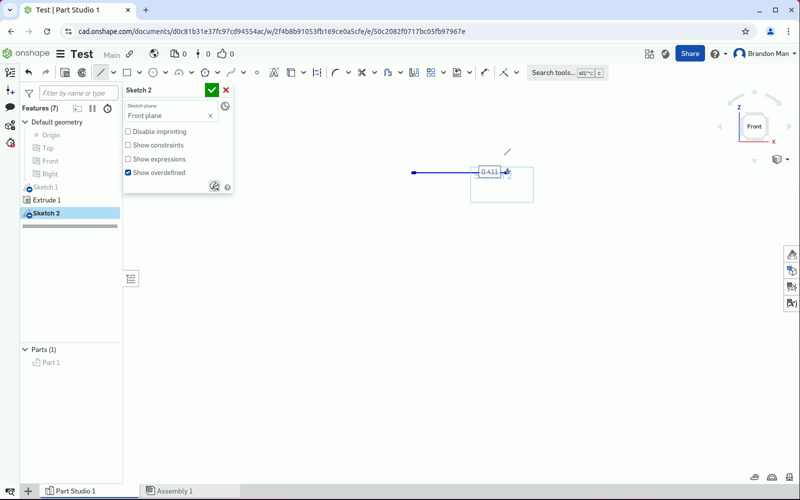
key_up(shift)
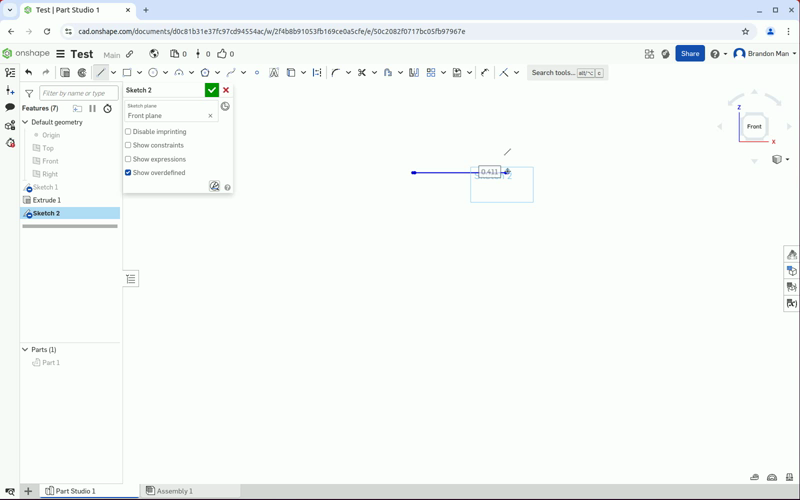
key_down(shift)
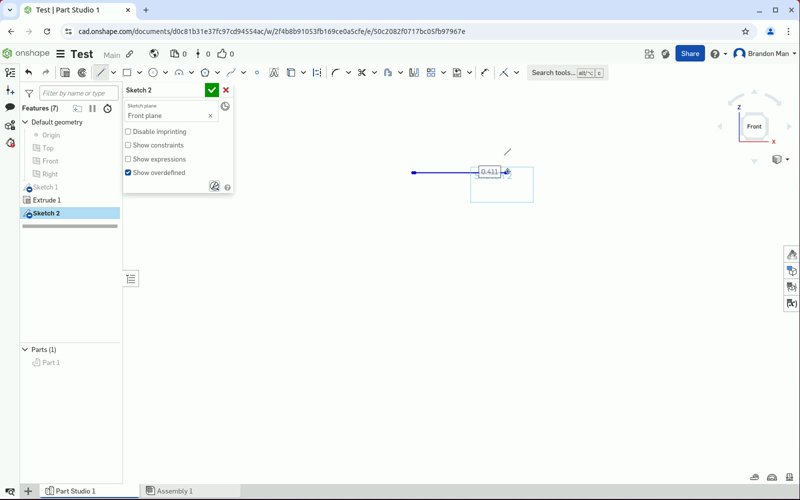
mouse_move(412, 170)
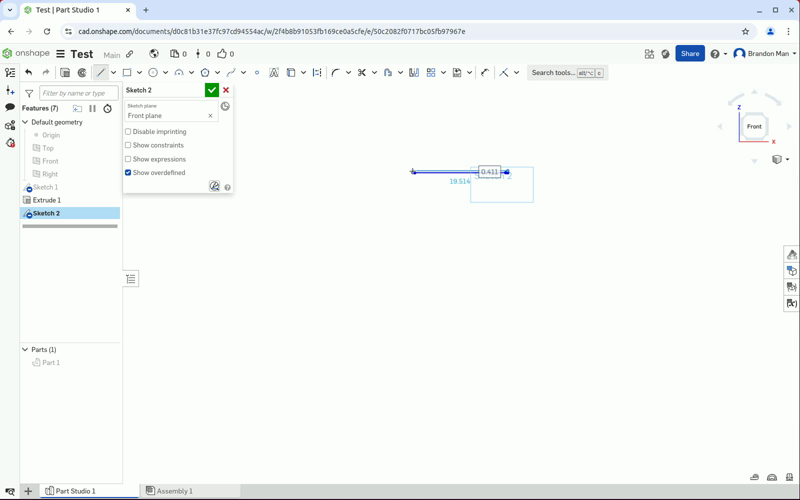
scroll(6)
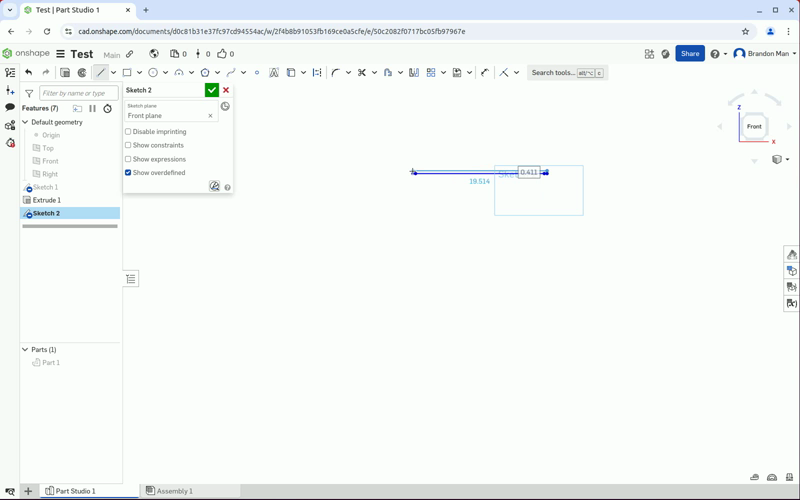
scroll(6)
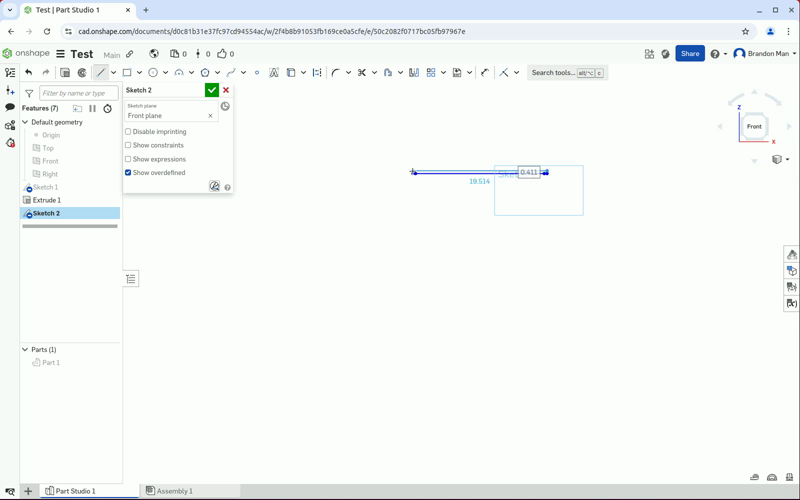
scroll(6)
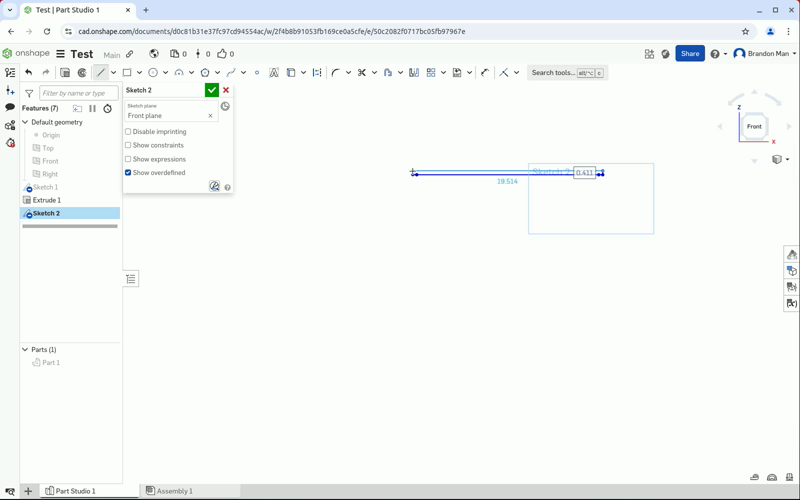
scroll(6)
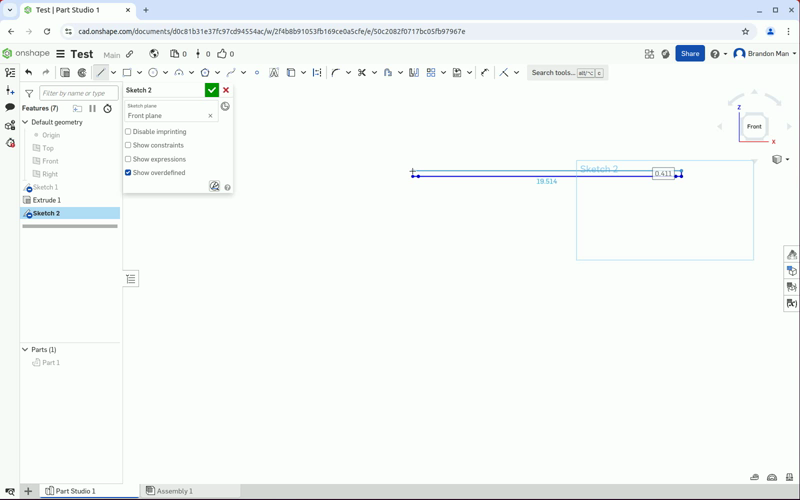
scroll(6)
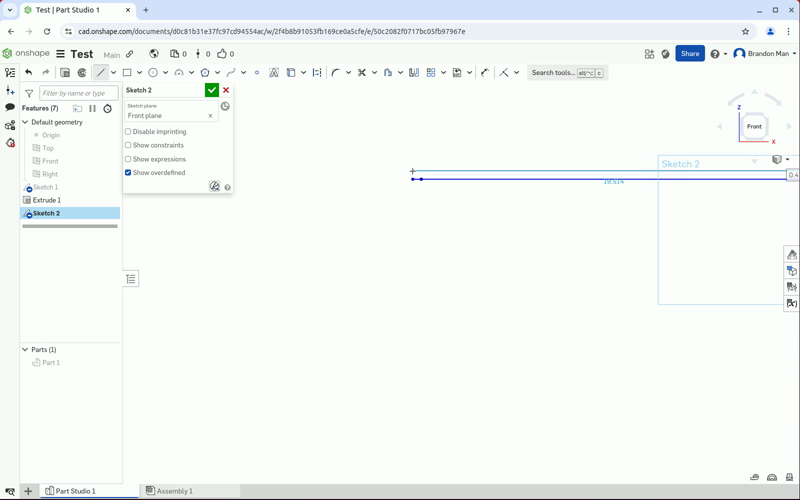
scroll(6)
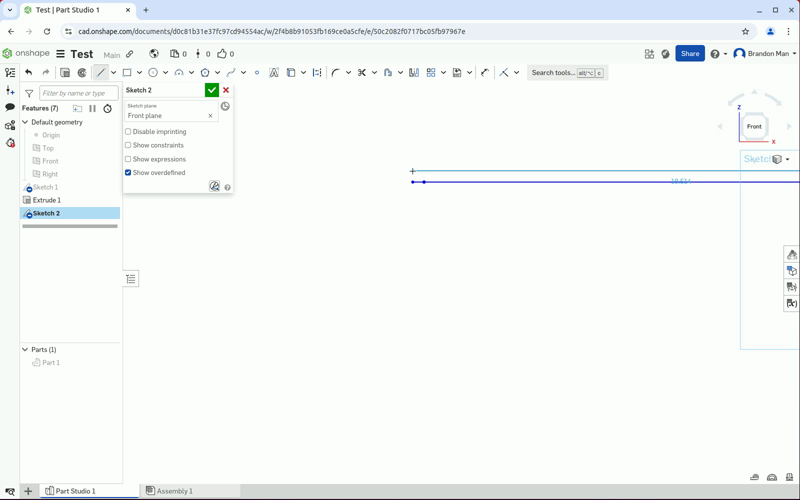
scroll(6)
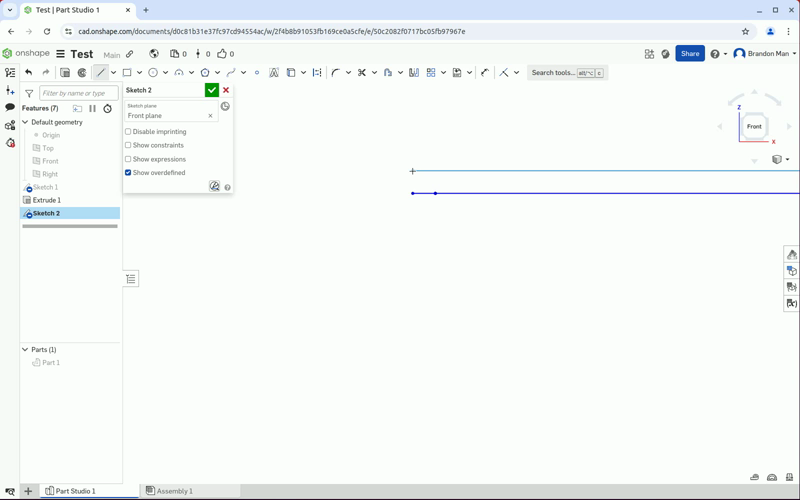
click(412, 170)
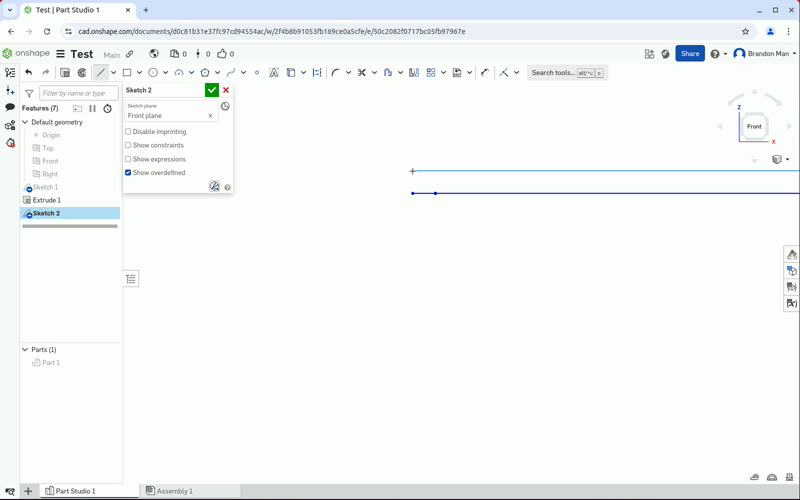
scroll(-6)
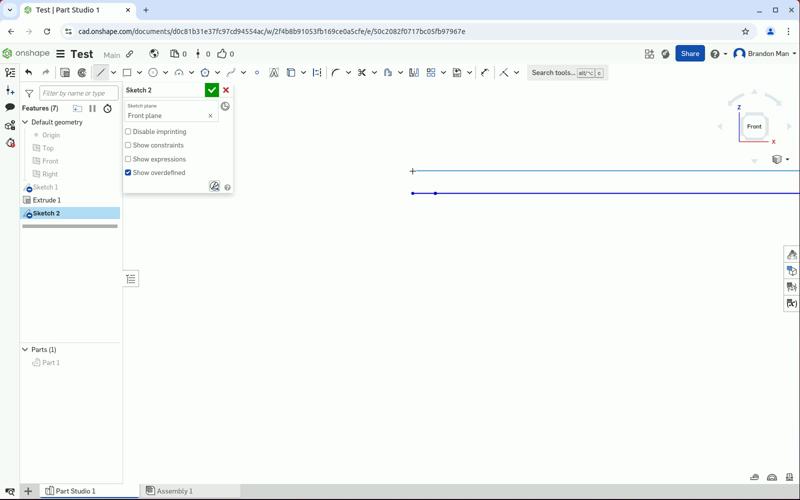
scroll(-6)
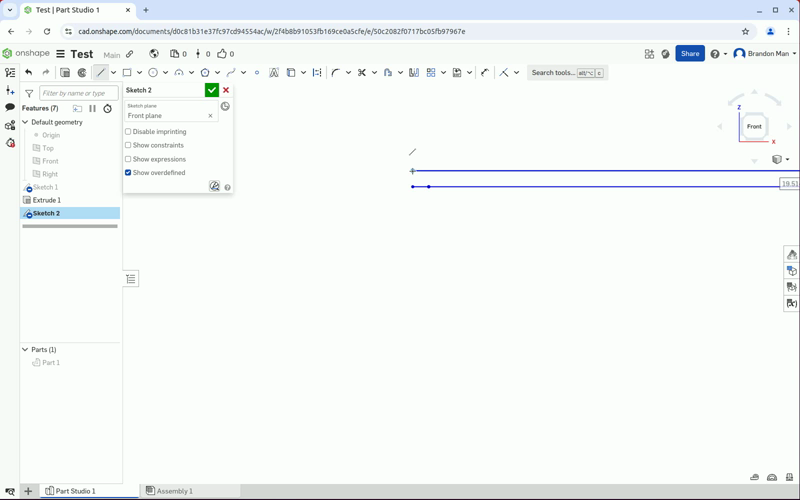
scroll(-6)
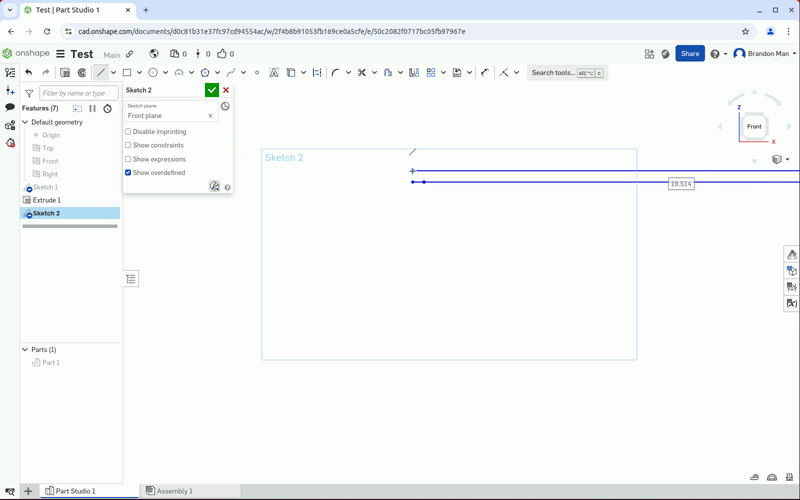
scroll(-6)
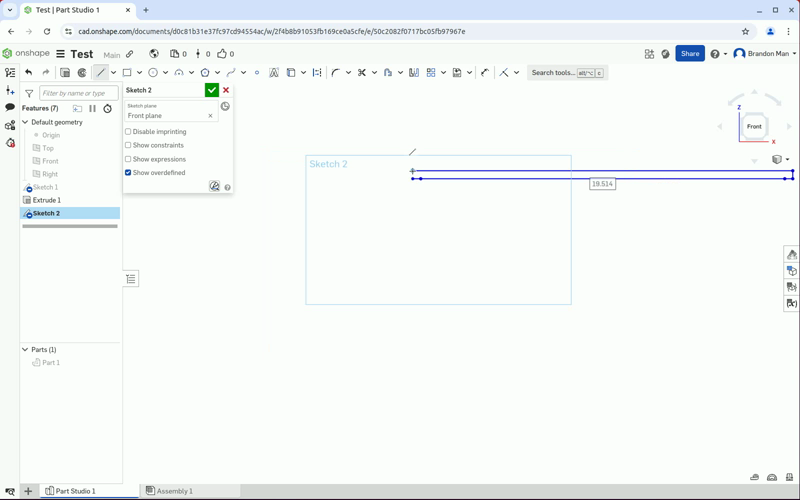
scroll(-6)
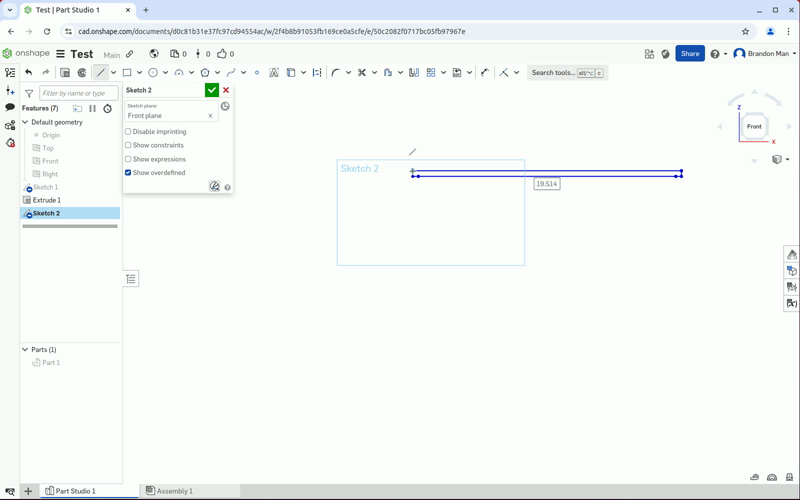
scroll(-6)
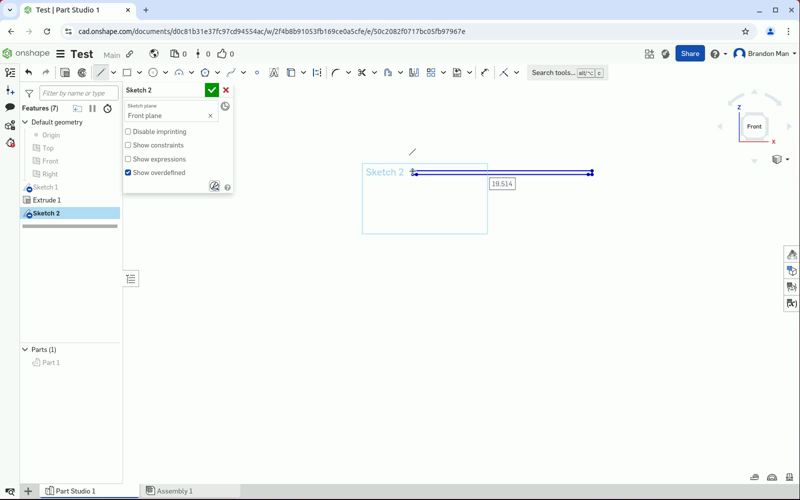
scroll(-6)
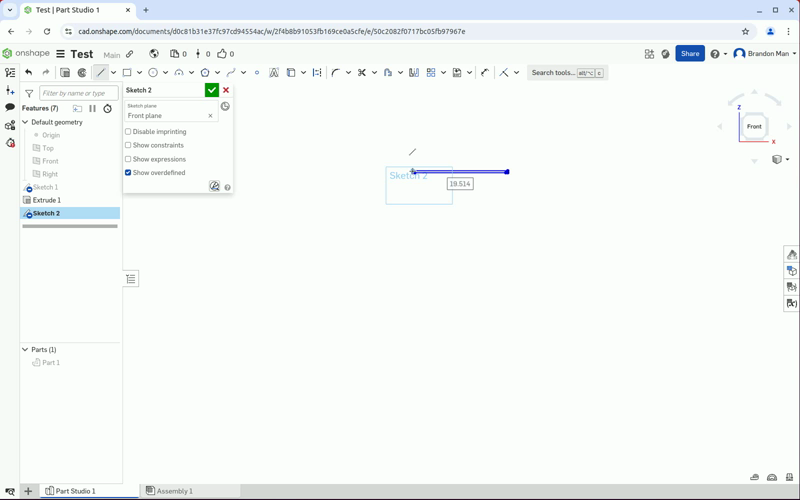
key_up(shift)
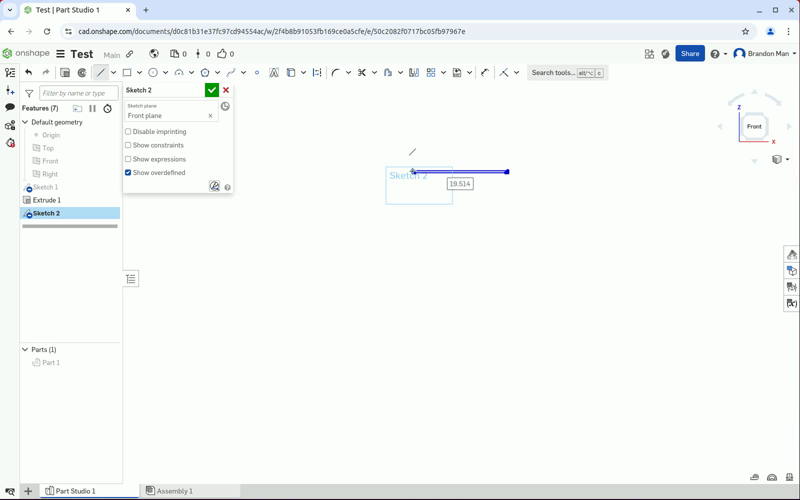
mouse_move(442, 170)
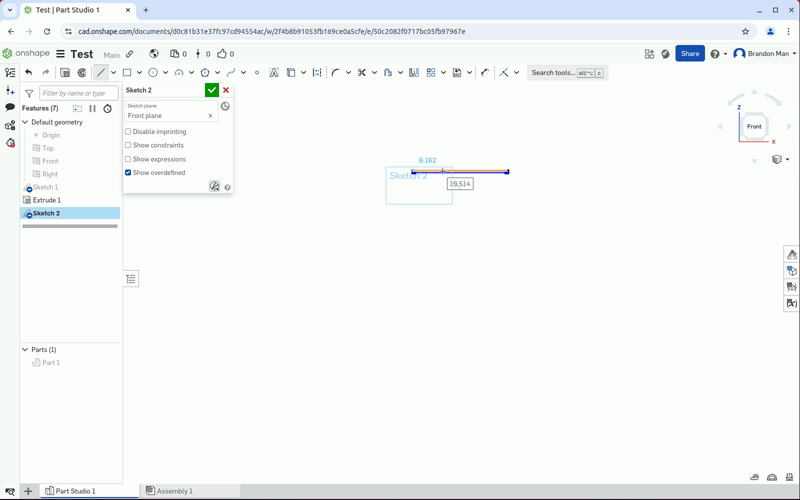
key_down(shift)
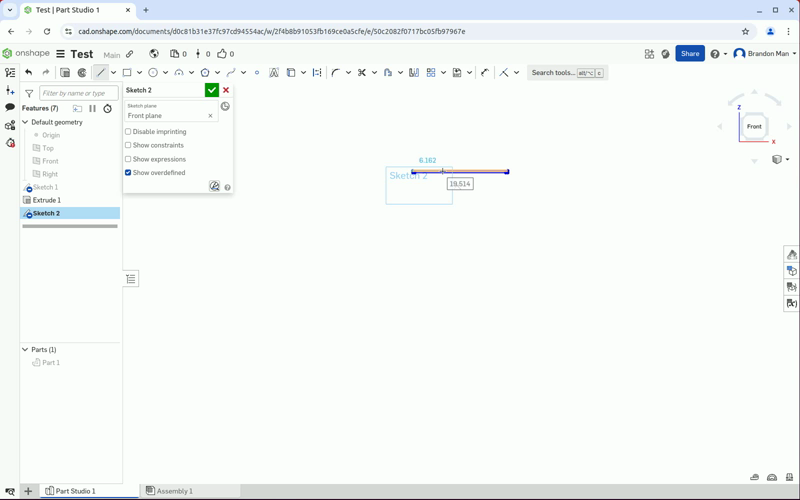
mouse_move(412, 172)
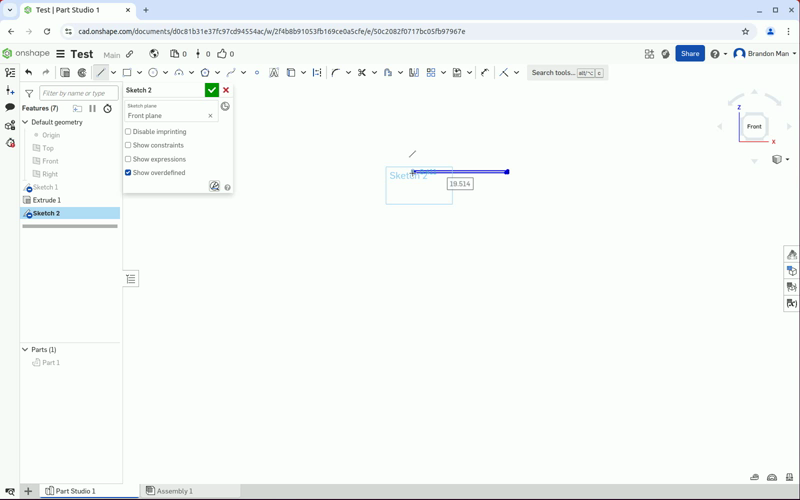
scroll(6)
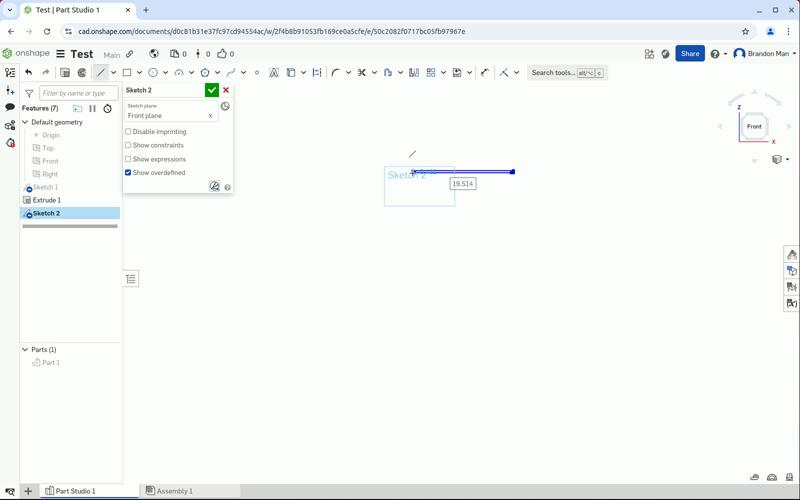
scroll(6)
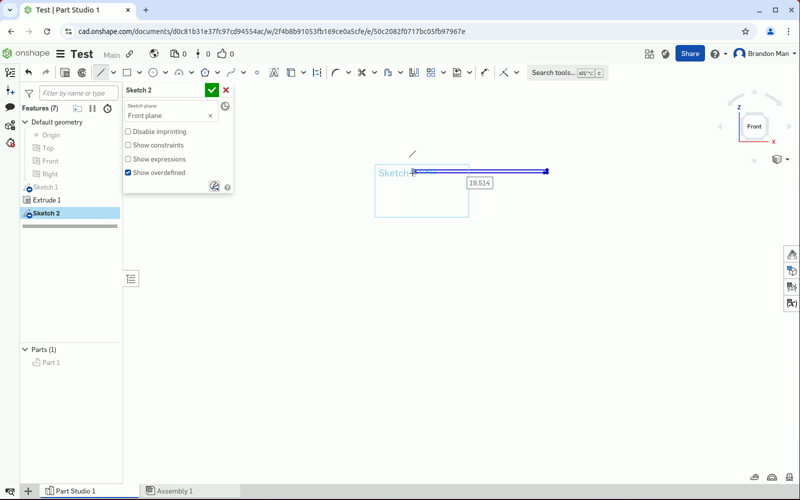
scroll(6)
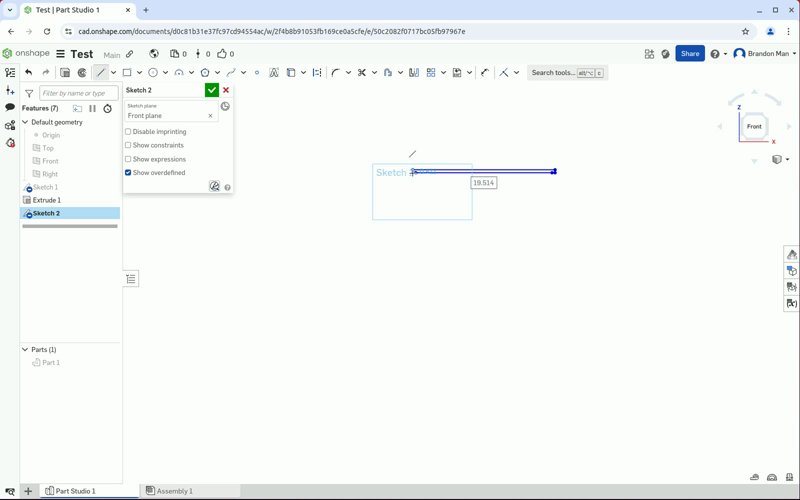
scroll(6)
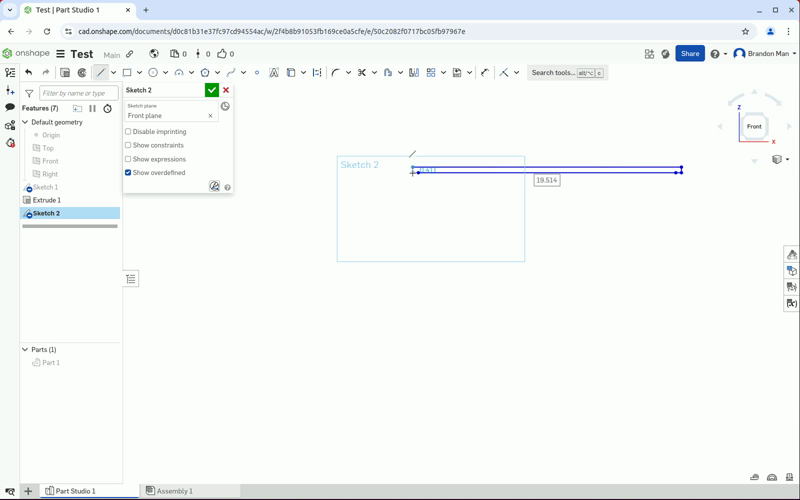
scroll(6)
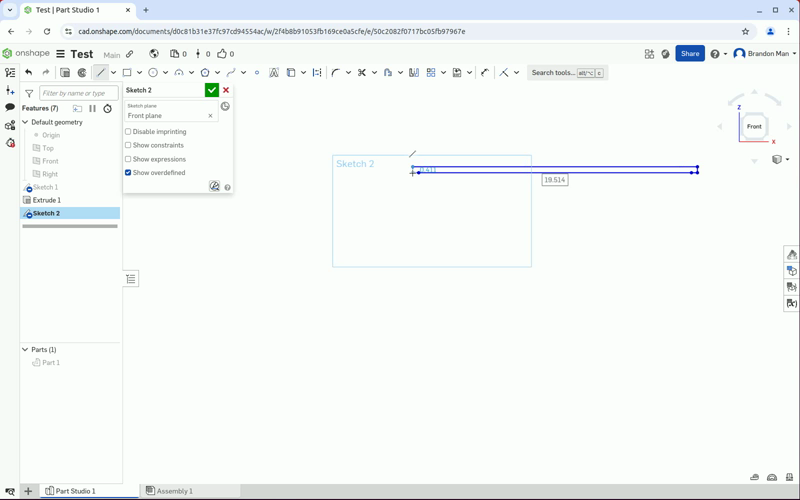
scroll(6)
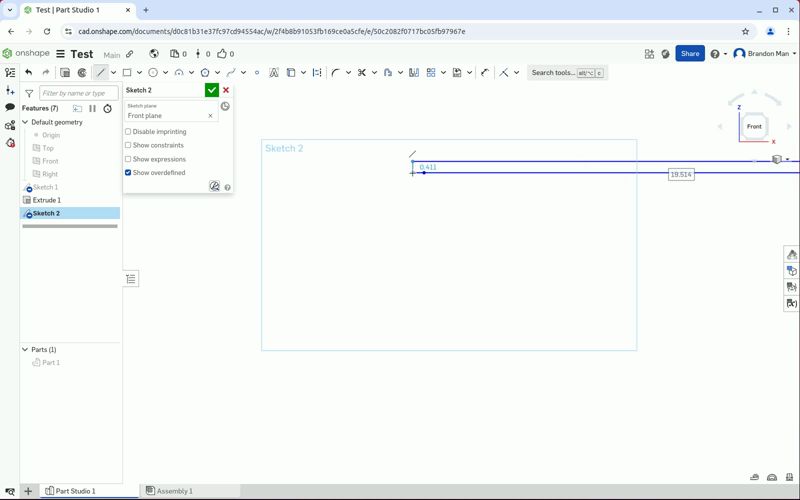
scroll(6)
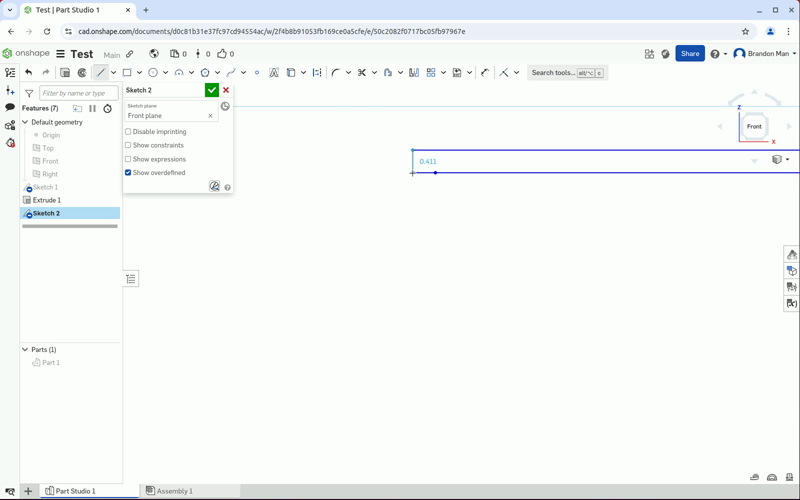
key_up(shift)
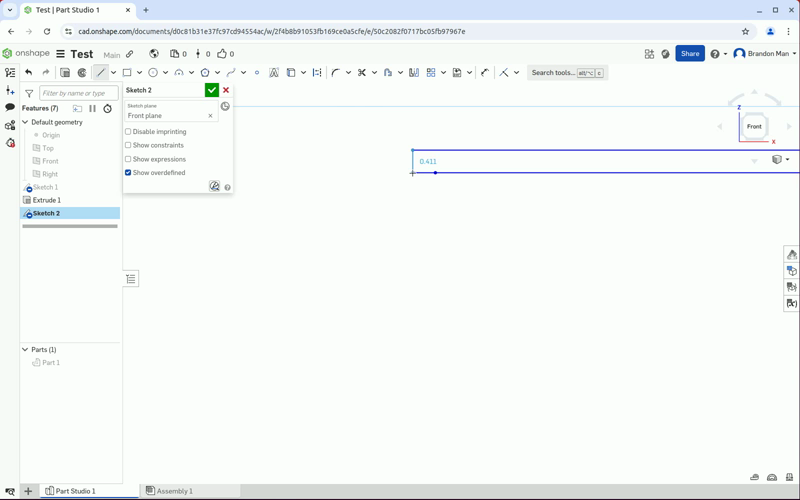
click(412, 172)
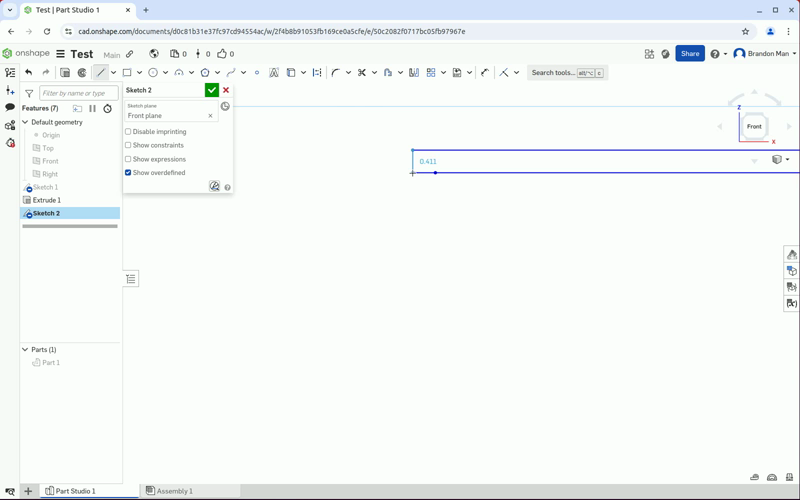
scroll(-6)
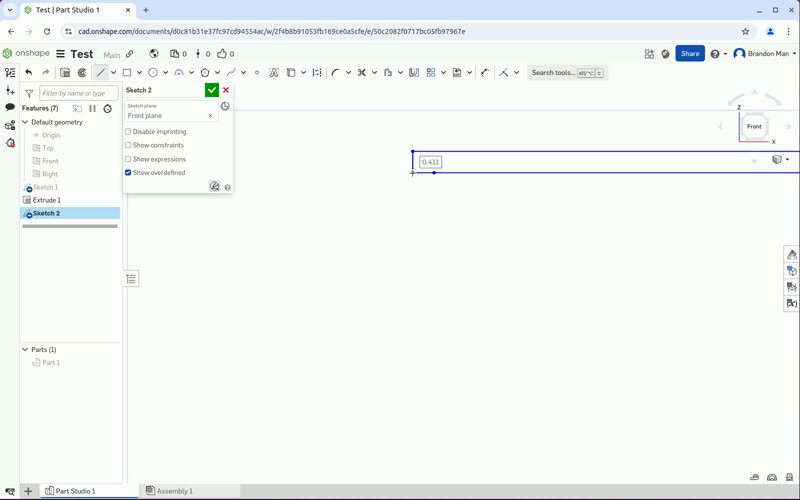
scroll(-6)
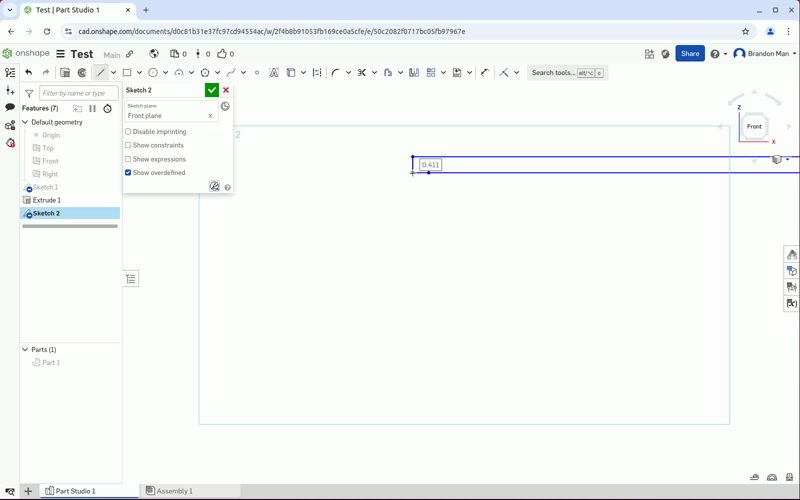
scroll(-6)
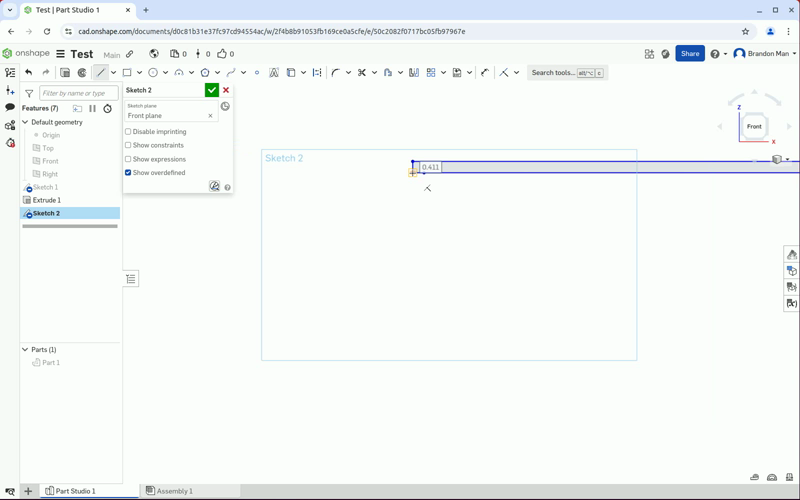
scroll(-6)
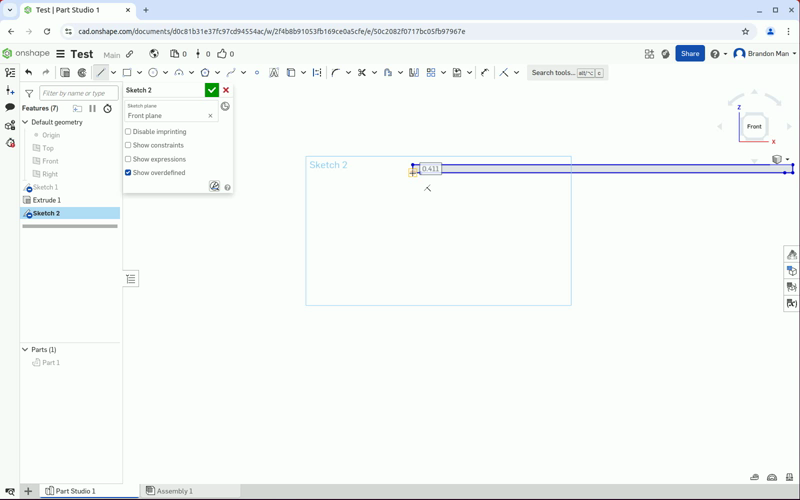
scroll(-6)
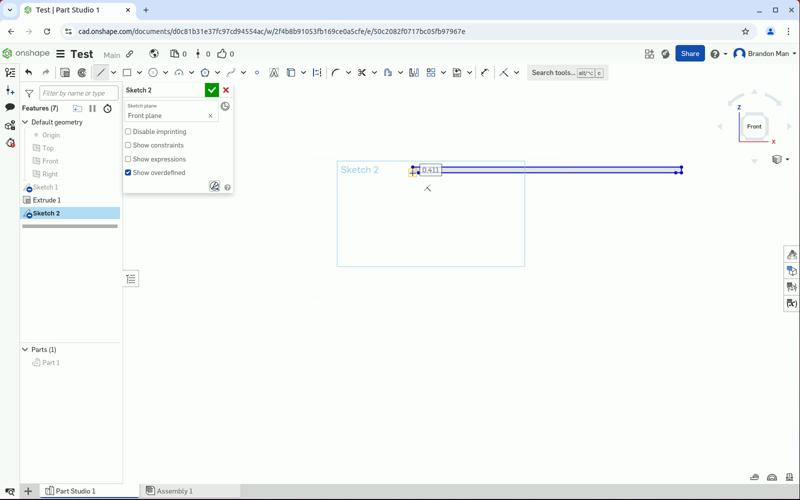
scroll(-6)
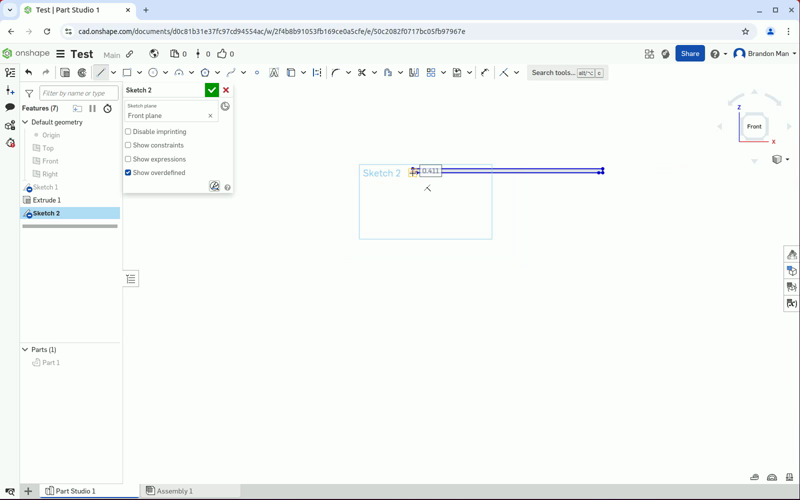
scroll(-6)
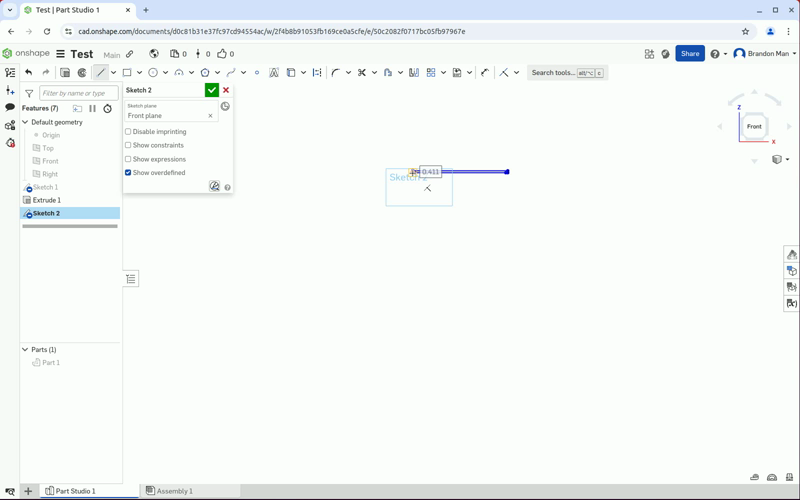
key(esc)
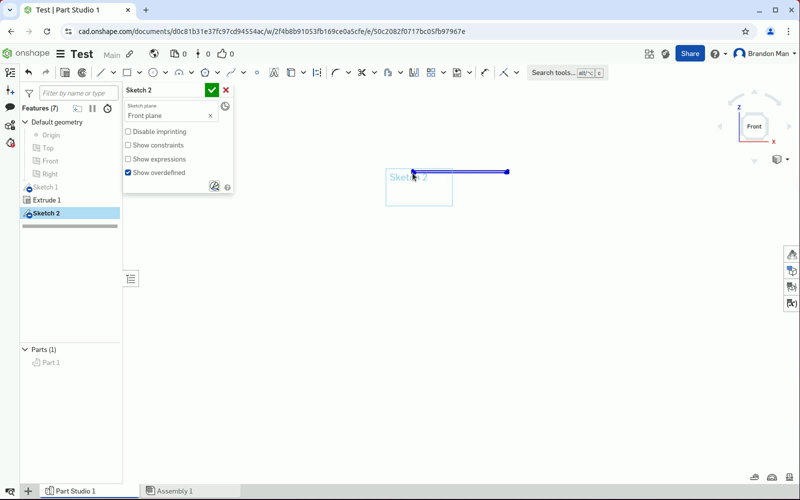
mouse_move(492, 170)
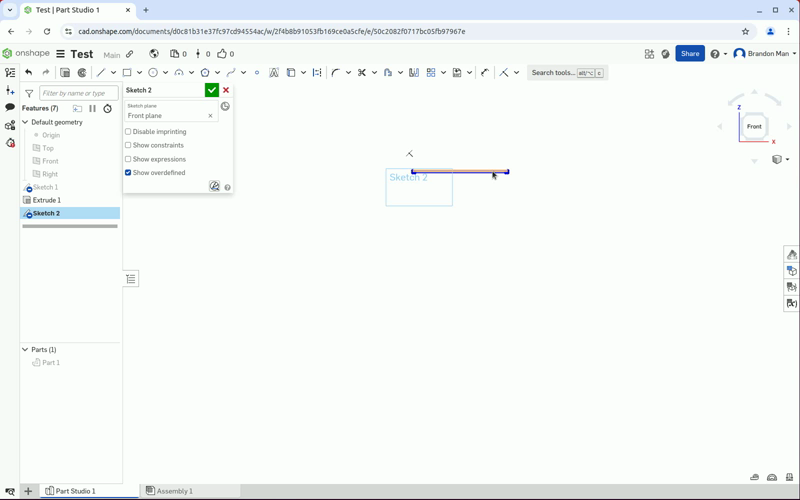
scroll(6)
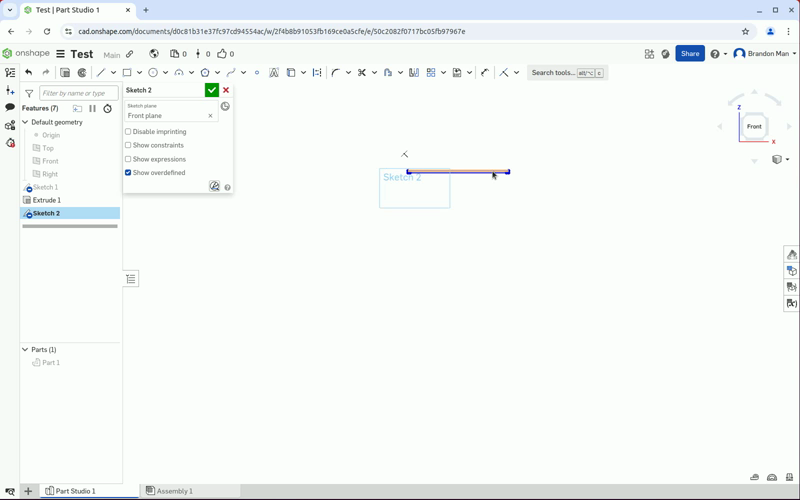
scroll(6)
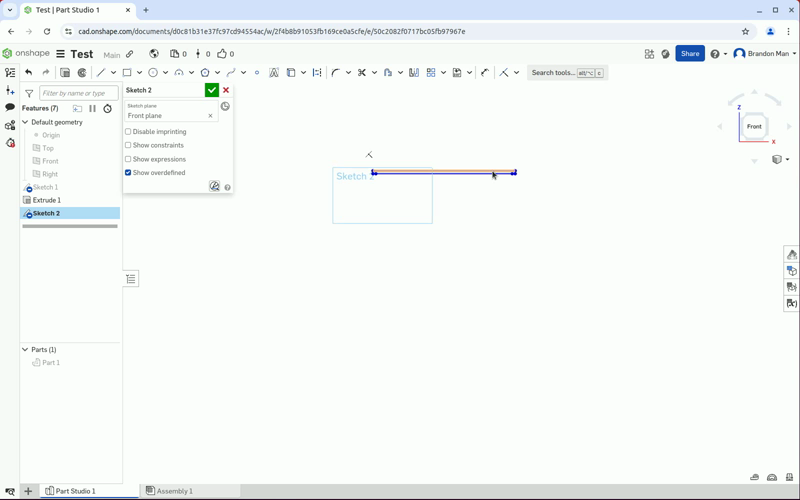
scroll(6)
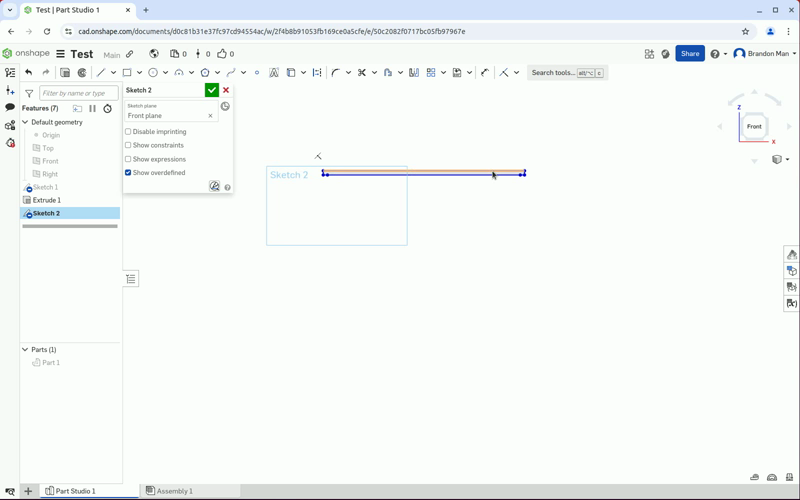
scroll(6)
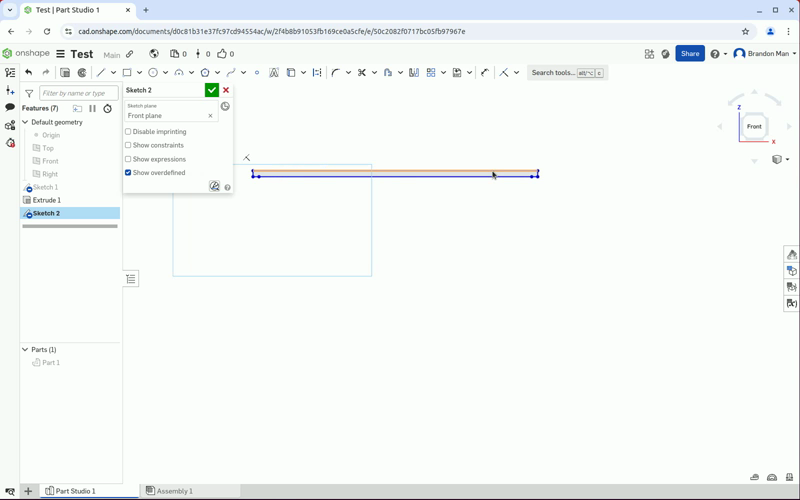
scroll(6)
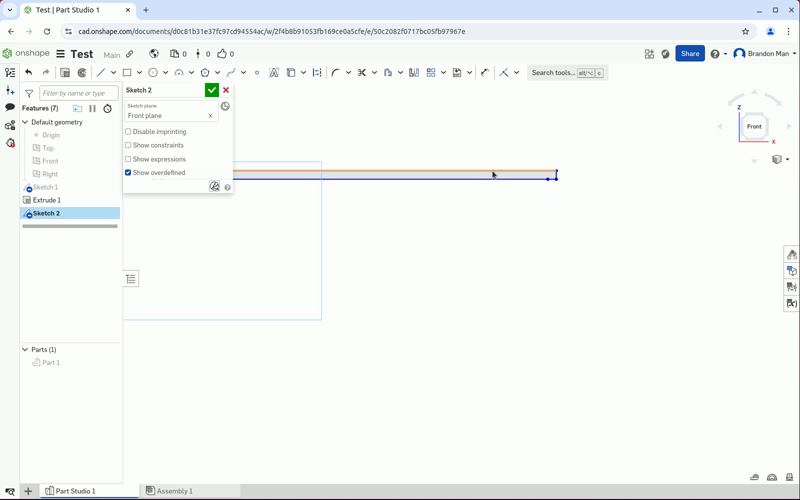
scroll(6)
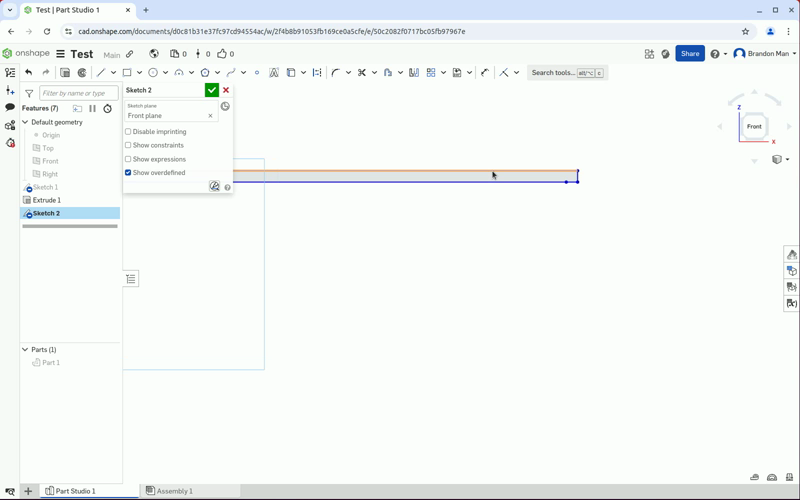
scroll(6)
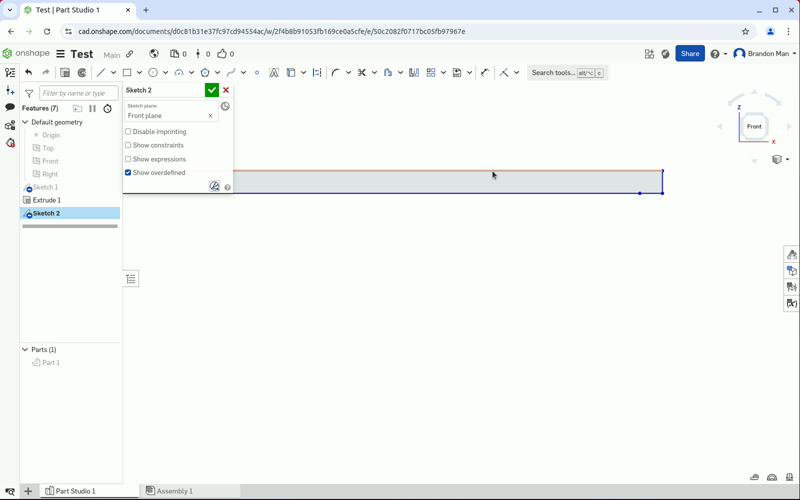
click(492, 170)
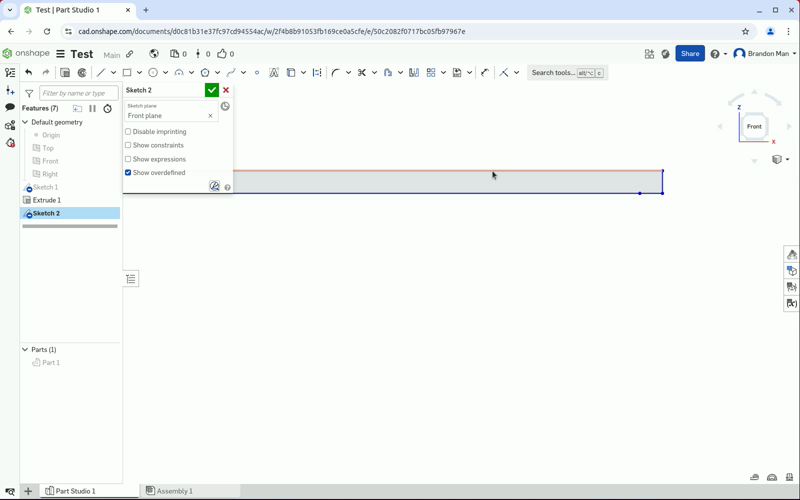
scroll(-6)
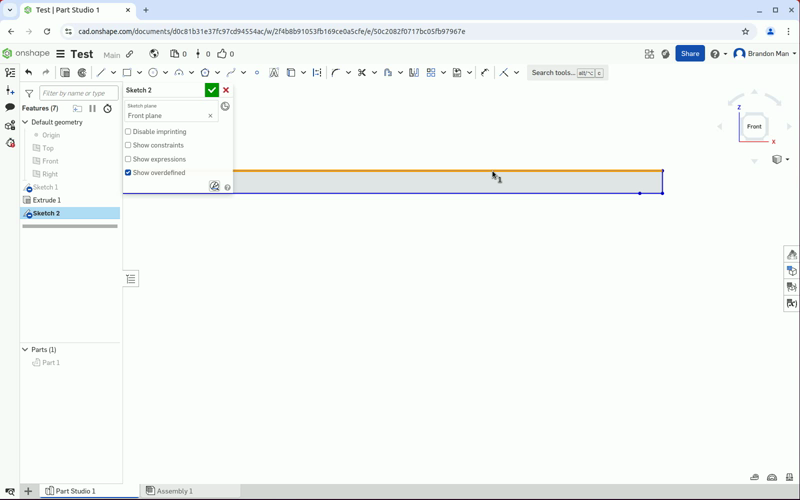
scroll(-6)
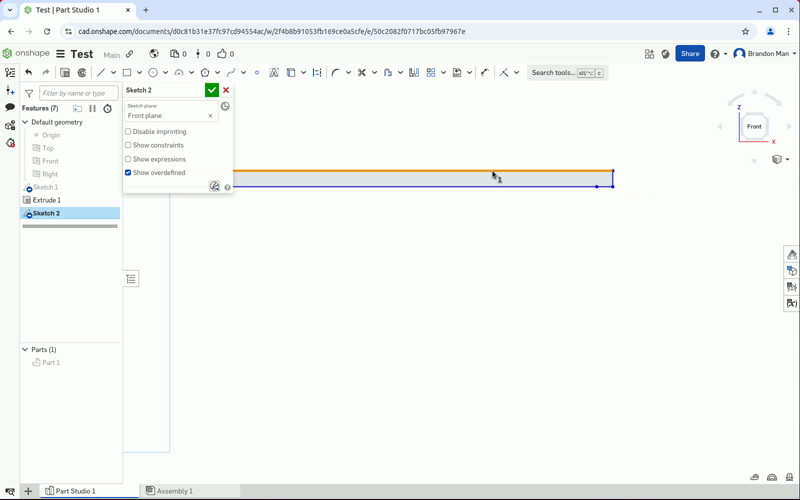
scroll(-6)
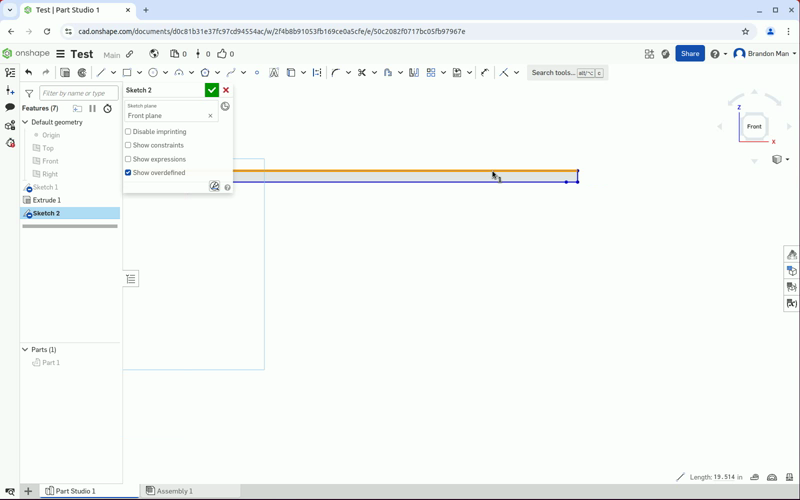
scroll(-6)
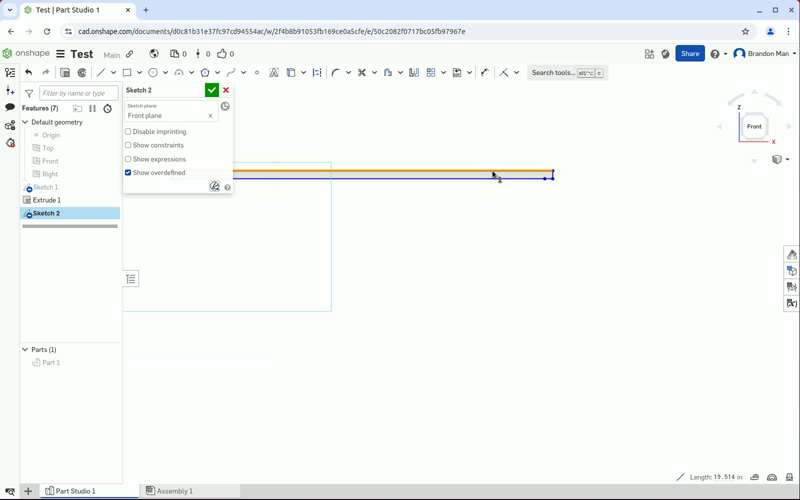
scroll(-6)
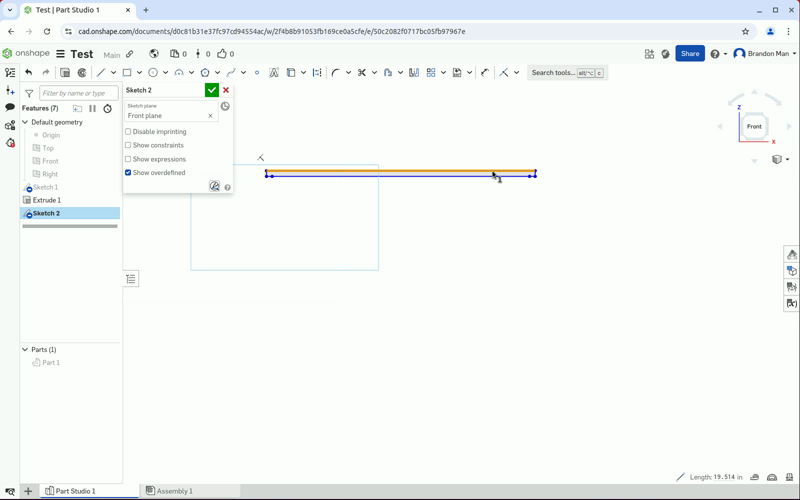
scroll(-6)
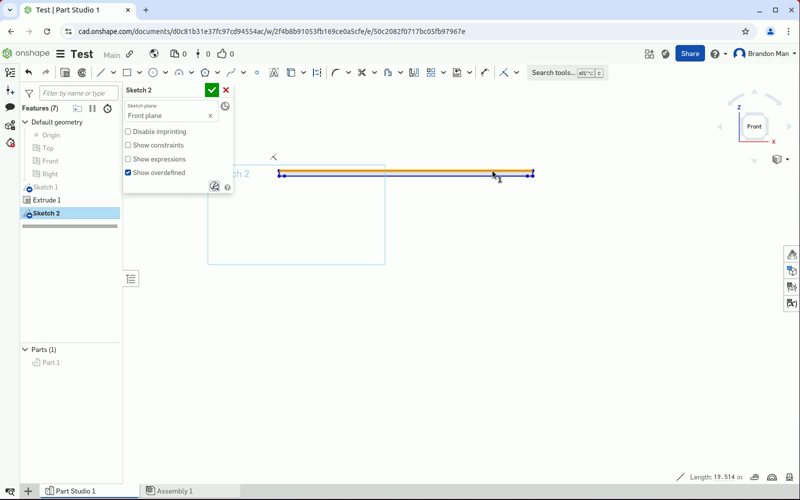
scroll(-6)
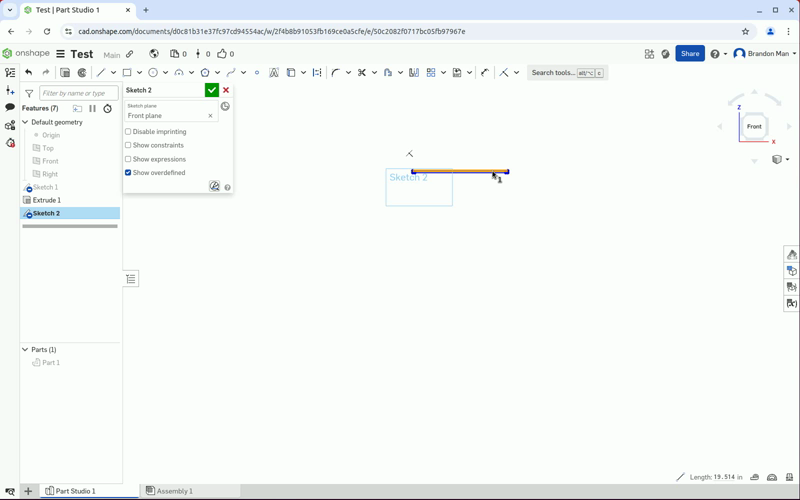
mouse_move(73, 352)
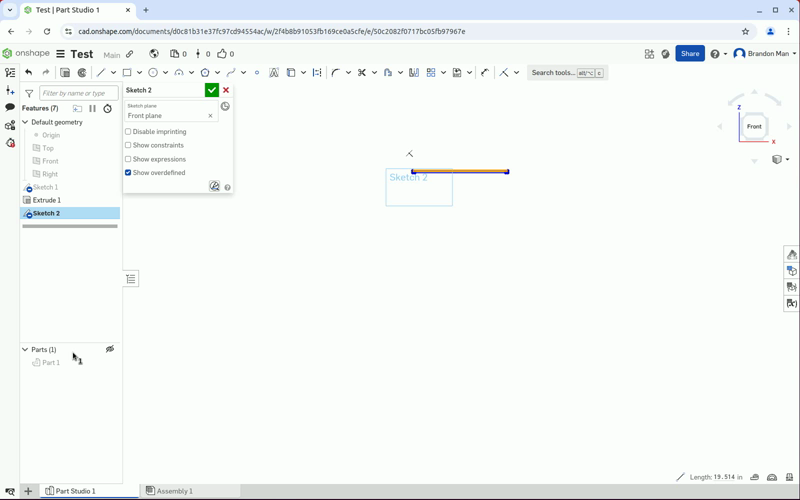
key(shift+y)
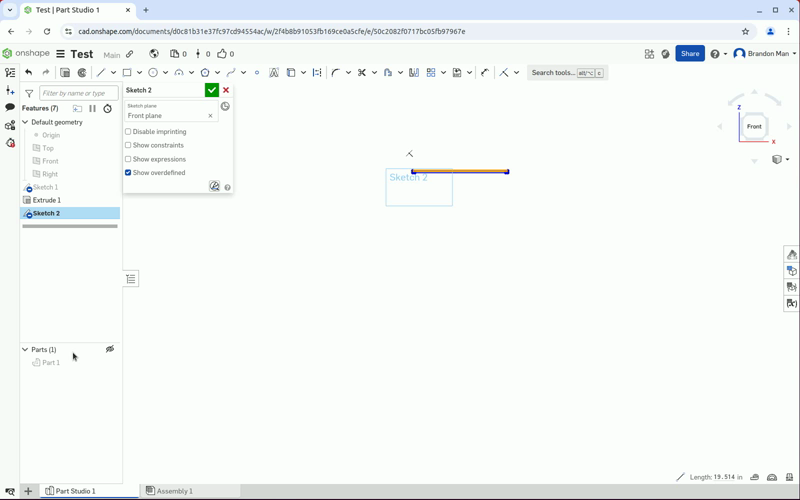
key(shift+e)
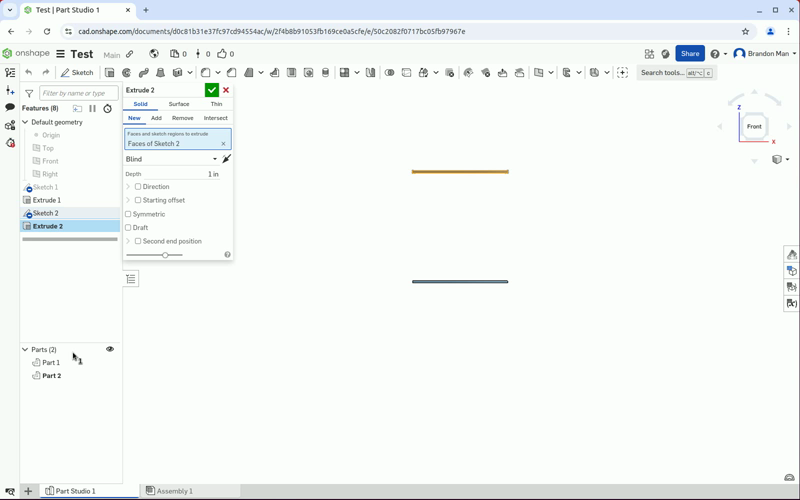
mouse_move(143, 106)
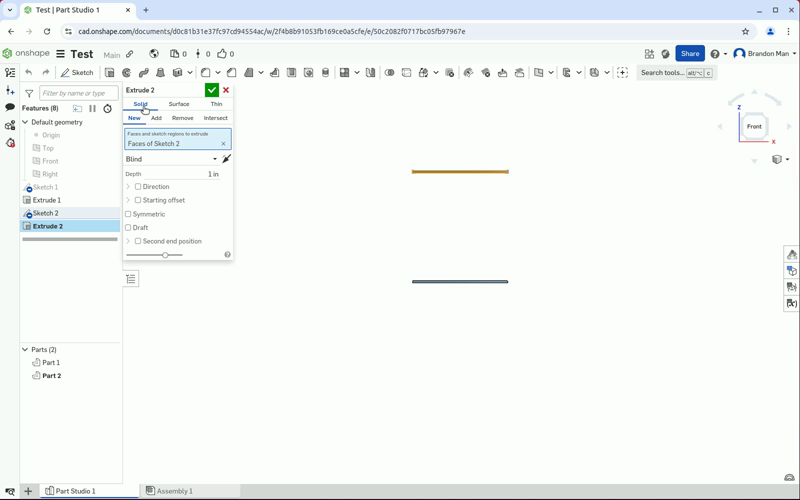
click(143, 106)
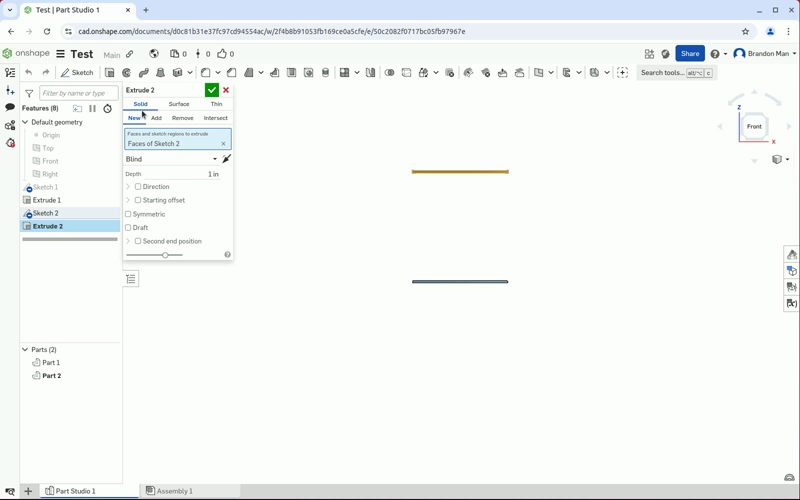
mouse_move(137, 120)
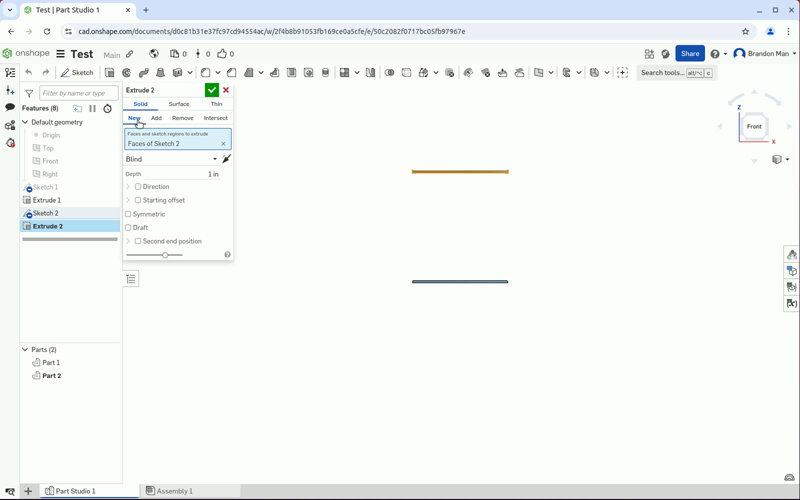
click(137, 120)
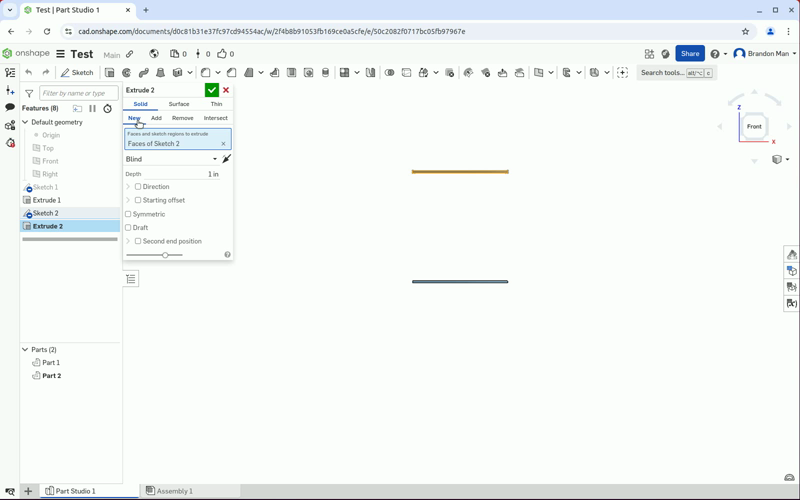
key(tab, 4)
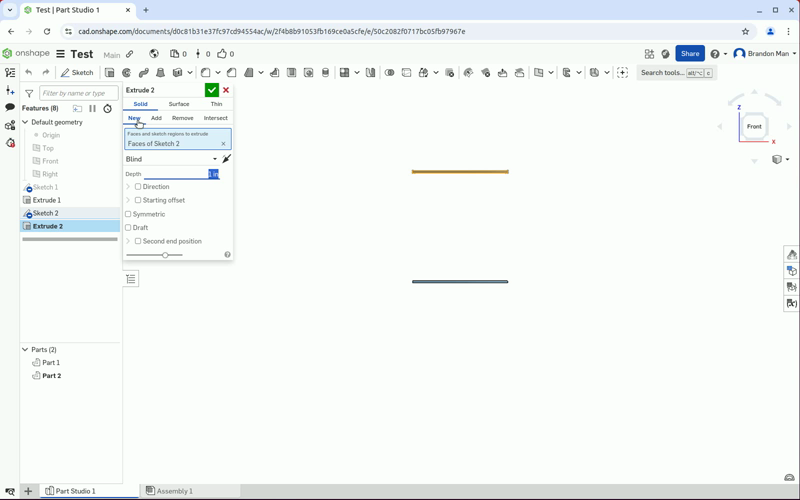
text(-11.795)
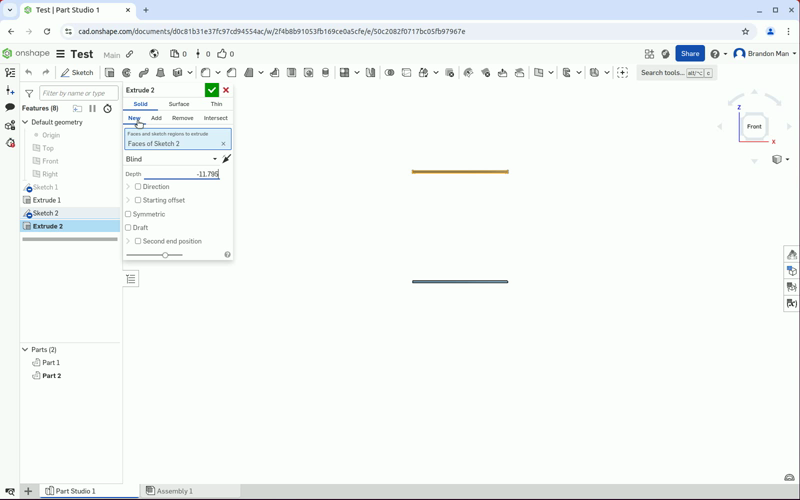
key(enter)
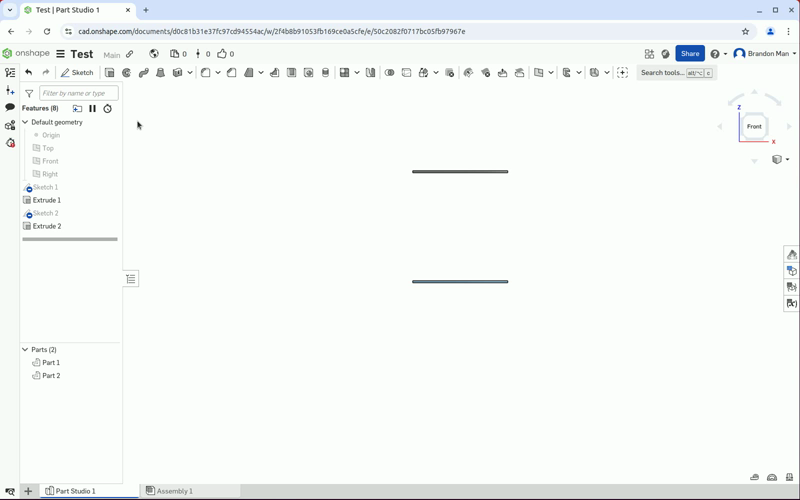
key(shift+h)
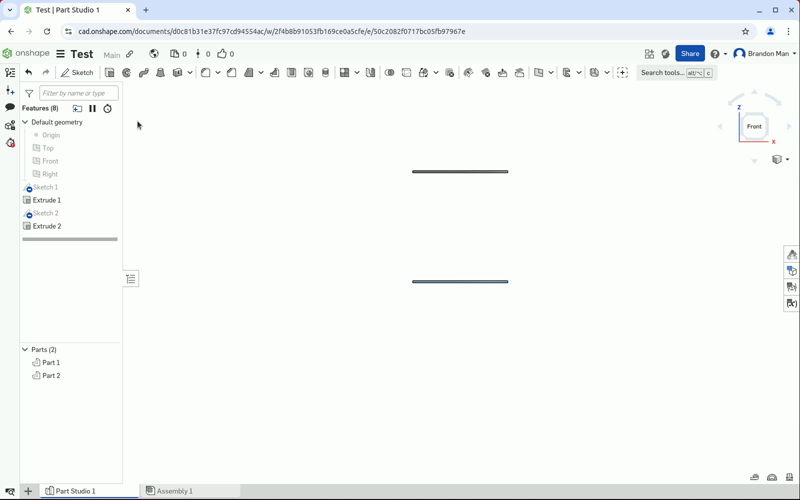
key(shift+h)
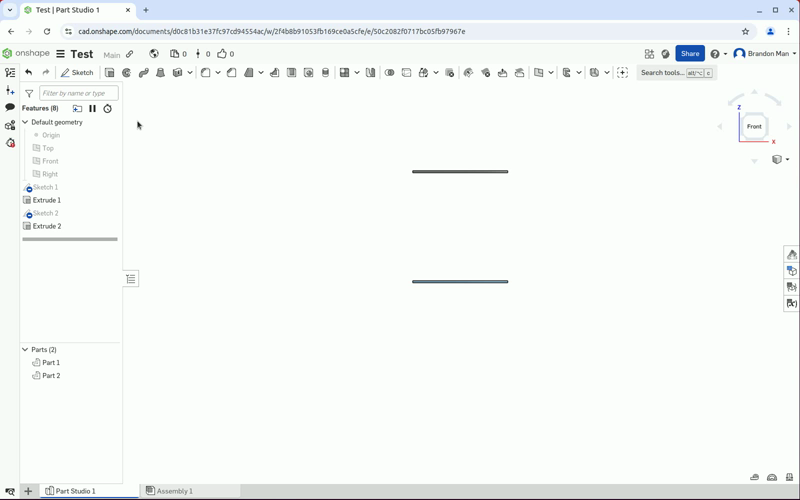
mouse_move(73, 189)
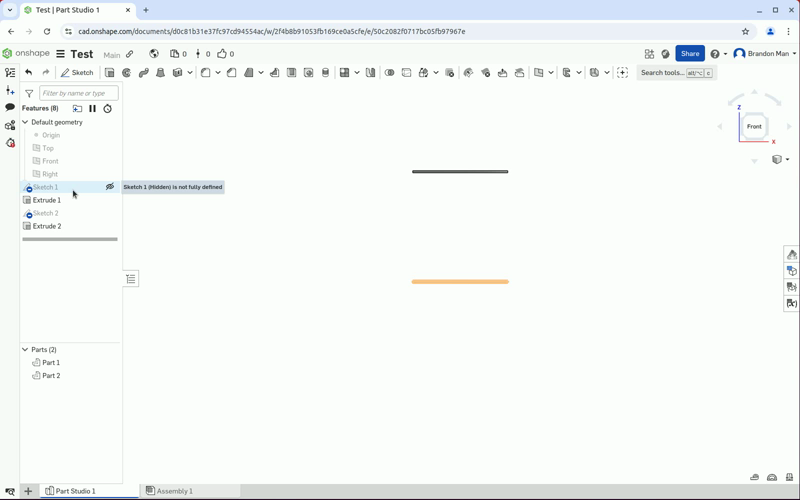
click(73, 189)
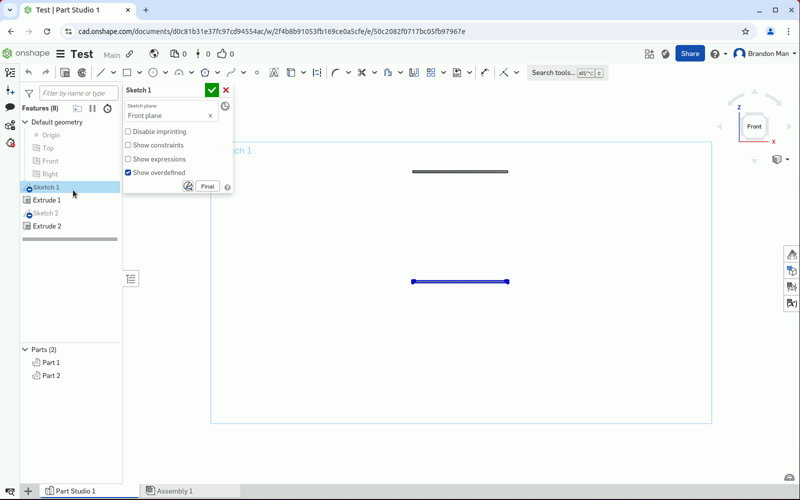
mouse_move(229, 92)
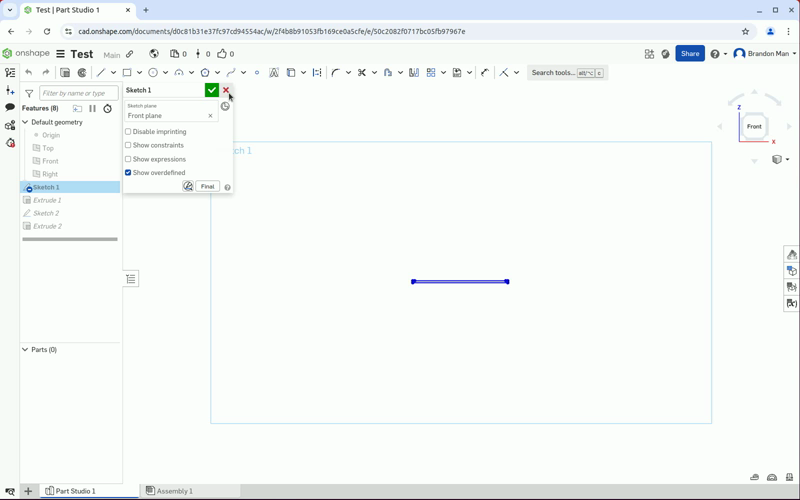
click(229, 92)
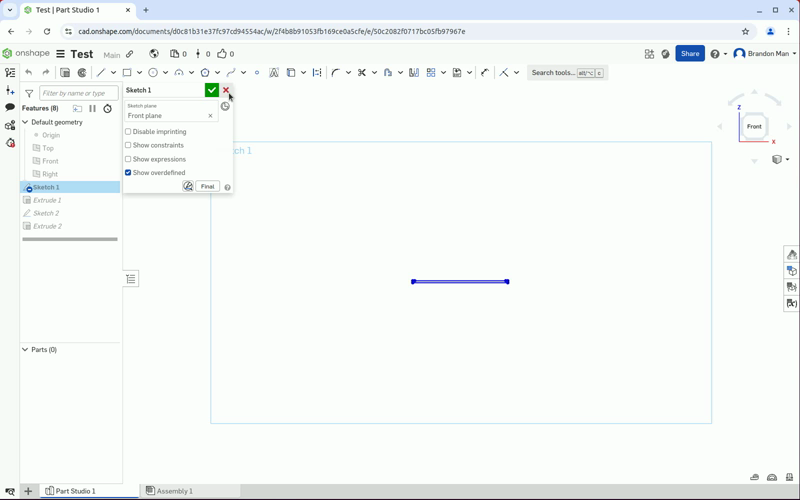
key(shift+s)
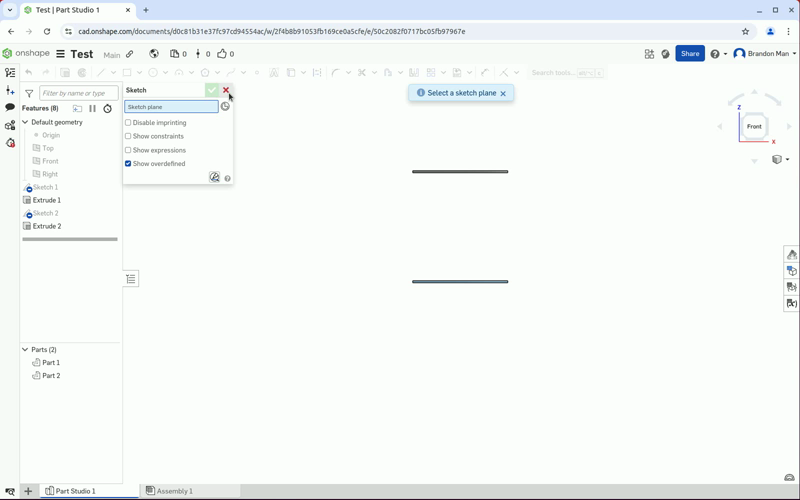
mouse_move(73, 163)
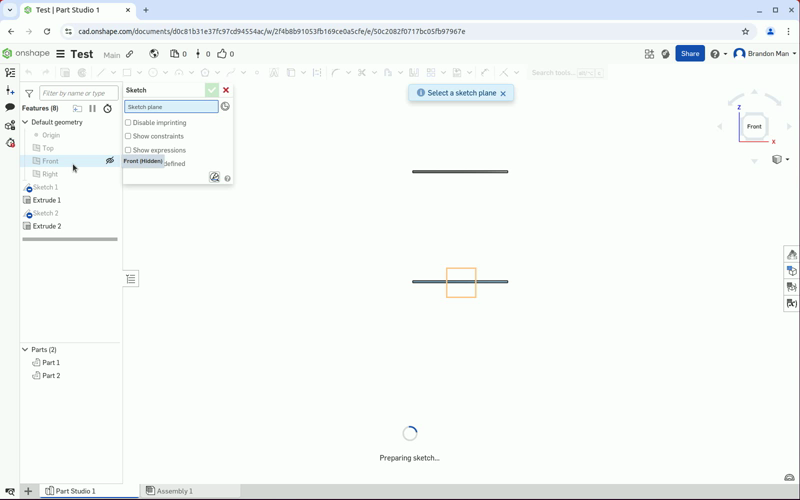
click(73, 163)
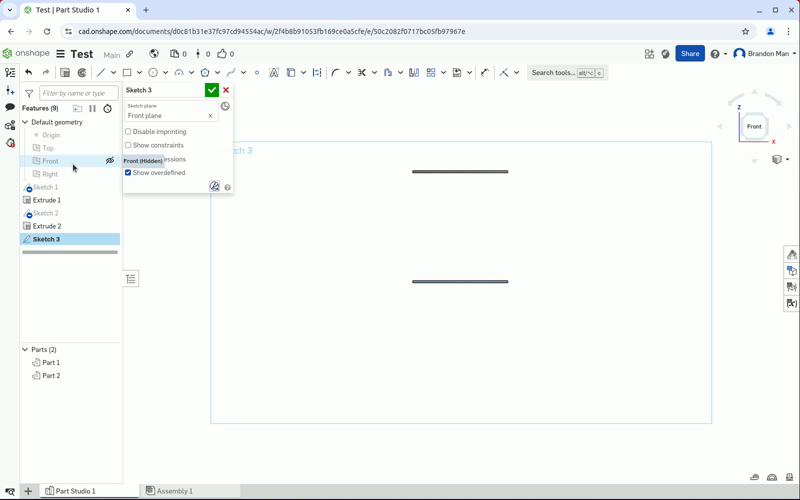
mouse_move(73, 352)
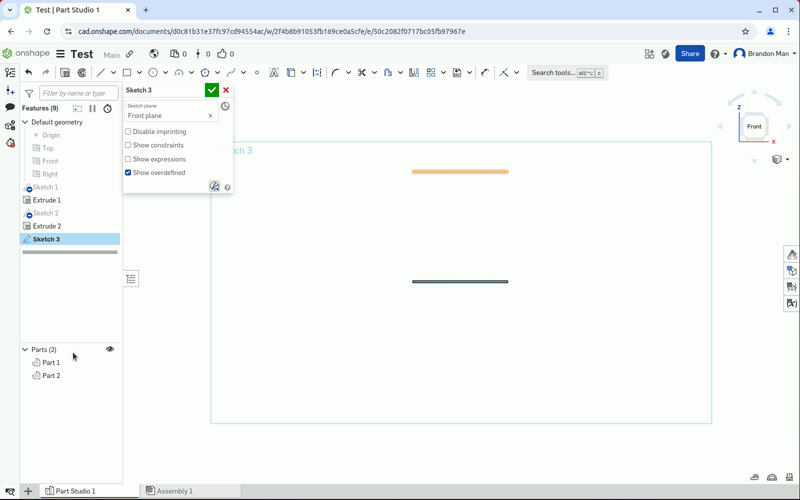
key(y)
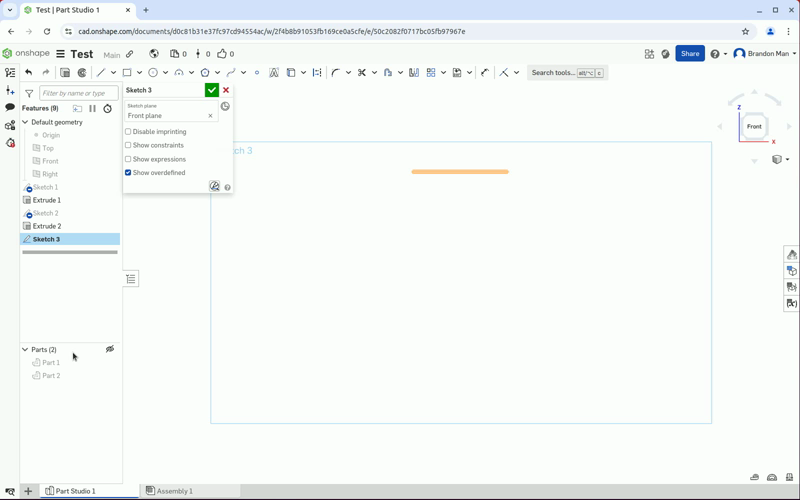
key(l)
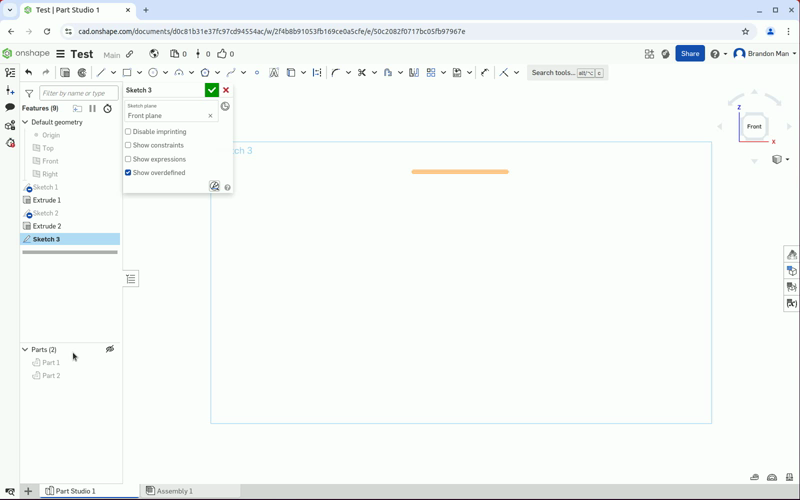
key_down(shift)
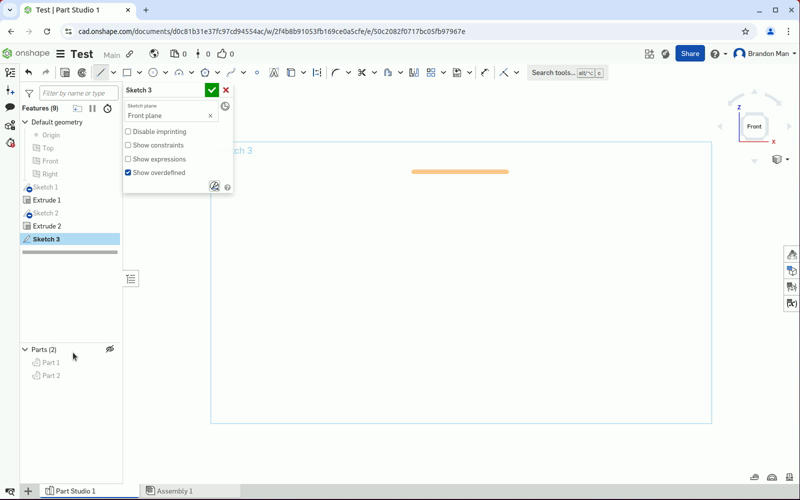
mouse_move(412, 280)
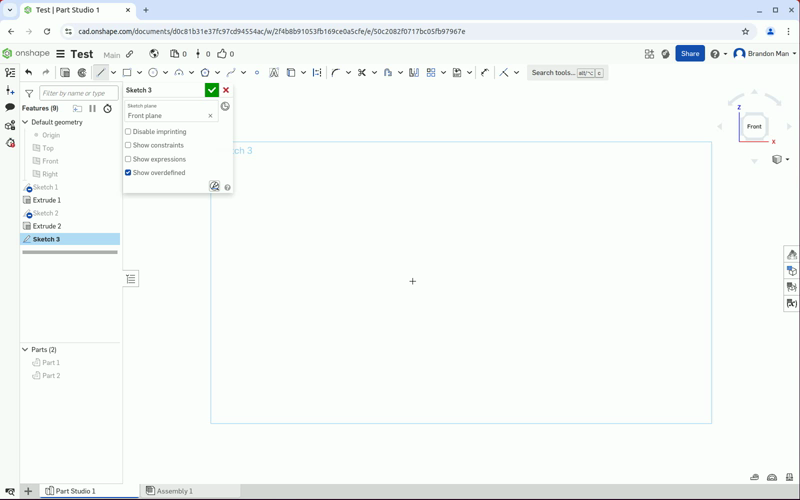
click(412, 280)
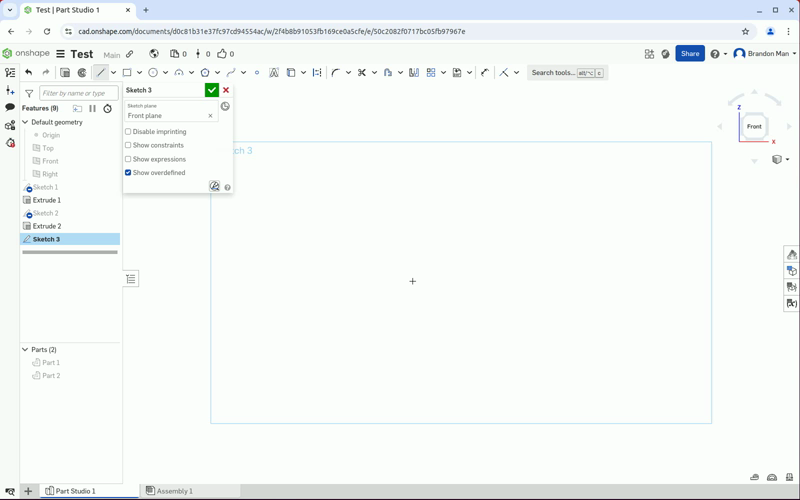
key_up(shift)
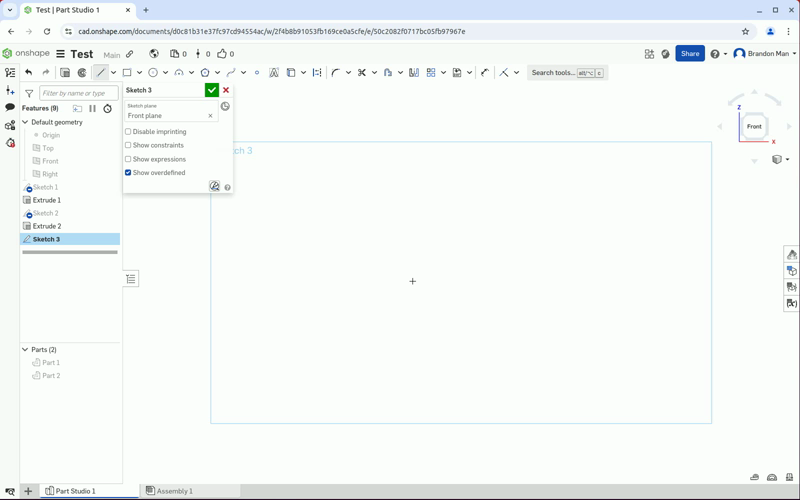
key_down(shift)
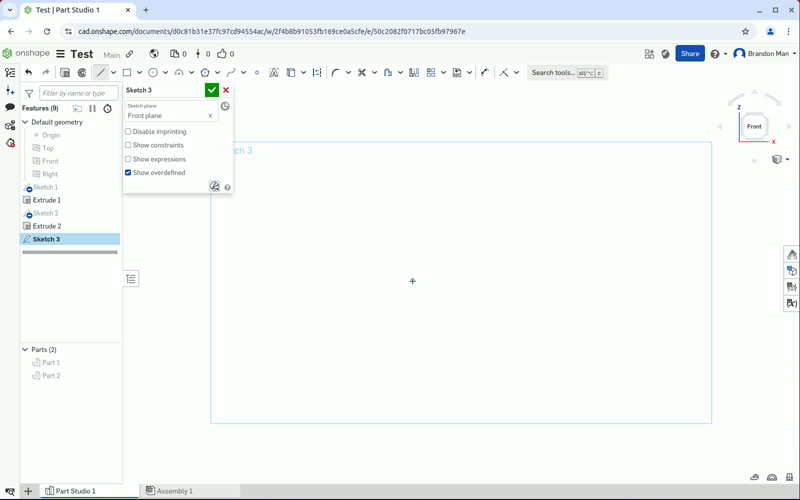
mouse_move(442, 280)
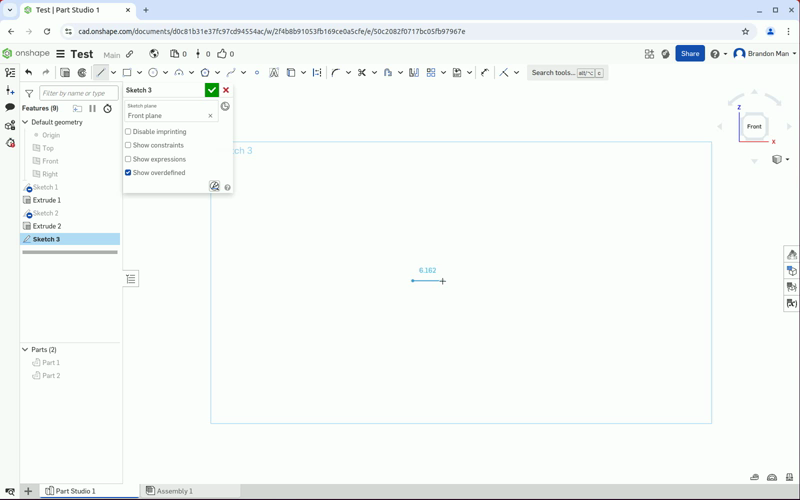
mouse_move(415, 280)
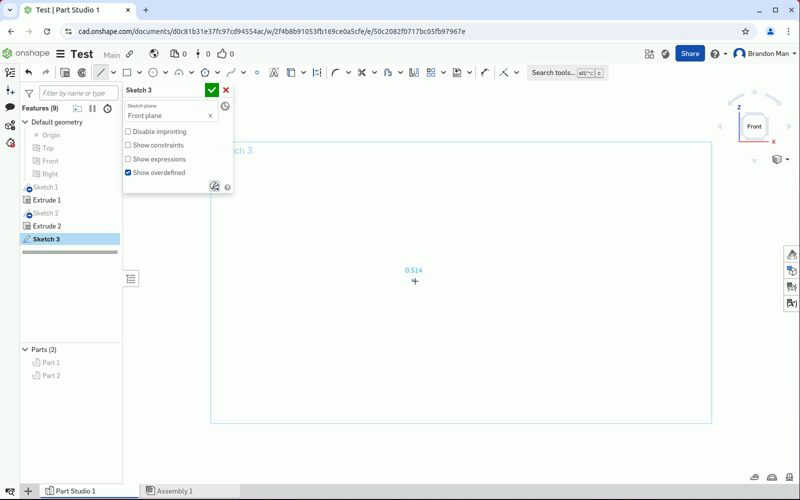
scroll(6)
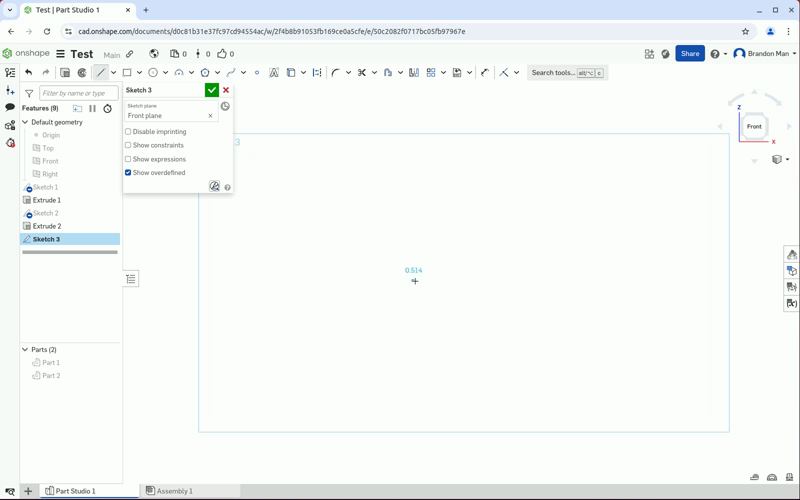
scroll(6)
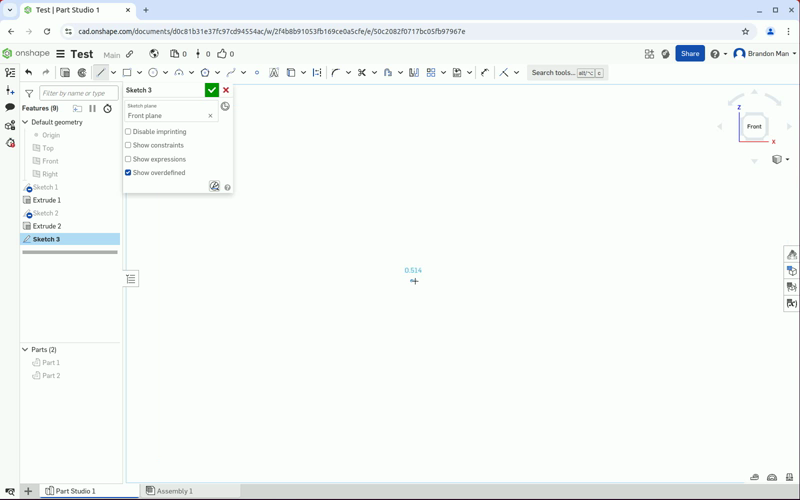
scroll(6)
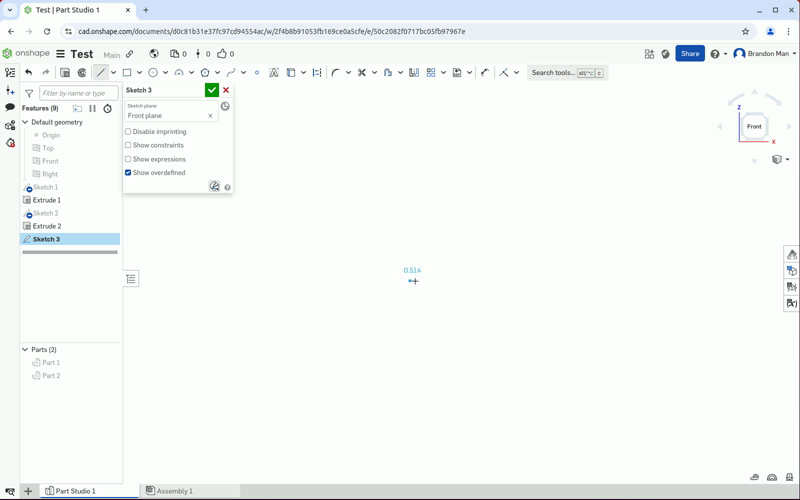
scroll(6)
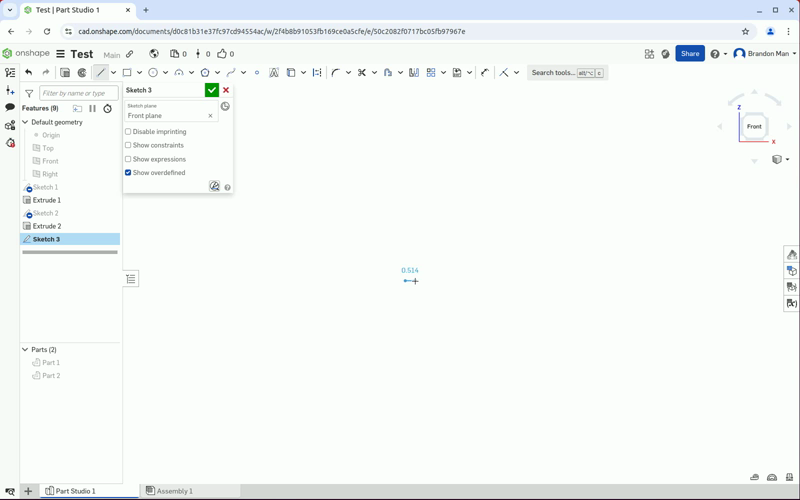
scroll(6)
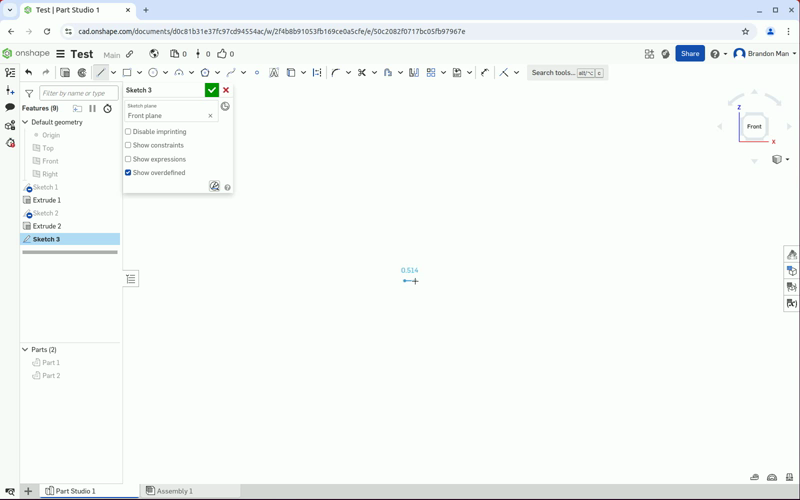
scroll(6)
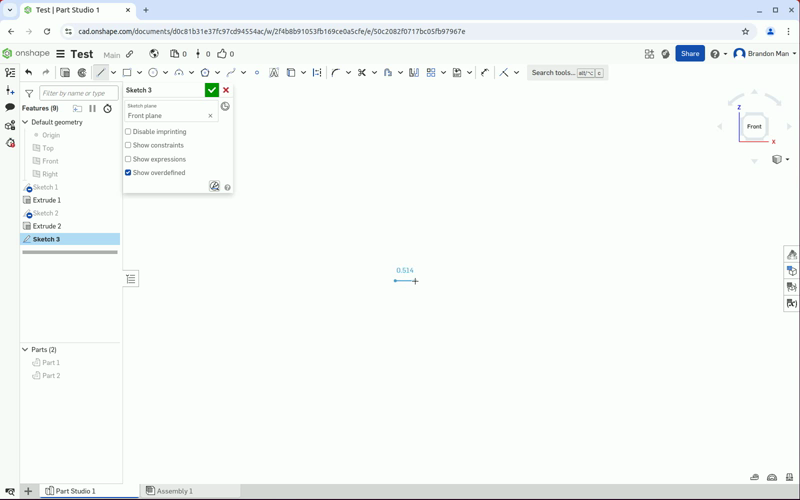
scroll(6)
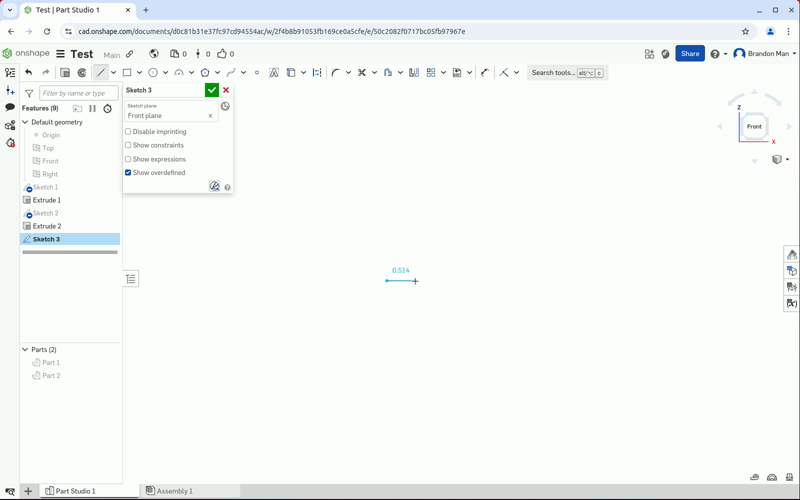
click(415, 280)
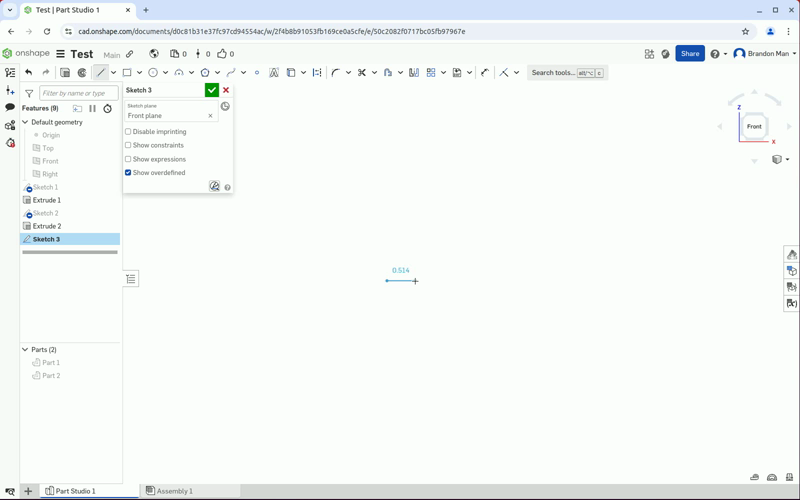
scroll(-6)
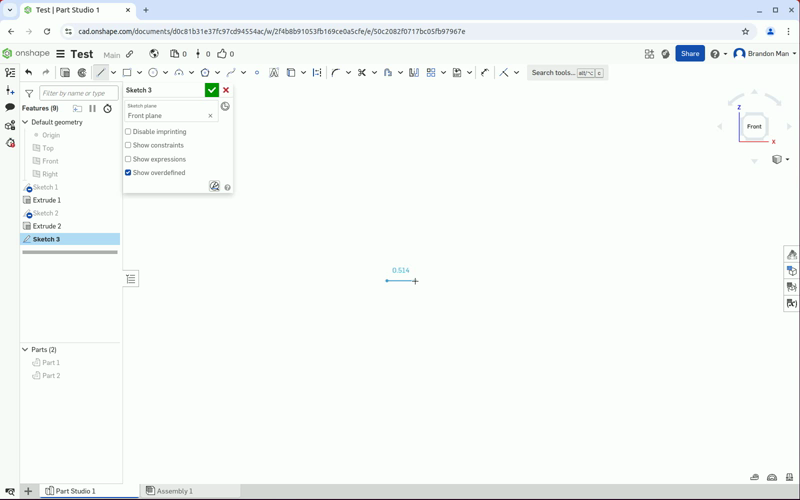
scroll(-6)
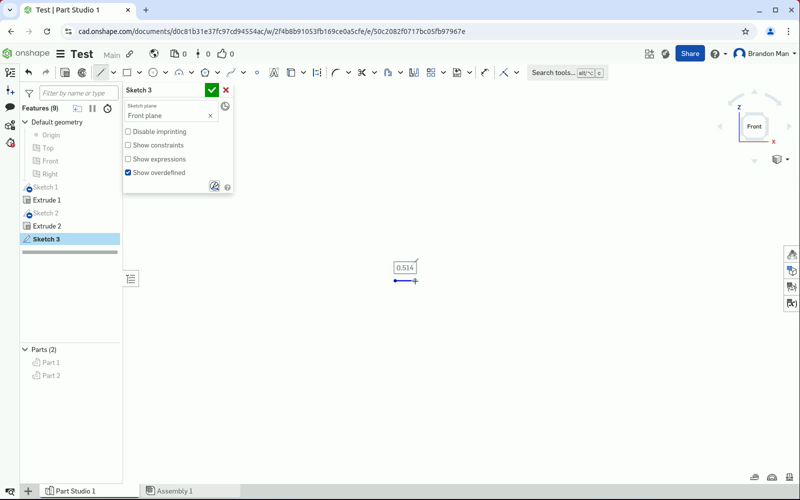
scroll(-6)
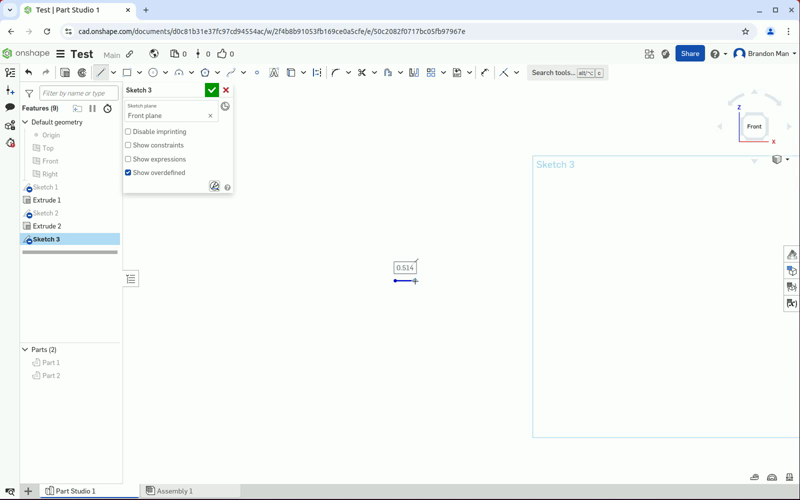
scroll(-6)
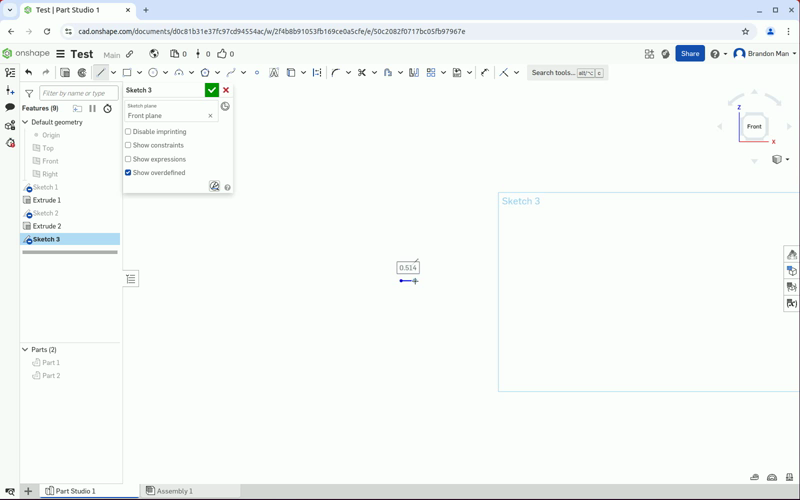
scroll(-6)
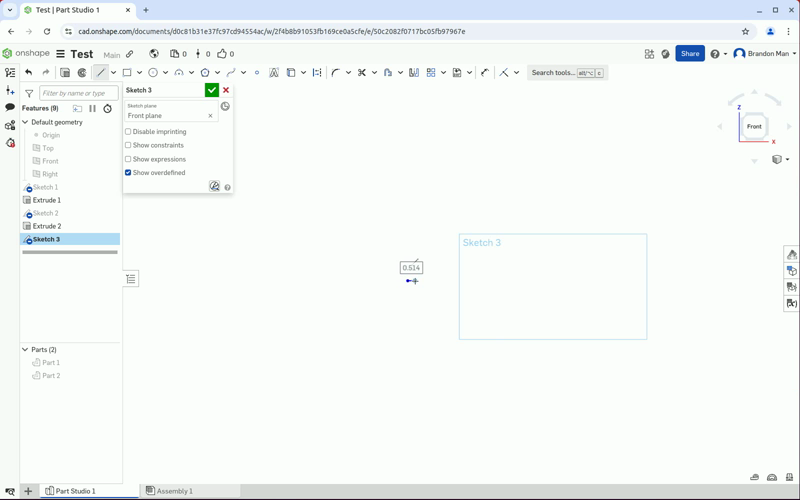
scroll(-6)
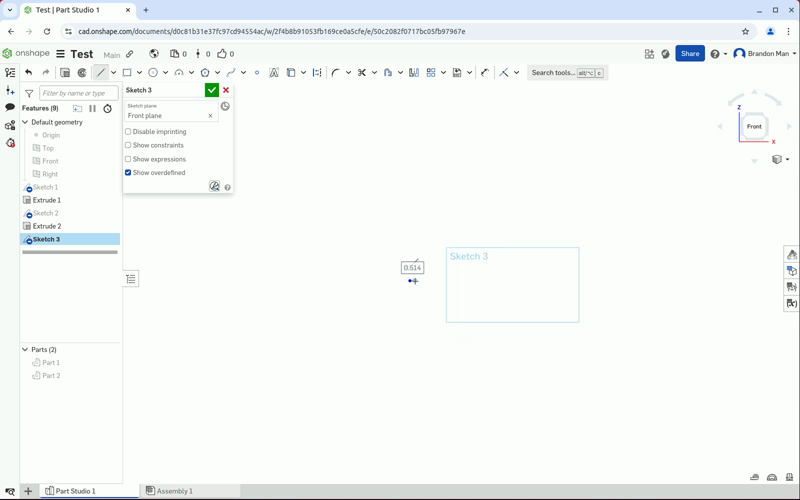
scroll(-6)
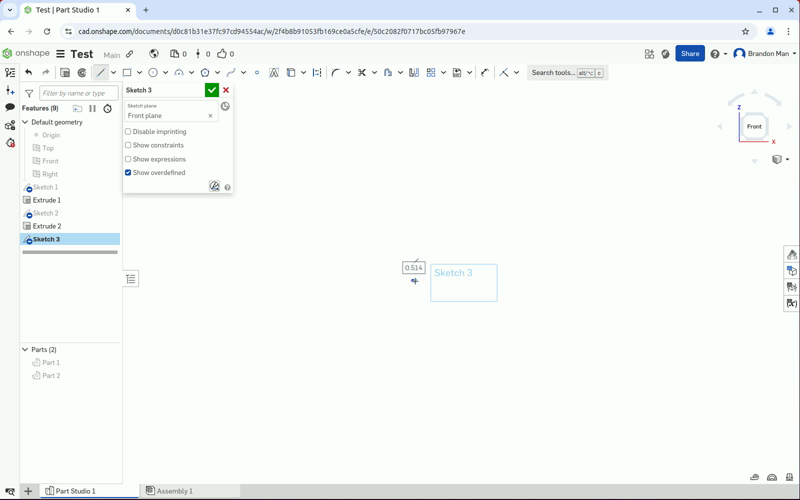
key_up(shift)
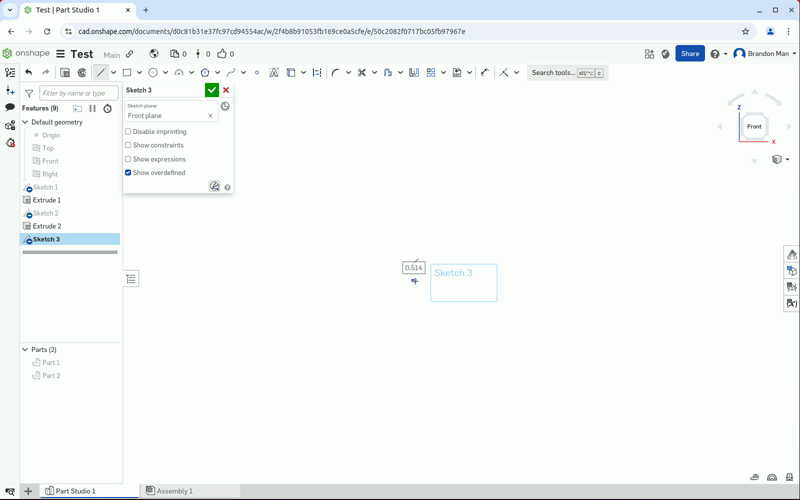
key_down(shift)
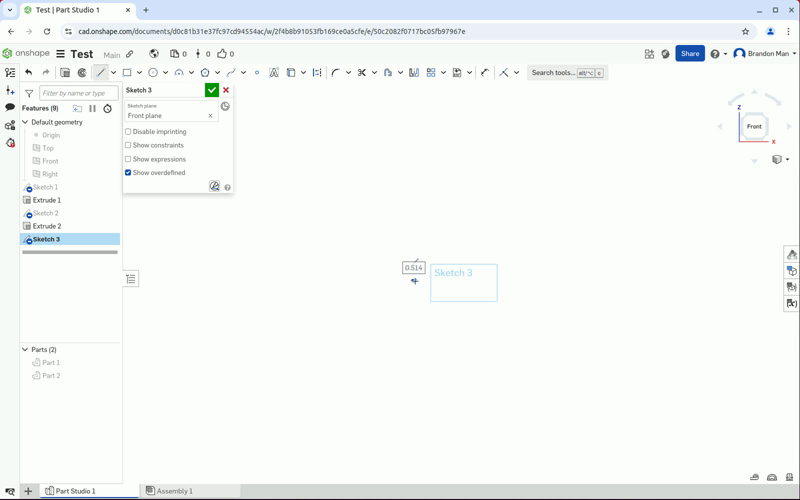
mouse_move(445, 280)
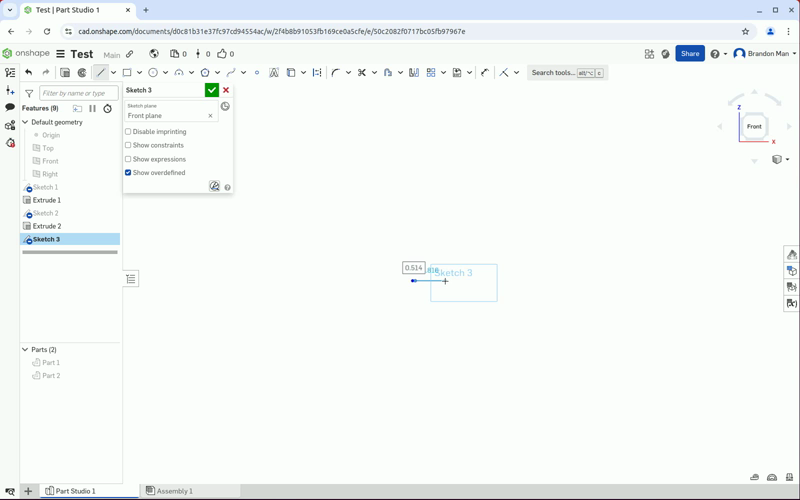
mouse_move(415, 227)
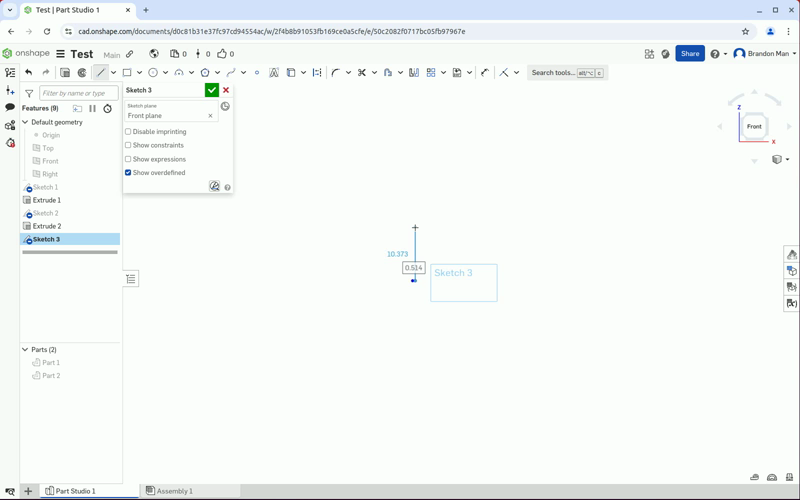
click(415, 227)
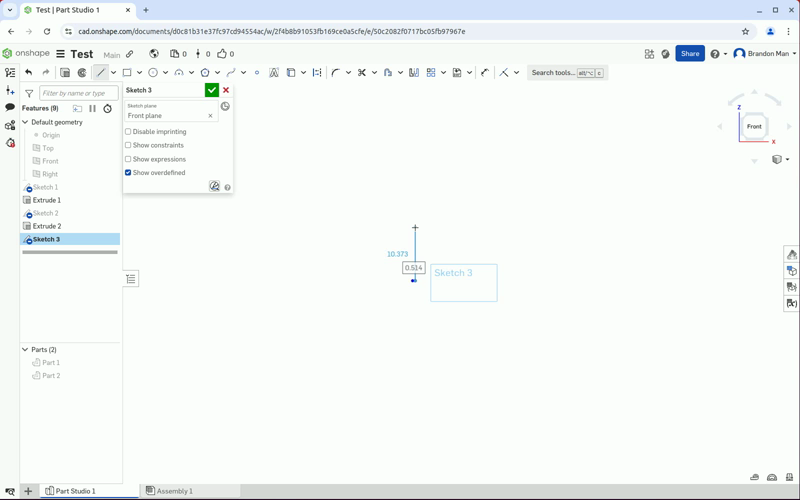
key_up(shift)
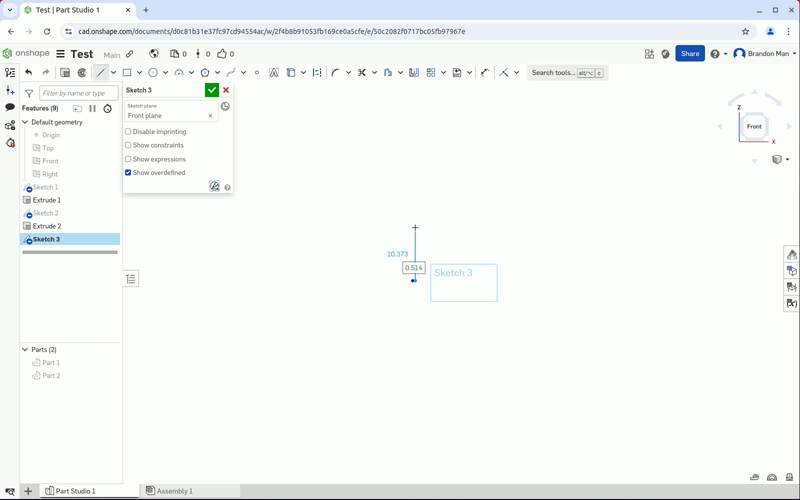
key_down(shift)
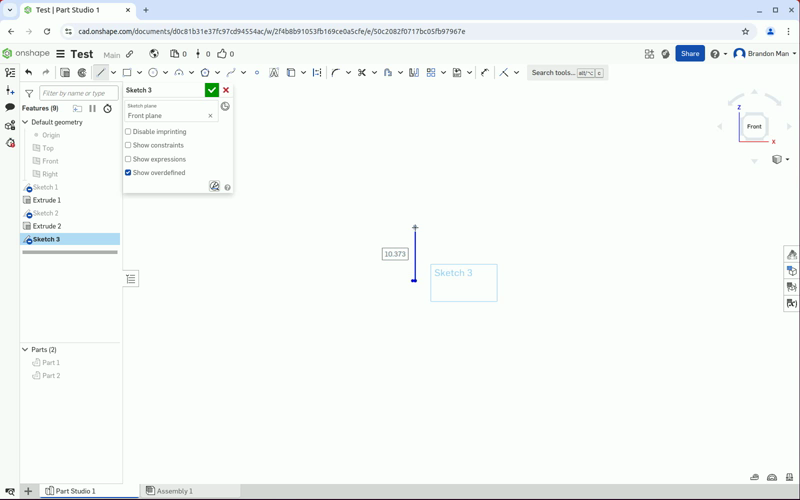
mouse_move(445, 227)
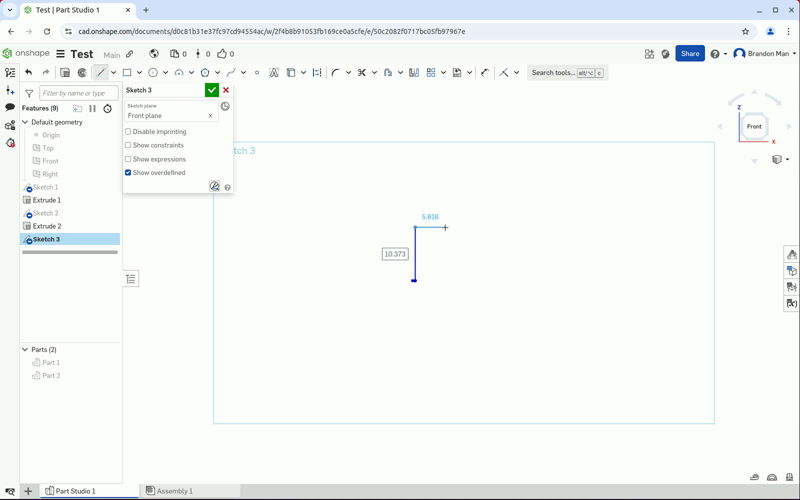
mouse_move(415, 225)
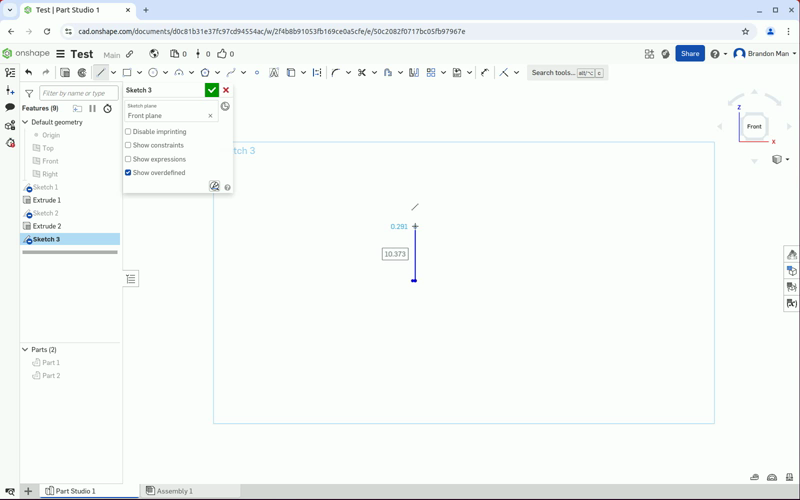
scroll(6)
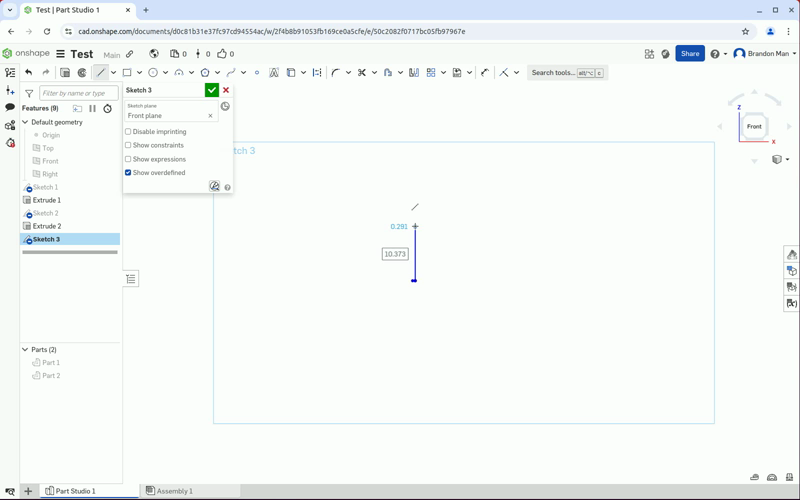
scroll(6)
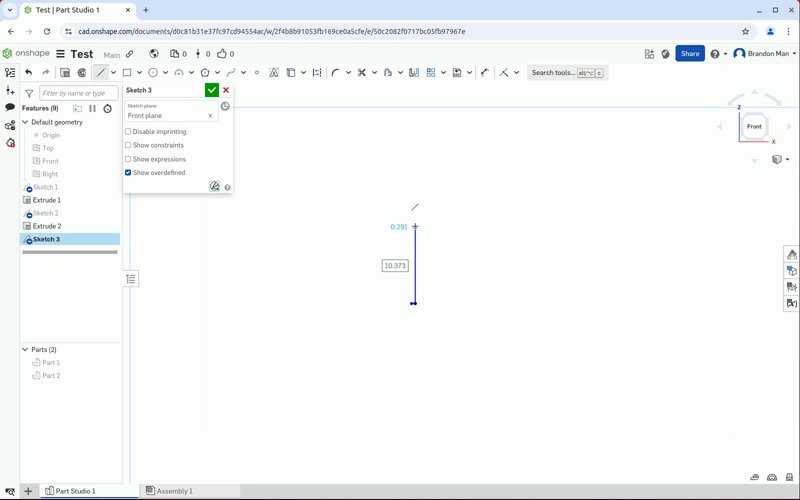
scroll(6)
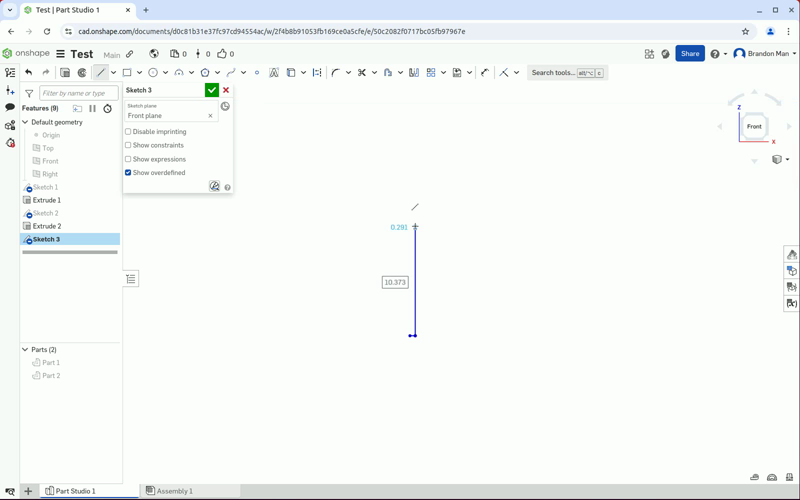
scroll(6)
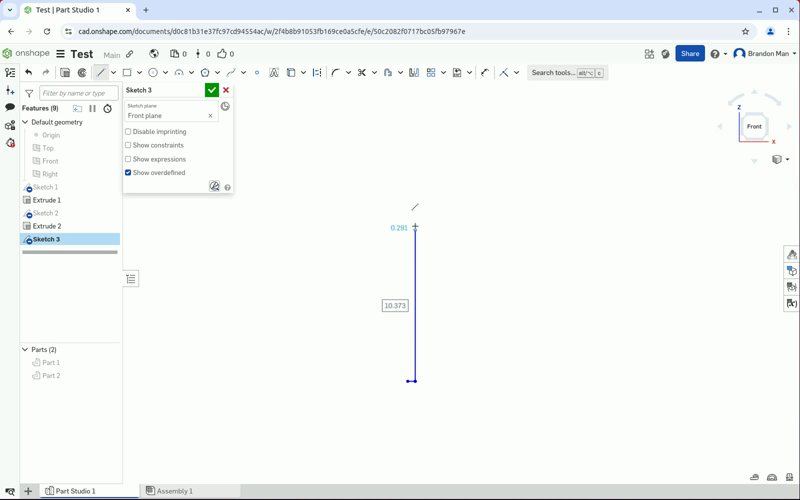
scroll(6)
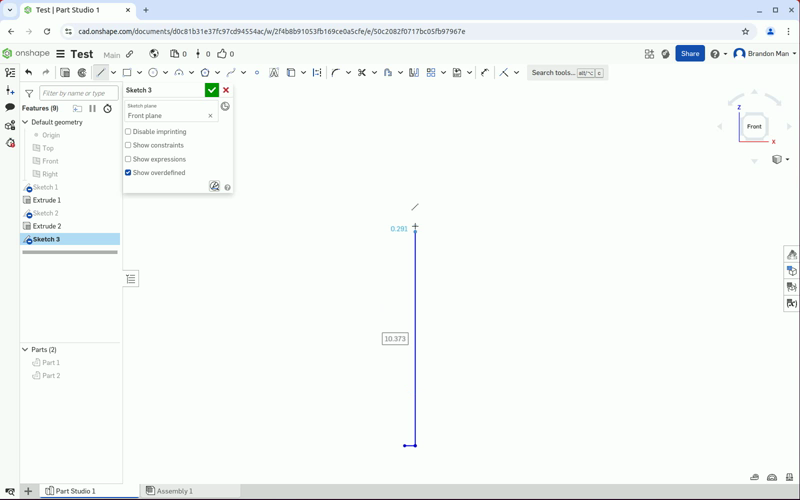
scroll(6)
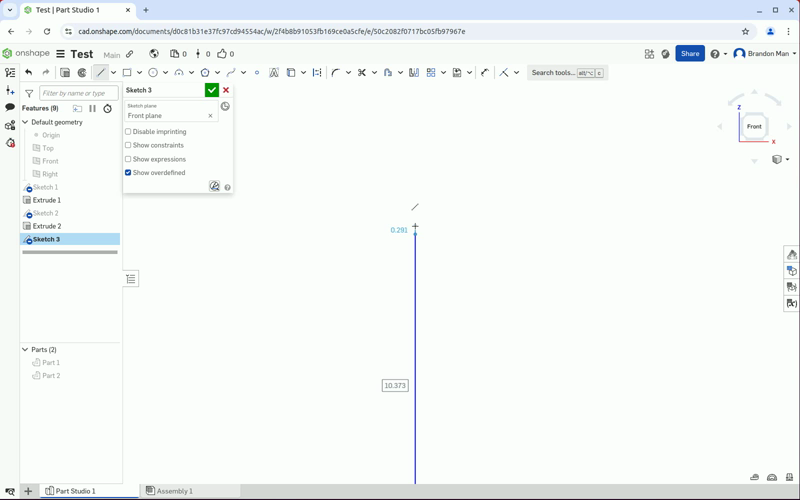
scroll(6)
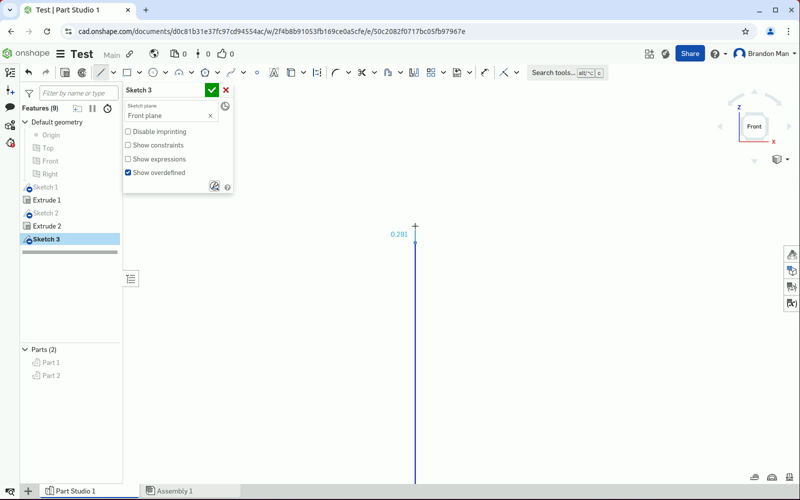
click(415, 225)
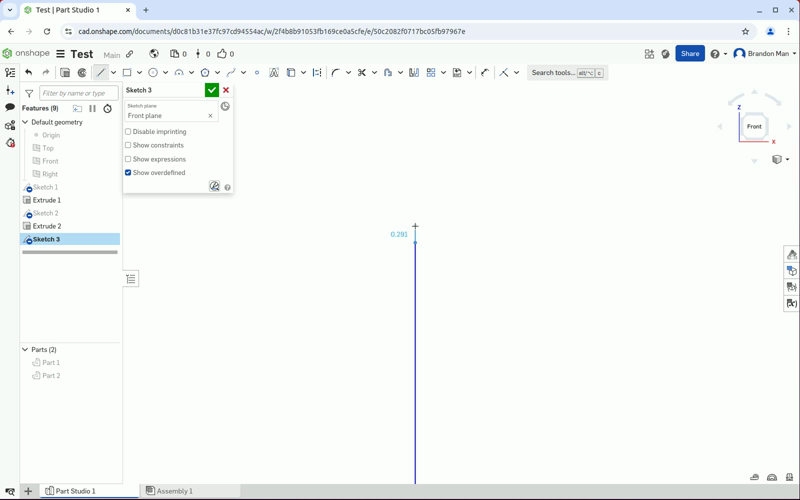
scroll(-6)
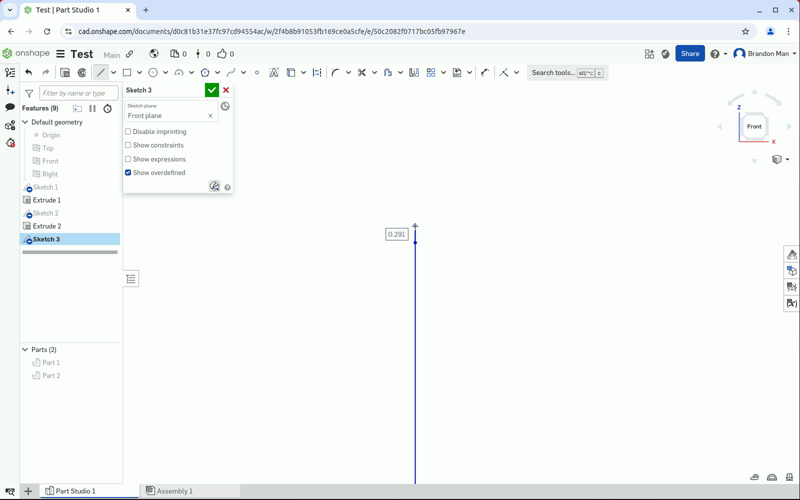
scroll(-6)
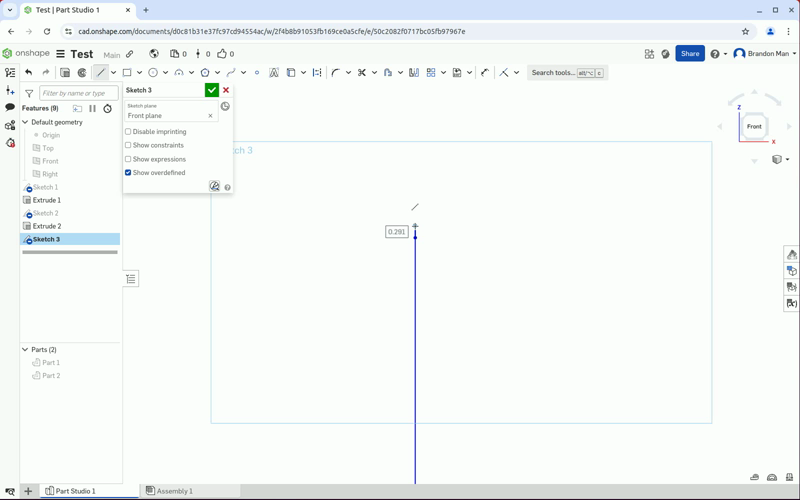
scroll(-6)
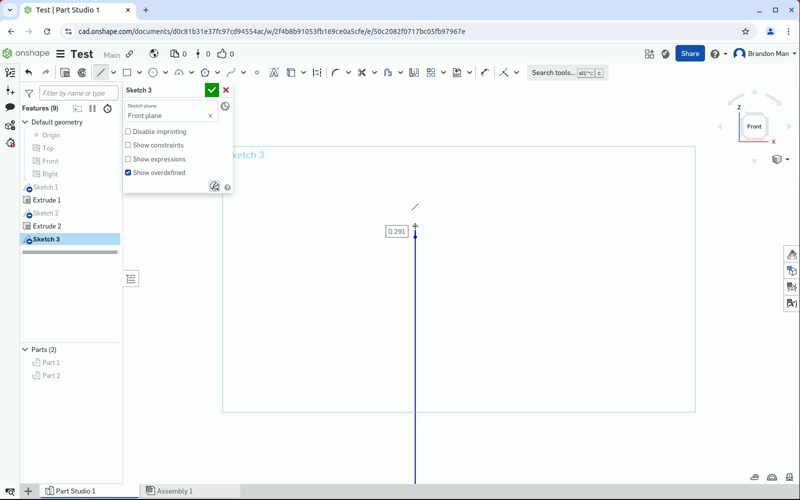
scroll(-6)
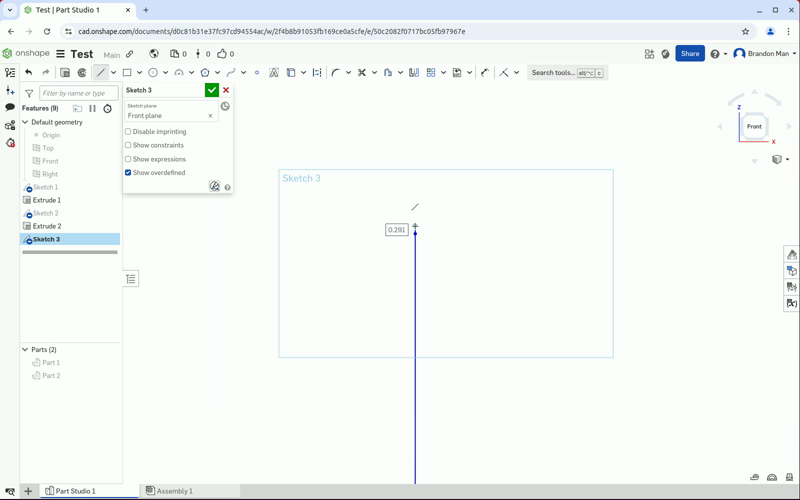
scroll(-6)
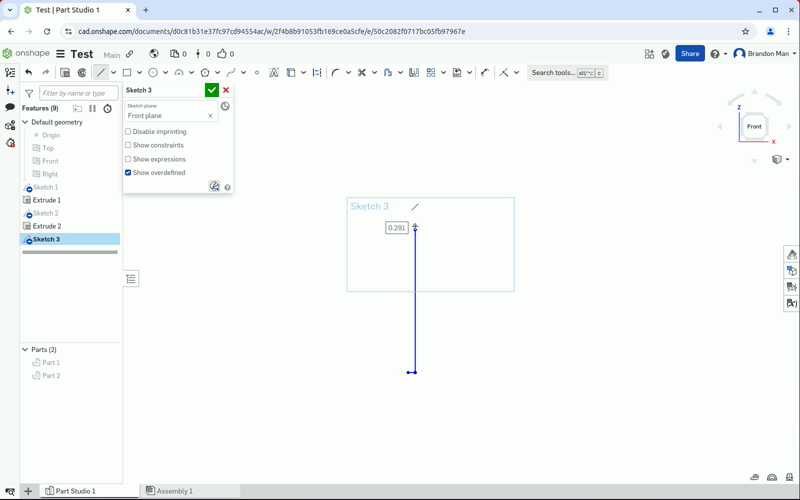
scroll(-6)
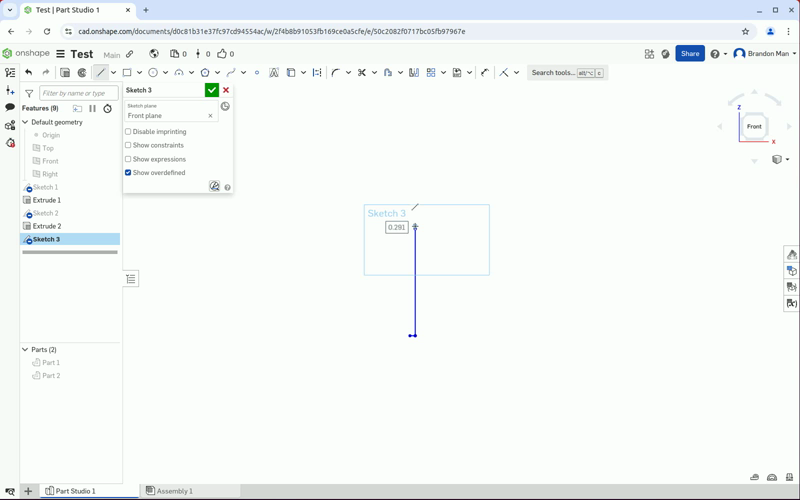
scroll(-6)
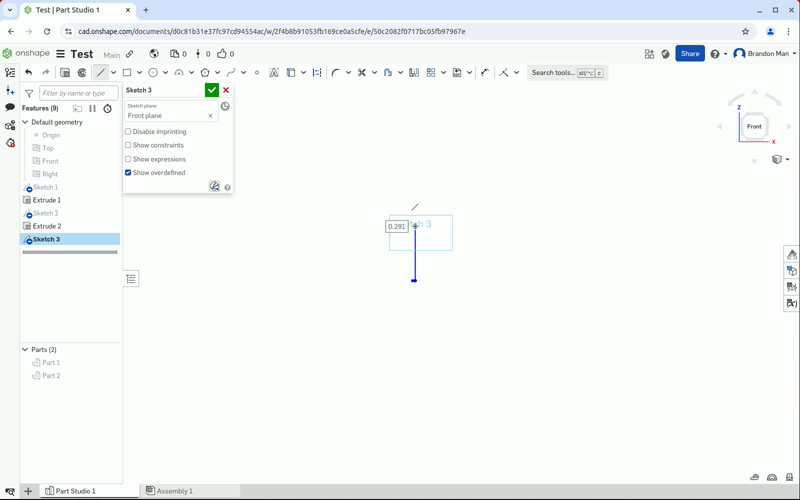
key_up(shift)
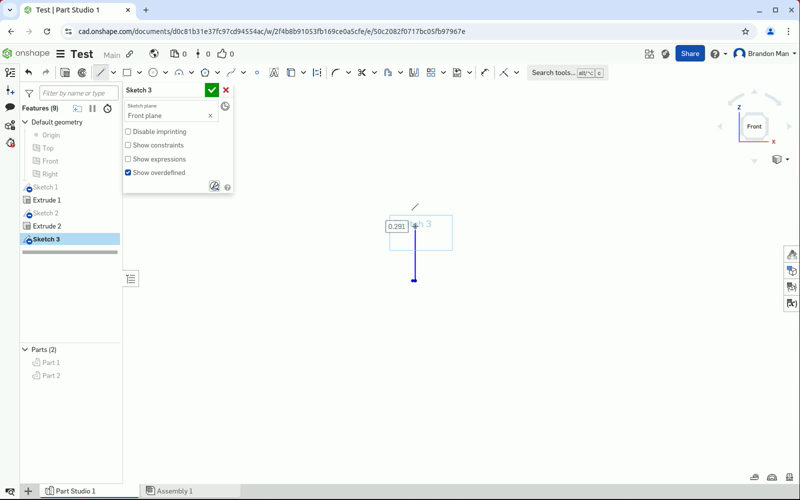
key_down(shift)
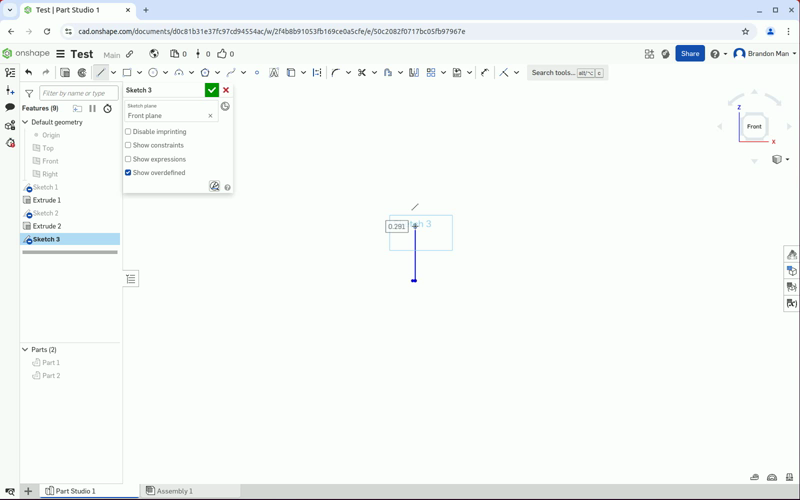
mouse_move(445, 225)
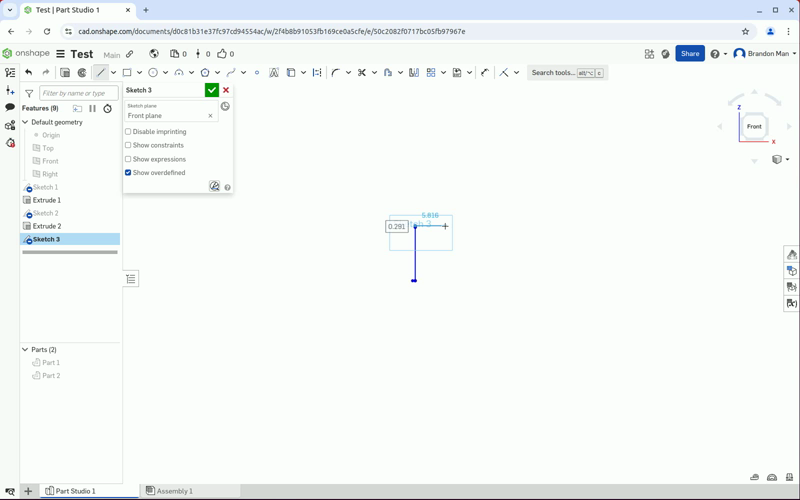
mouse_move(415, 172)
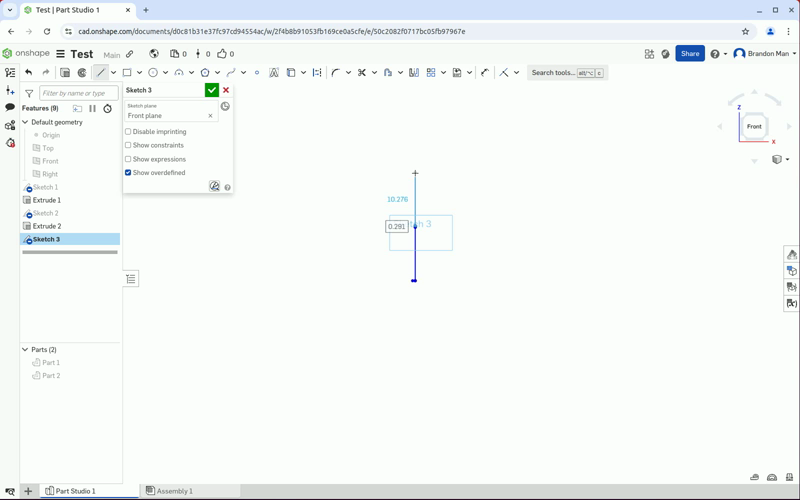
click(415, 172)
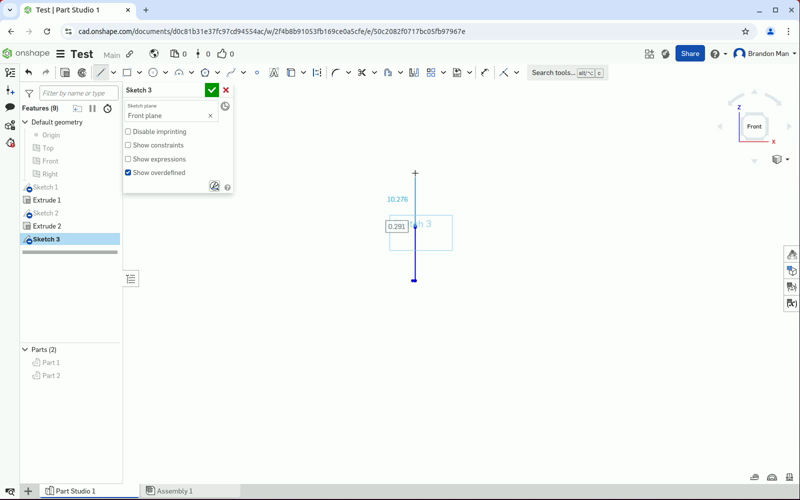
key_up(shift)
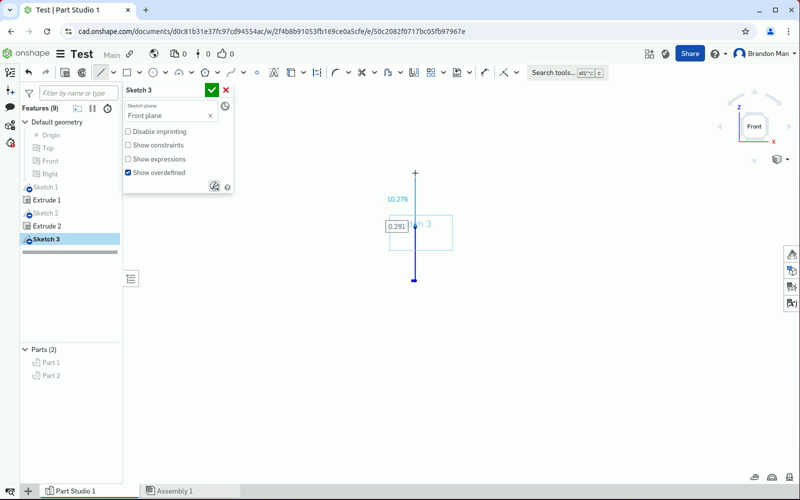
key_down(shift)
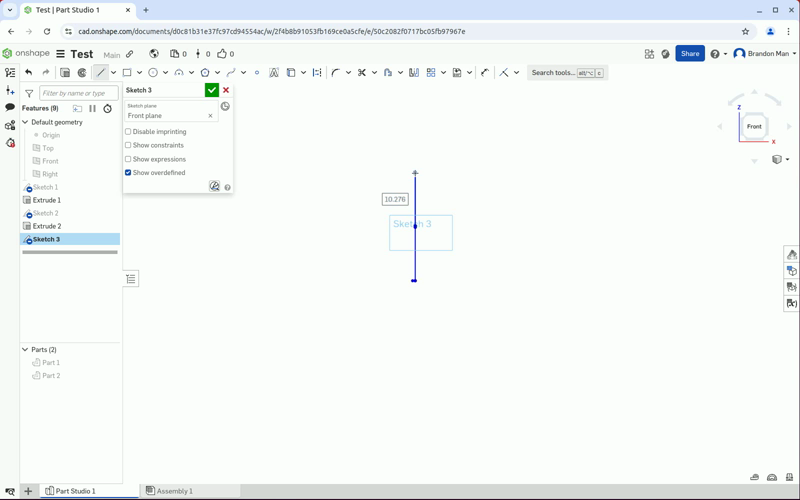
mouse_move(445, 172)
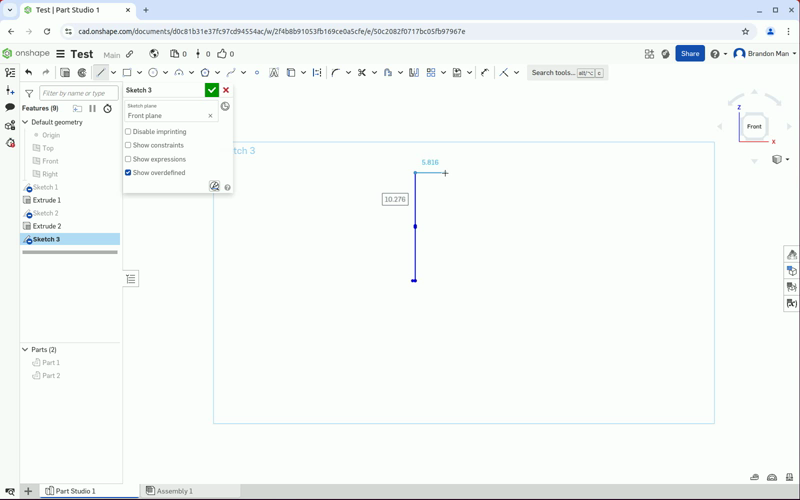
mouse_move(412, 172)
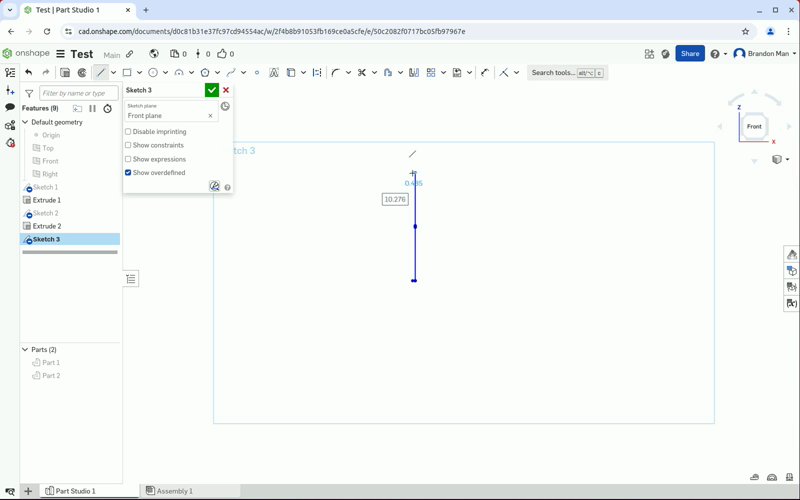
scroll(6)
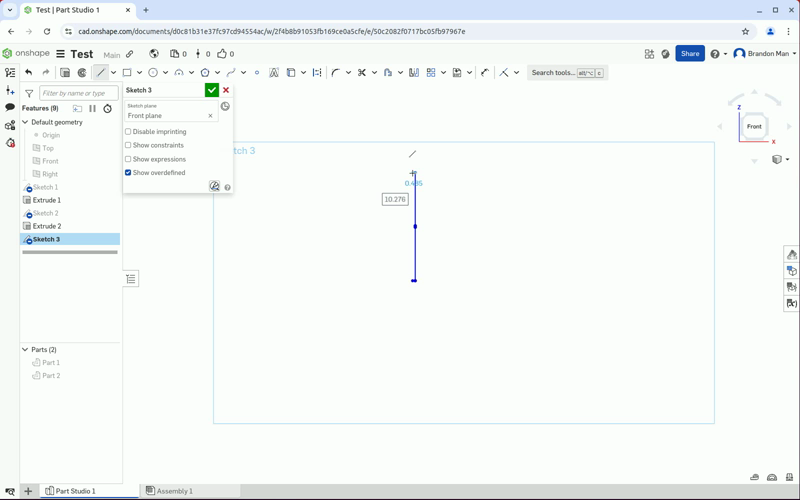
scroll(6)
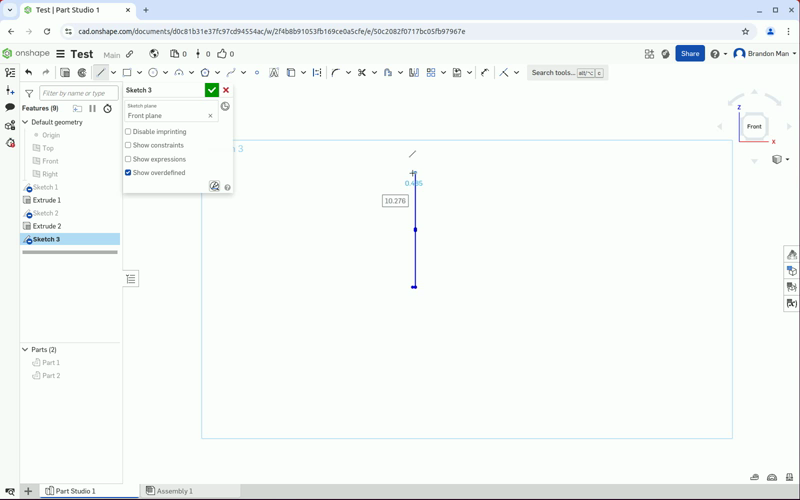
scroll(6)
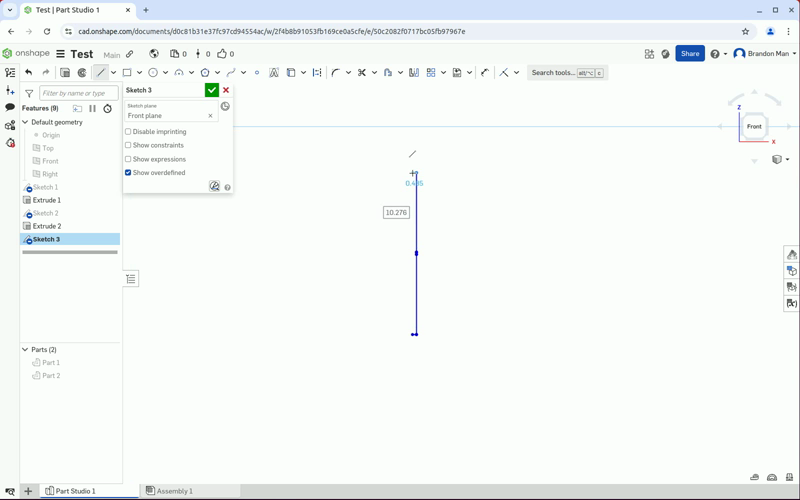
scroll(6)
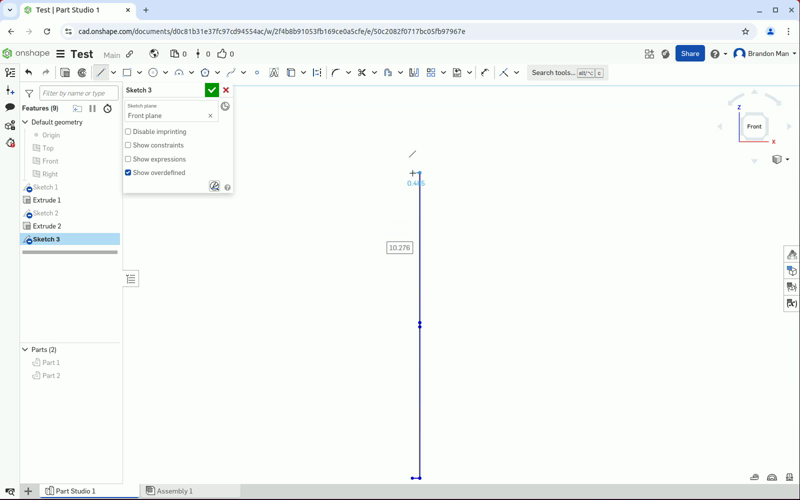
scroll(6)
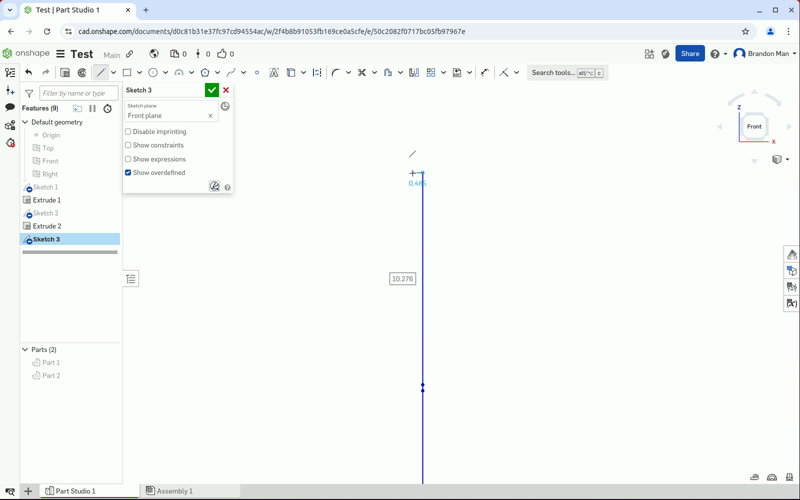
scroll(6)
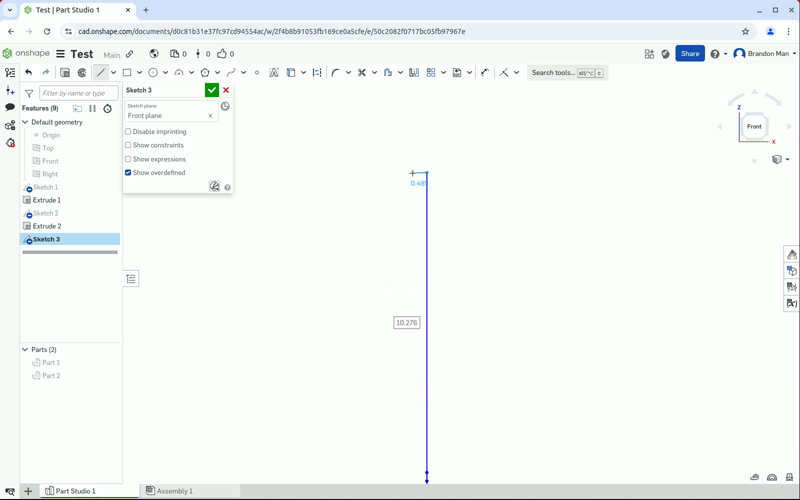
scroll(6)
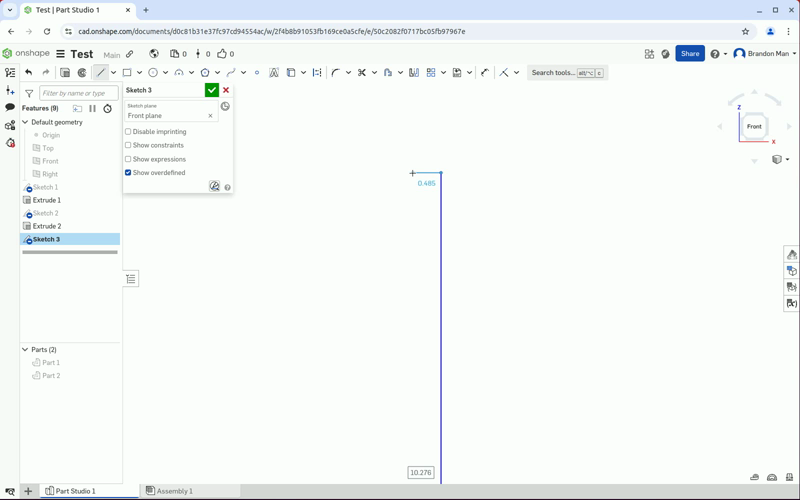
click(412, 172)
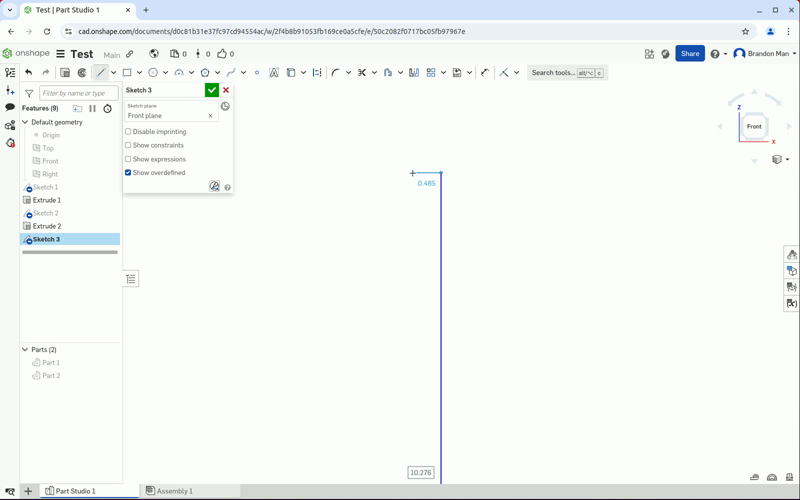
scroll(-6)
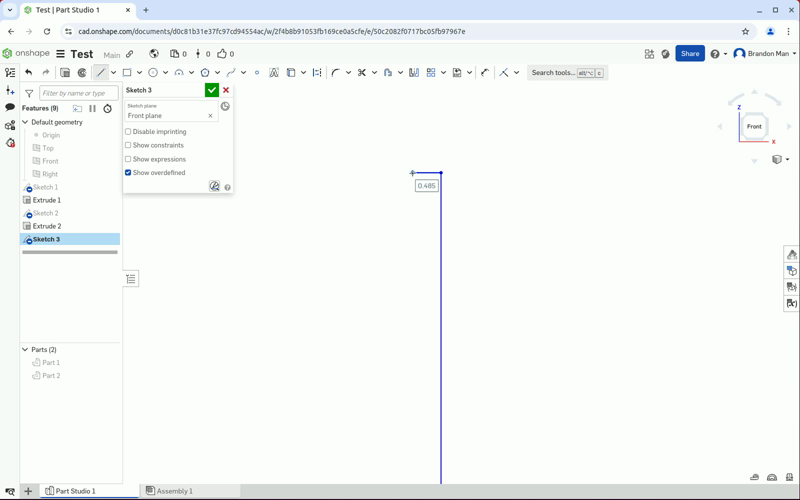
scroll(-6)
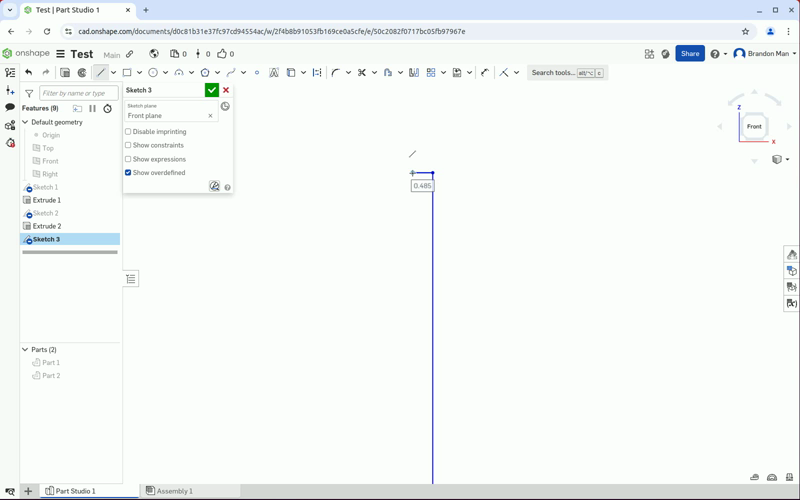
scroll(-6)
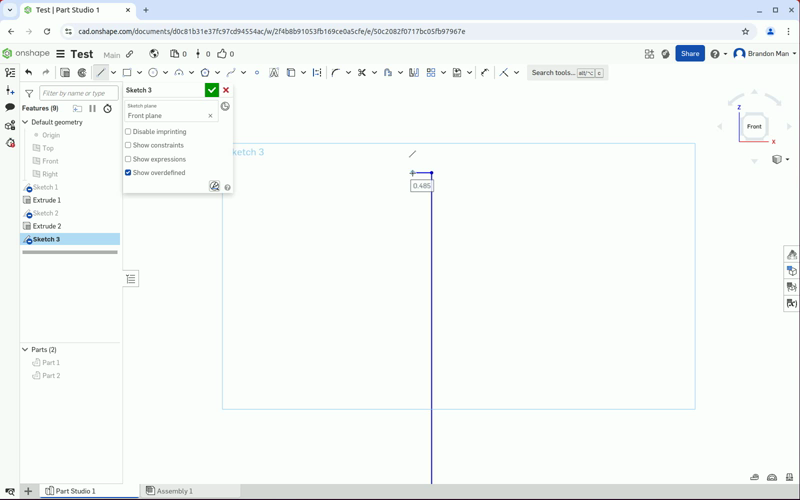
scroll(-6)
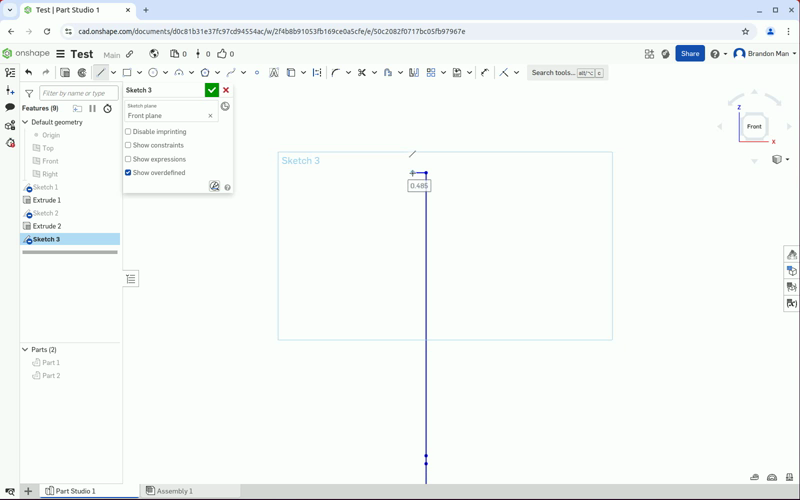
scroll(-6)
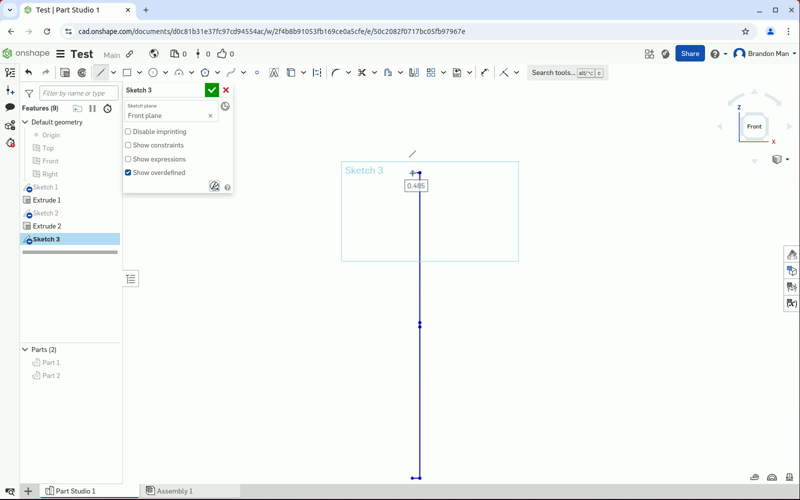
scroll(-6)
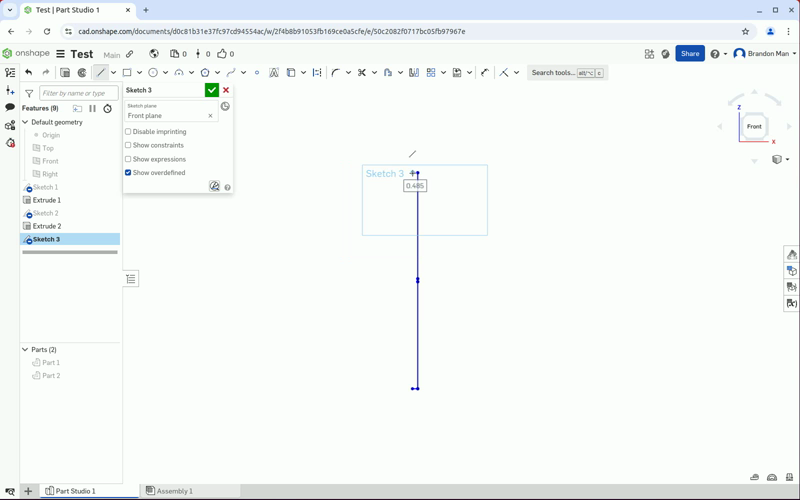
scroll(-6)
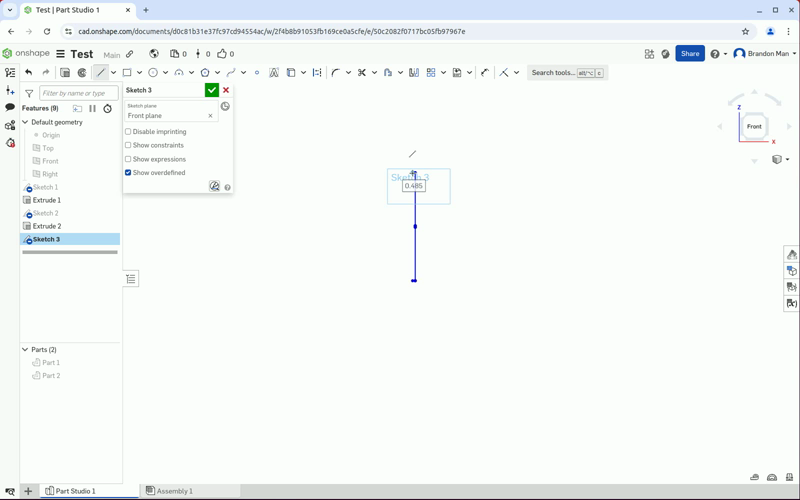
key_up(shift)
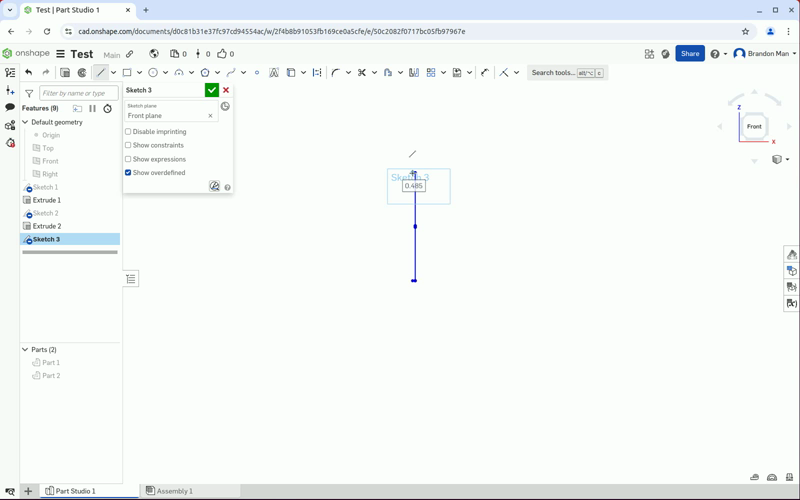
key_down(shift)
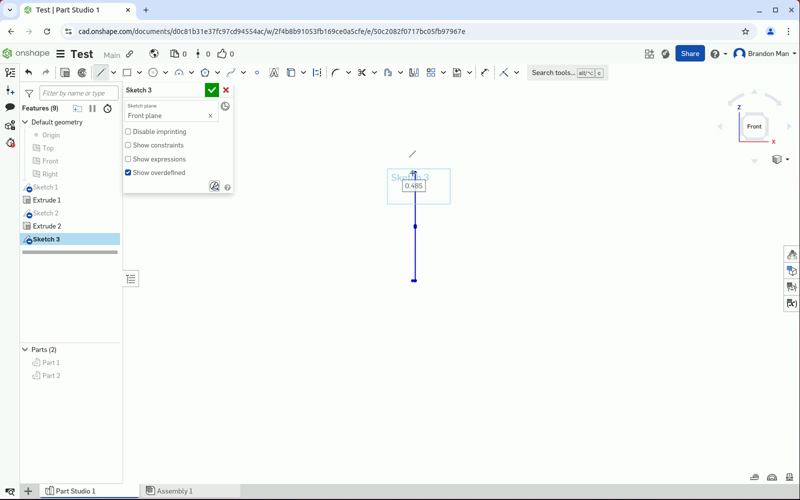
mouse_move(412, 280)
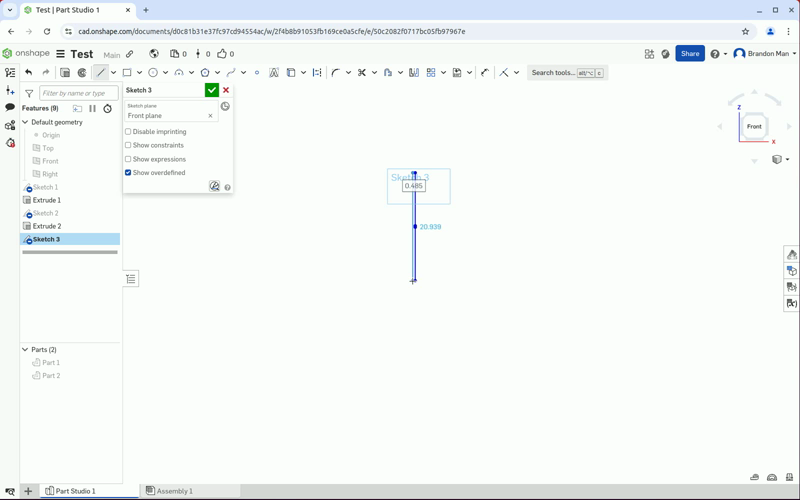
scroll(6)
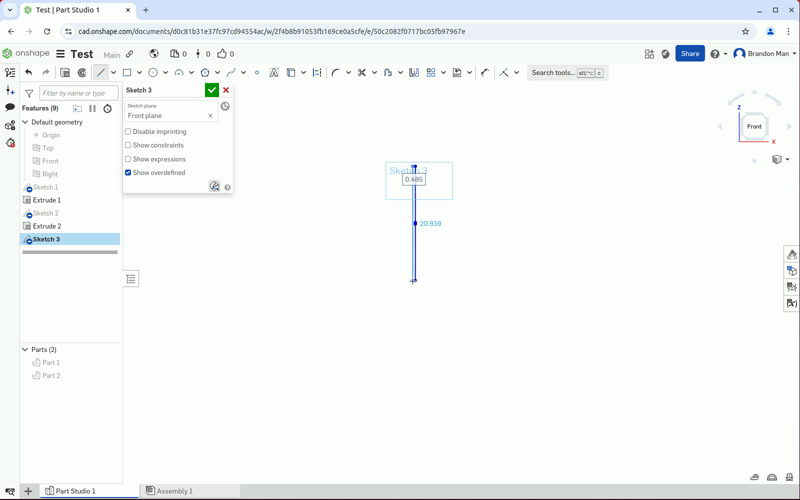
scroll(6)
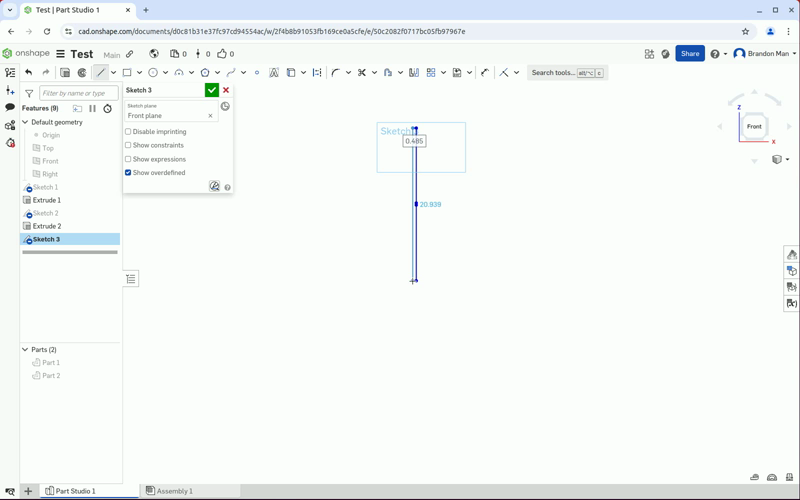
scroll(6)
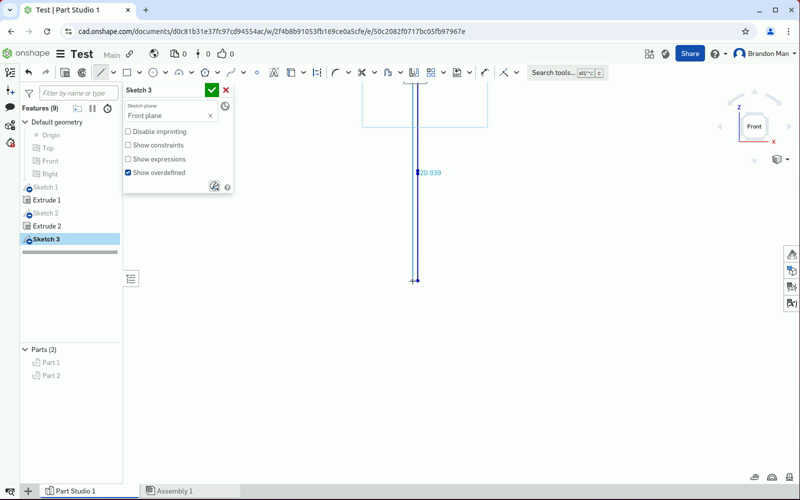
scroll(6)
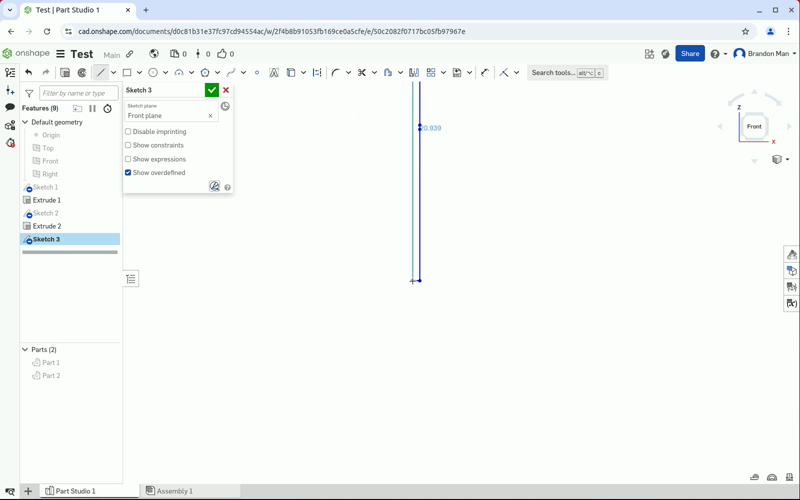
scroll(6)
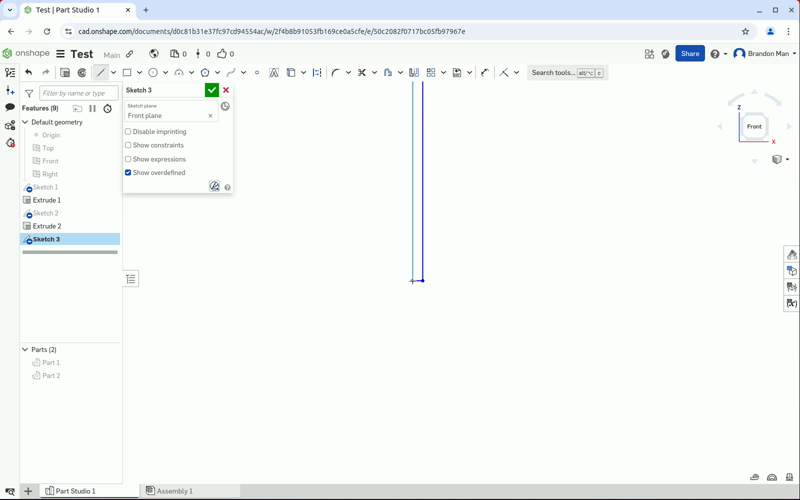
scroll(6)
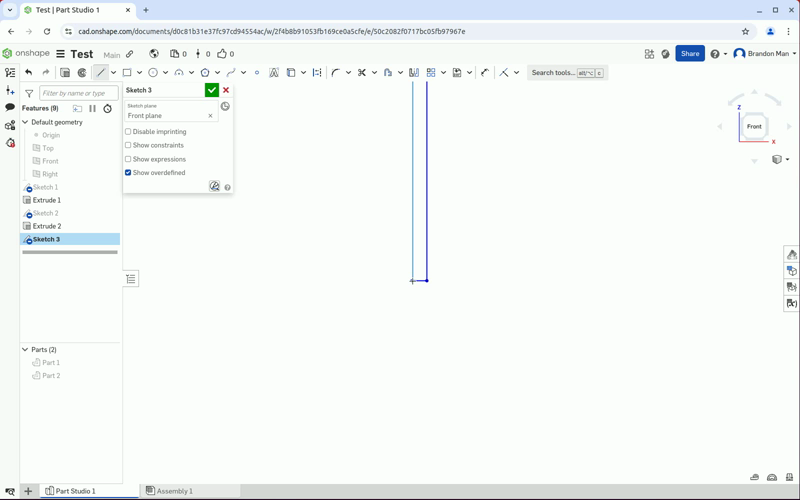
scroll(6)
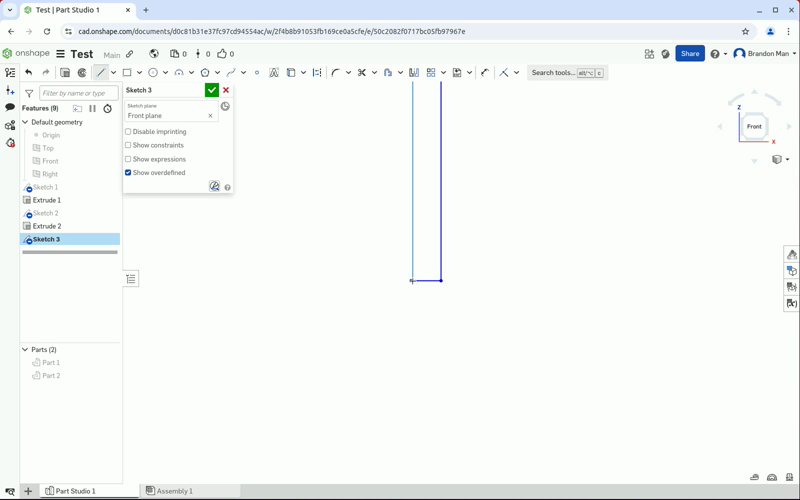
key_up(shift)
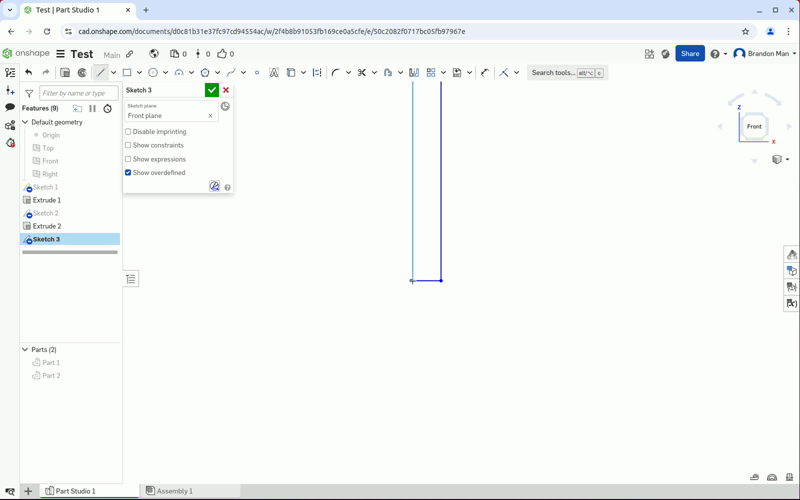
click(412, 280)
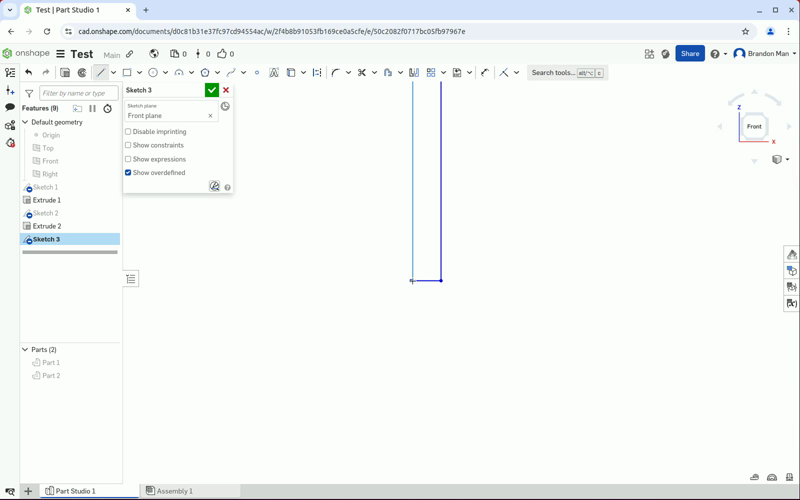
scroll(-6)
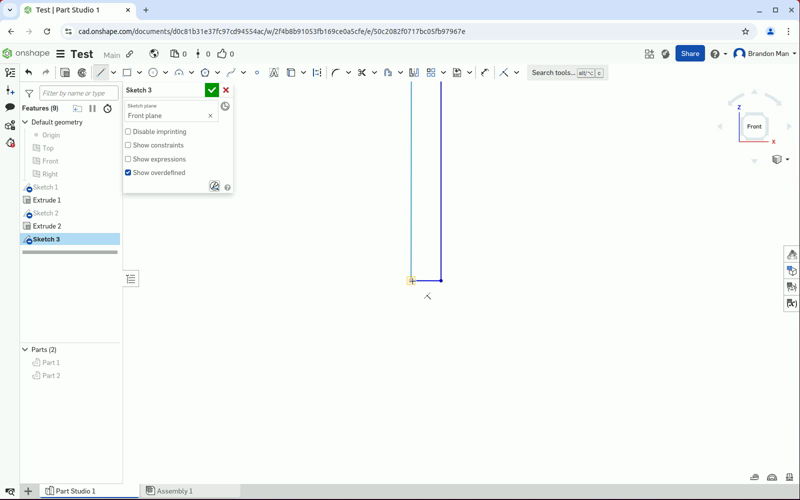
scroll(-6)
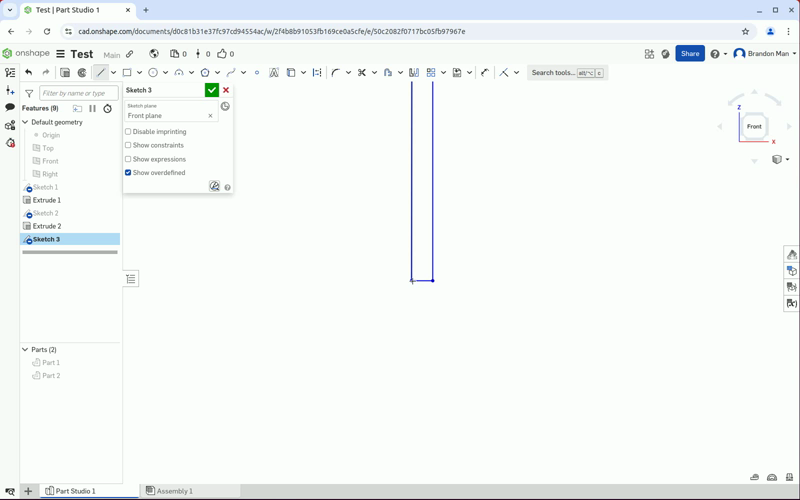
scroll(-6)
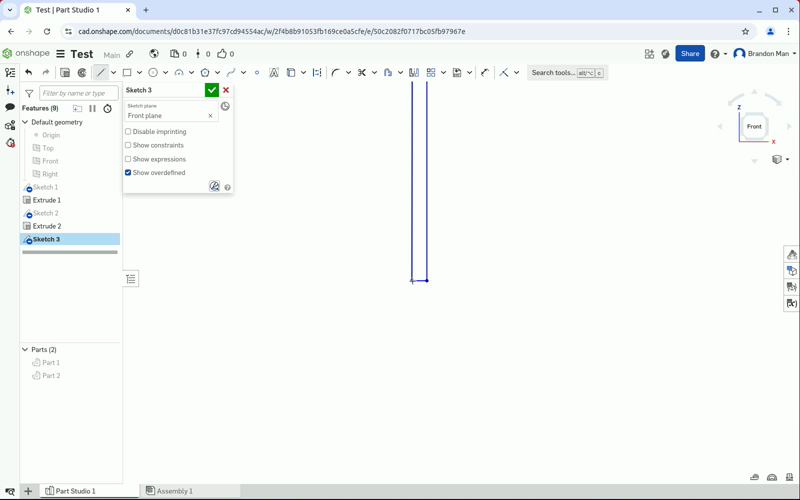
scroll(-6)
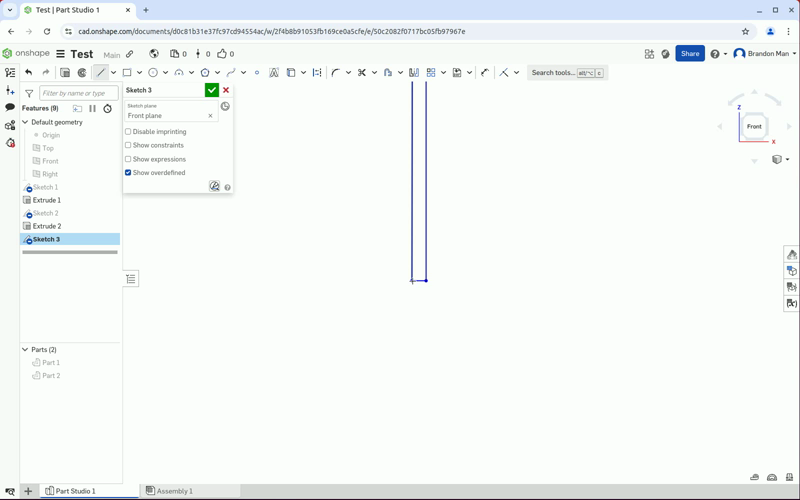
scroll(-6)
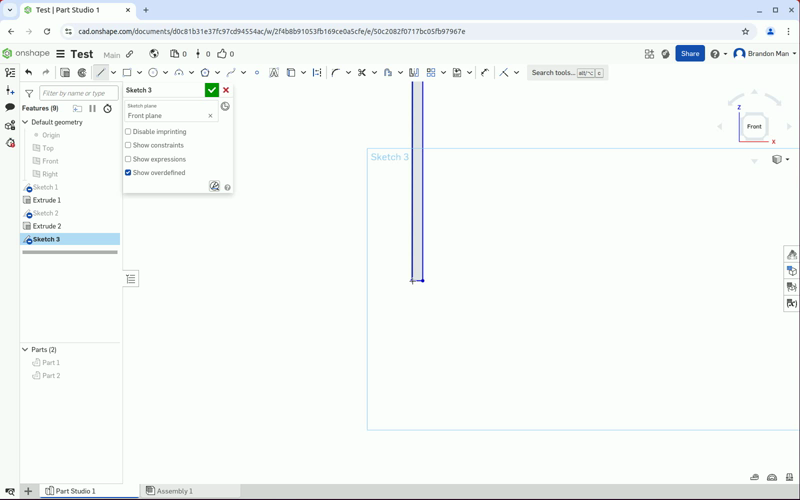
scroll(-6)
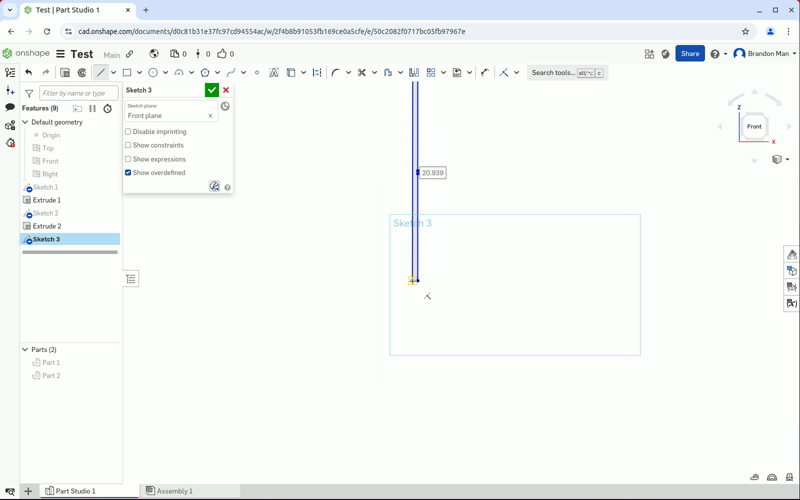
scroll(-6)
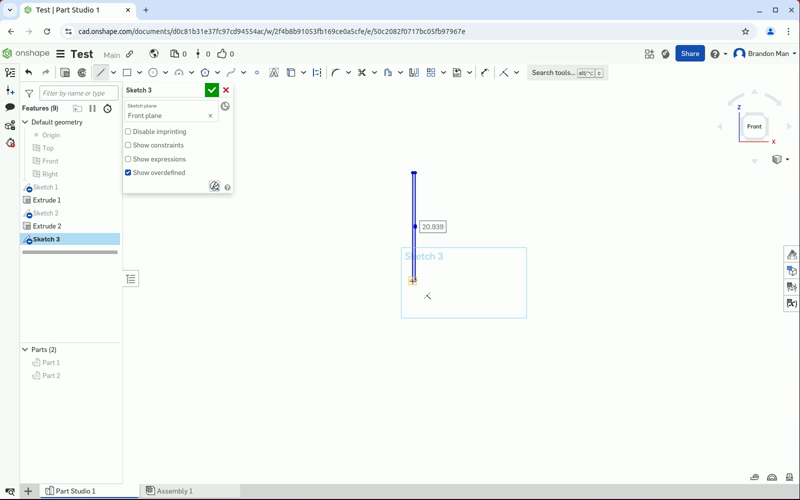
key(esc)
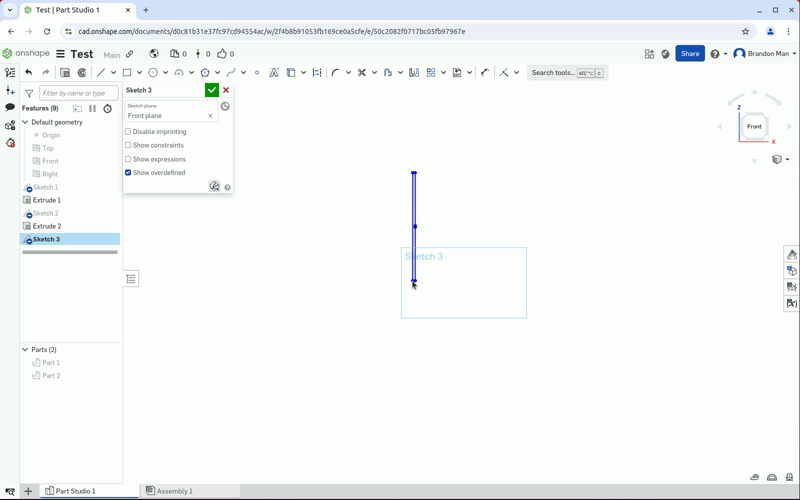
mouse_move(413, 274)
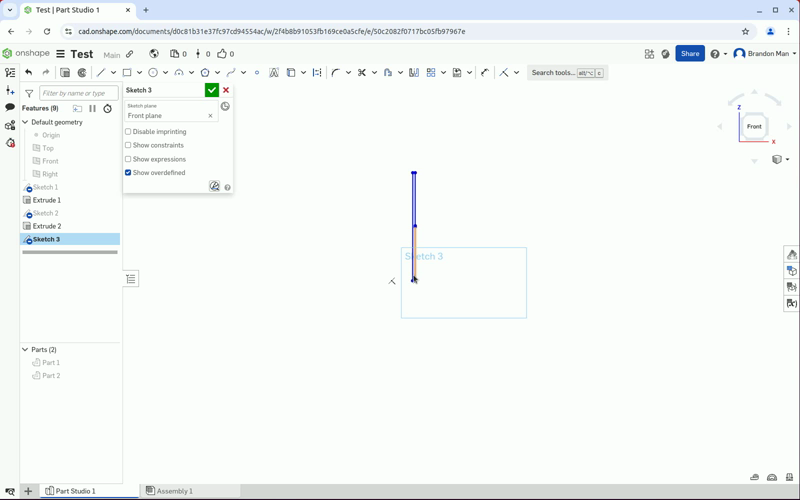
scroll(6)
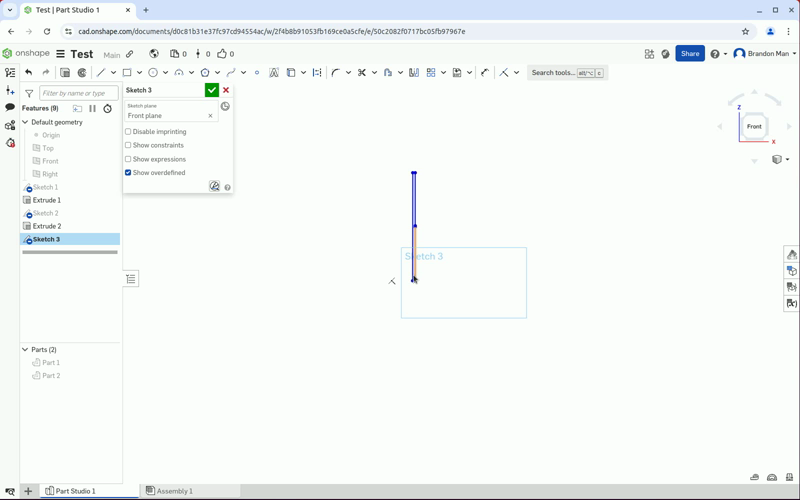
scroll(6)
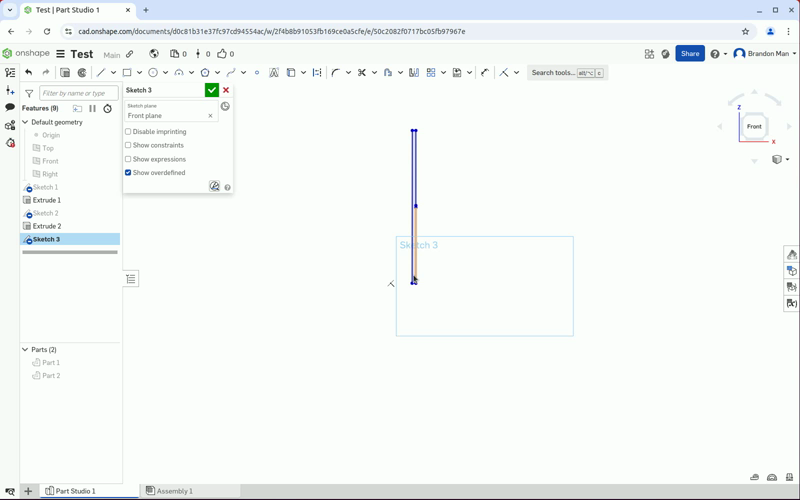
scroll(6)
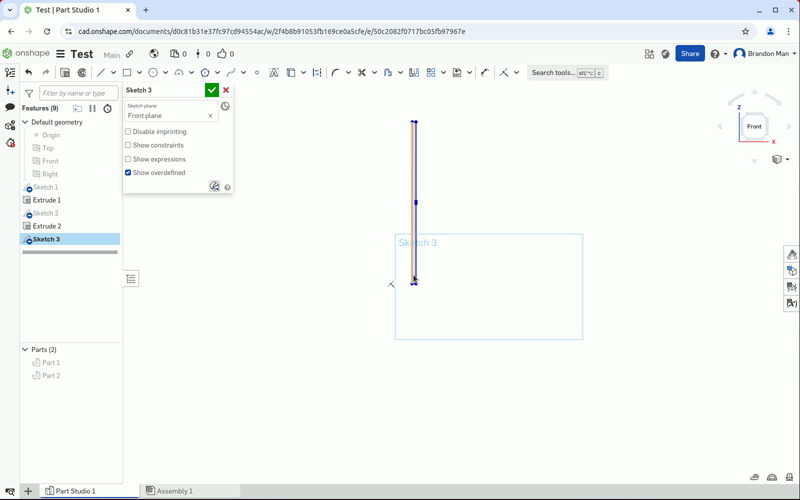
scroll(6)
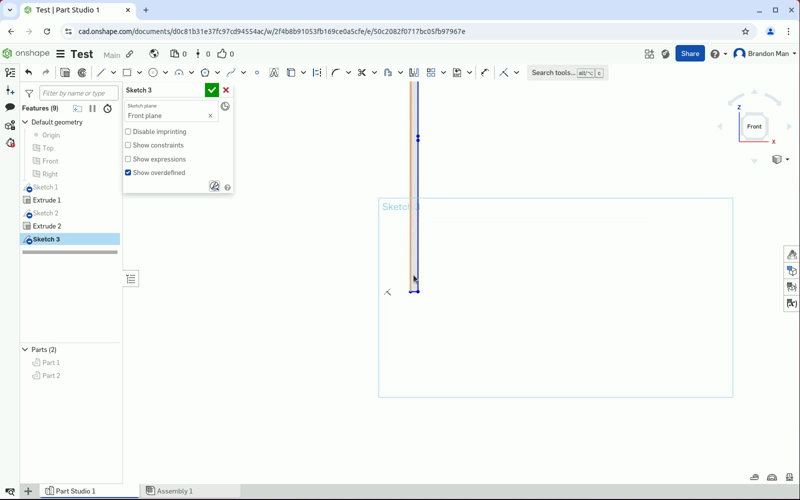
scroll(6)
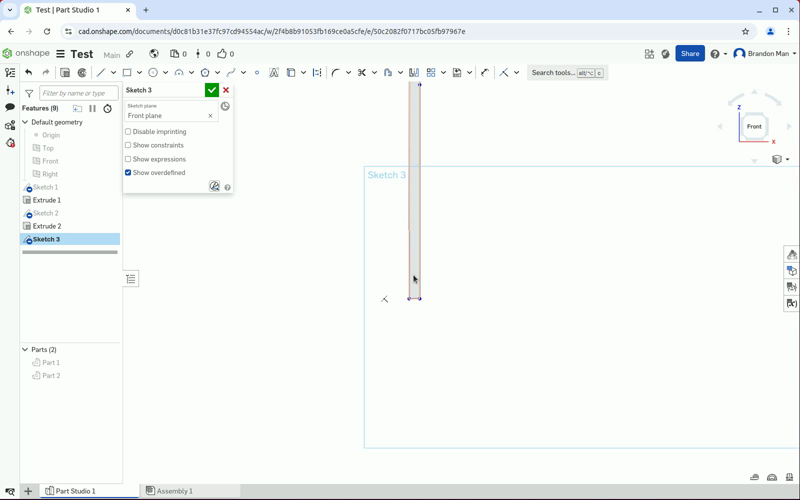
scroll(6)
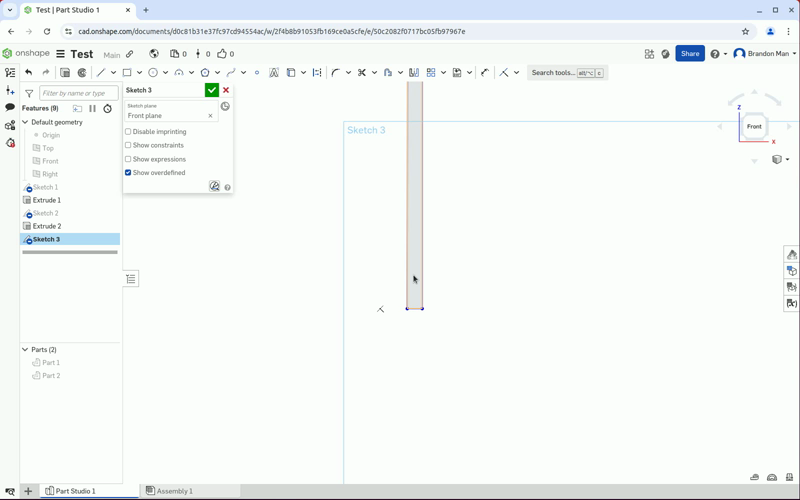
scroll(6)
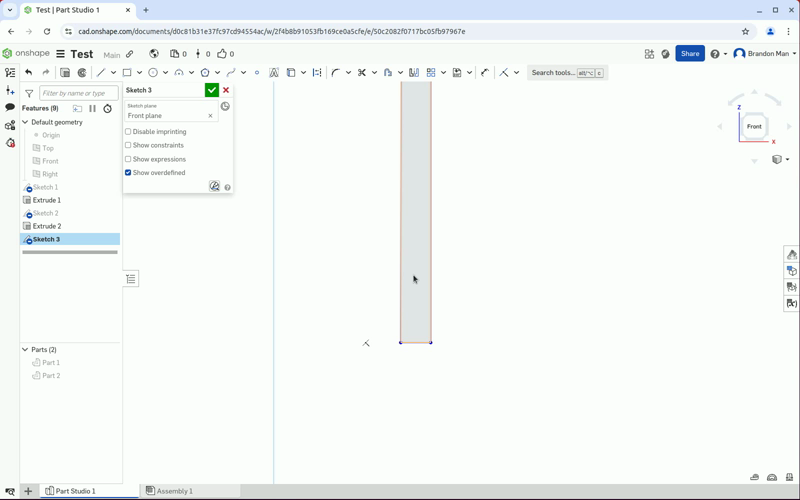
click(413, 274)
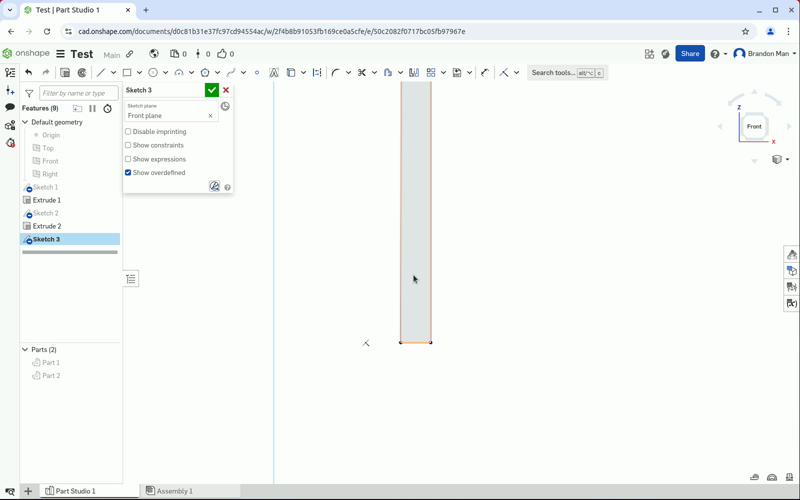
scroll(-6)
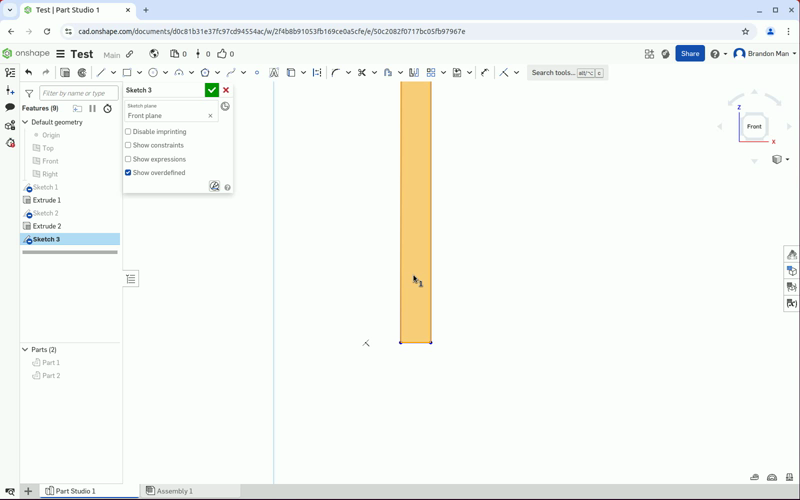
scroll(-6)
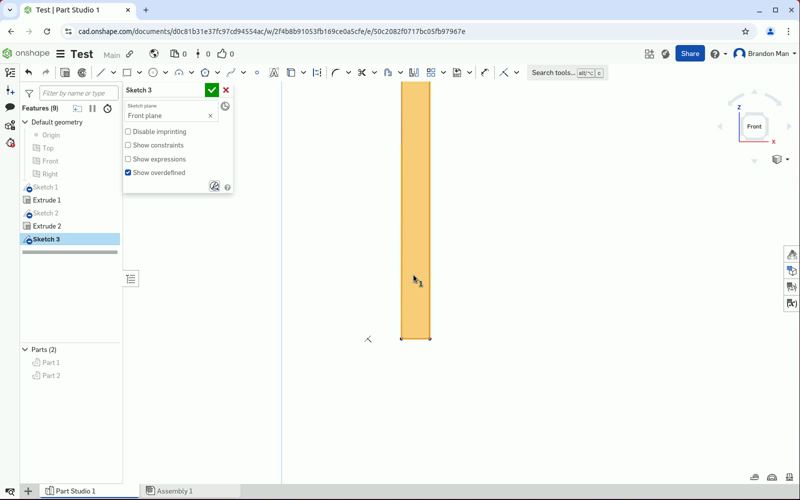
scroll(-6)
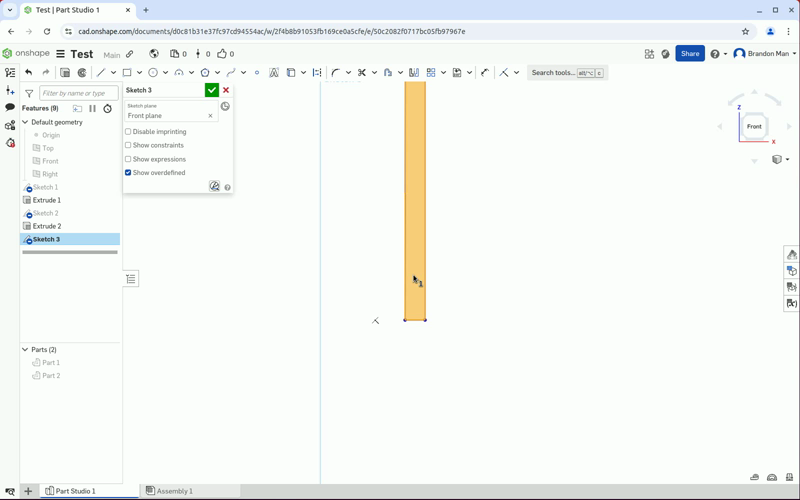
scroll(-6)
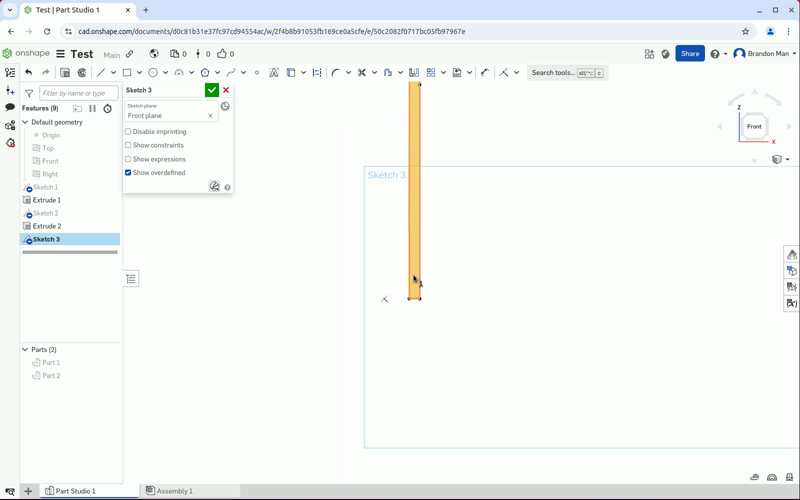
scroll(-6)
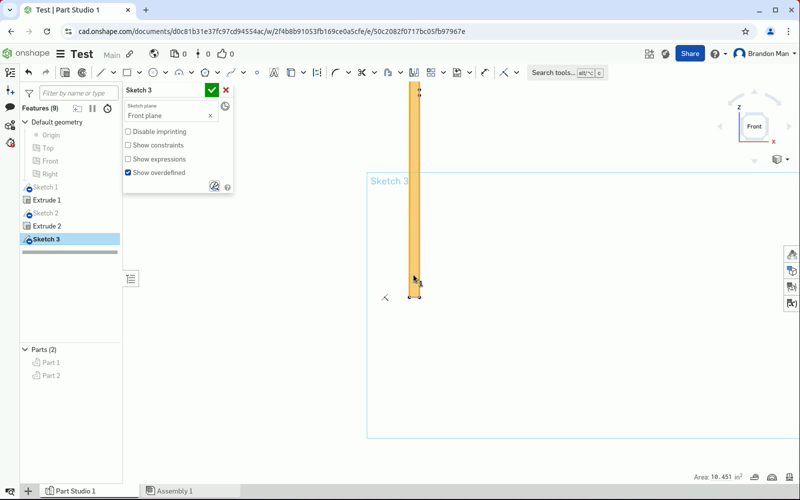
scroll(-6)
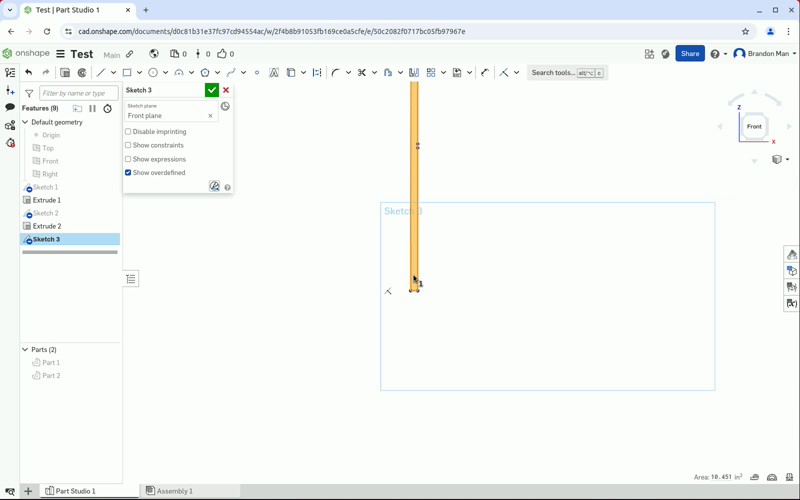
scroll(-6)
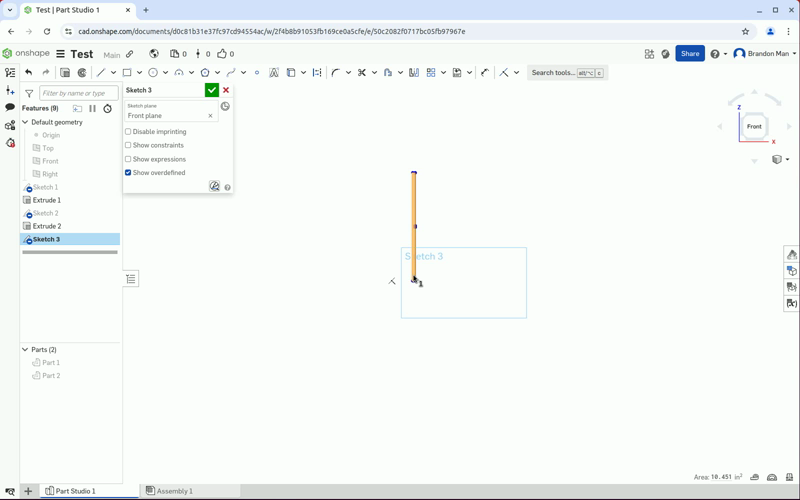
mouse_move(73, 352)
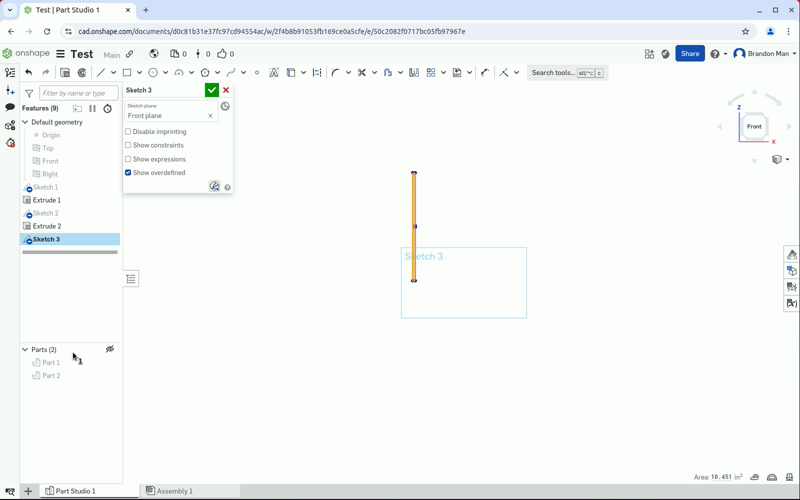
key(shift+y)
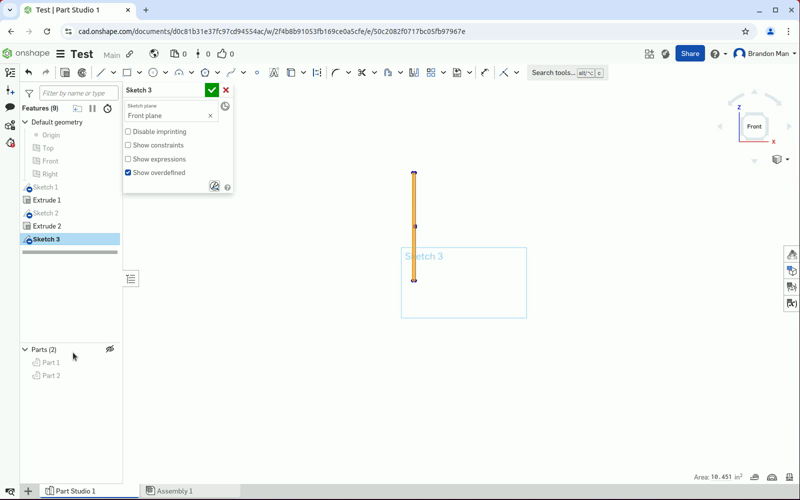
key(shift+e)
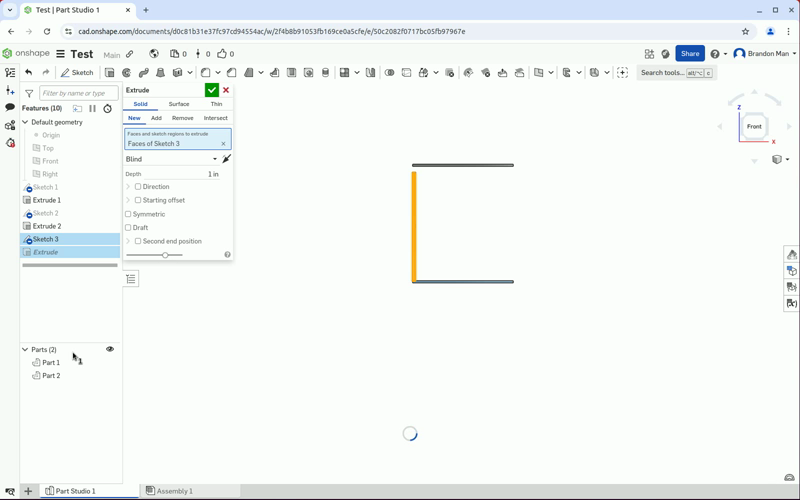
mouse_move(143, 106)
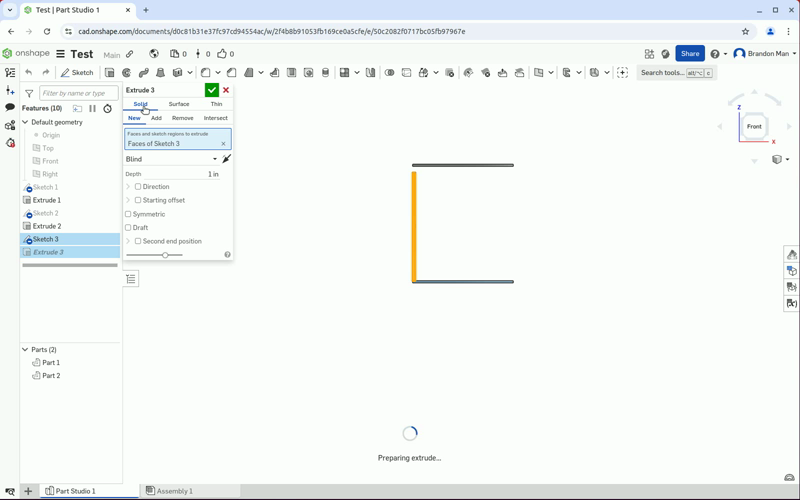
click(143, 106)
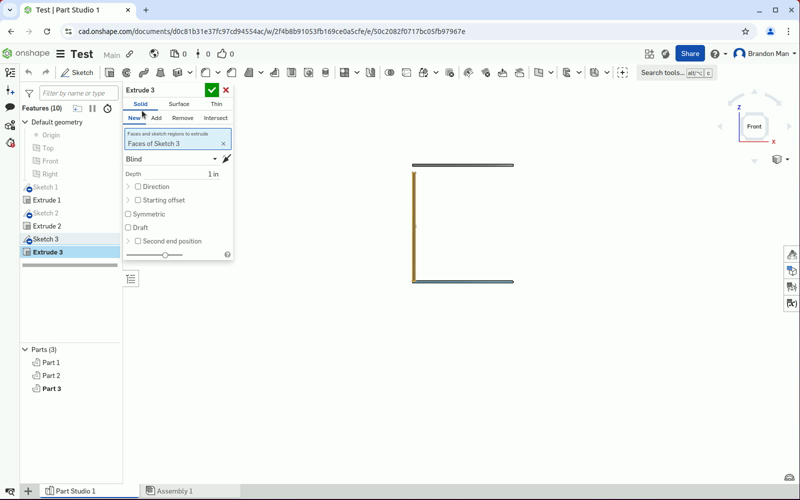
mouse_move(137, 120)
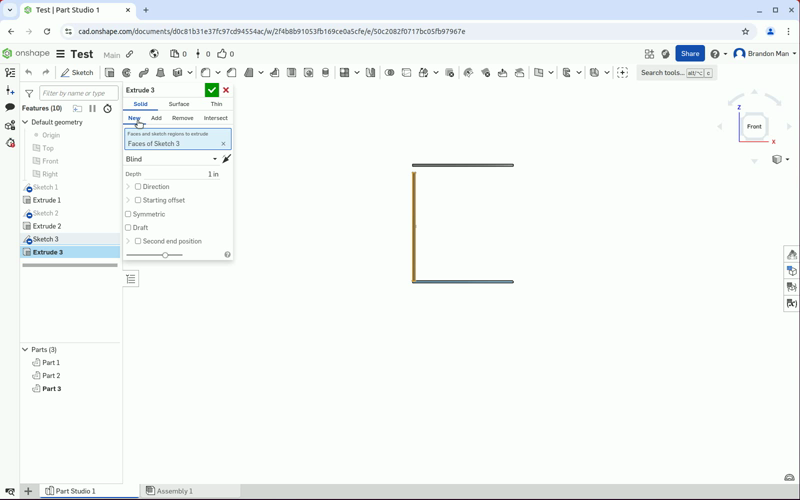
click(137, 120)
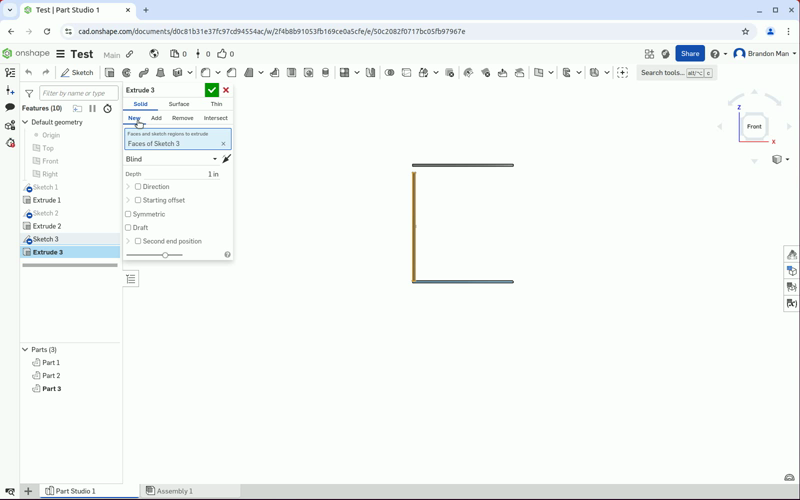
key(tab, 4)
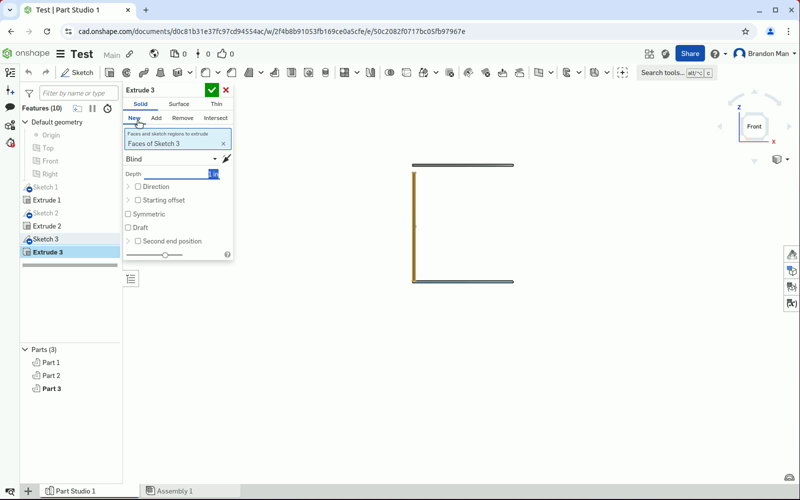
text(-11.795)
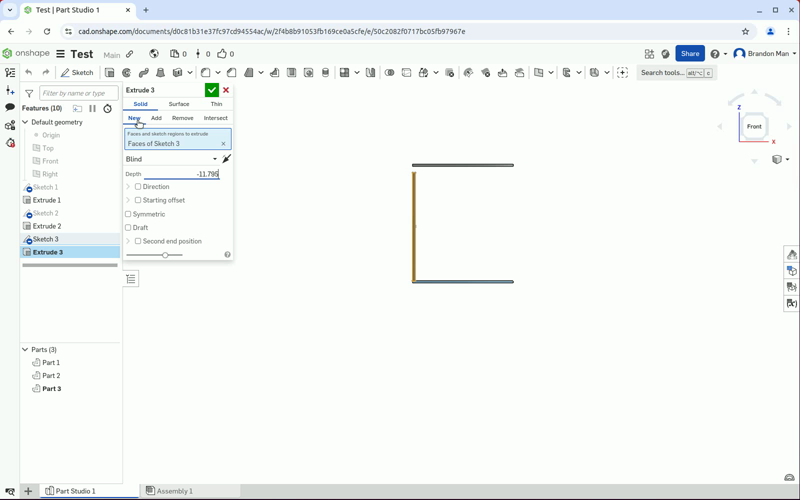
key(enter)
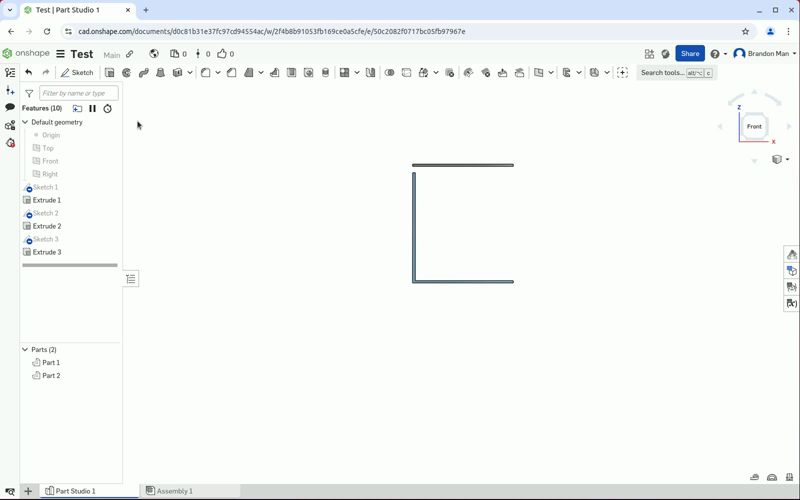
key(shift+h)
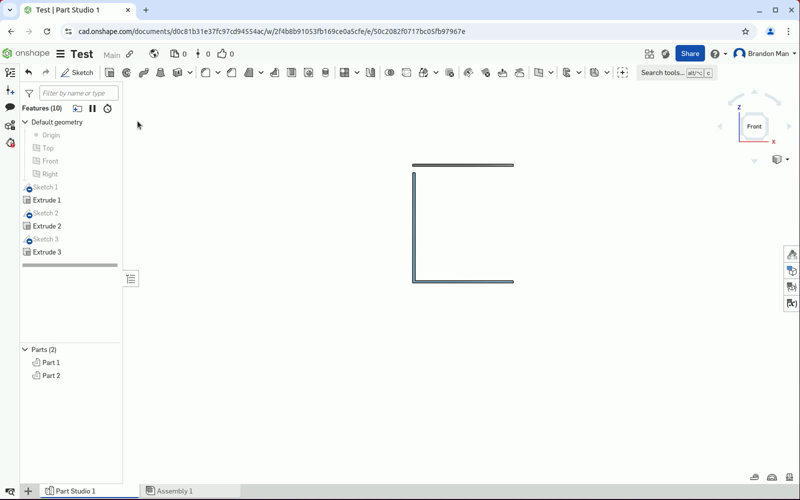
key(shift+h)
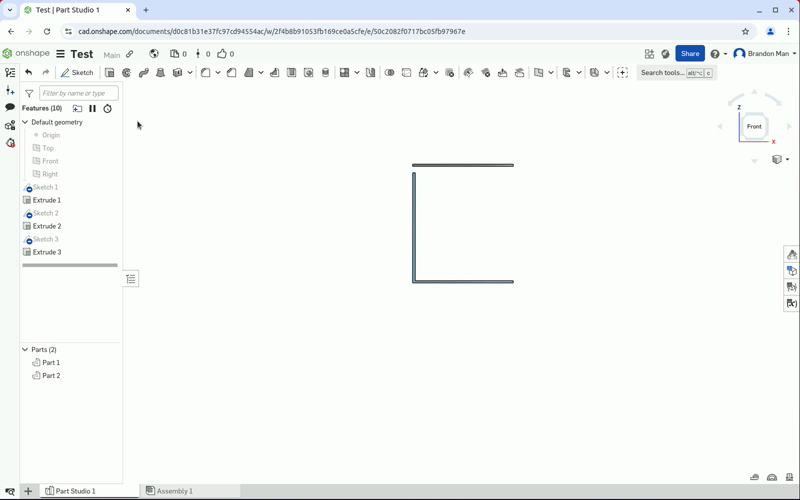
mouse_move(73, 189)
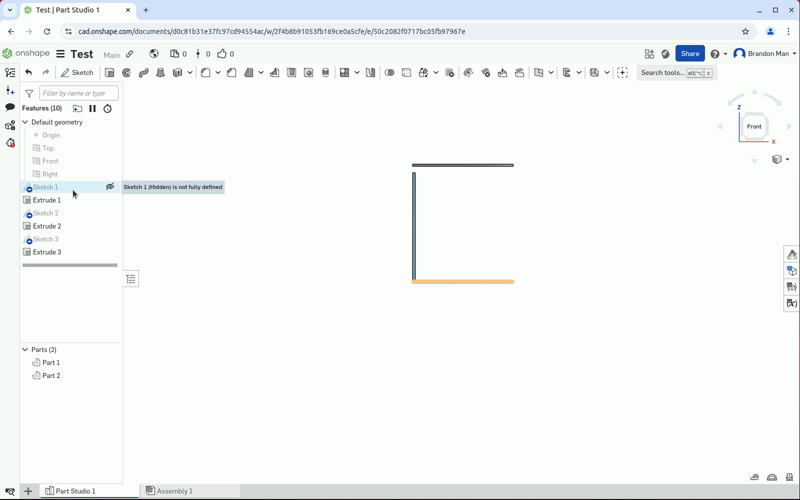
click(73, 189)
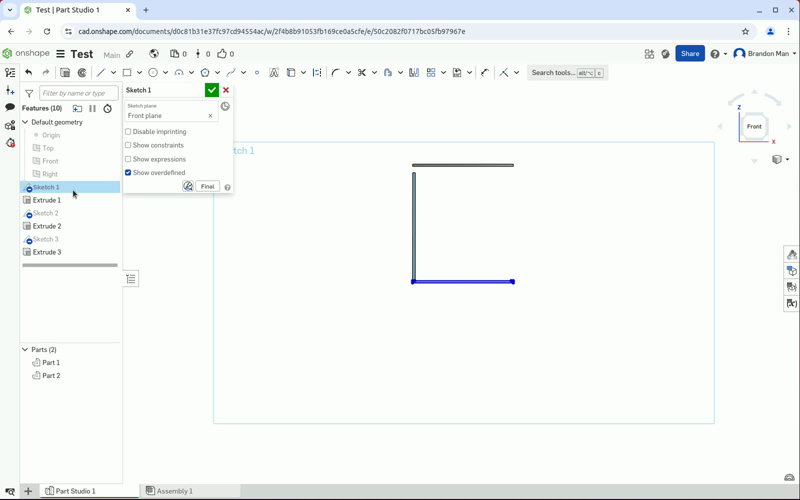
mouse_move(229, 92)
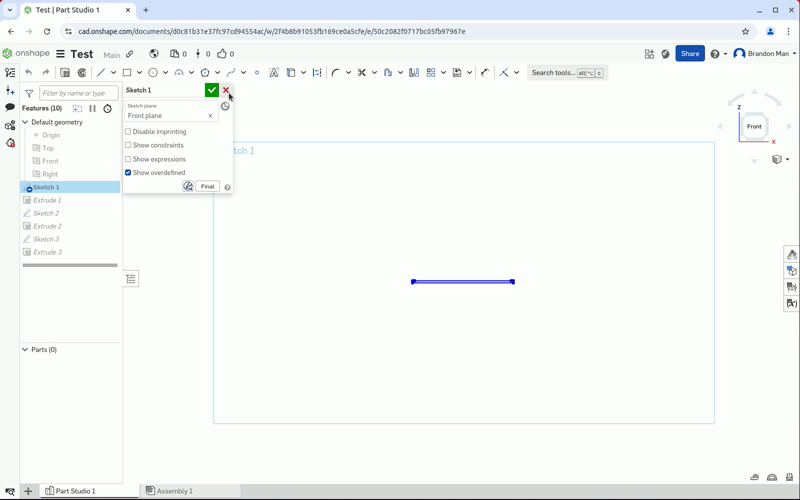
click(229, 92)
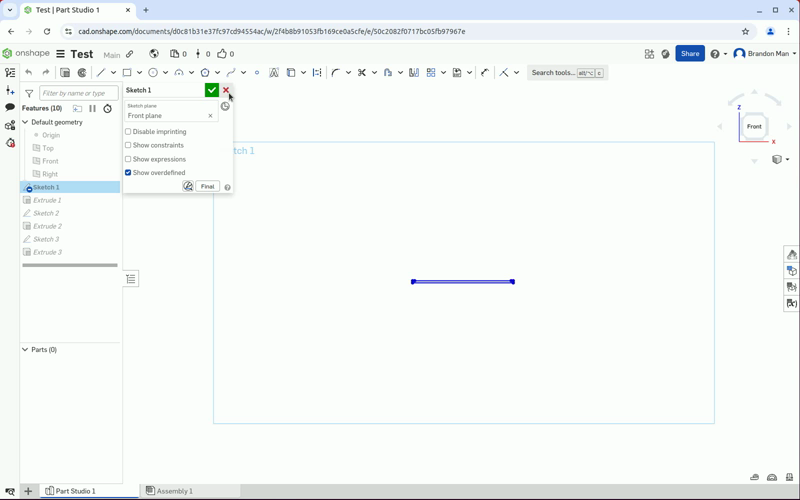
key(shift+s)
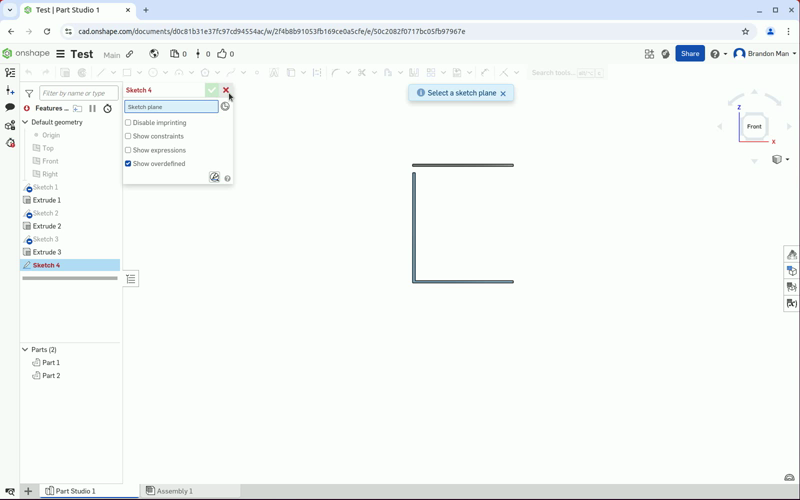
mouse_move(73, 163)
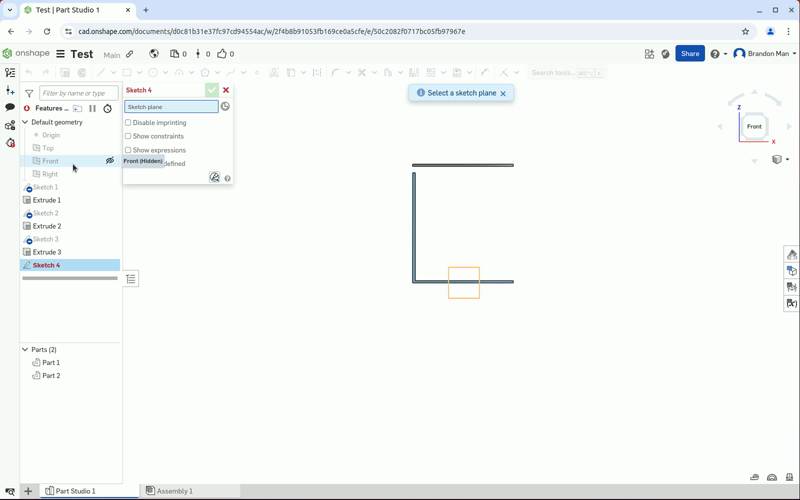
click(73, 163)
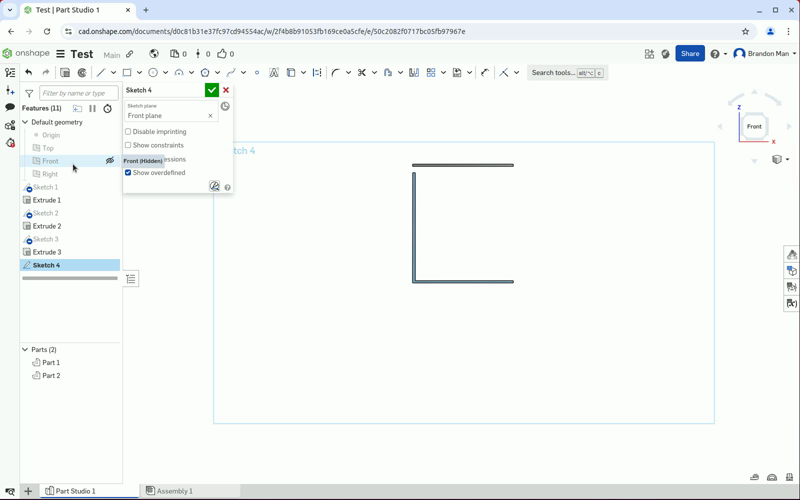
mouse_move(73, 352)
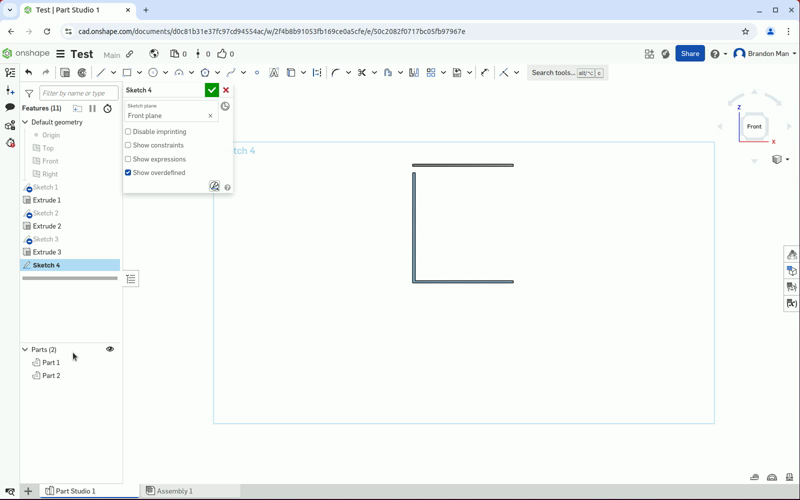
key(y)
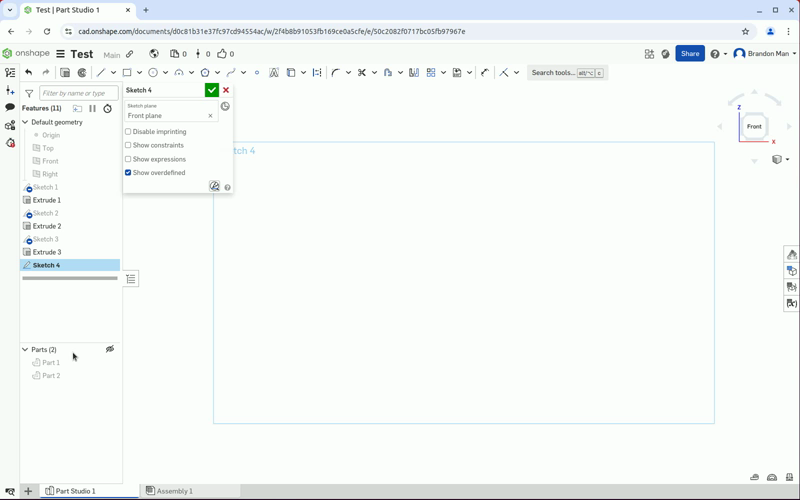
key(l)
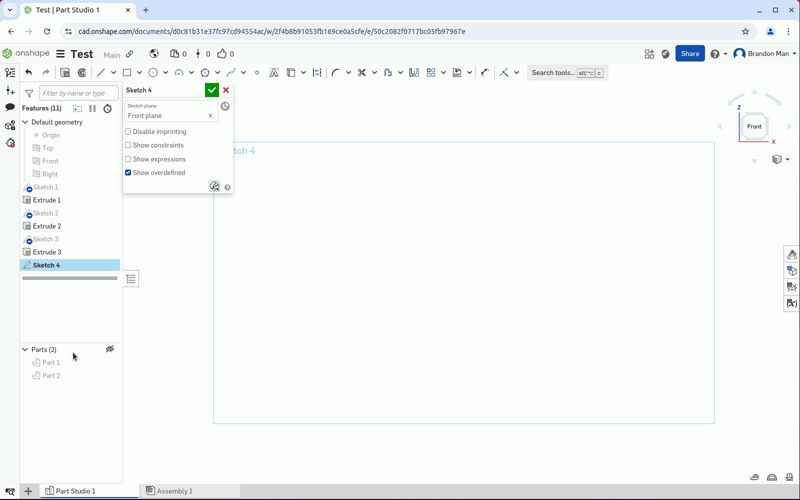
key_down(shift)
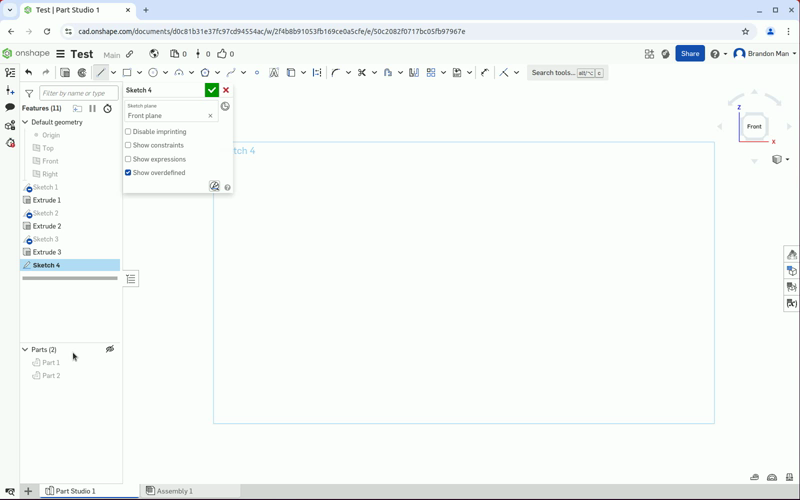
mouse_move(506, 280)
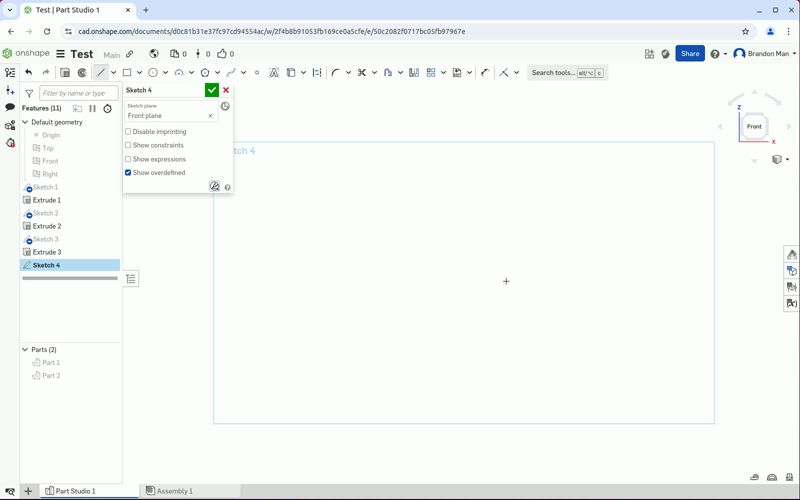
click(506, 280)
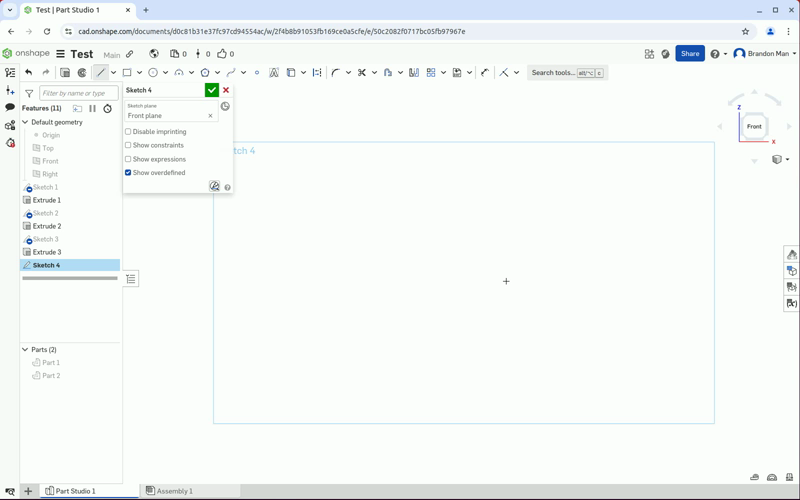
key_up(shift)
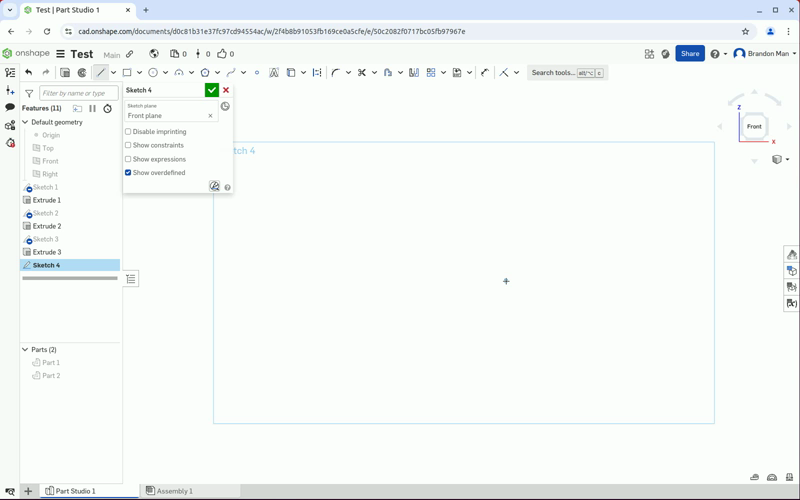
key_down(shift)
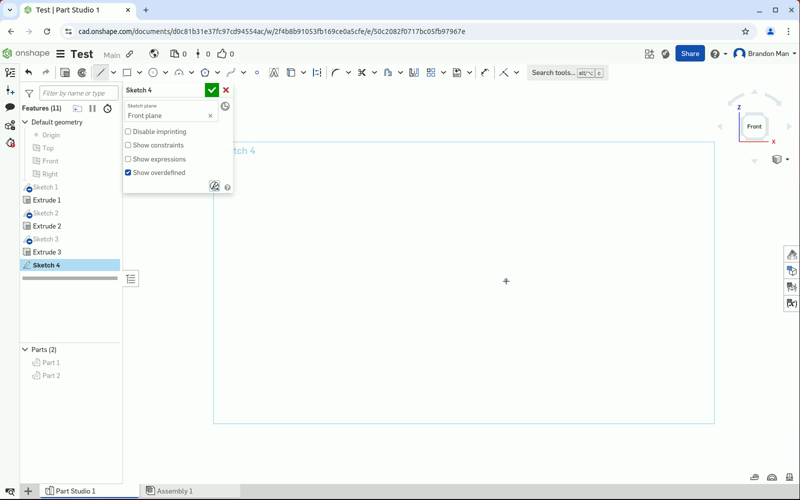
mouse_move(536, 280)
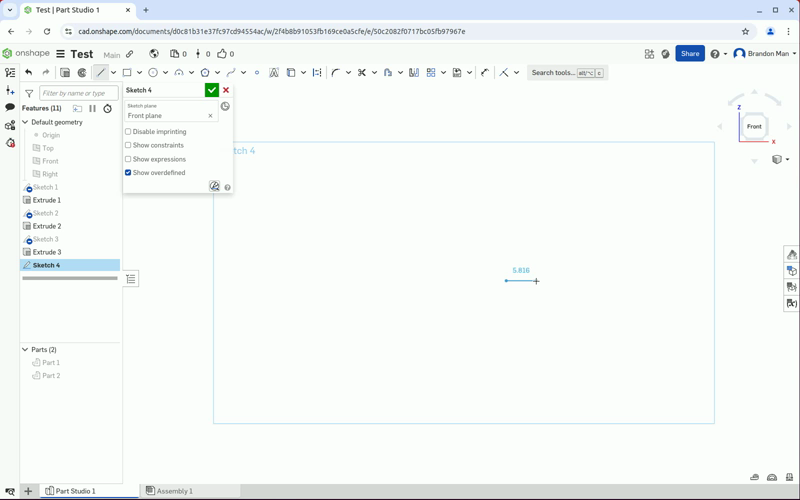
mouse_move(508, 280)
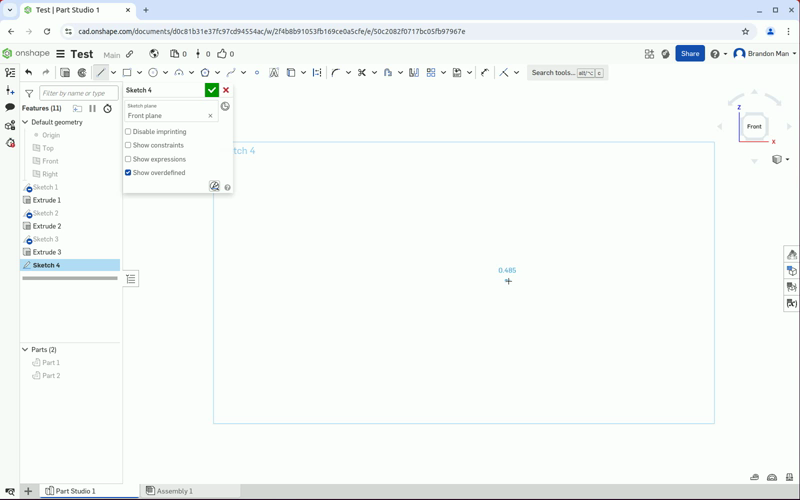
scroll(6)
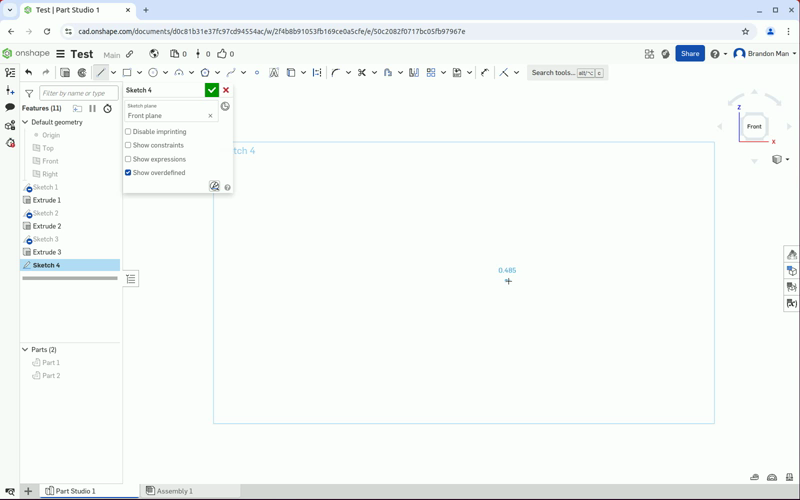
scroll(6)
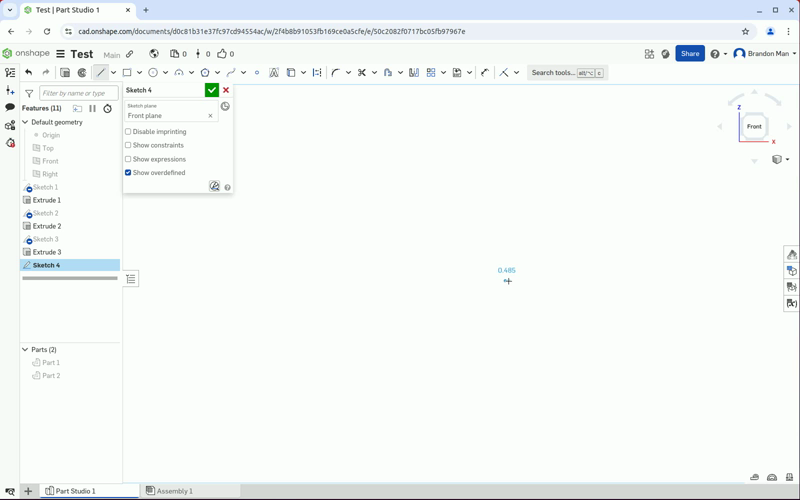
scroll(6)
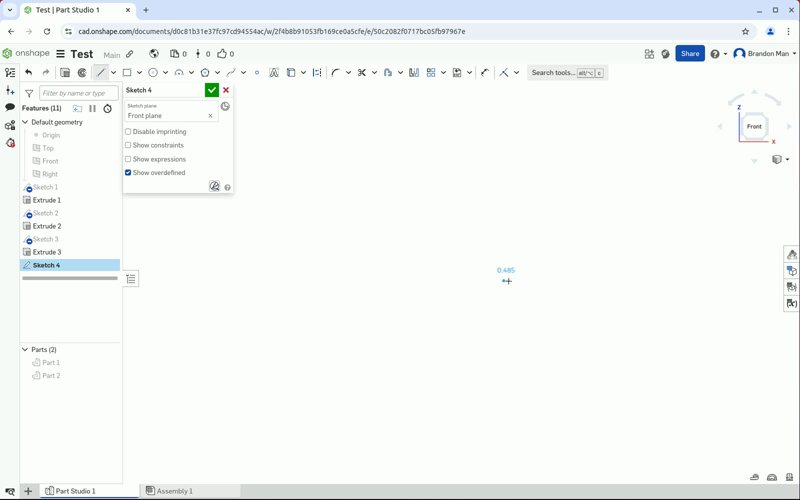
scroll(6)
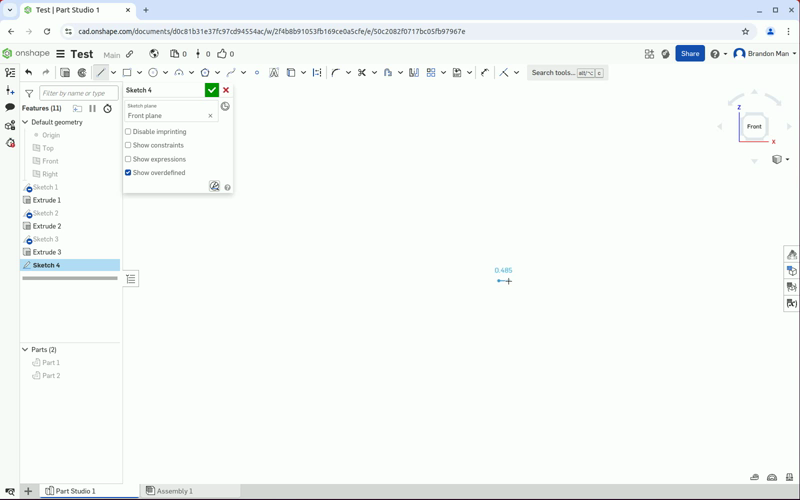
scroll(6)
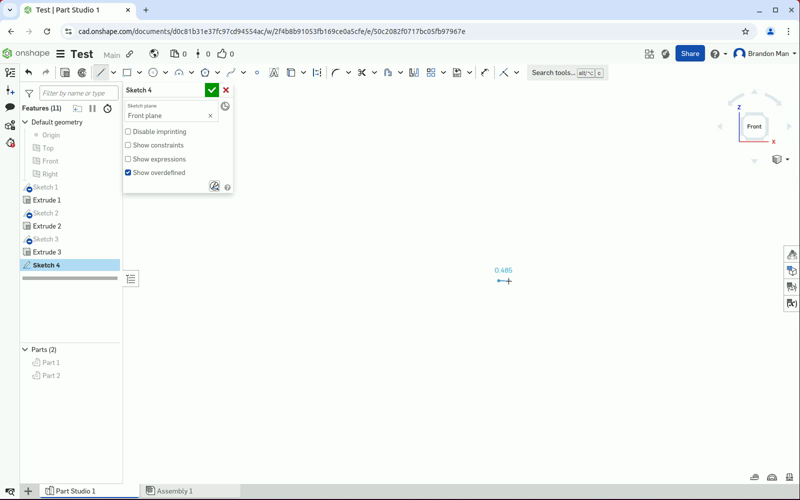
scroll(6)
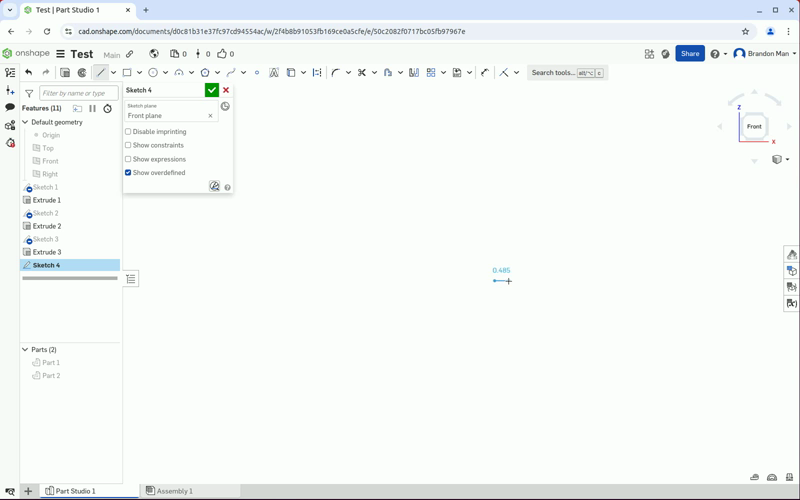
scroll(6)
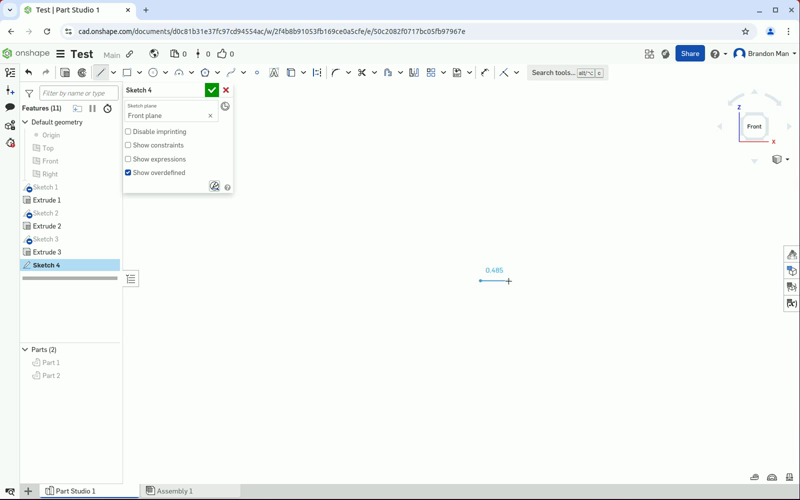
click(508, 280)
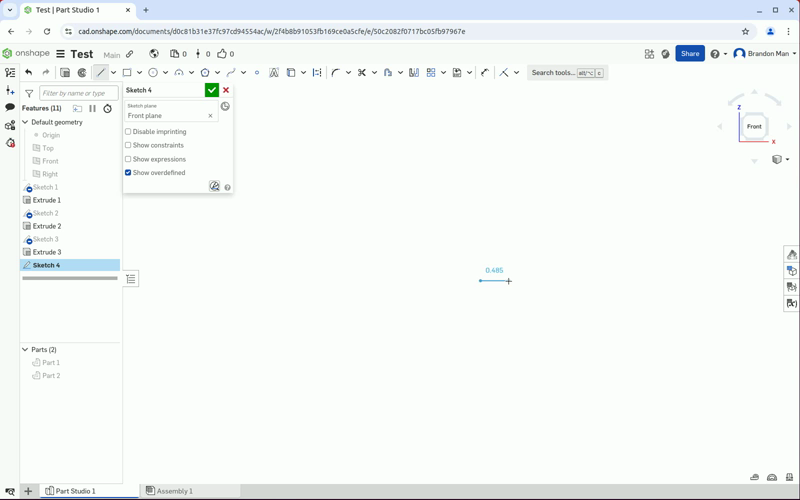
scroll(-6)
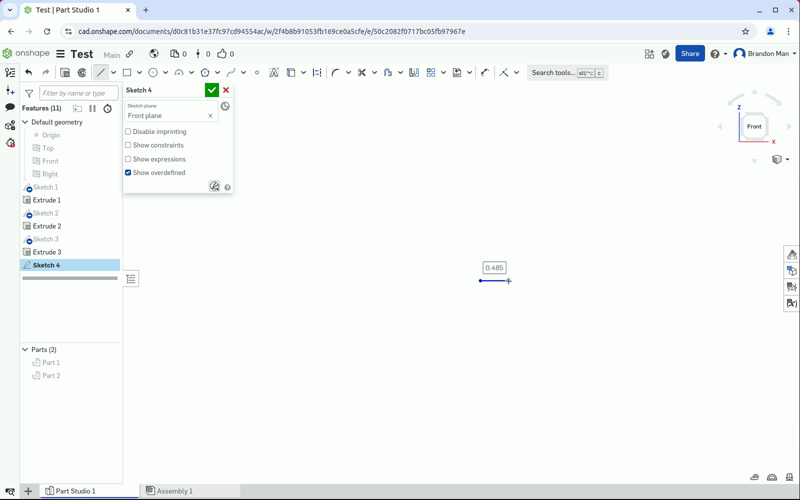
scroll(-6)
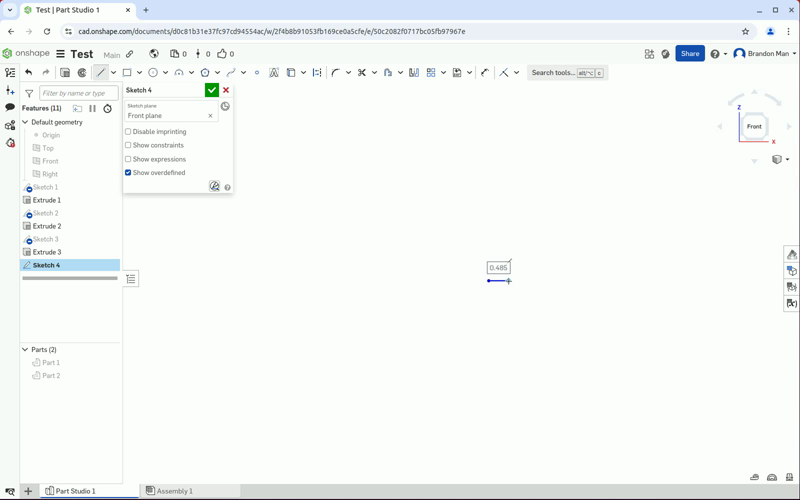
scroll(-6)
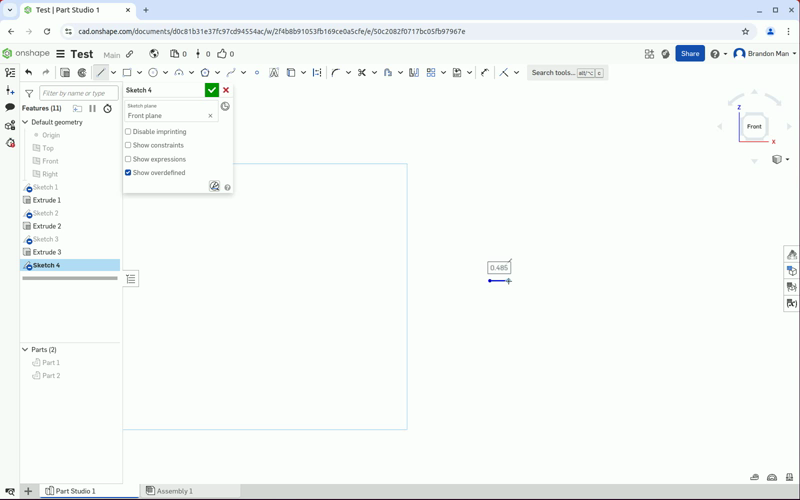
scroll(-6)
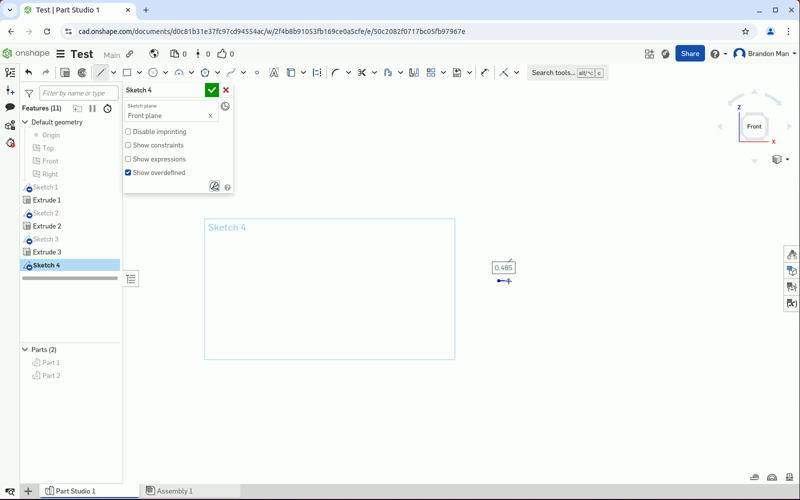
scroll(-6)
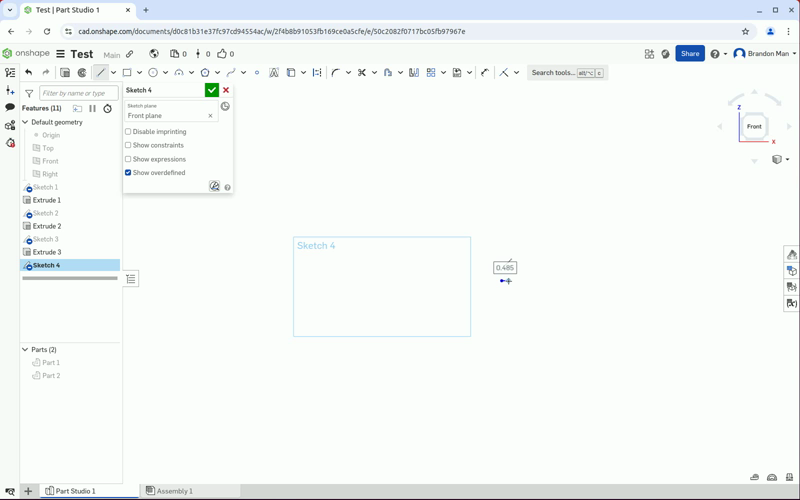
scroll(-6)
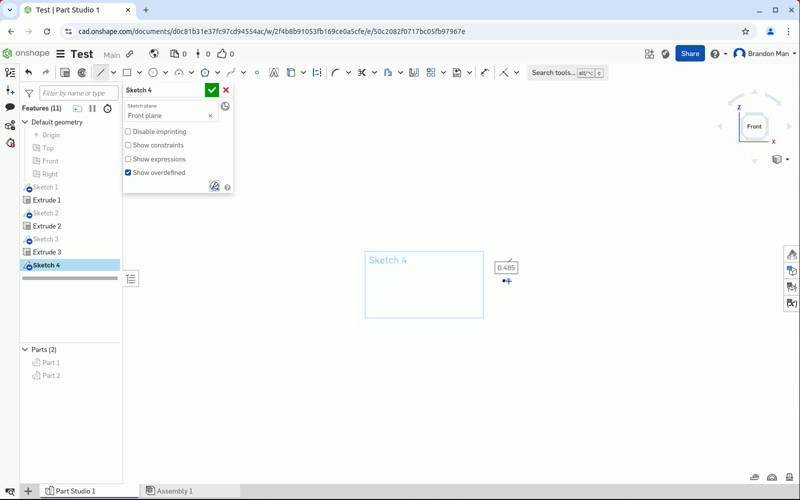
scroll(-6)
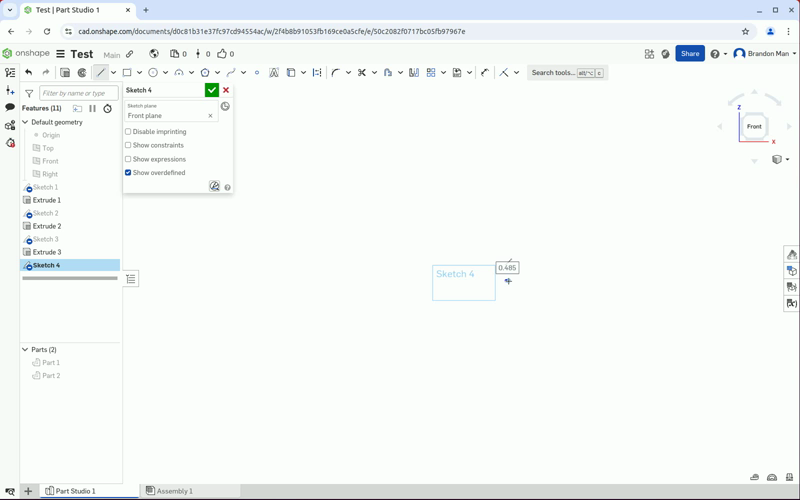
key_up(shift)
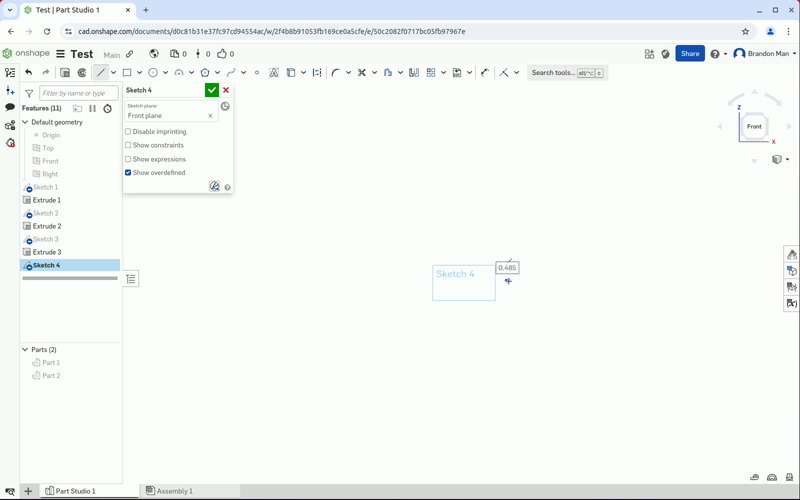
key_down(shift)
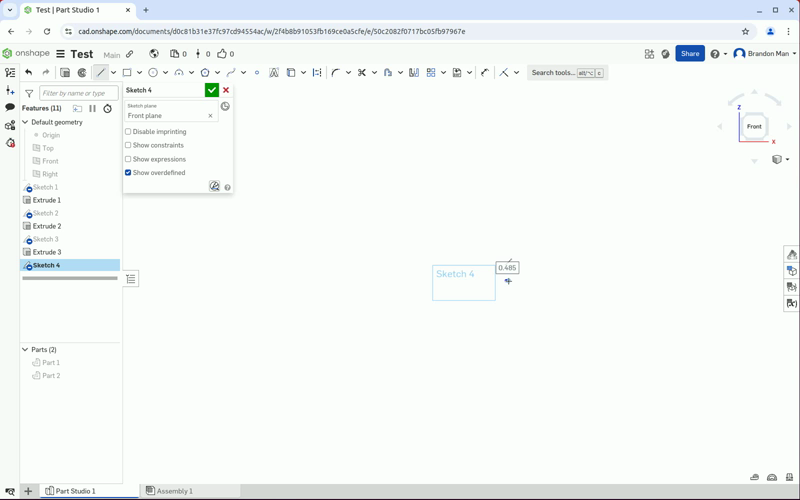
mouse_move(508, 172)
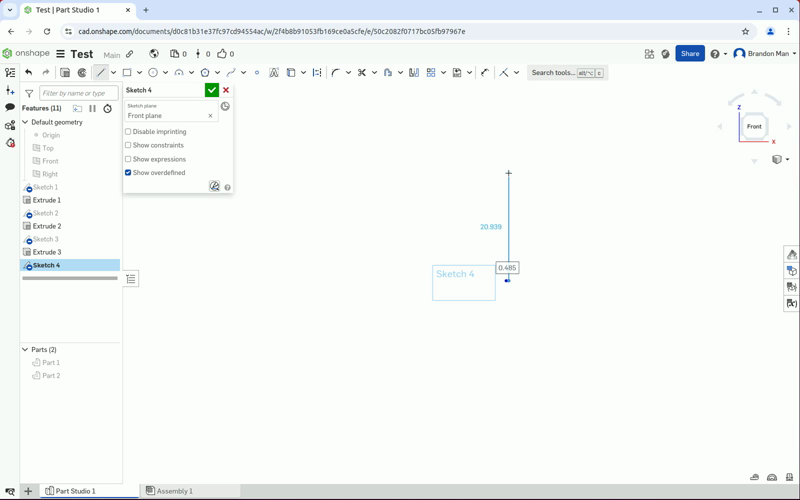
click(508, 172)
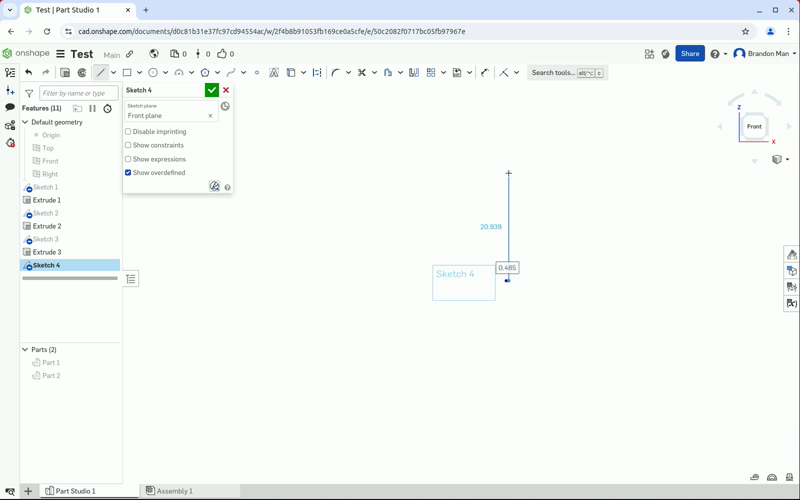
key_up(shift)
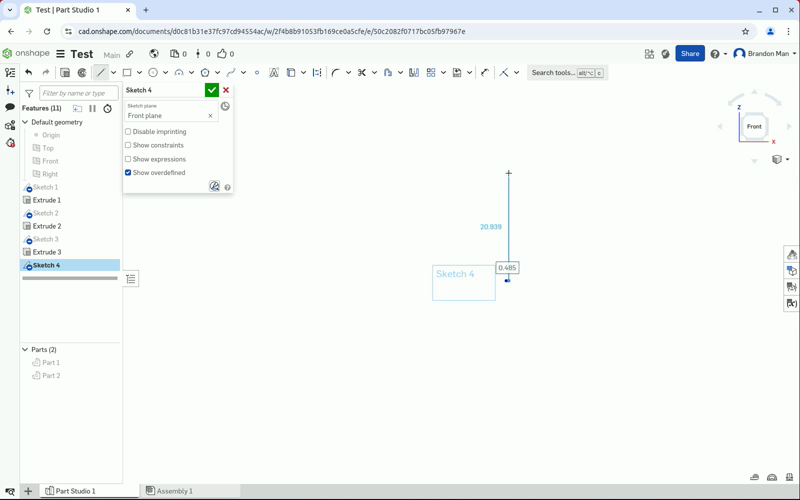
key_down(shift)
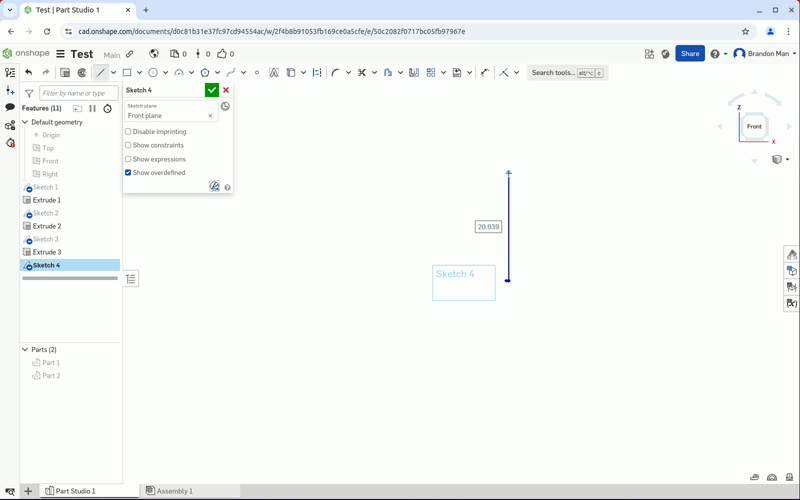
mouse_move(538, 172)
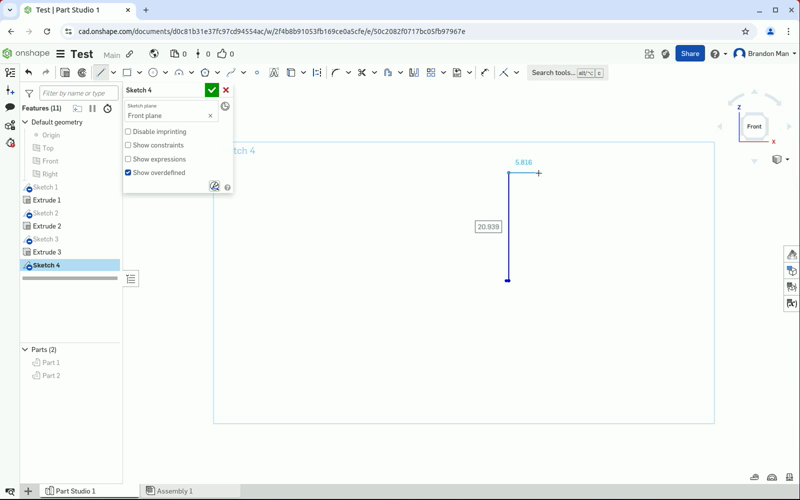
mouse_move(506, 172)
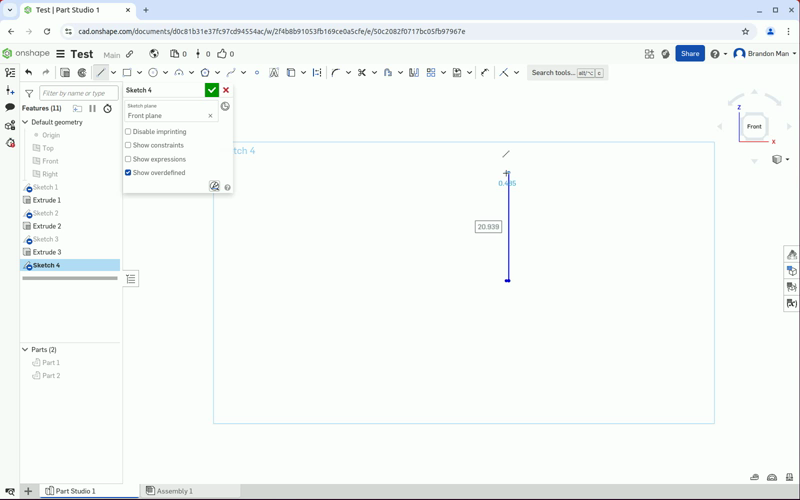
scroll(6)
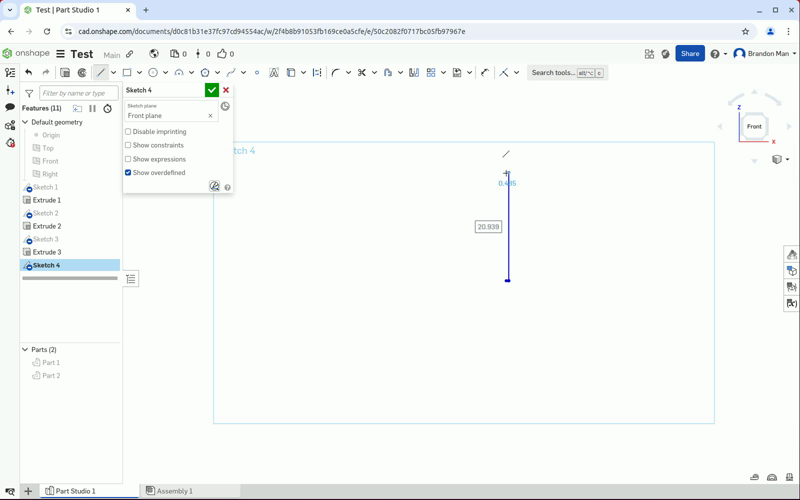
scroll(6)
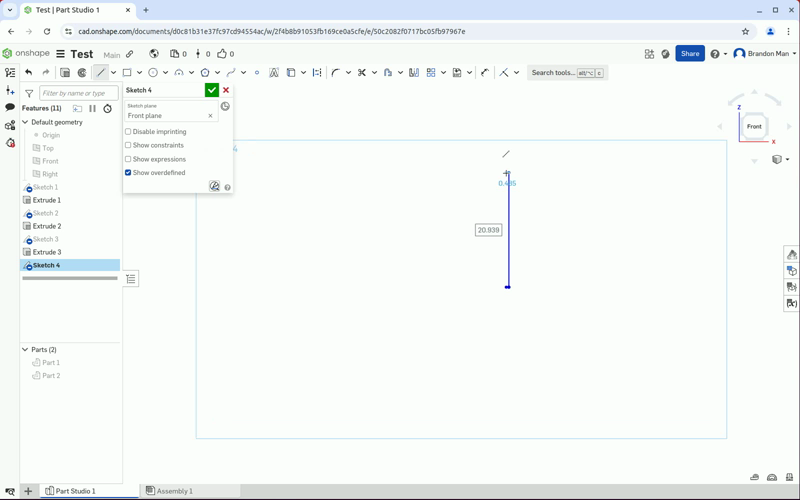
scroll(6)
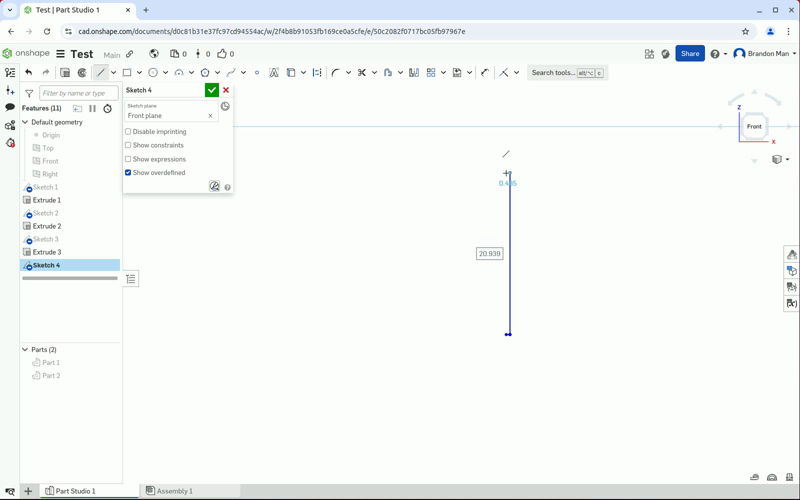
scroll(6)
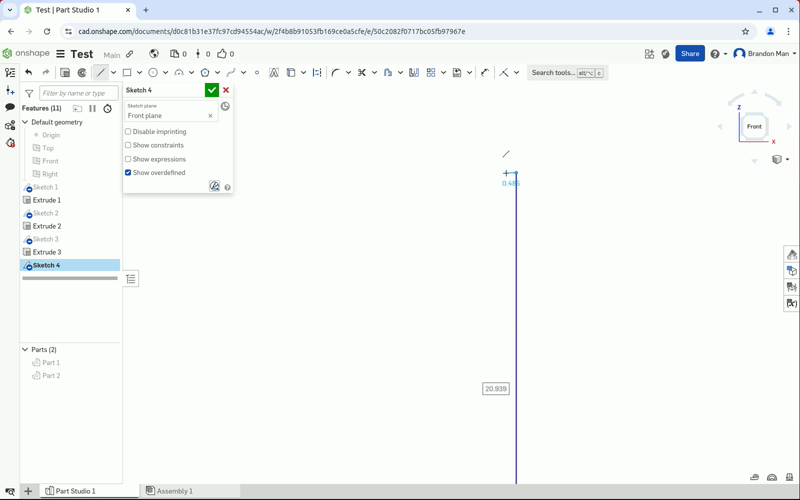
scroll(6)
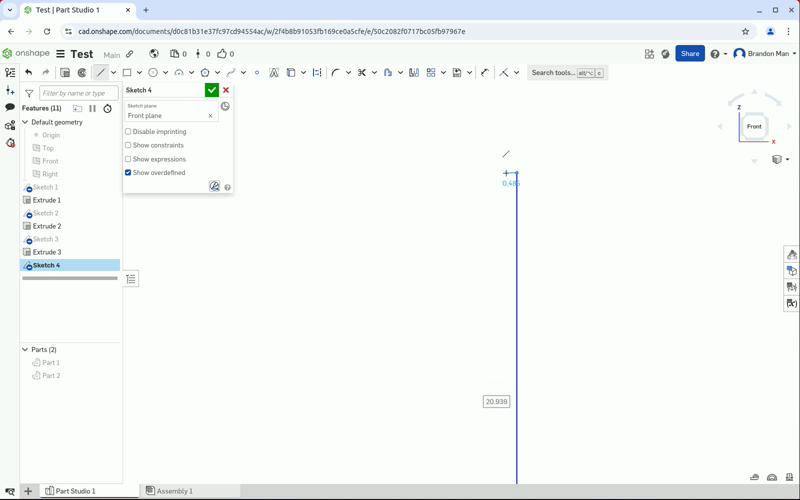
scroll(6)
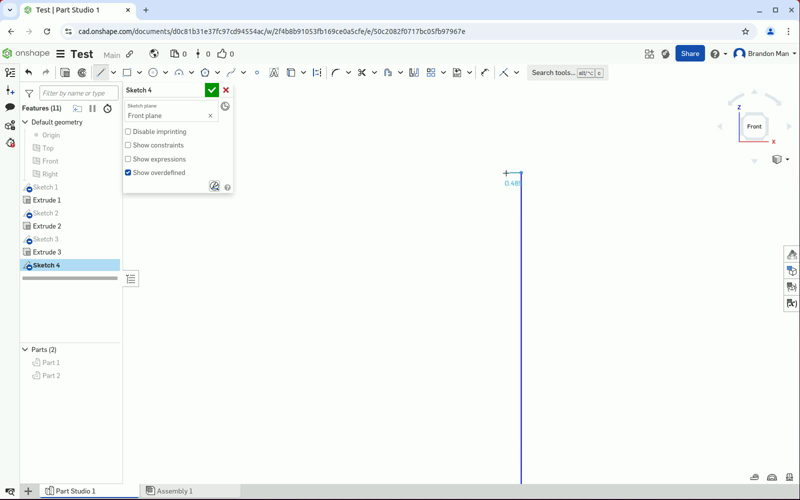
scroll(6)
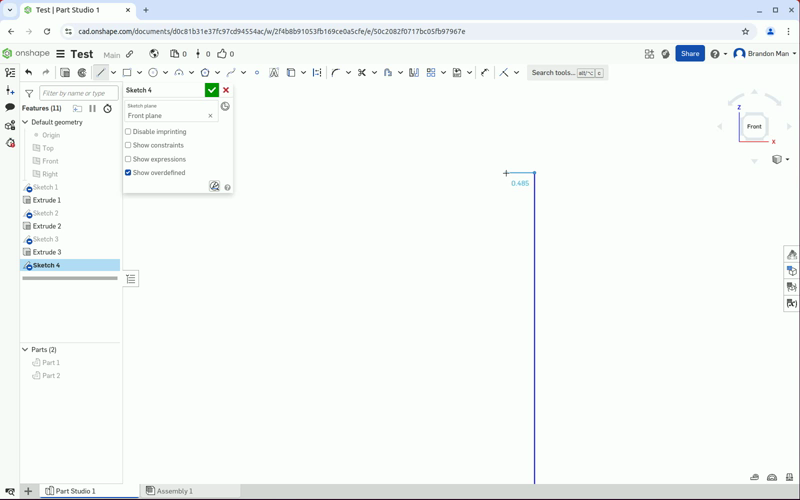
click(506, 172)
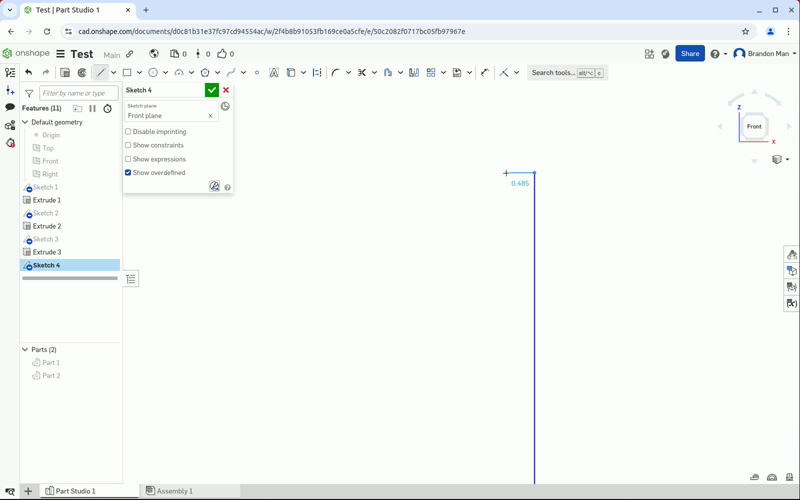
scroll(-6)
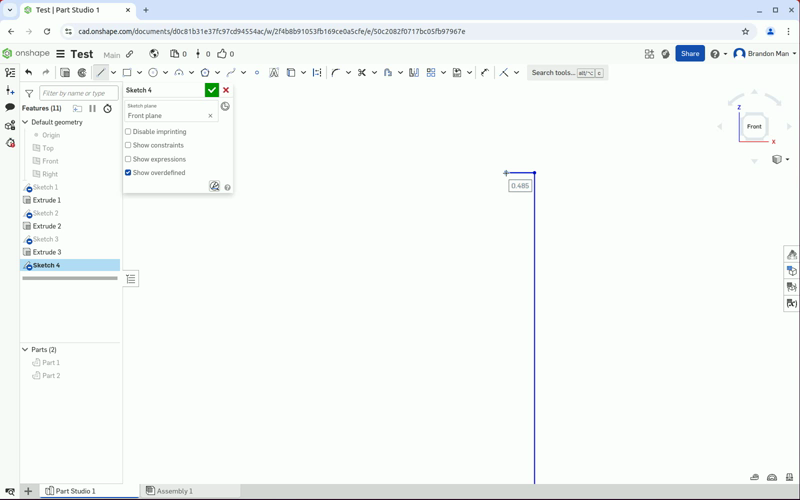
scroll(-6)
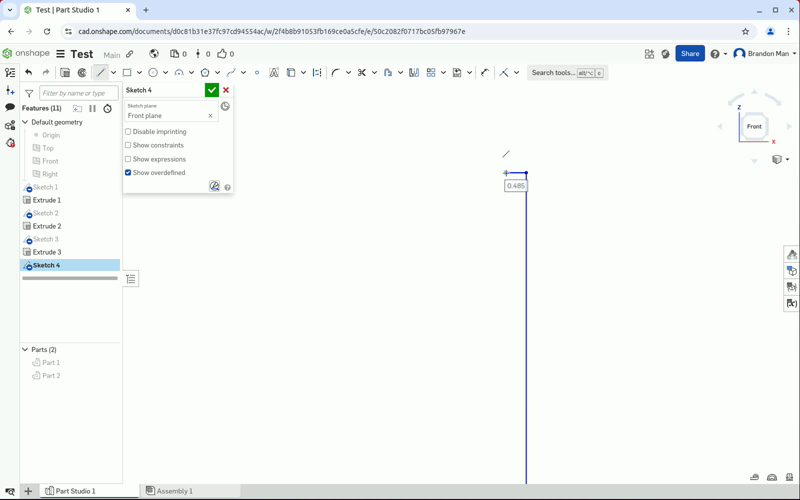
scroll(-6)
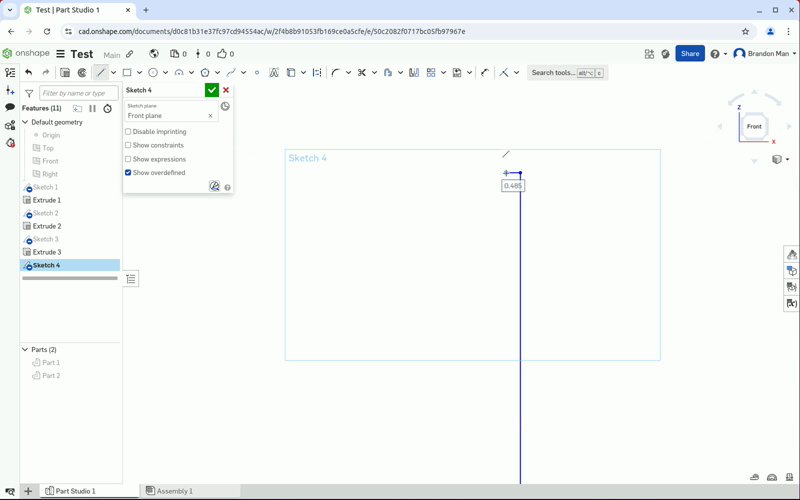
scroll(-6)
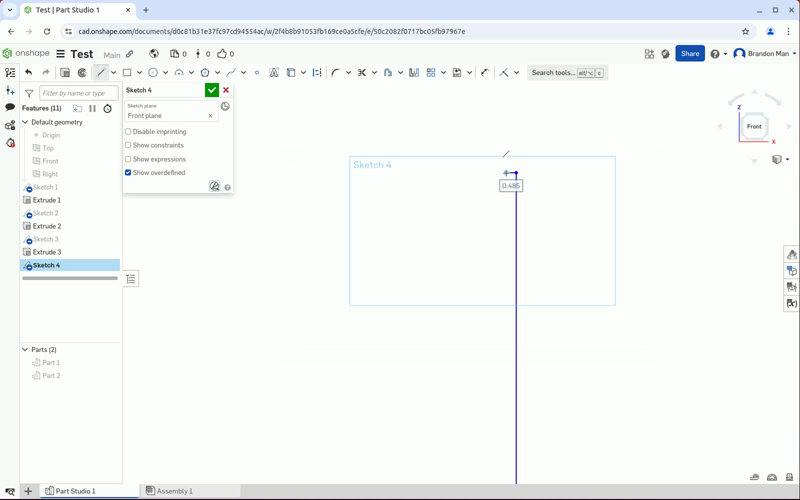
scroll(-6)
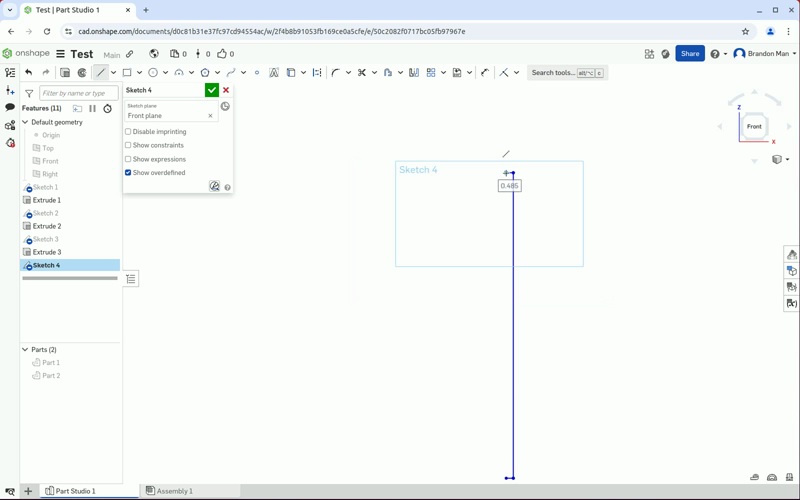
scroll(-6)
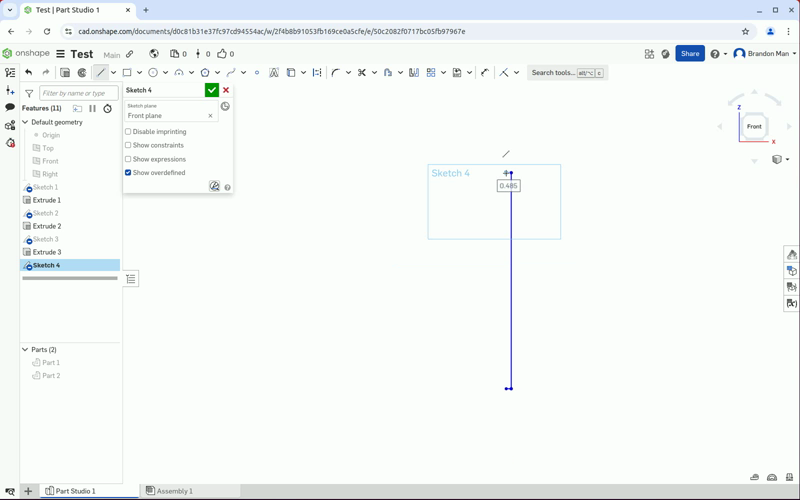
scroll(-6)
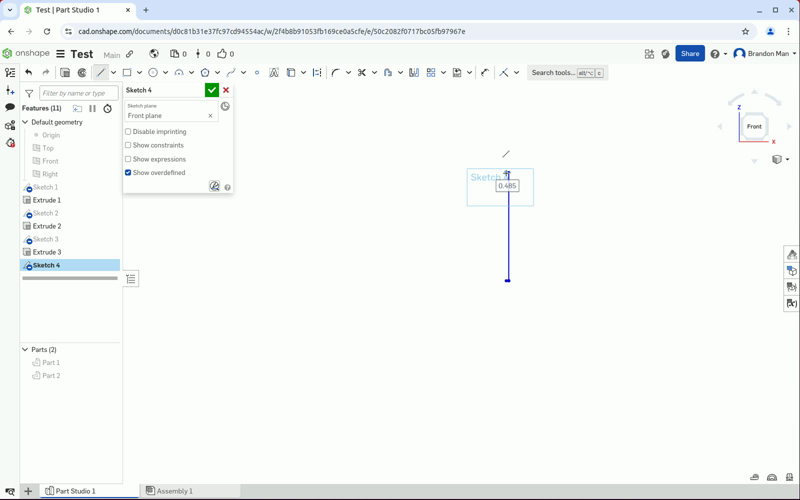
key_up(shift)
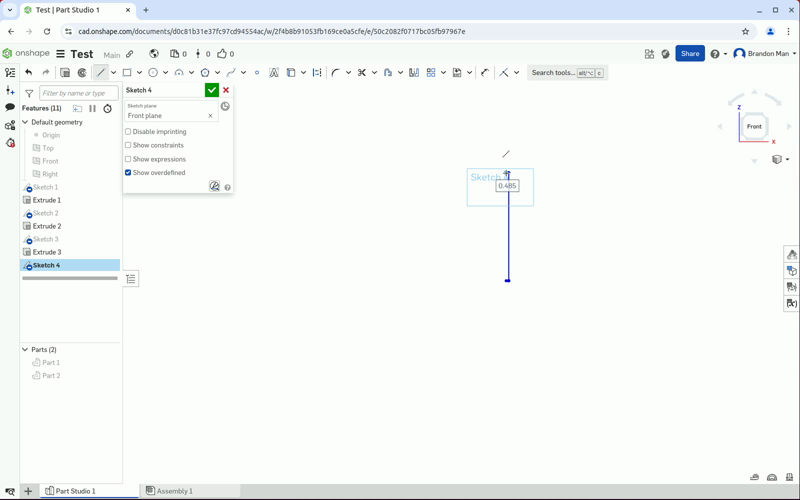
key_down(shift)
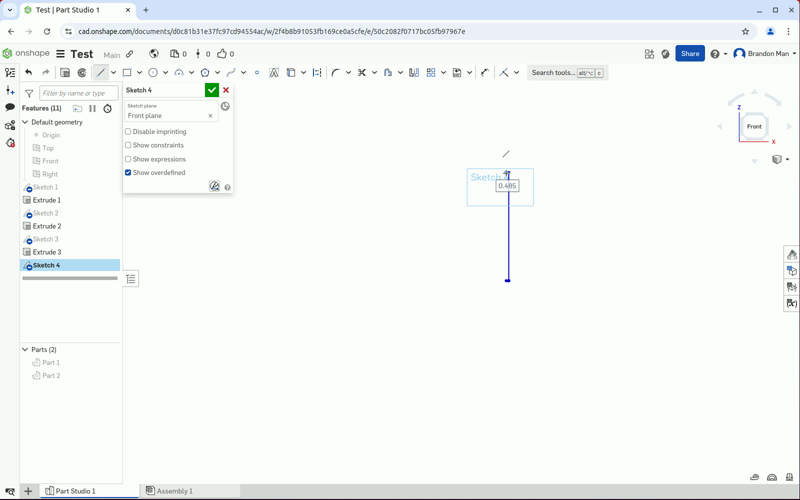
mouse_move(536, 172)
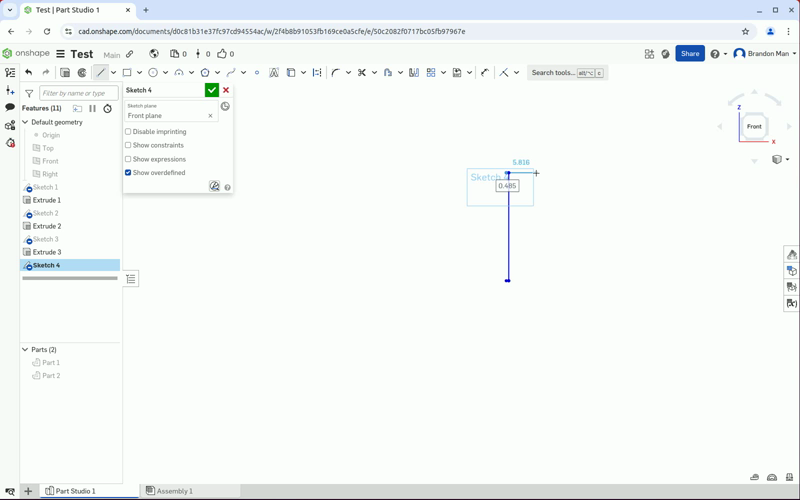
mouse_move(506, 225)
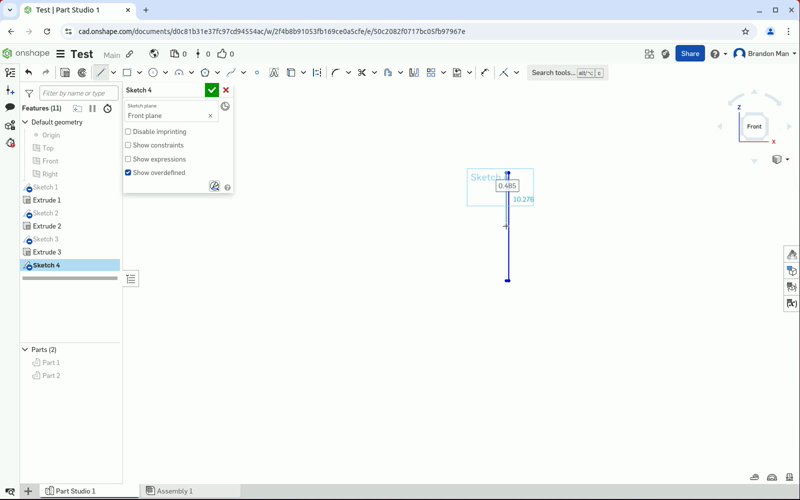
click(506, 225)
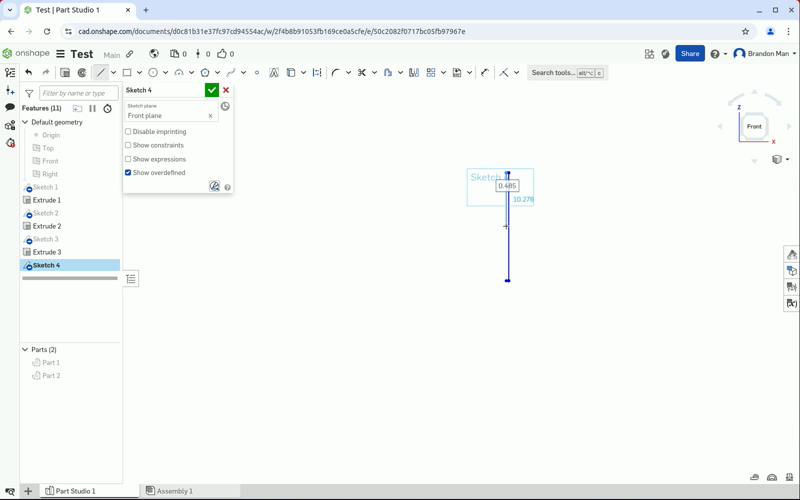
key_up(shift)
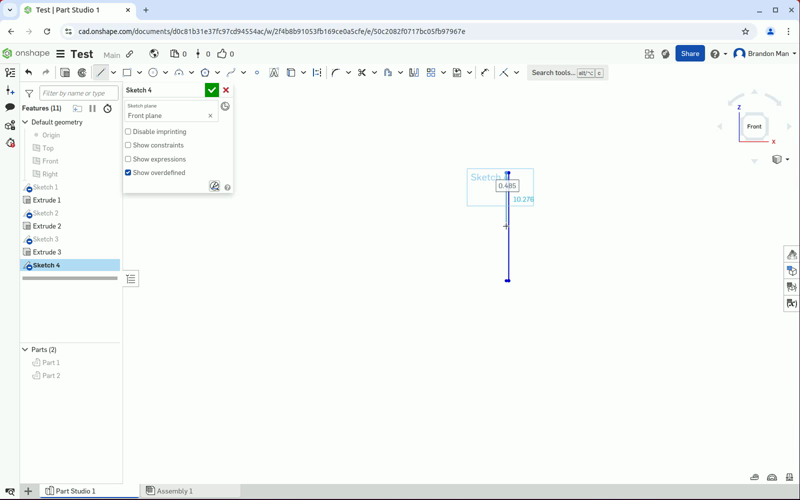
key_down(shift)
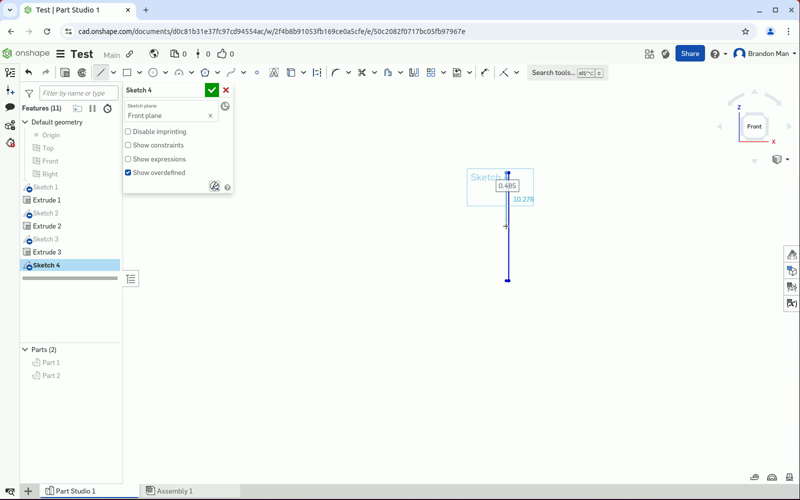
mouse_move(536, 225)
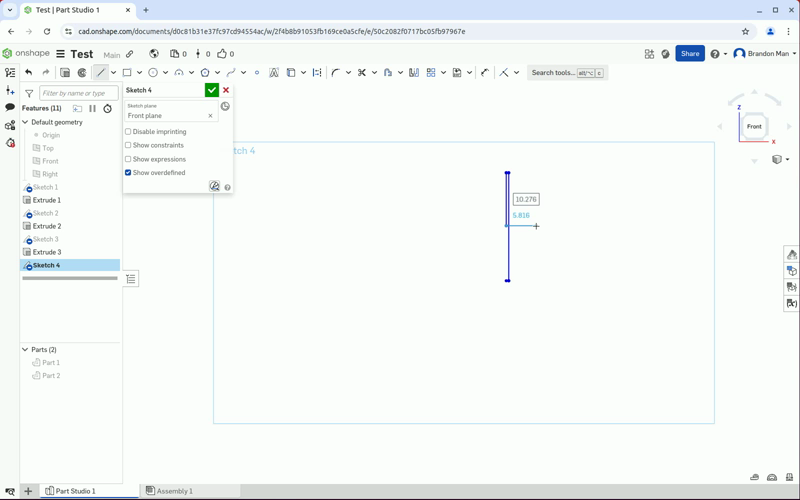
mouse_move(506, 227)
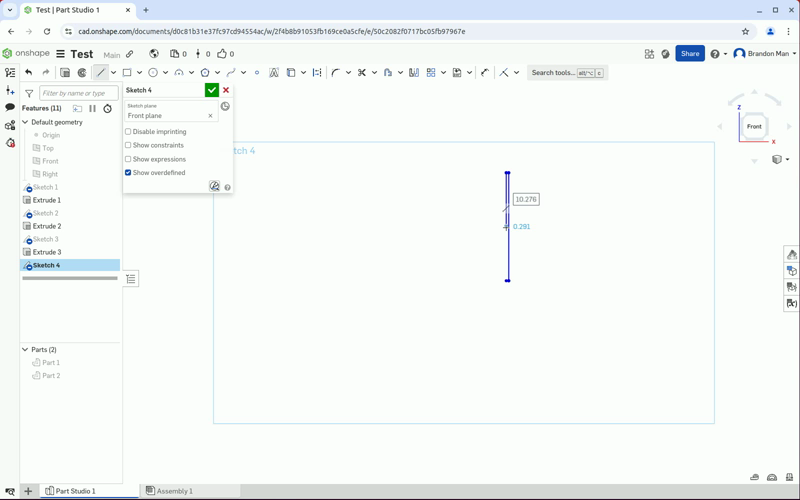
scroll(6)
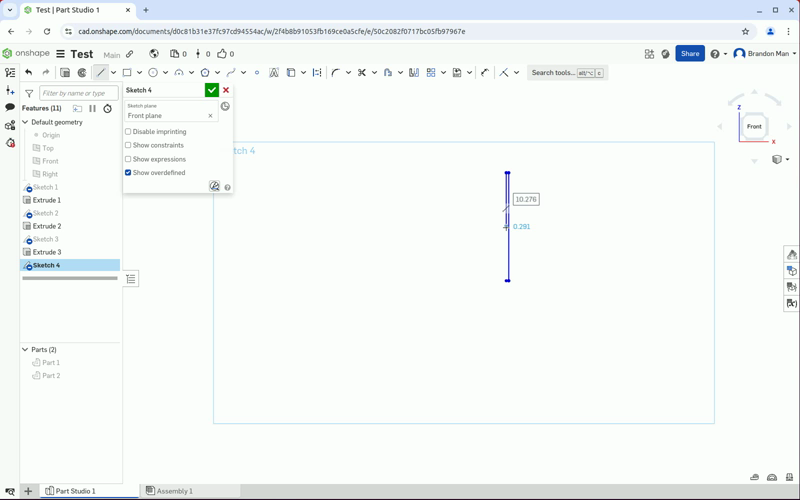
scroll(6)
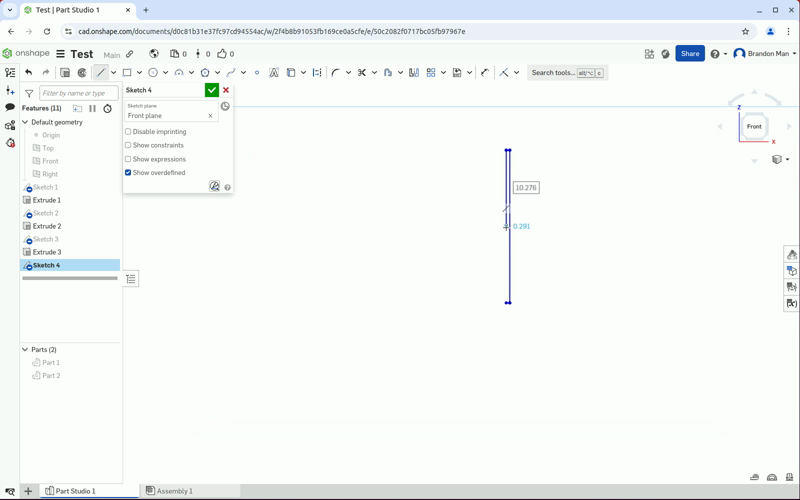
scroll(6)
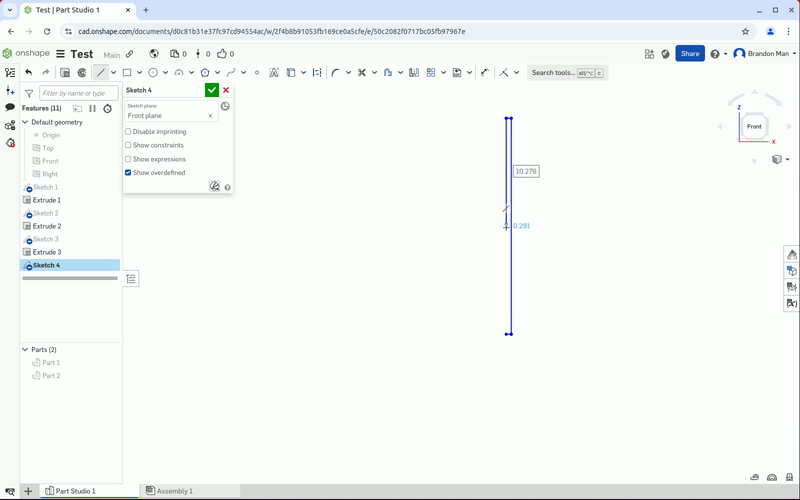
scroll(6)
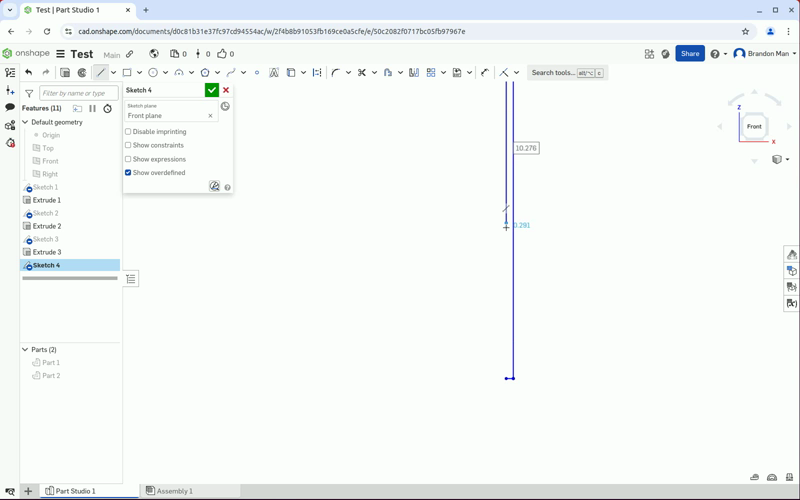
scroll(6)
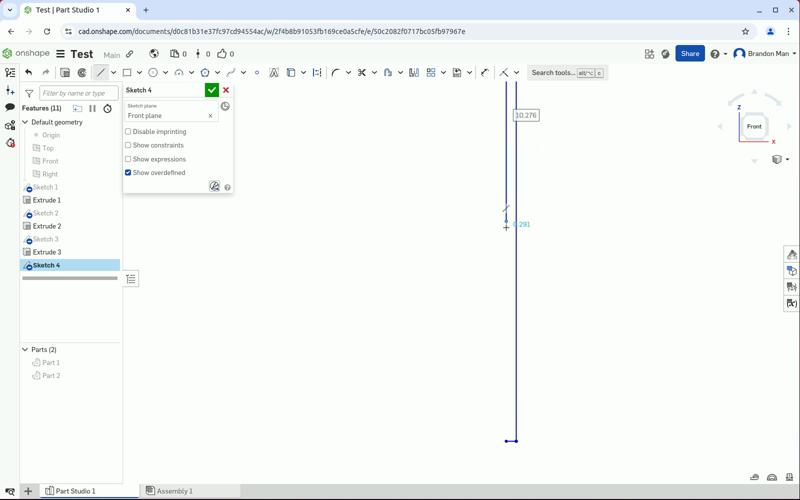
scroll(6)
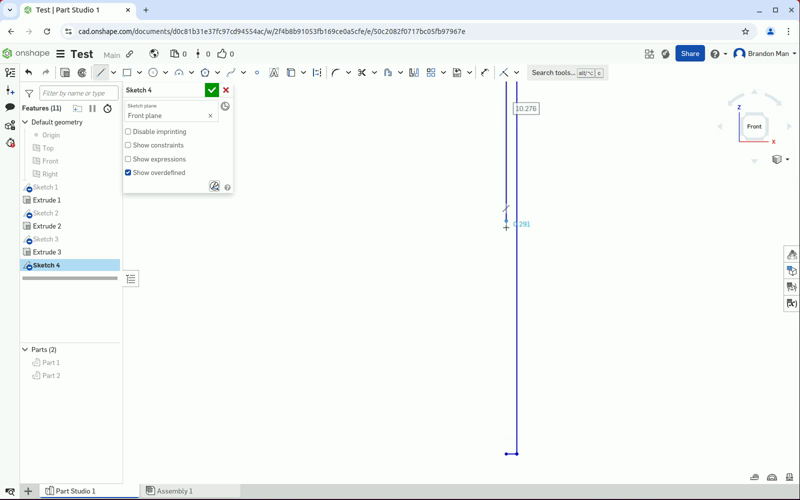
scroll(6)
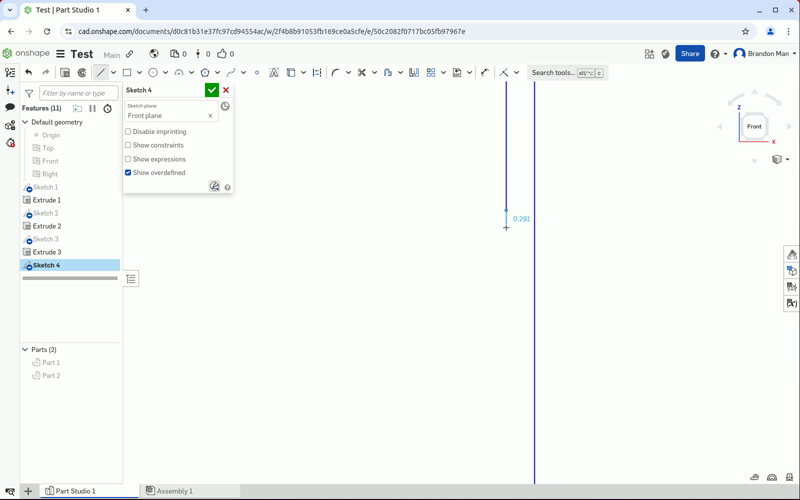
click(506, 227)
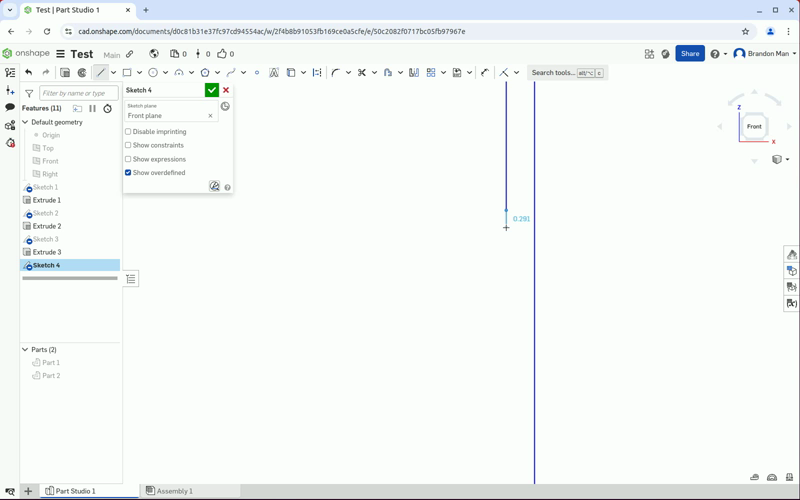
scroll(-6)
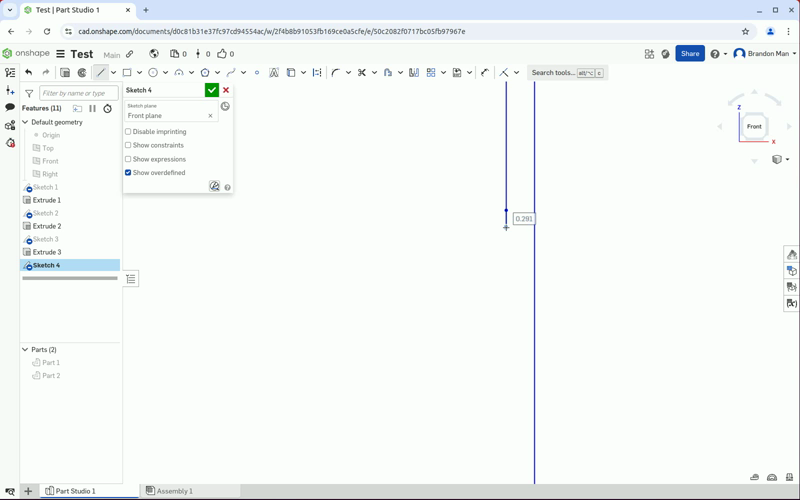
scroll(-6)
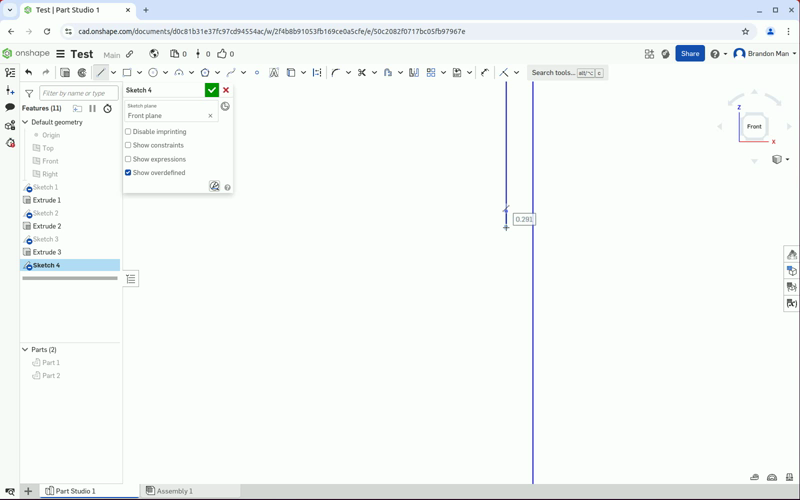
scroll(-6)
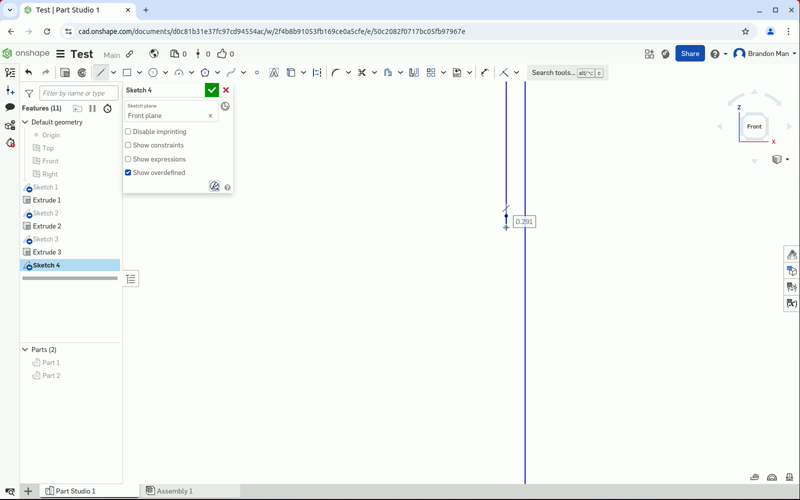
scroll(-6)
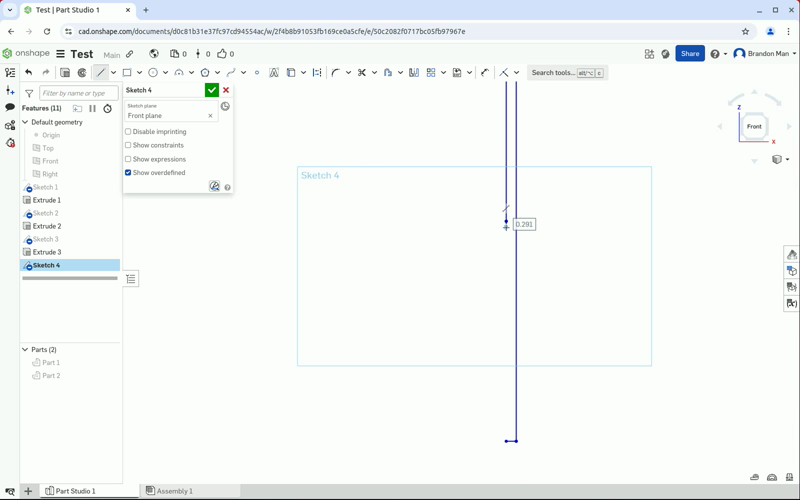
scroll(-6)
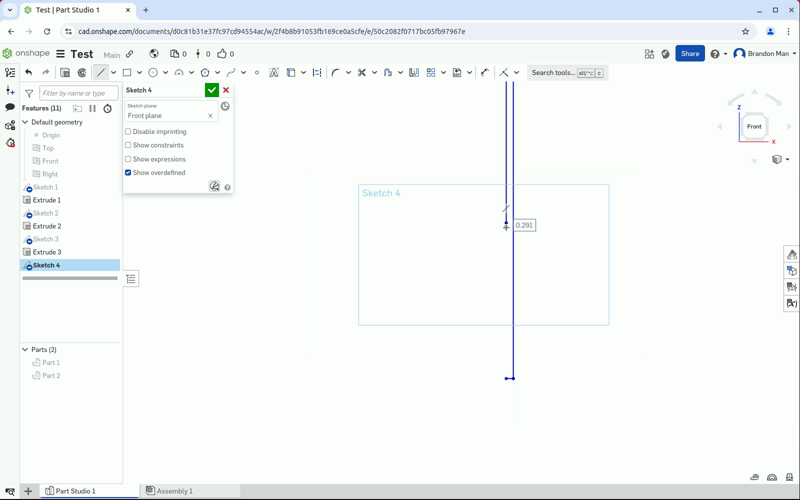
scroll(-6)
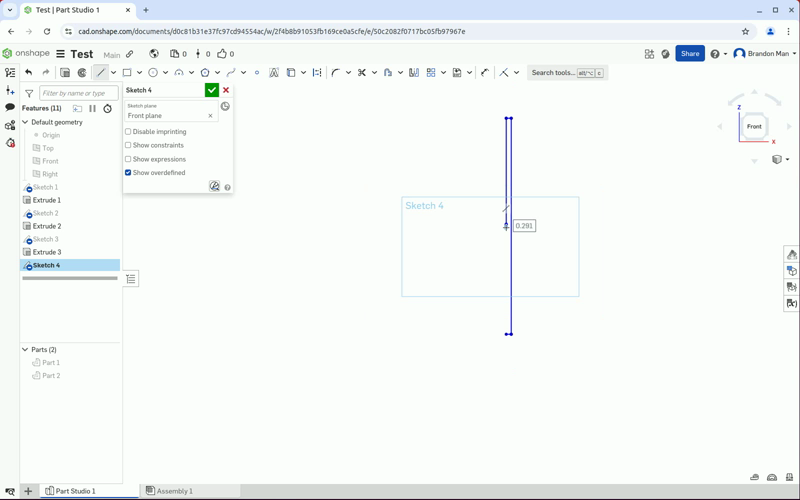
scroll(-6)
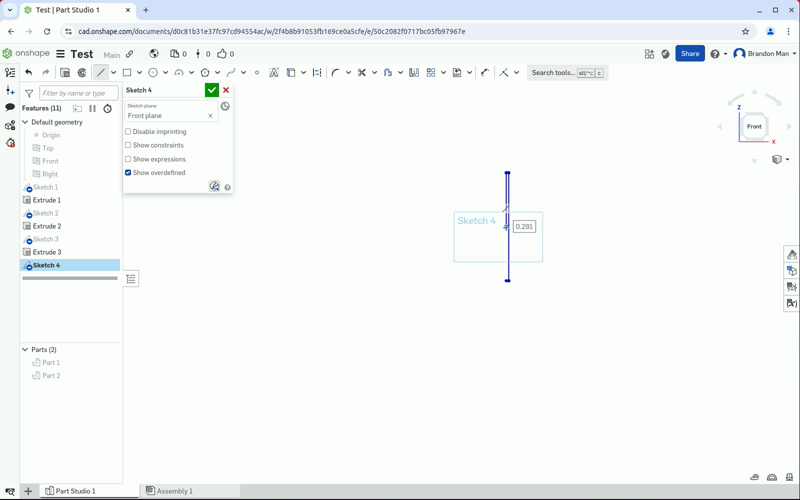
key_up(shift)
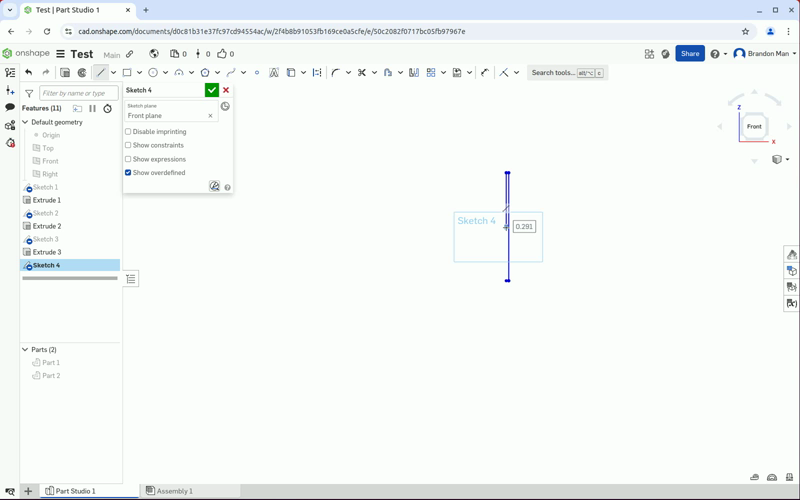
mouse_move(536, 227)
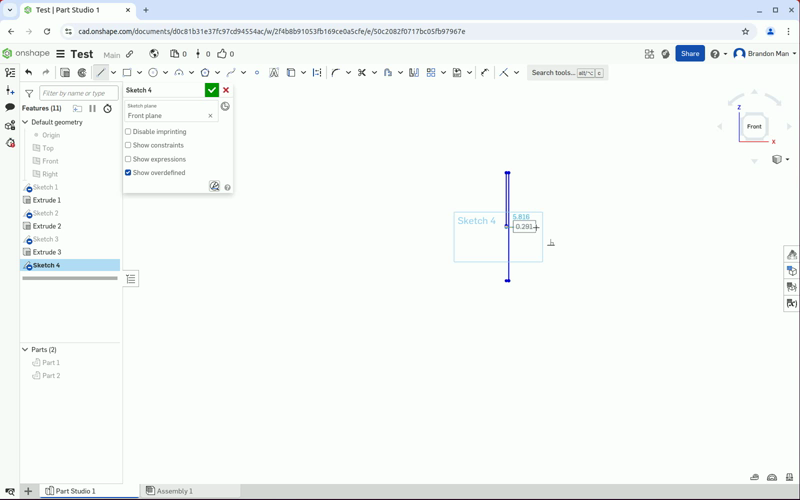
key_down(shift)
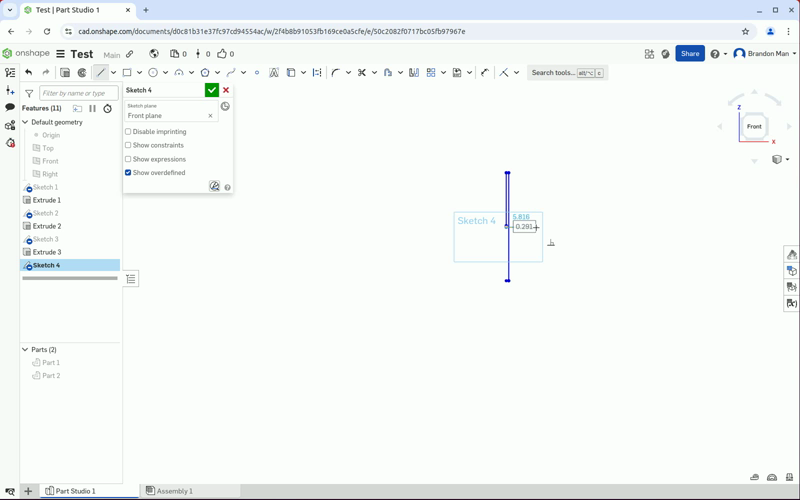
mouse_move(506, 280)
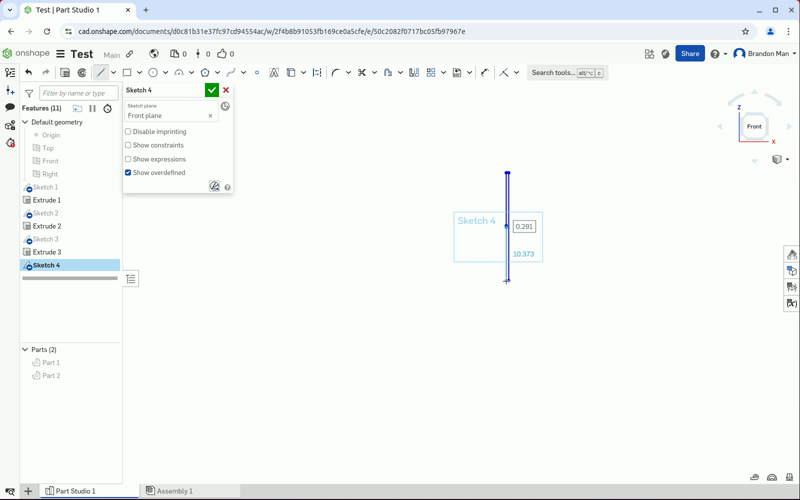
scroll(6)
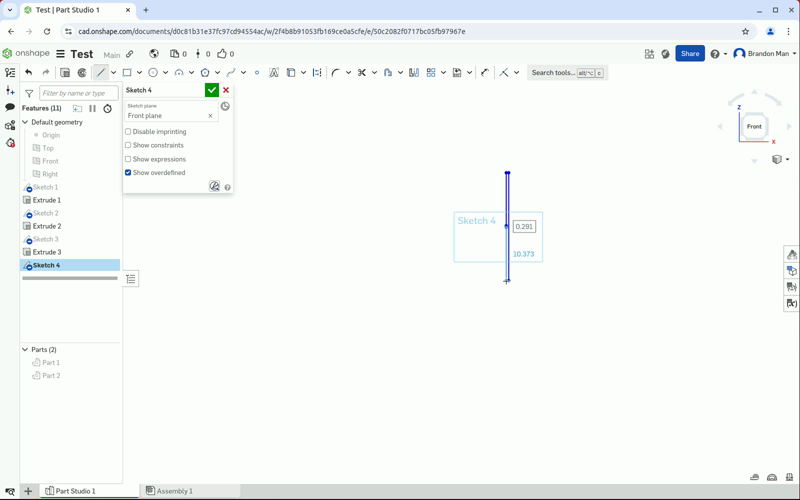
scroll(6)
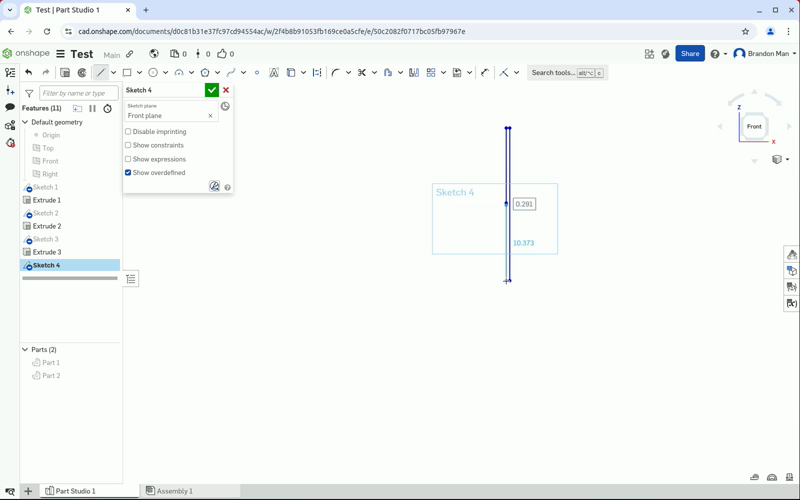
scroll(6)
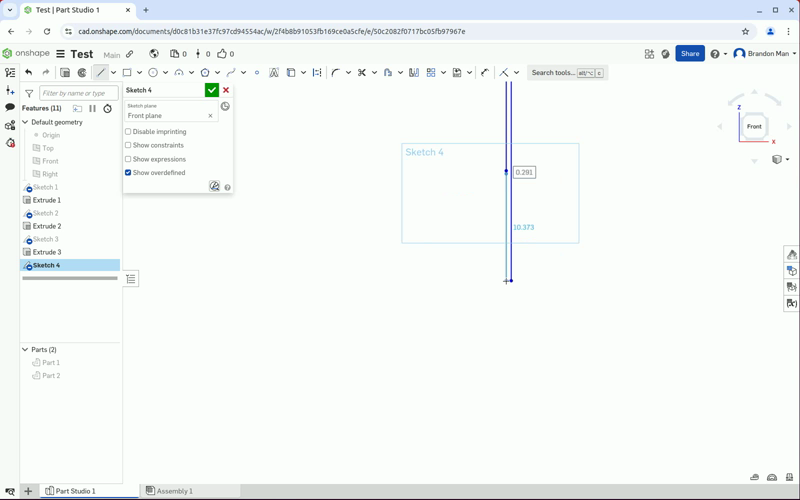
scroll(6)
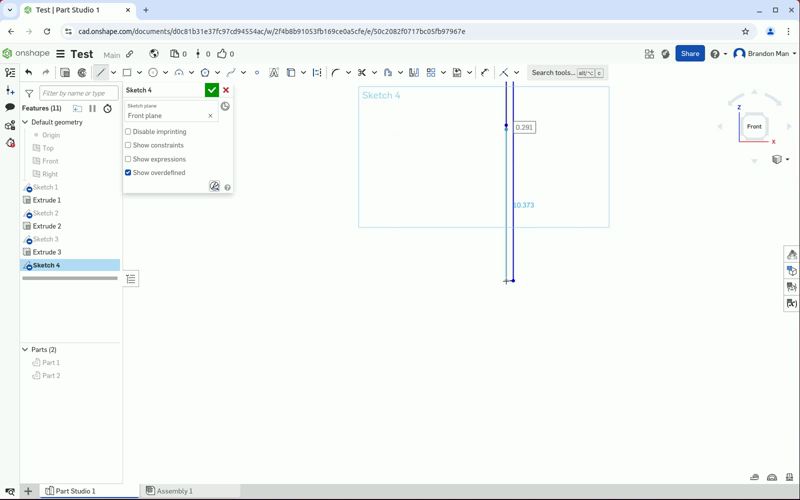
scroll(6)
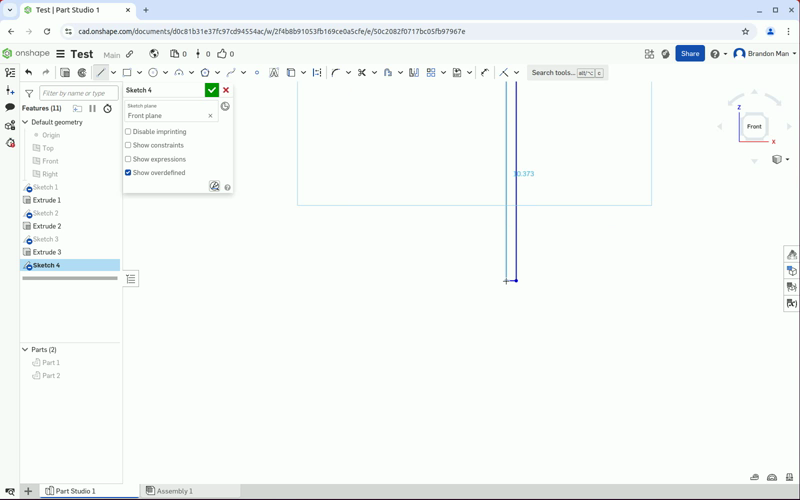
scroll(6)
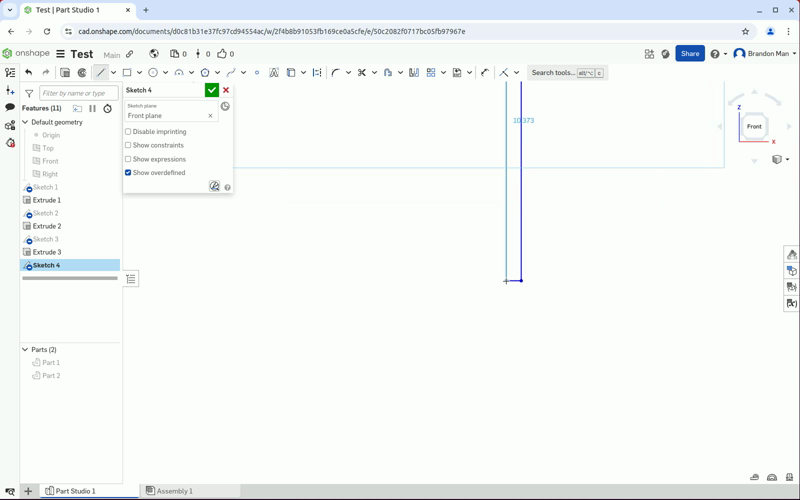
scroll(6)
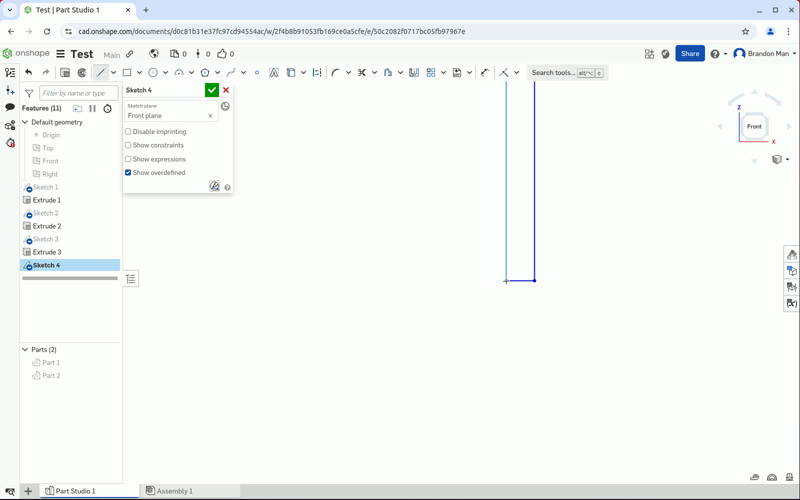
key_up(shift)
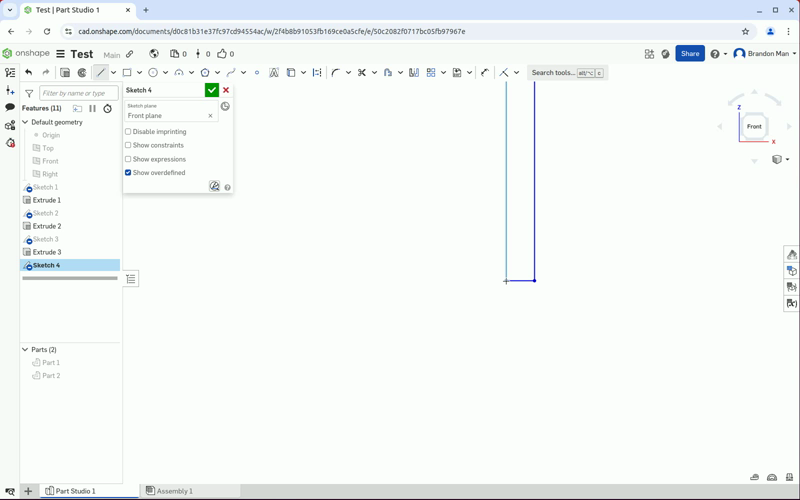
click(506, 280)
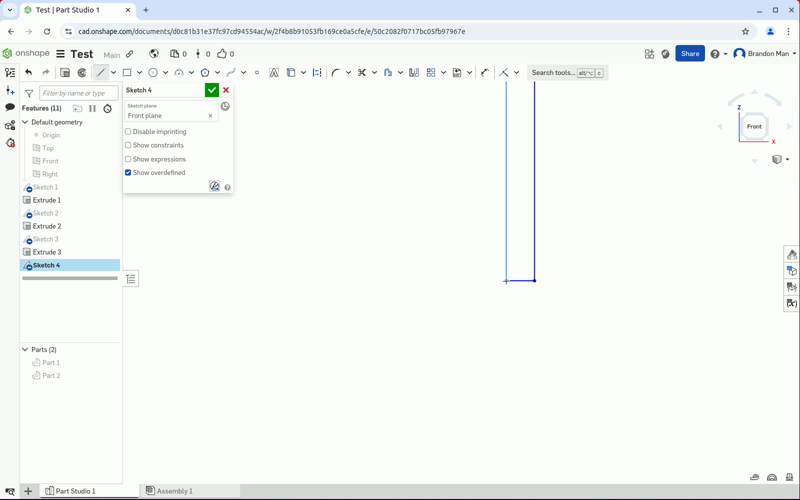
scroll(-6)
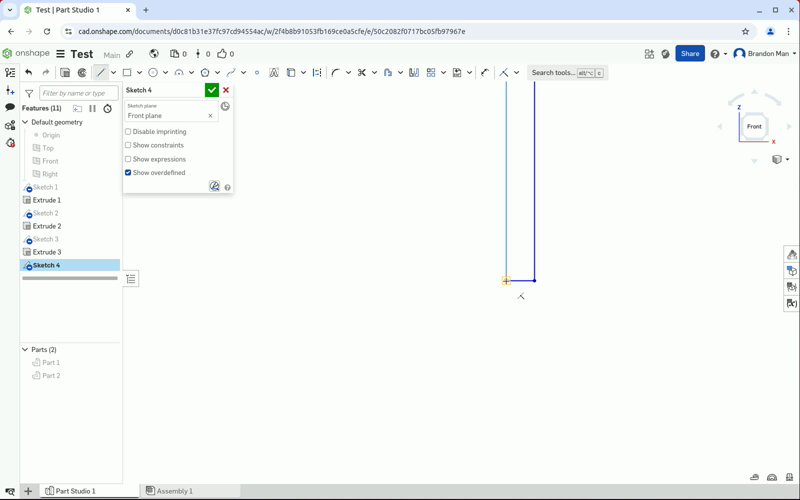
scroll(-6)
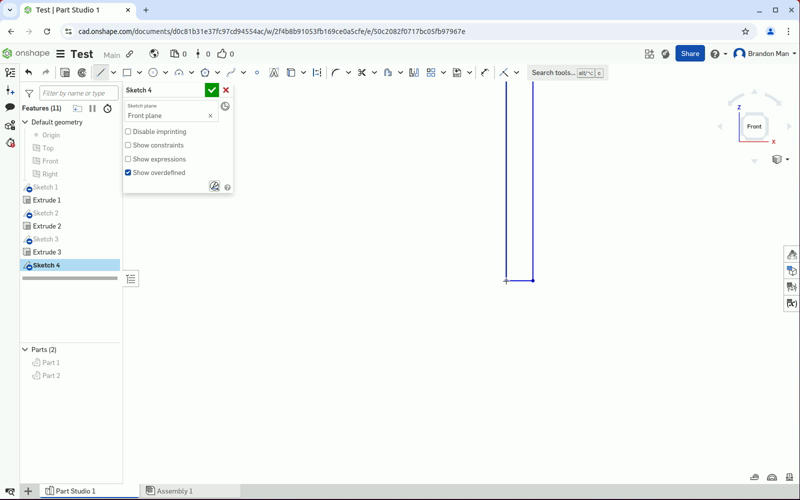
scroll(-6)
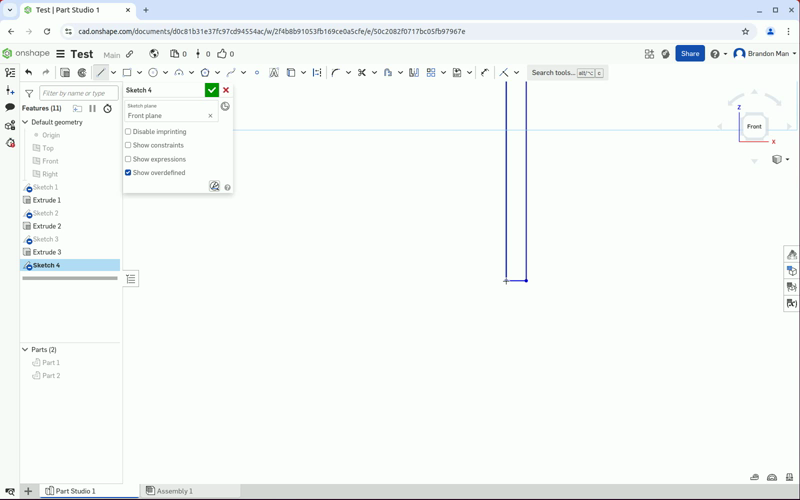
scroll(-6)
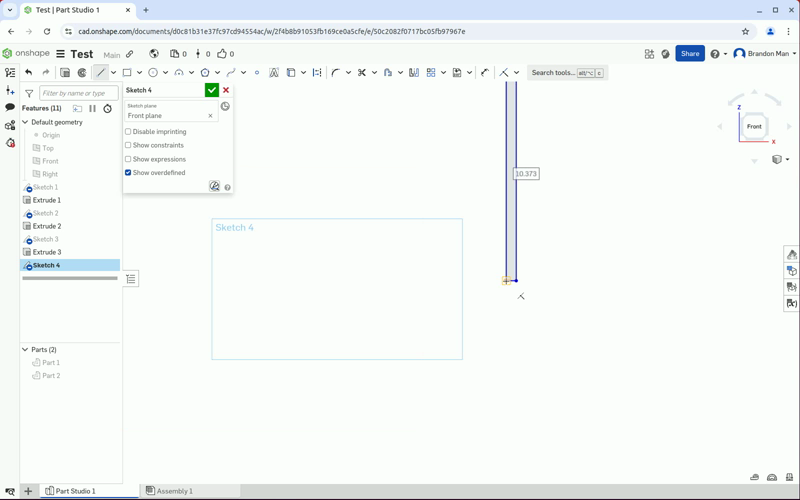
scroll(-6)
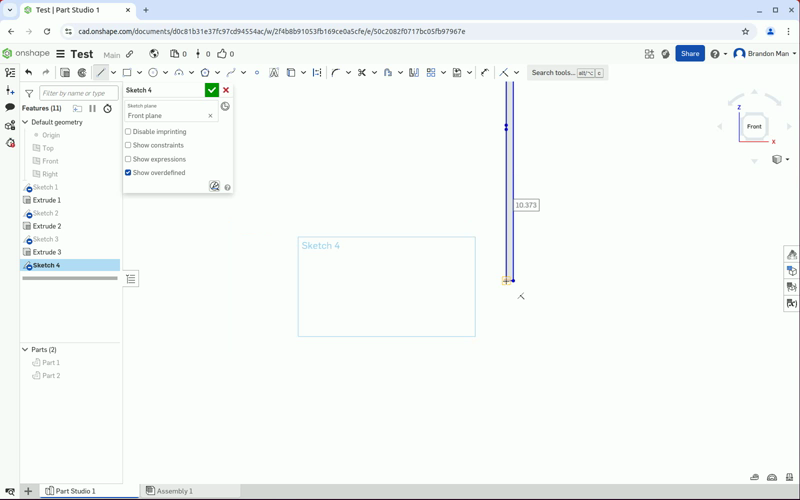
scroll(-6)
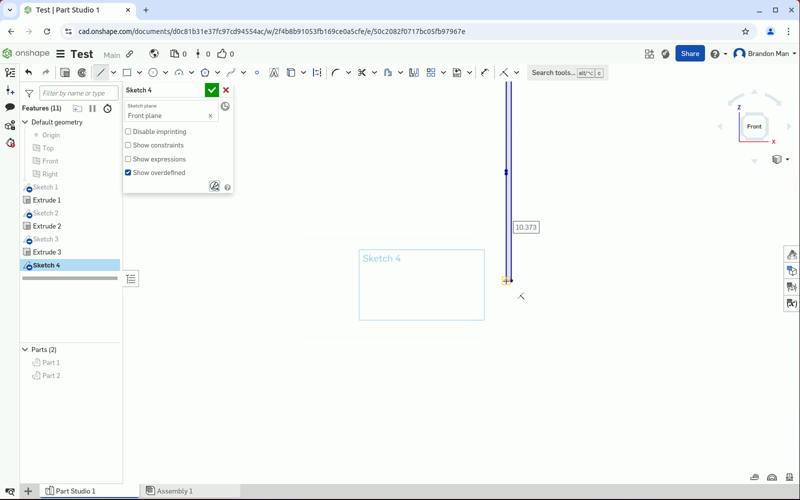
scroll(-6)
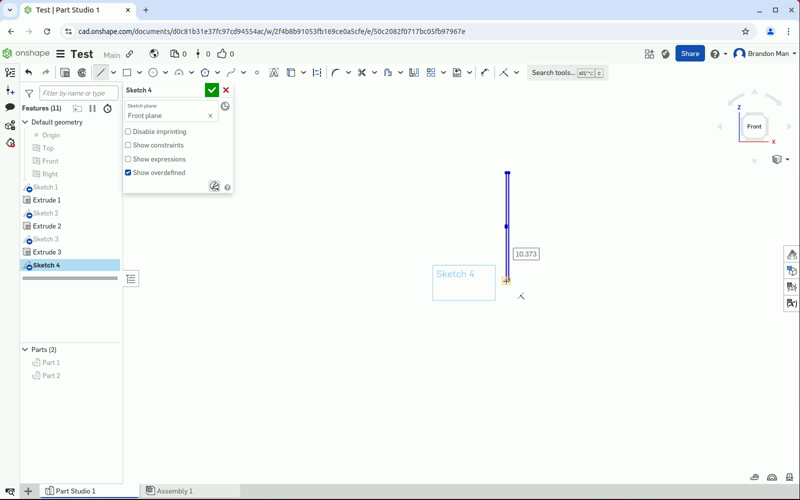
key(esc)
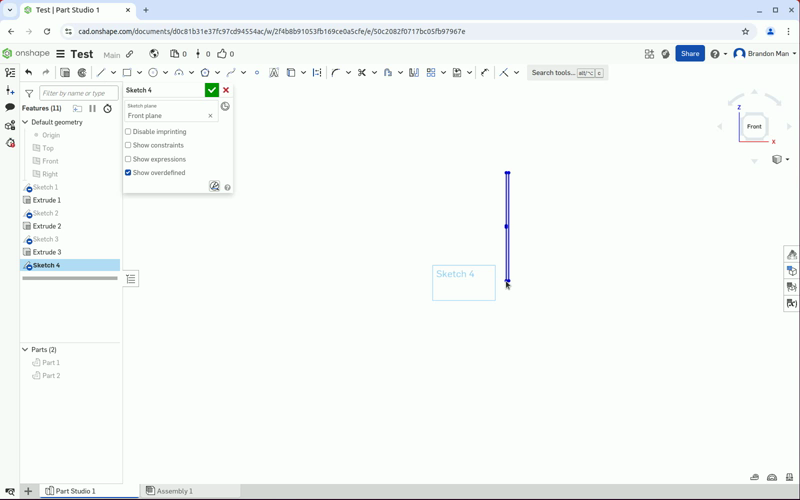
mouse_move(507, 197)
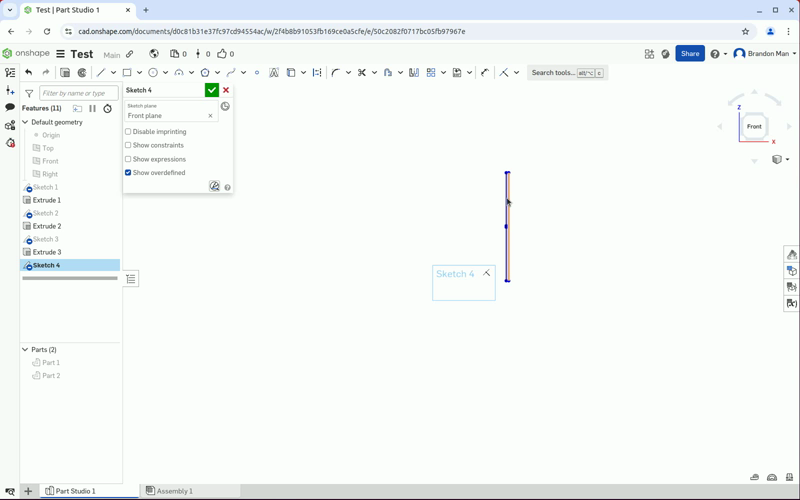
scroll(6)
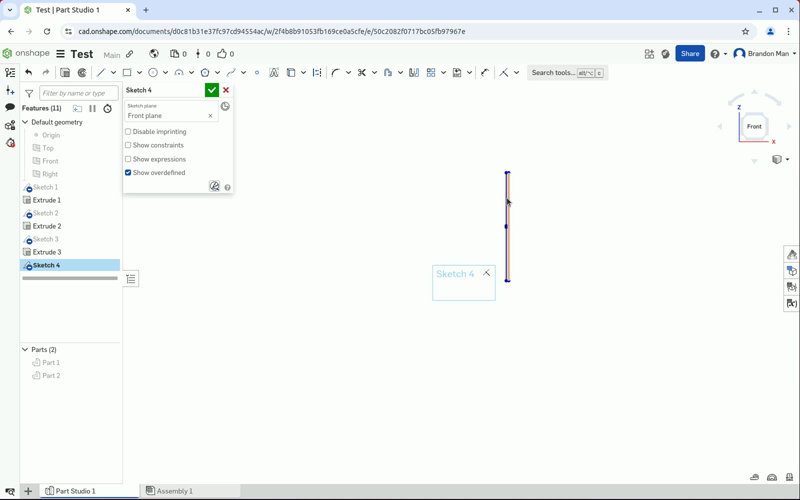
scroll(6)
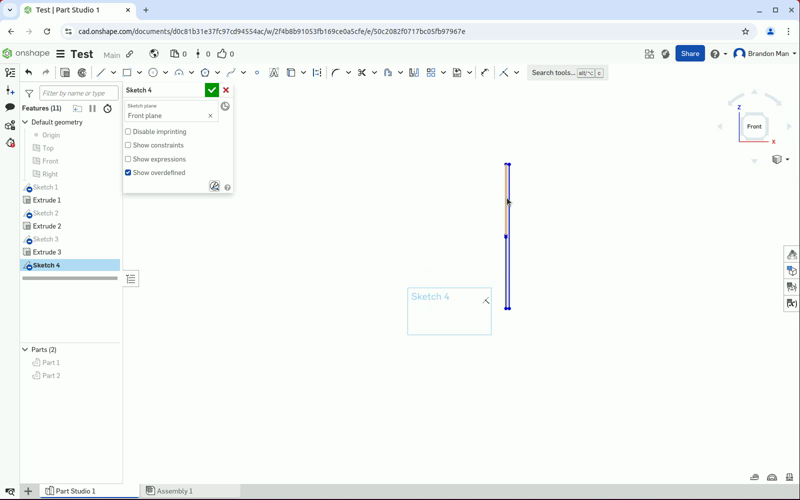
scroll(6)
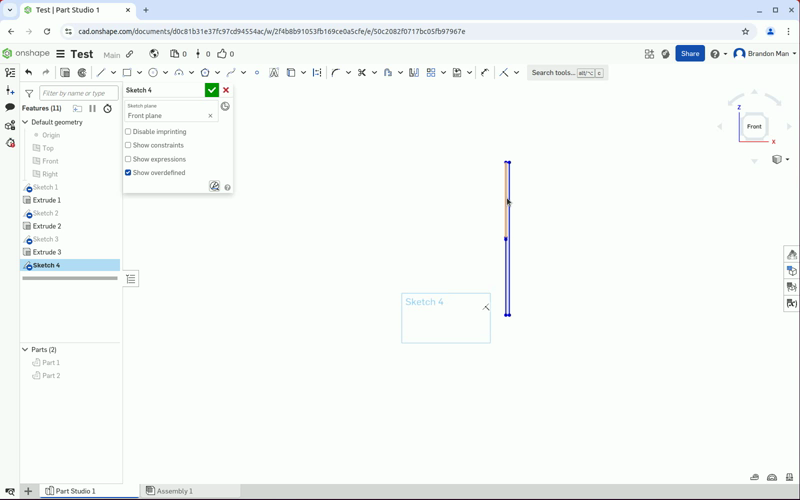
scroll(6)
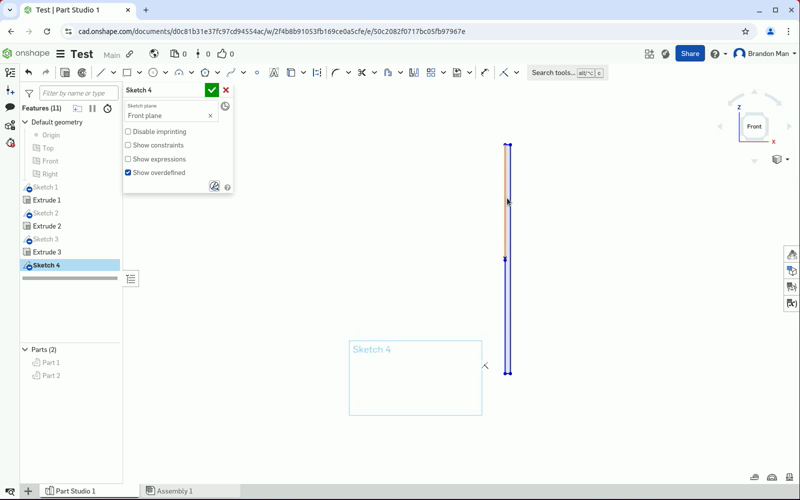
scroll(6)
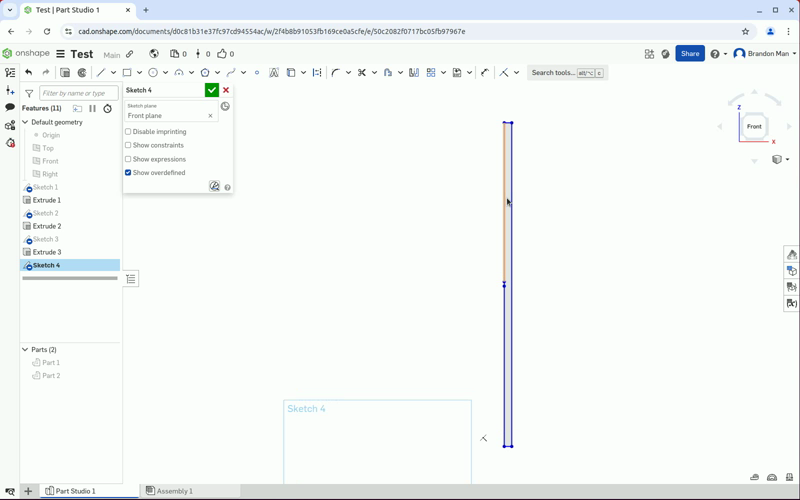
scroll(6)
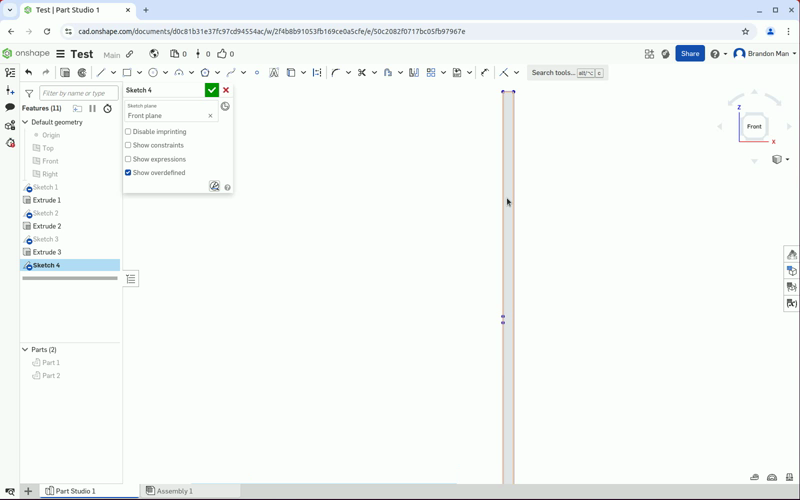
scroll(6)
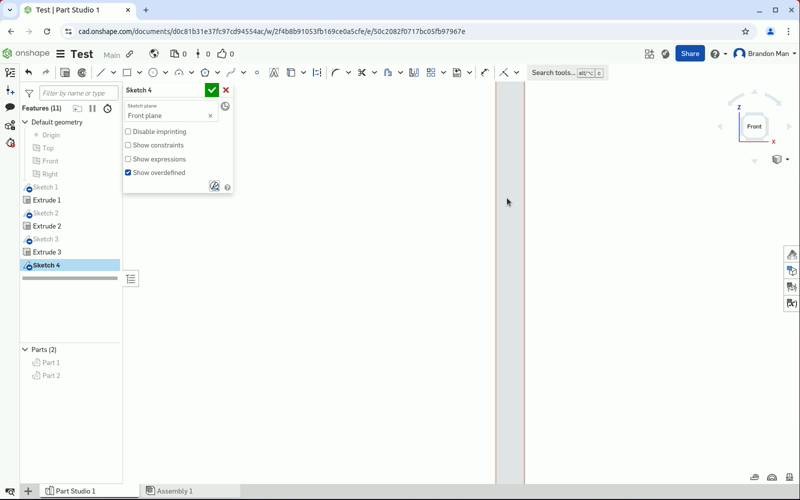
click(507, 197)
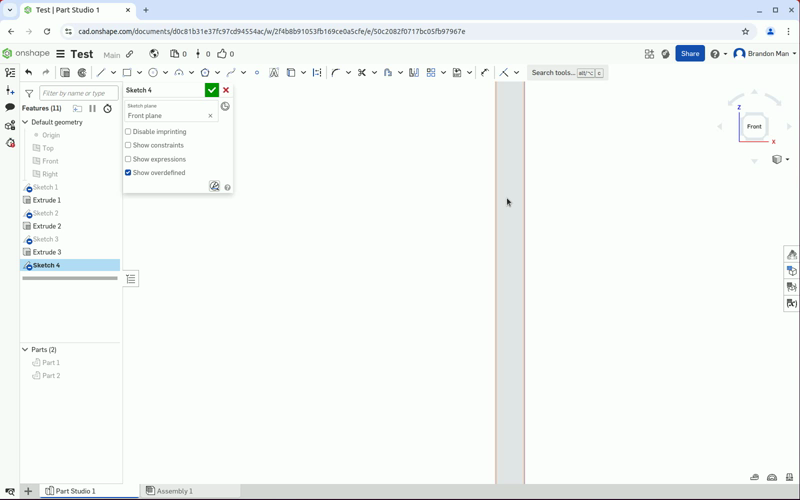
scroll(-6)
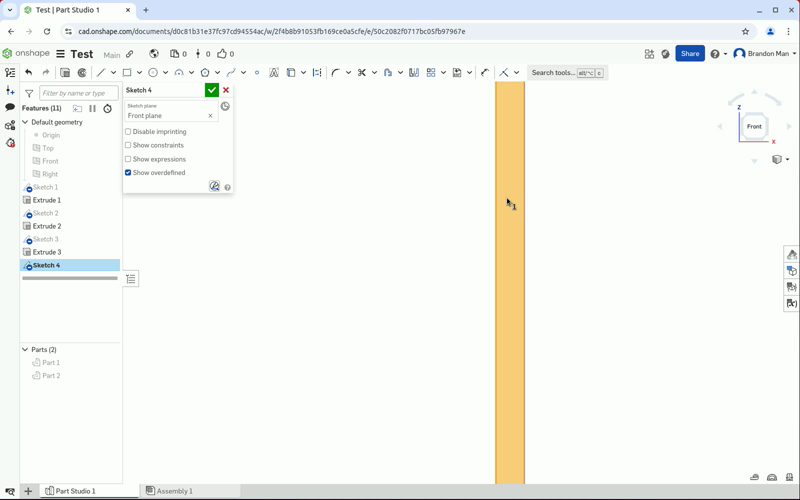
scroll(-6)
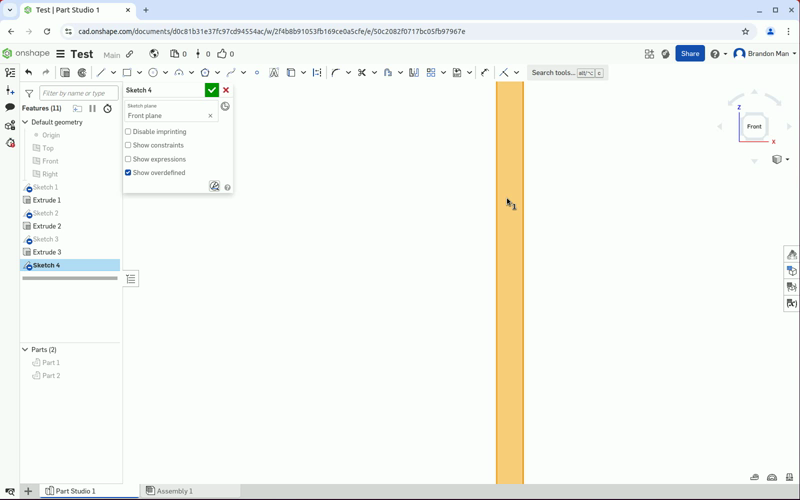
scroll(-6)
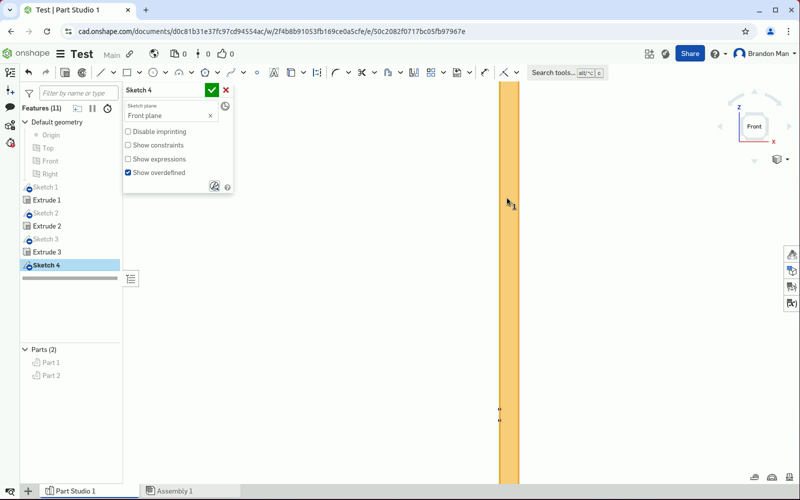
scroll(-6)
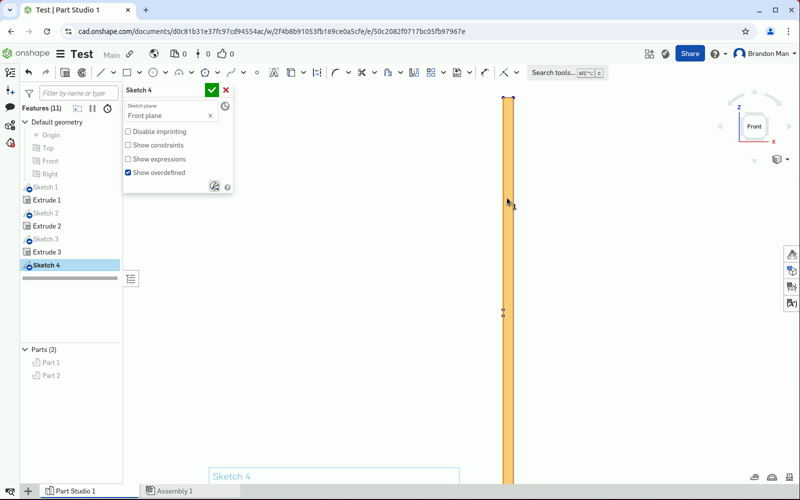
scroll(-6)
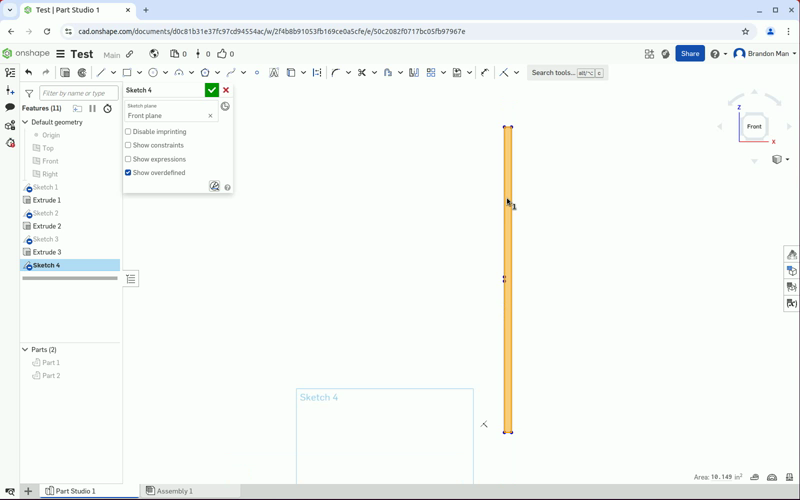
scroll(-6)
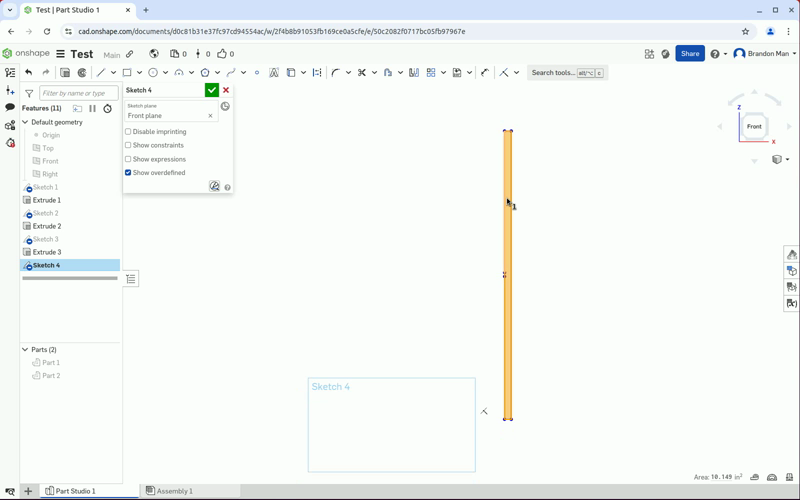
scroll(-6)
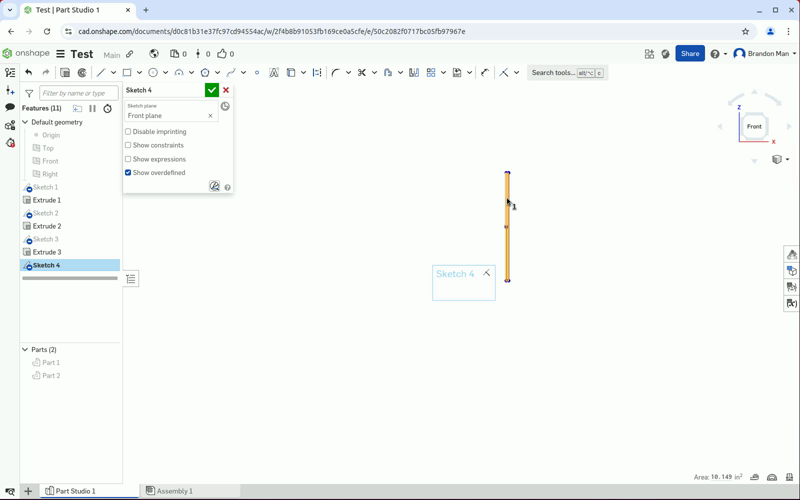
mouse_move(73, 352)
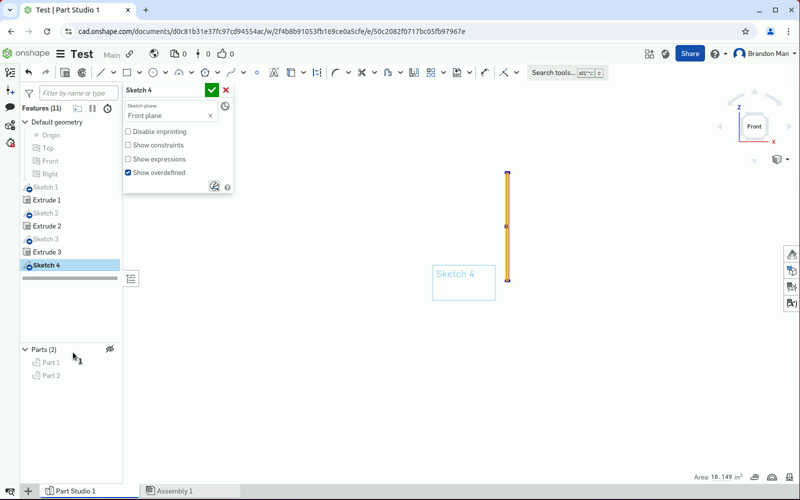
key(shift+y)
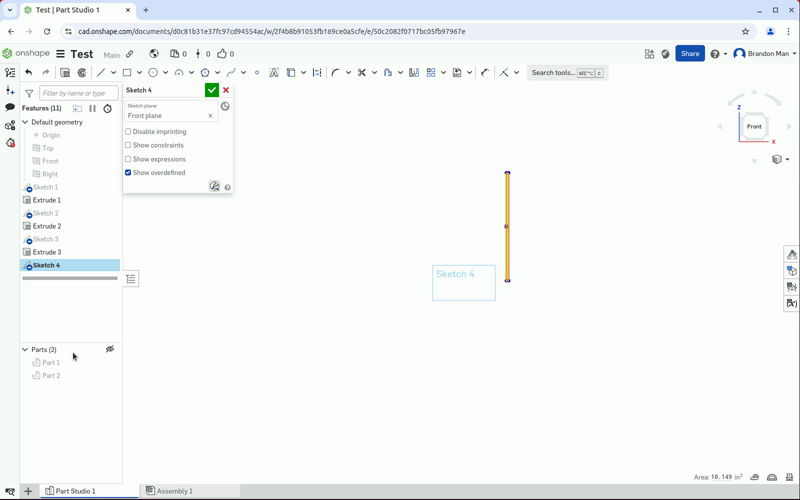
key(shift+e)
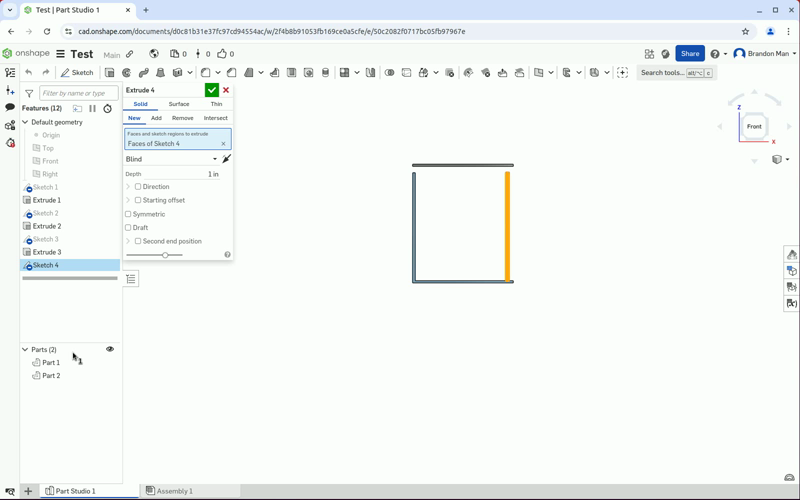
mouse_move(143, 106)
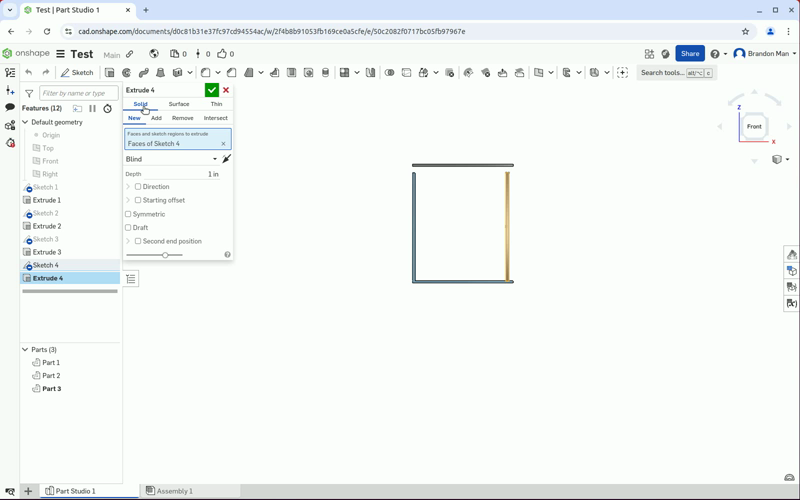
click(143, 106)
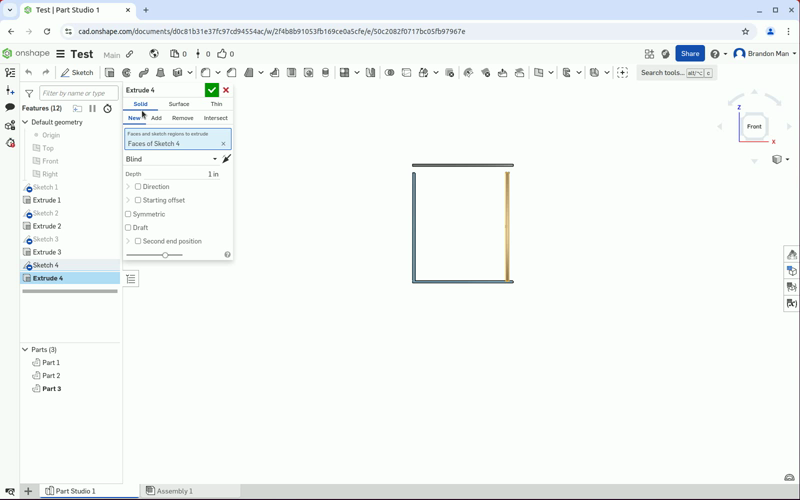
mouse_move(137, 120)
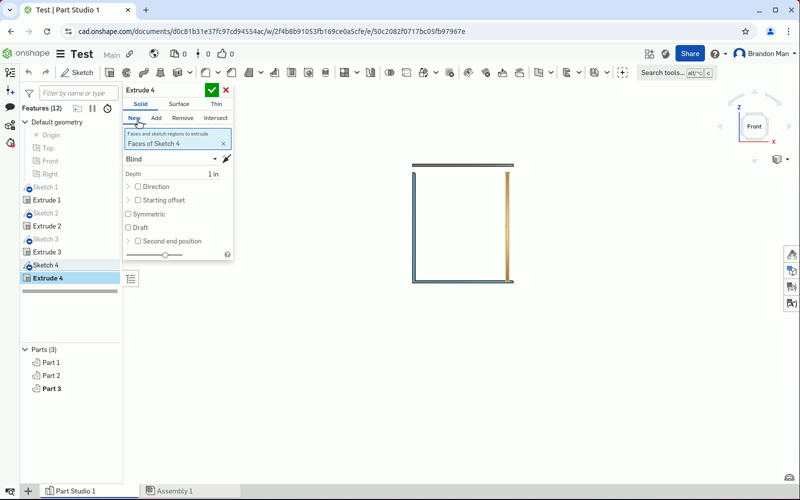
click(137, 120)
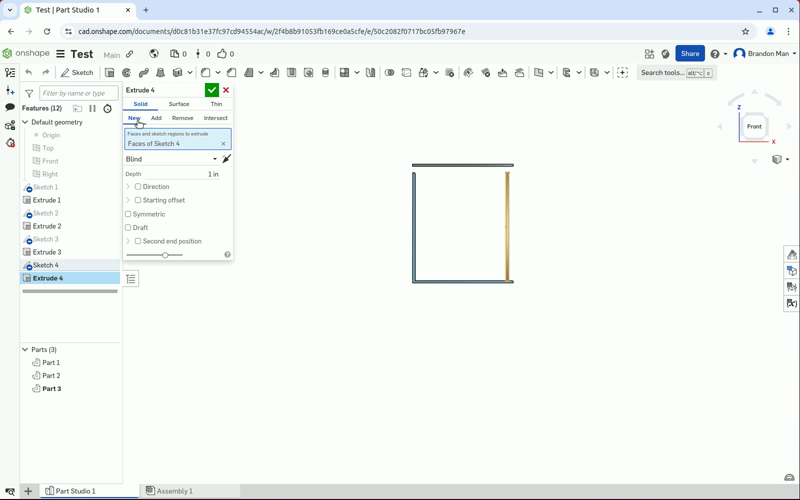
key(tab, 4)
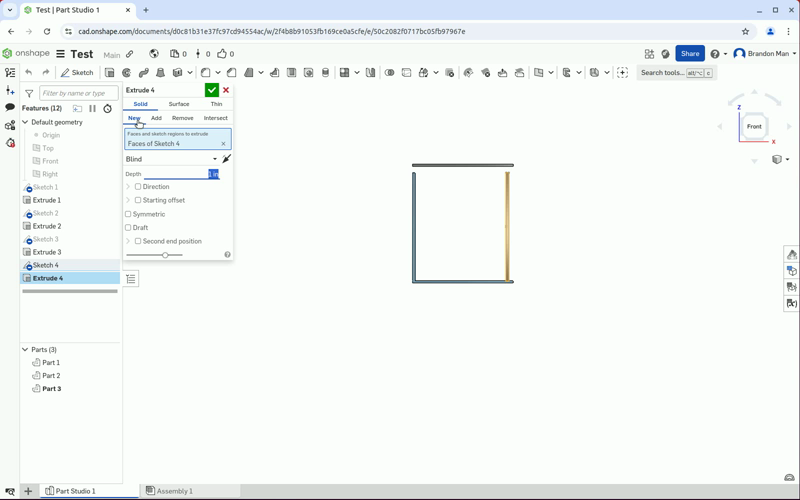
text(-11.795)
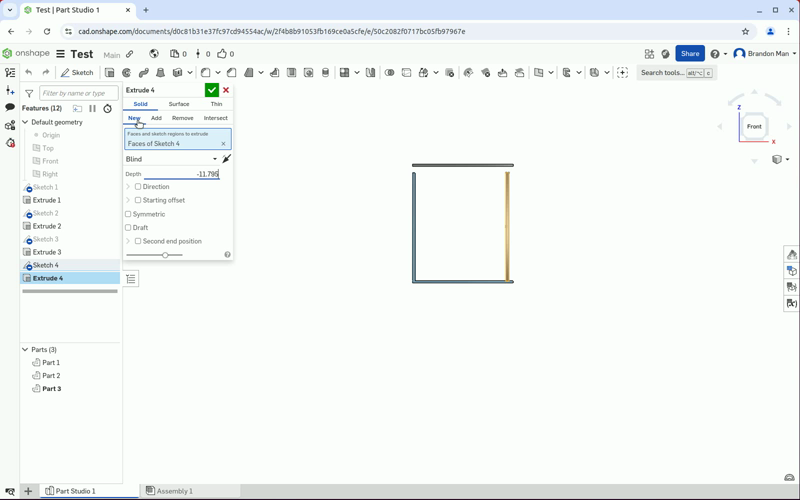
key(enter)
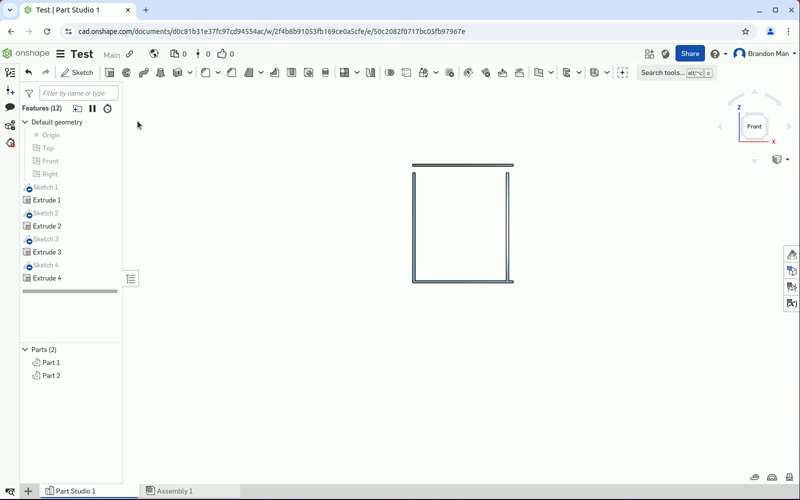
key(shift+h)
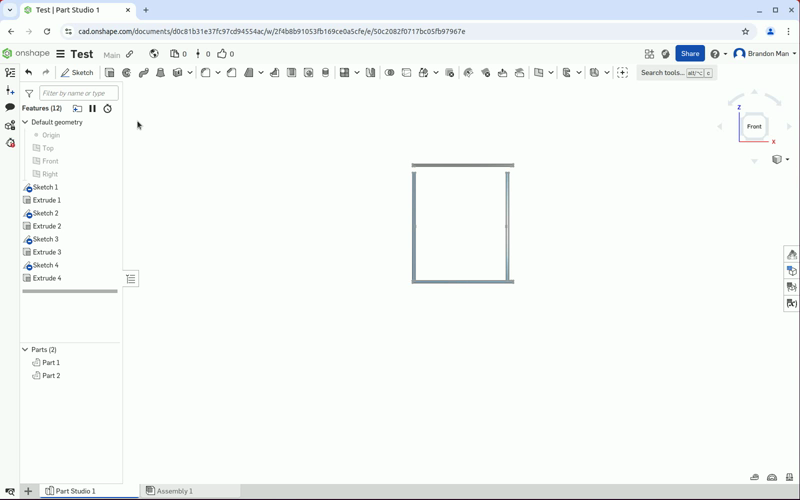
key(shift+h)
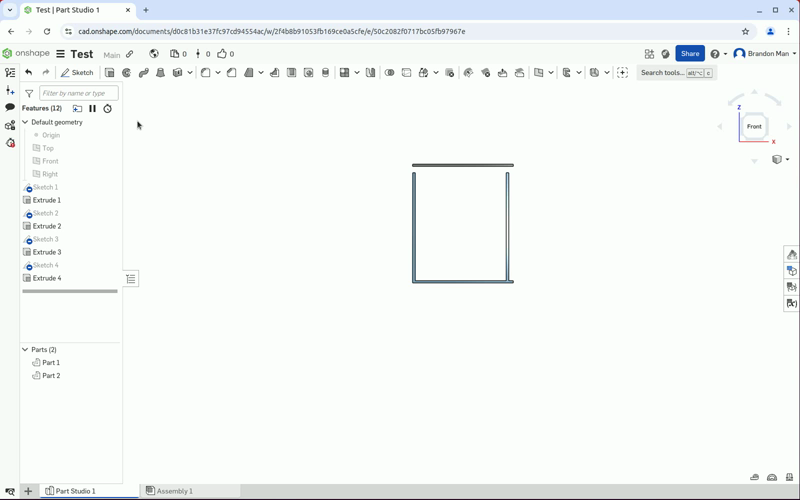
mouse_move(73, 189)
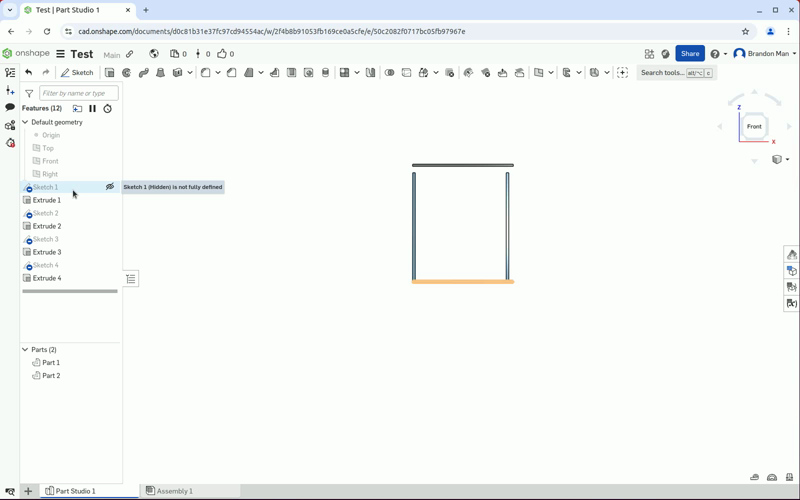
click(73, 189)
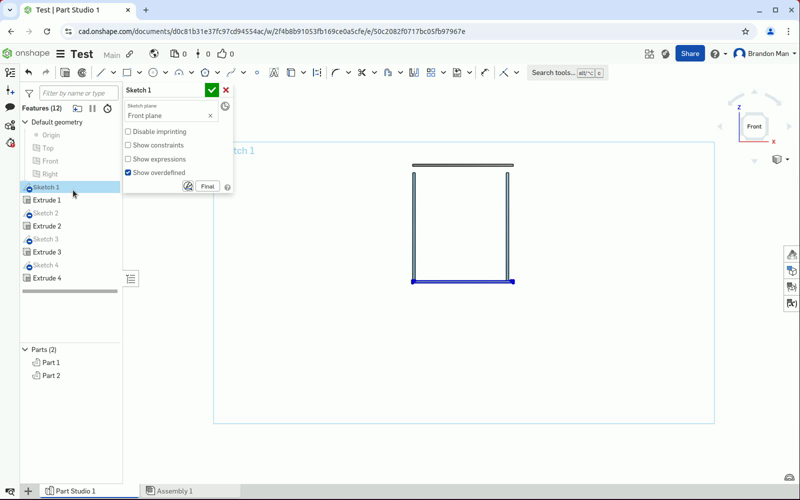
mouse_move(229, 92)
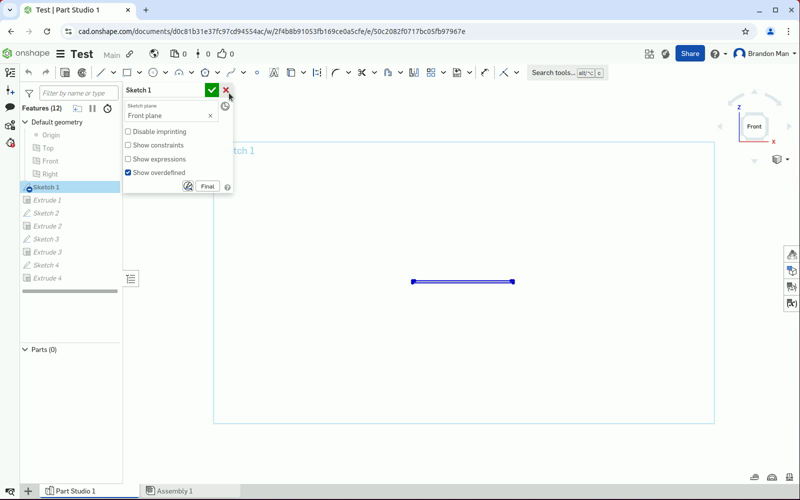
click(229, 92)
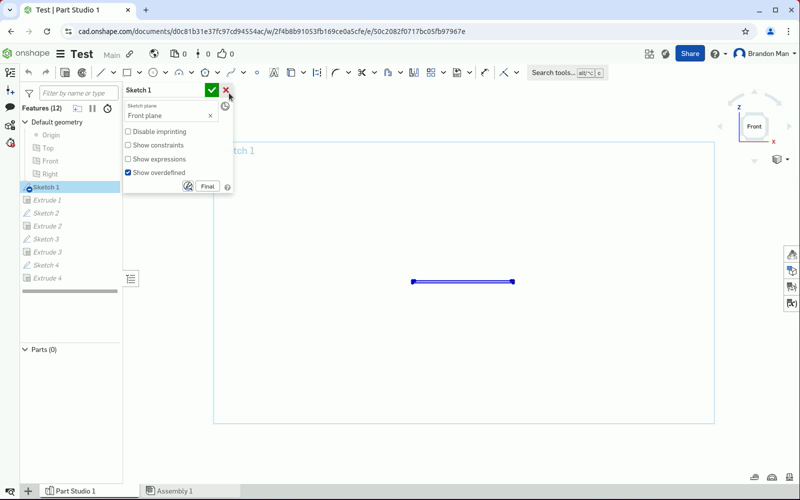
key(shift+s)
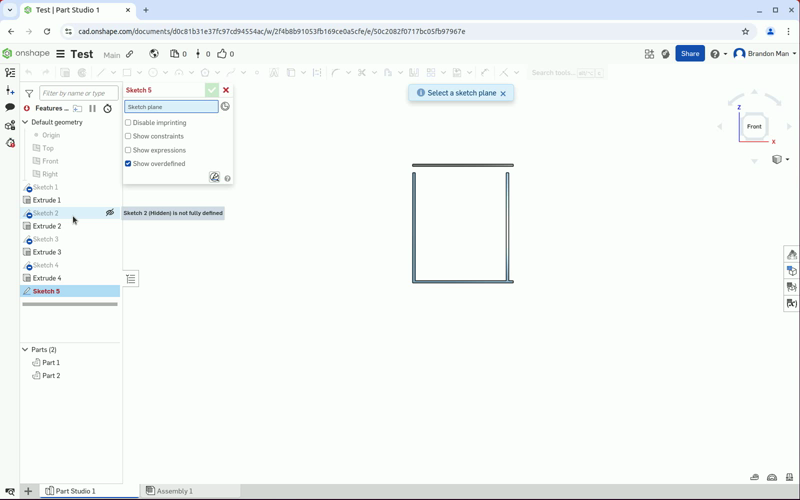
scroll(3)
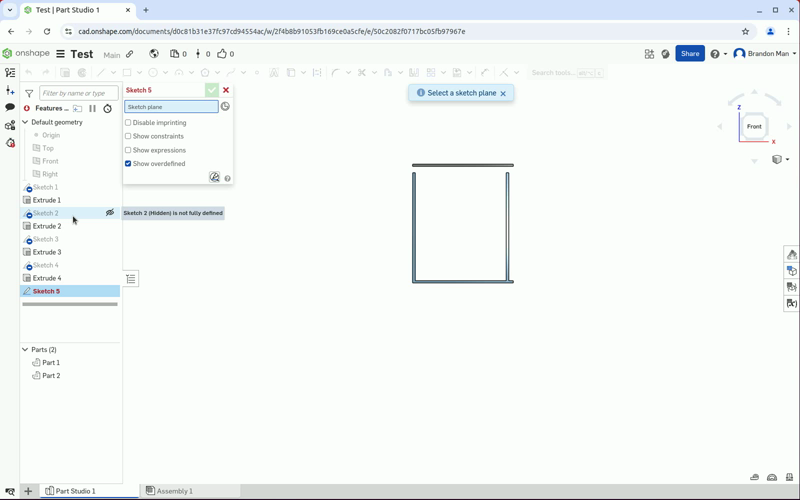
mouse_move(73, 163)
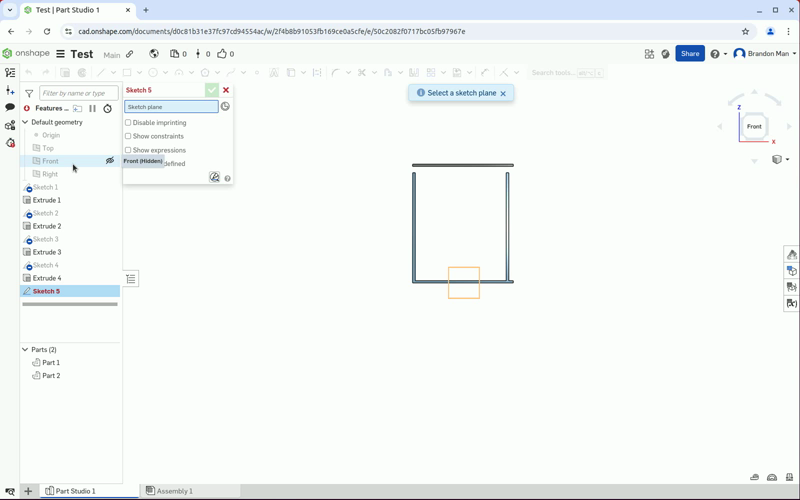
click(73, 163)
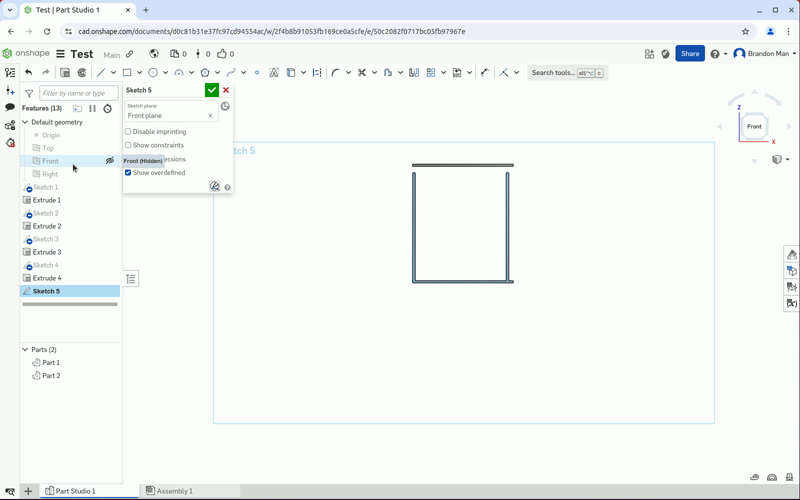
mouse_move(73, 352)
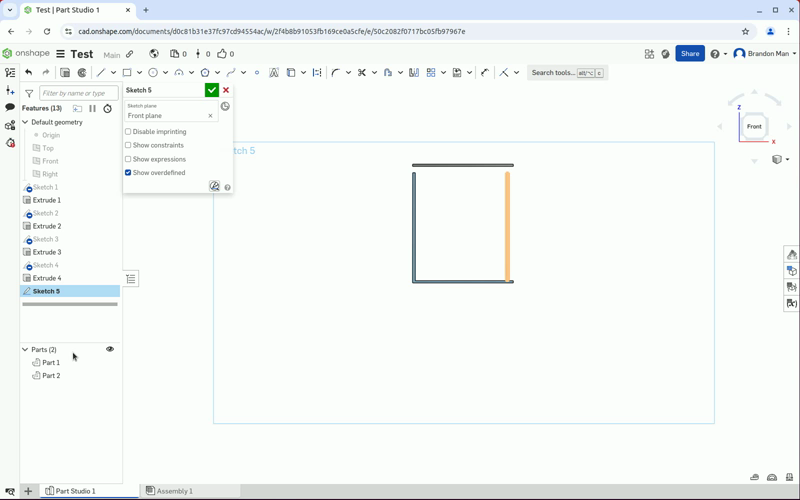
key(y)
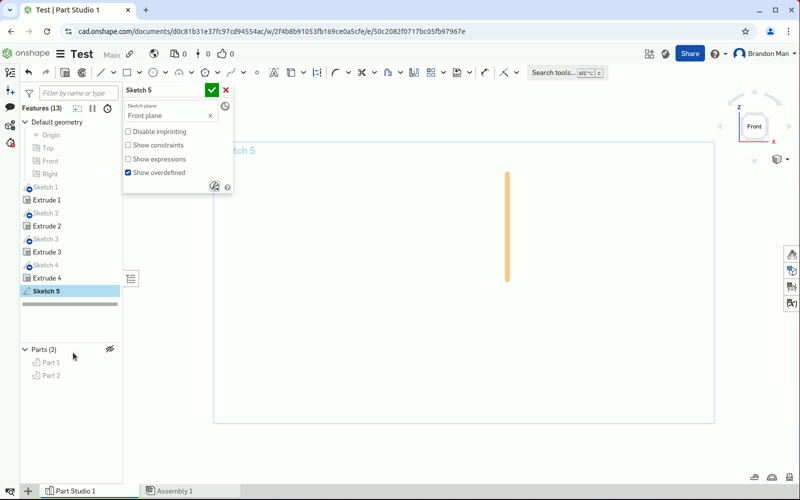
key(l)
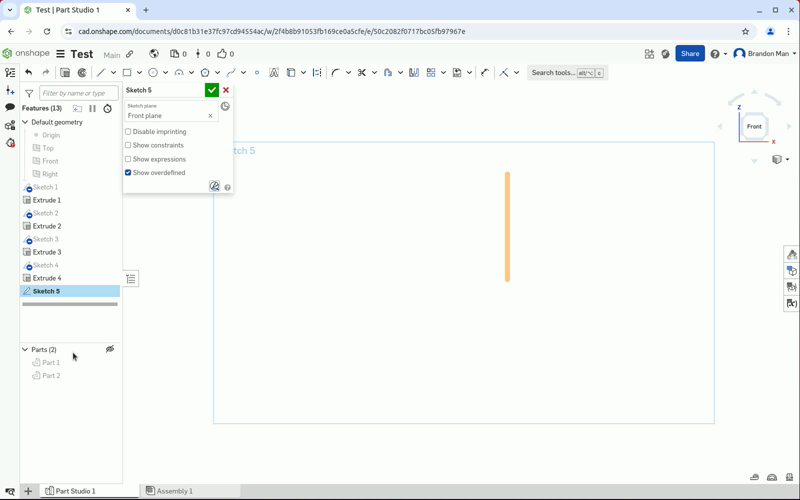
key_down(shift)
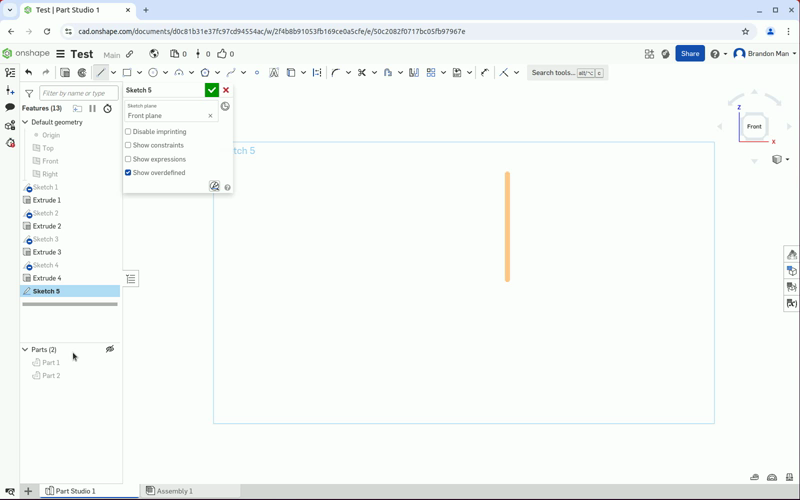
mouse_move(414, 227)
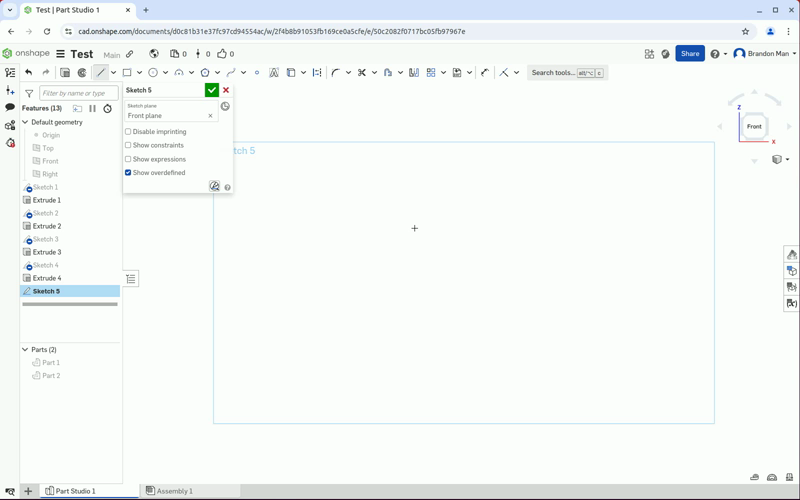
click(414, 227)
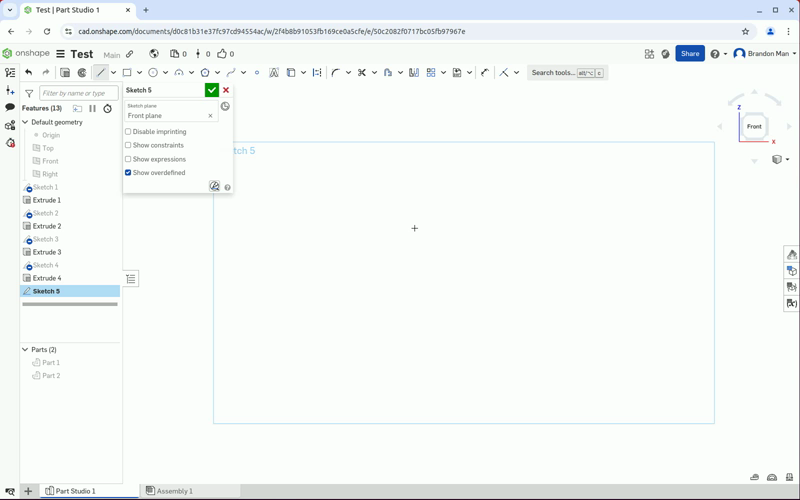
key_up(shift)
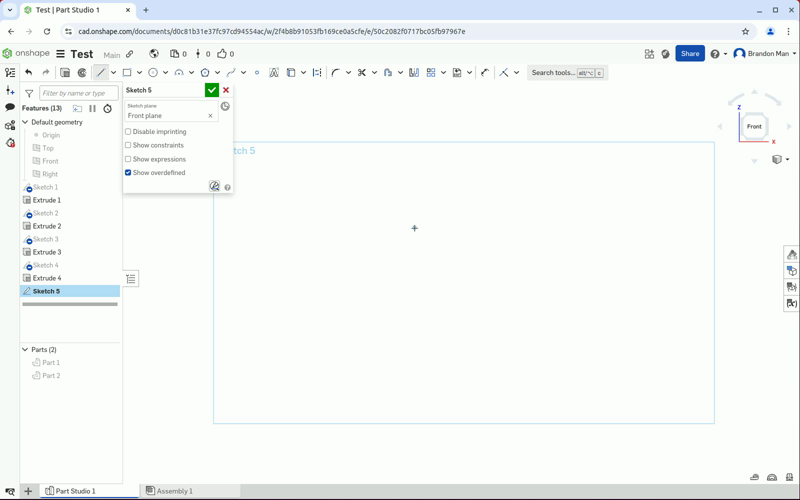
key_down(shift)
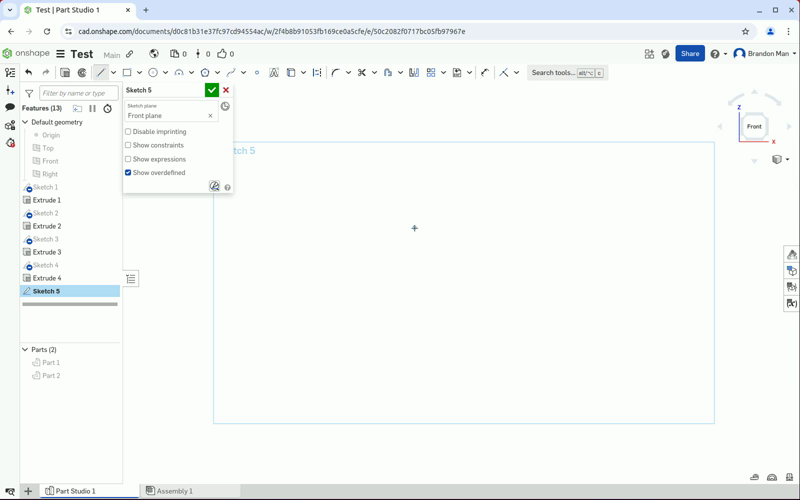
mouse_move(505, 228)
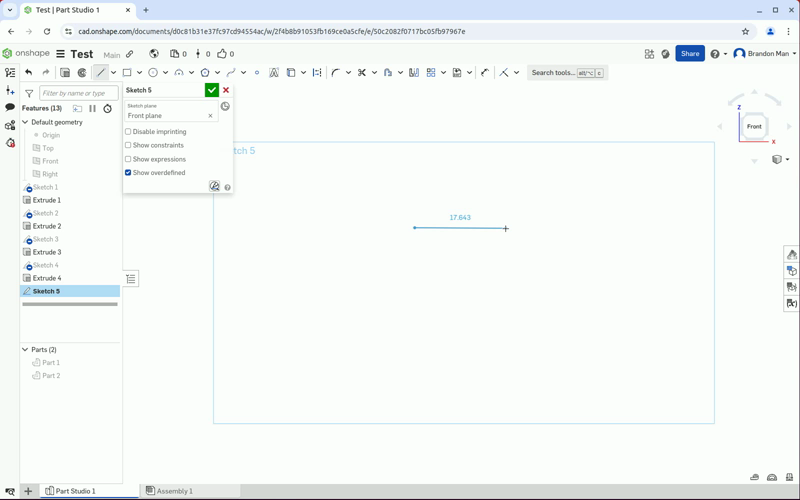
click(505, 228)
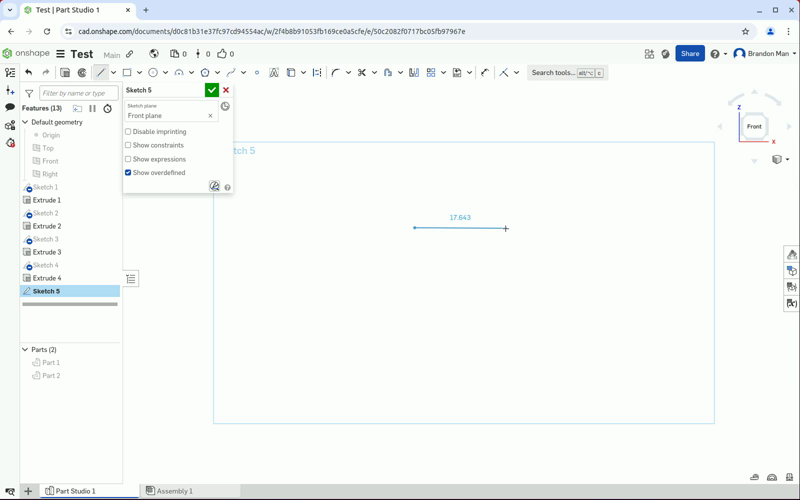
key_up(shift)
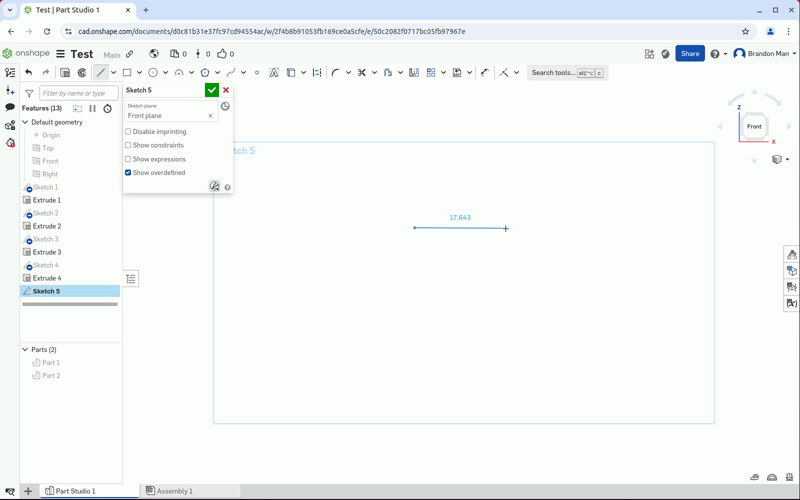
key_down(shift)
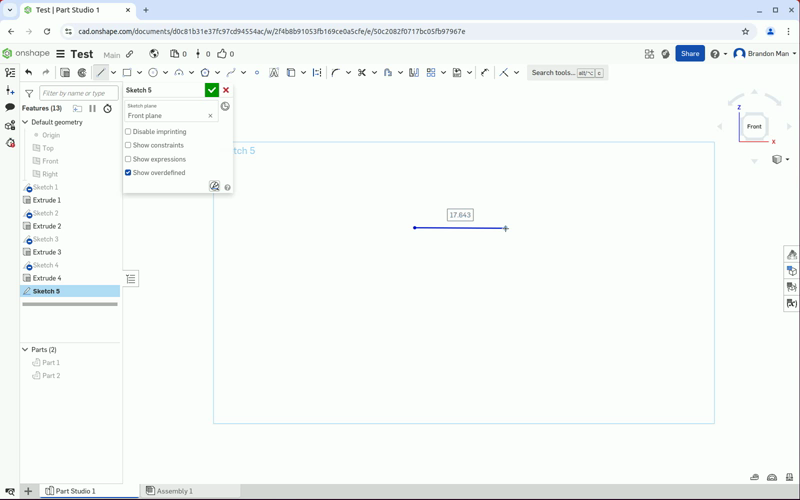
mouse_move(535, 228)
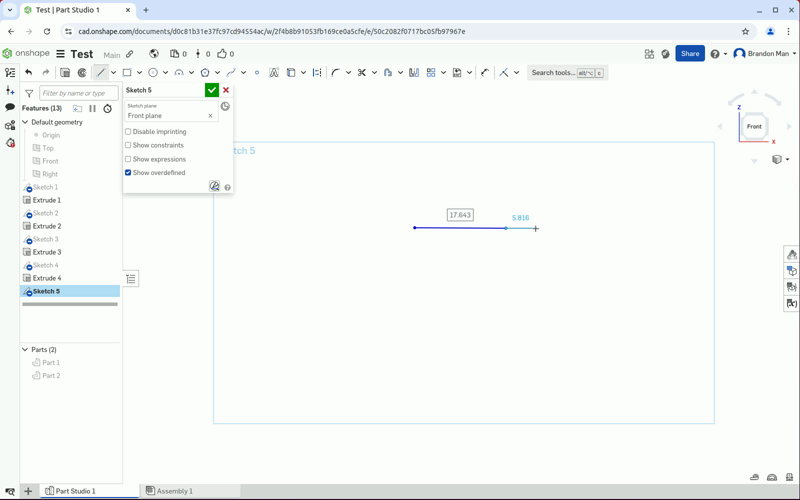
mouse_move(505, 225)
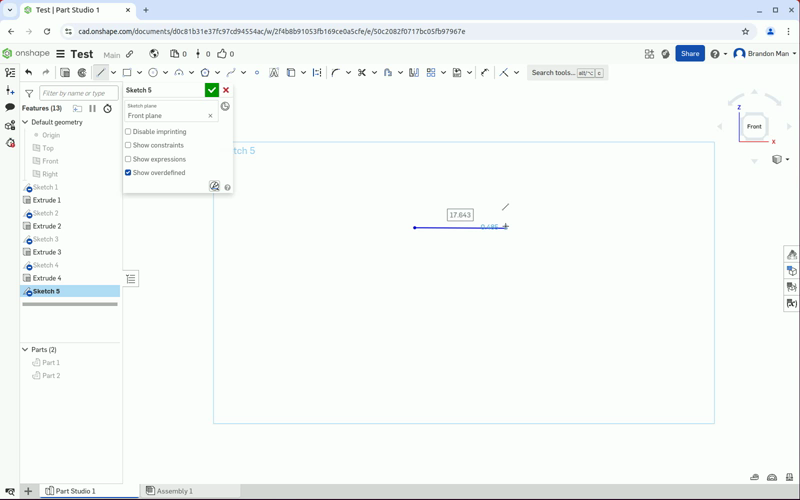
scroll(6)
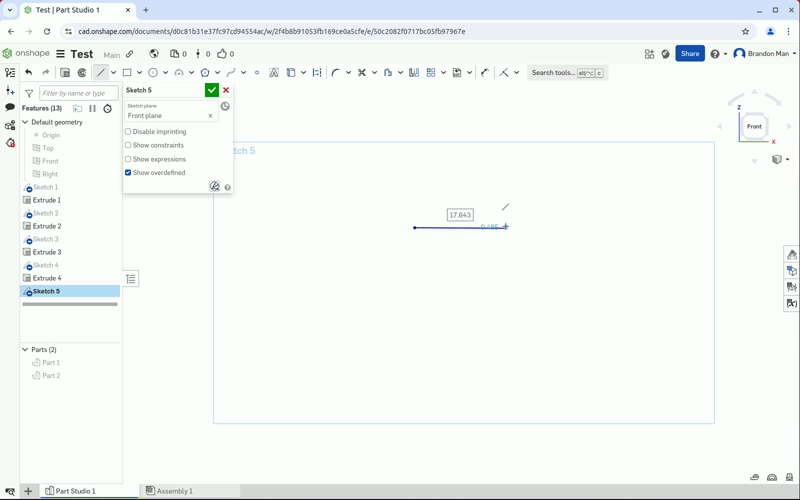
scroll(6)
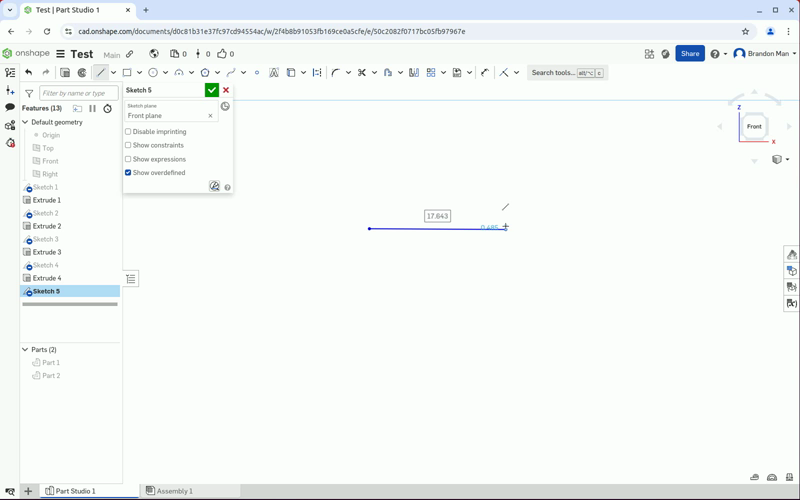
scroll(6)
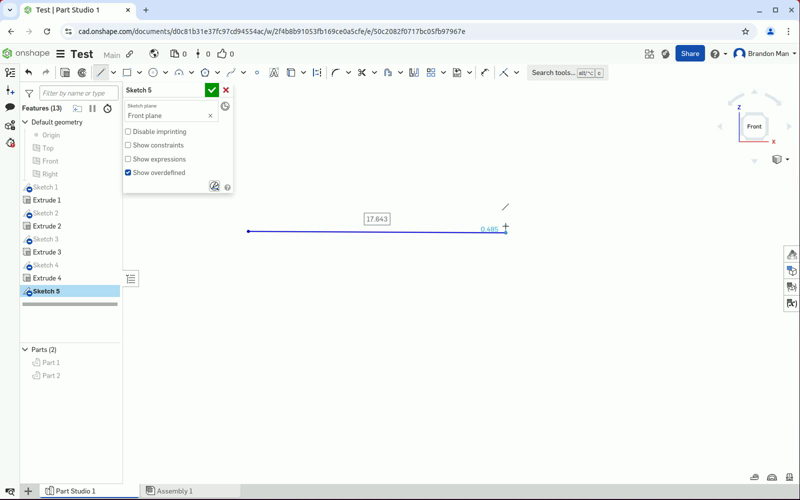
scroll(6)
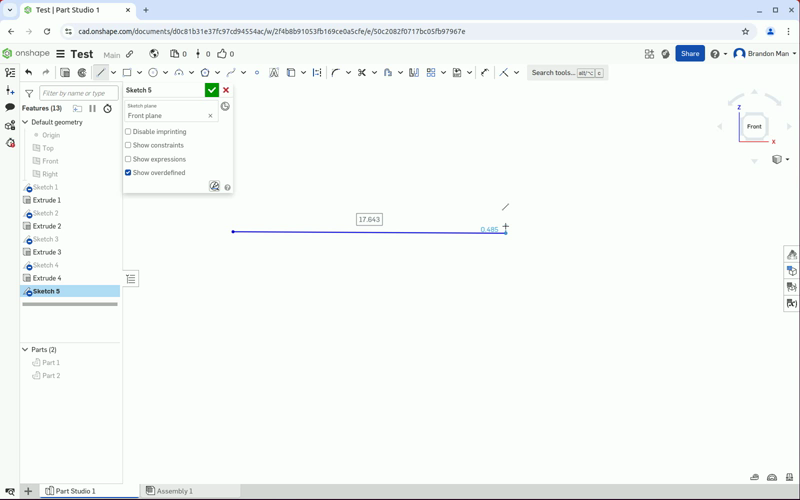
scroll(6)
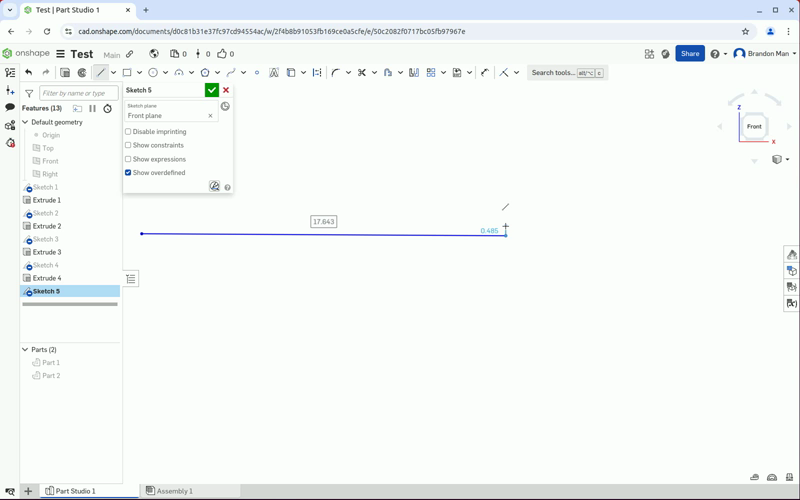
scroll(6)
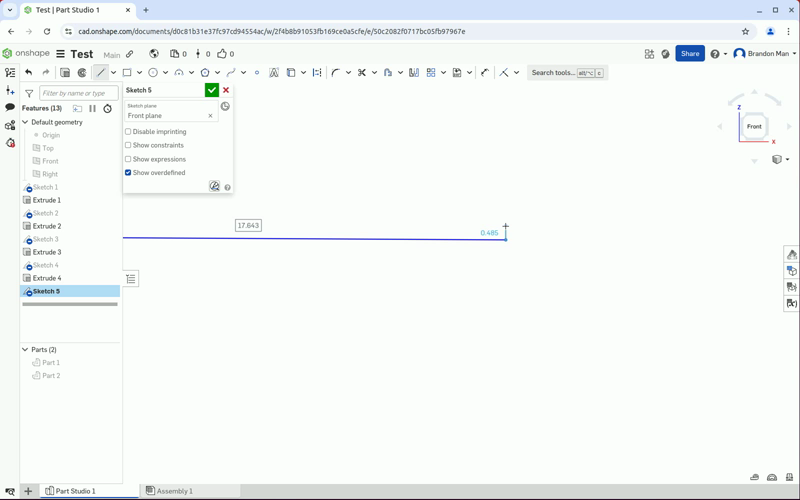
scroll(6)
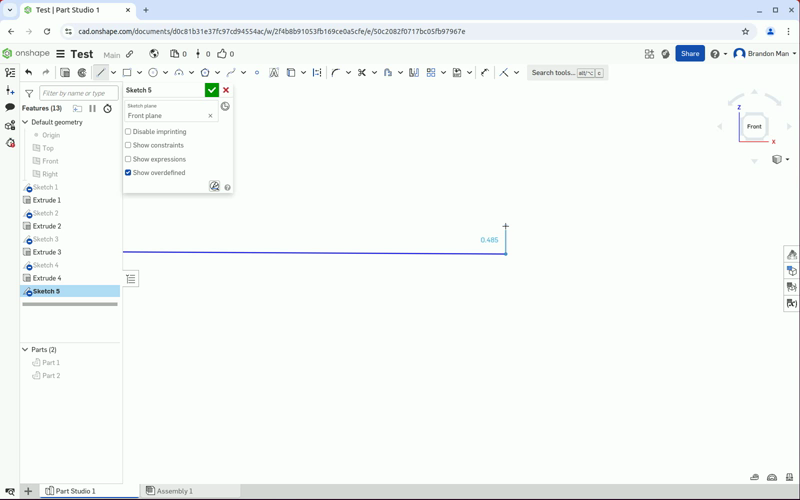
click(505, 225)
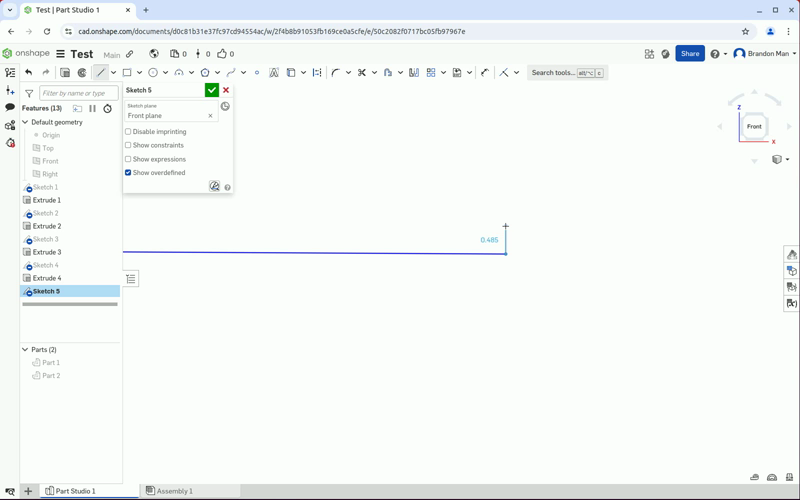
scroll(-6)
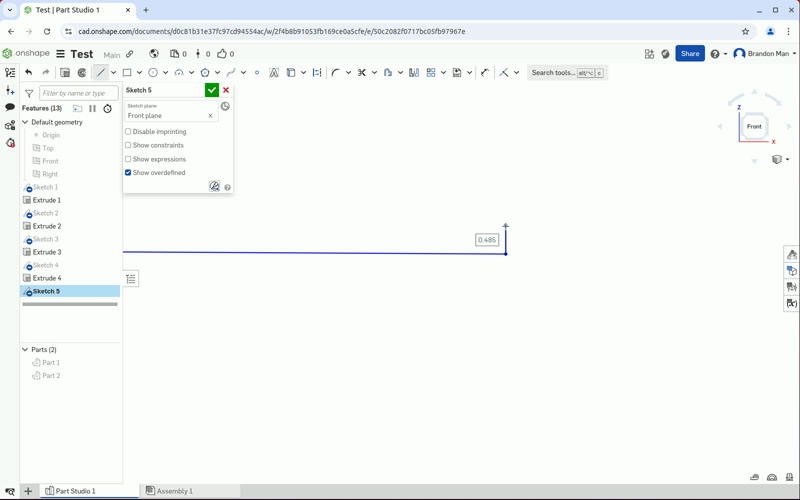
scroll(-6)
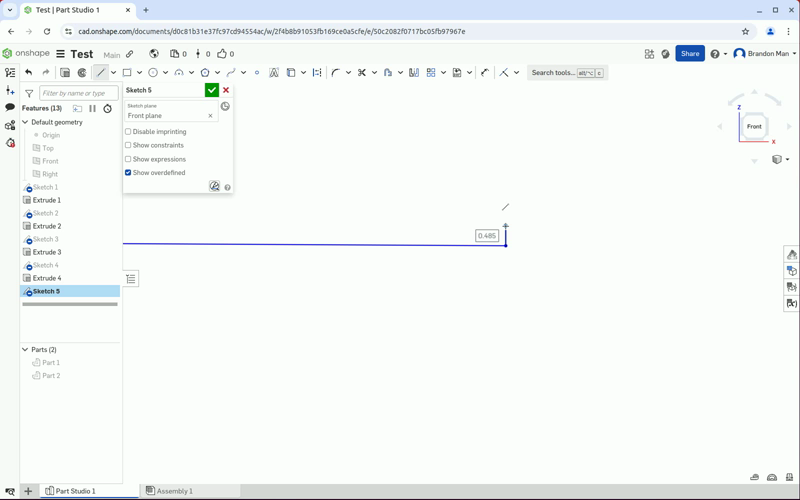
scroll(-6)
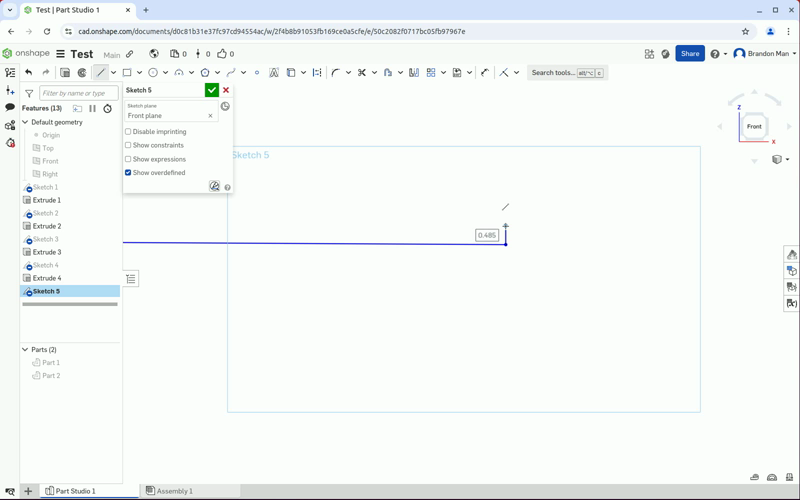
scroll(-6)
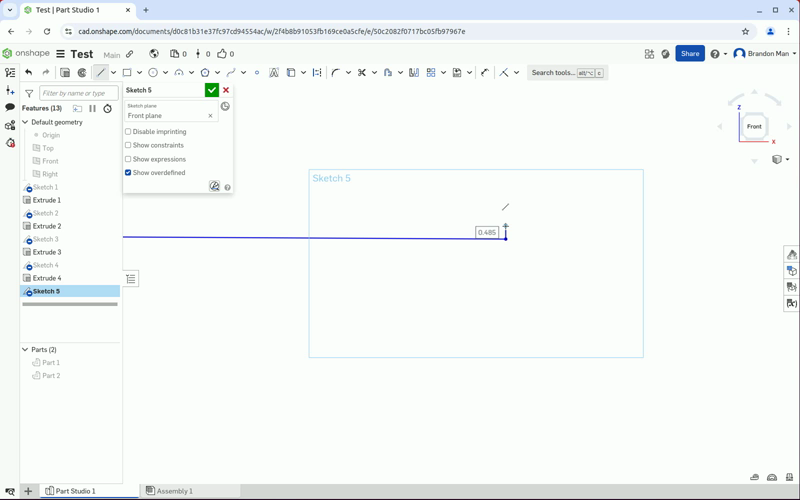
scroll(-6)
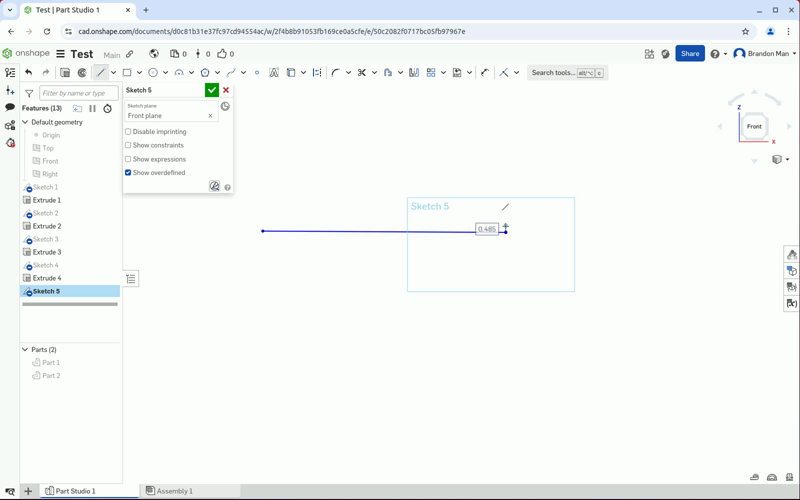
scroll(-6)
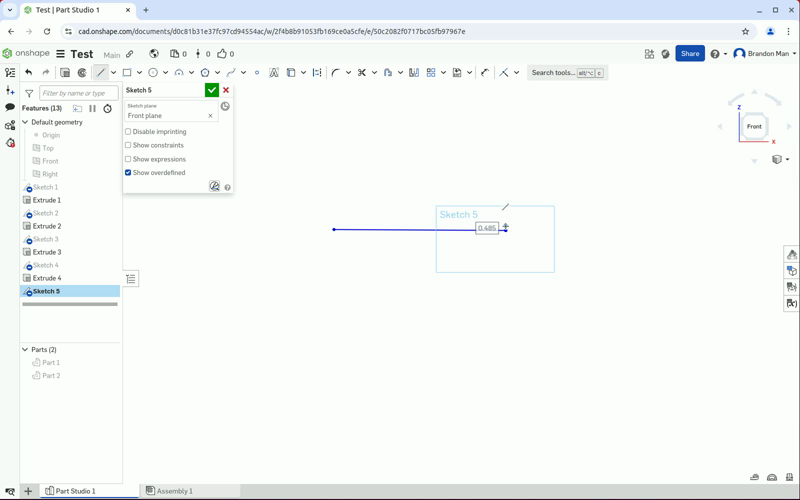
scroll(-6)
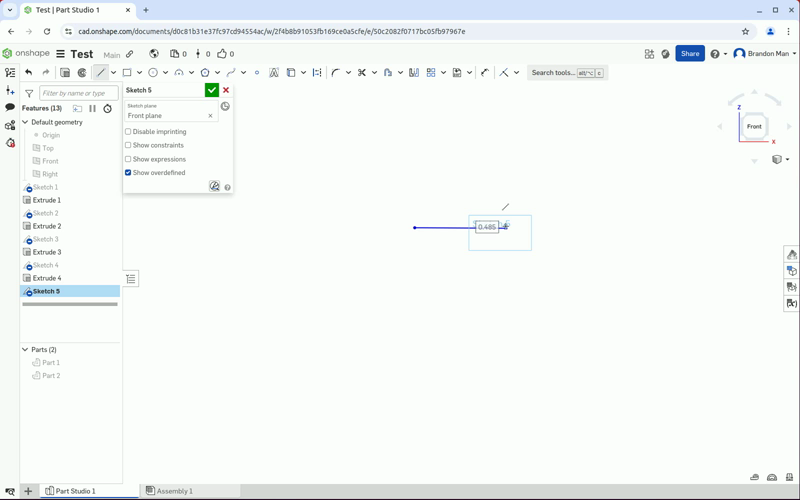
key_up(shift)
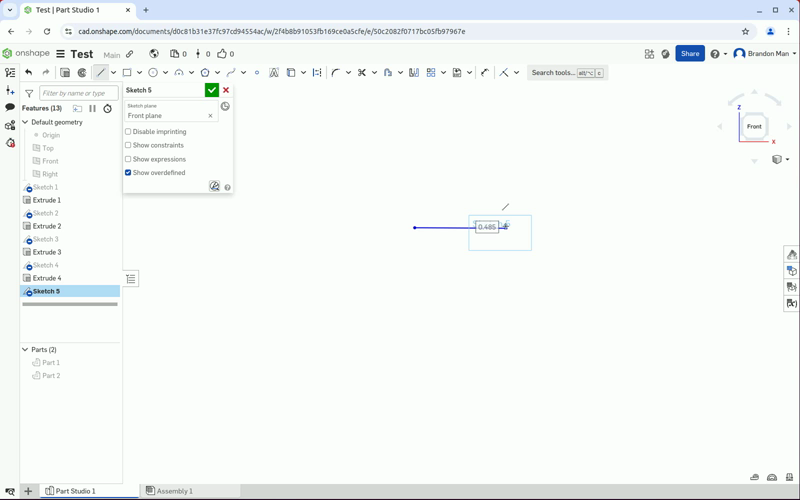
key_down(shift)
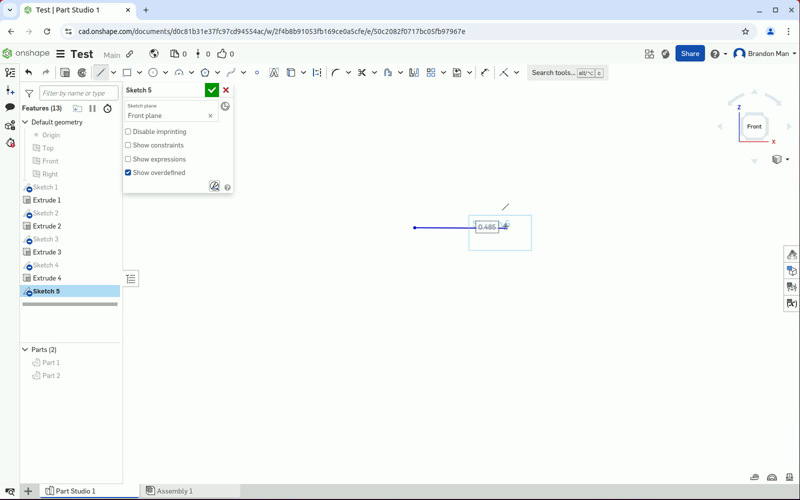
mouse_move(414, 225)
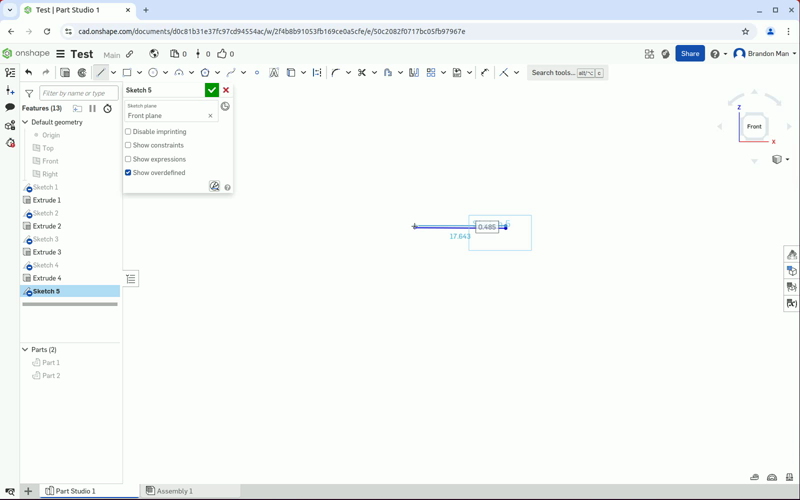
scroll(6)
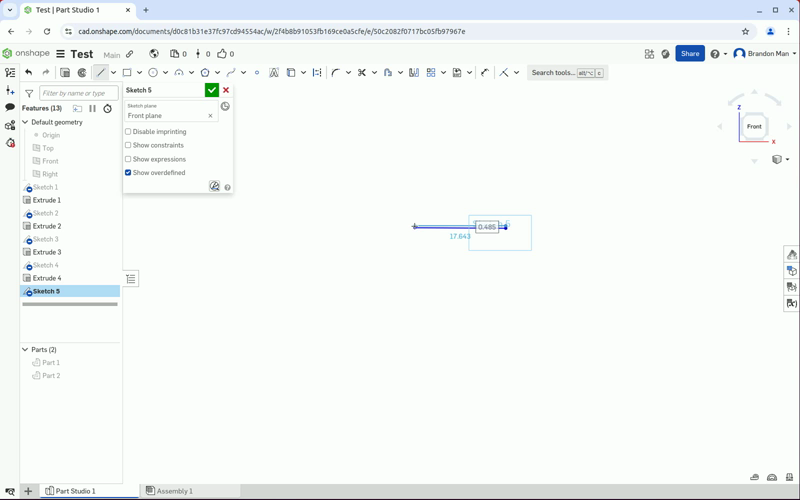
scroll(6)
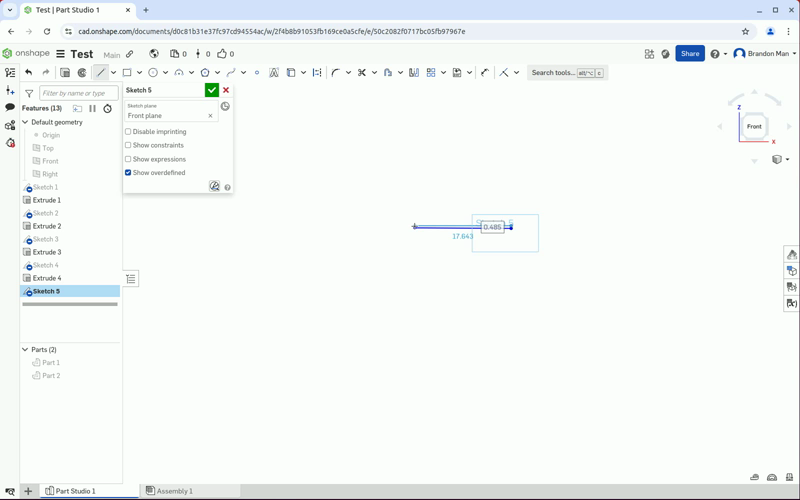
scroll(6)
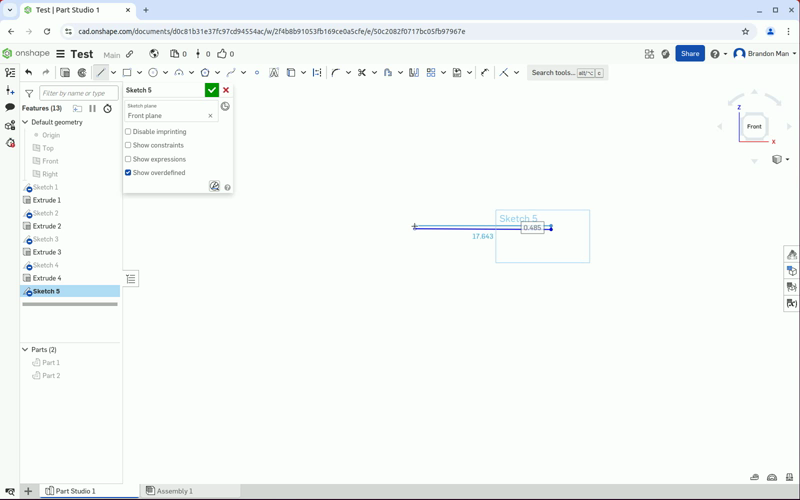
scroll(6)
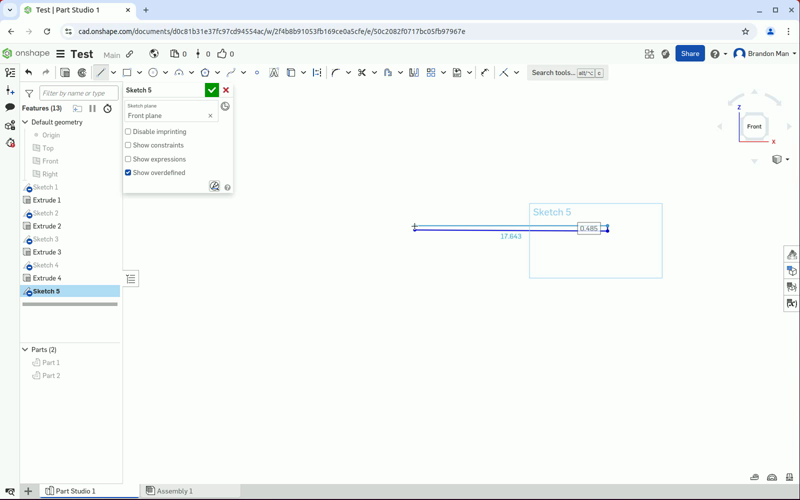
scroll(6)
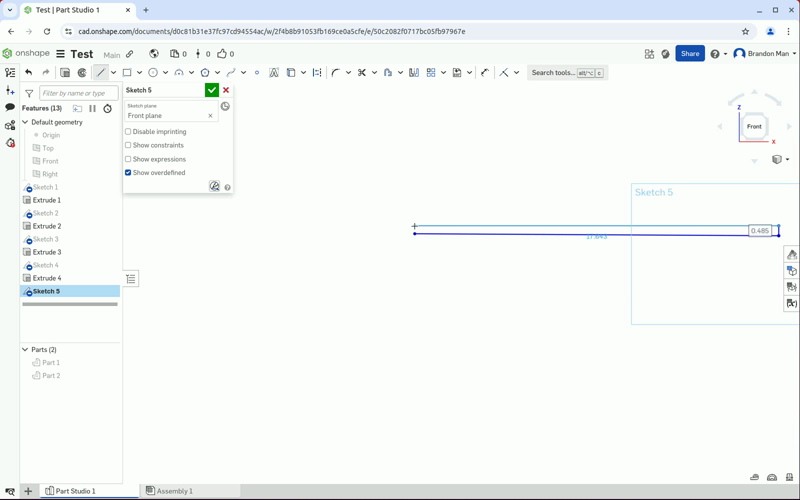
scroll(6)
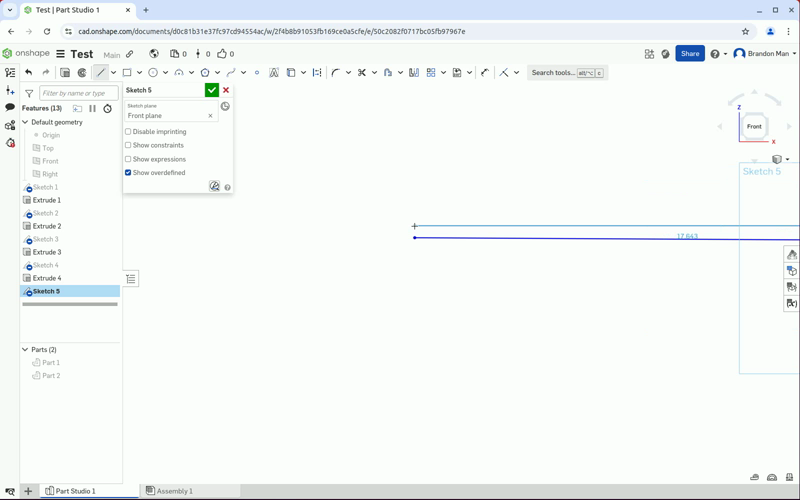
scroll(6)
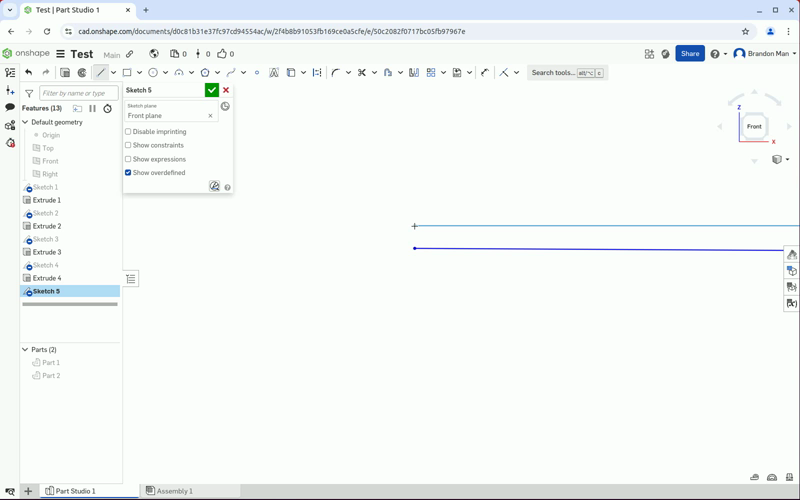
click(414, 225)
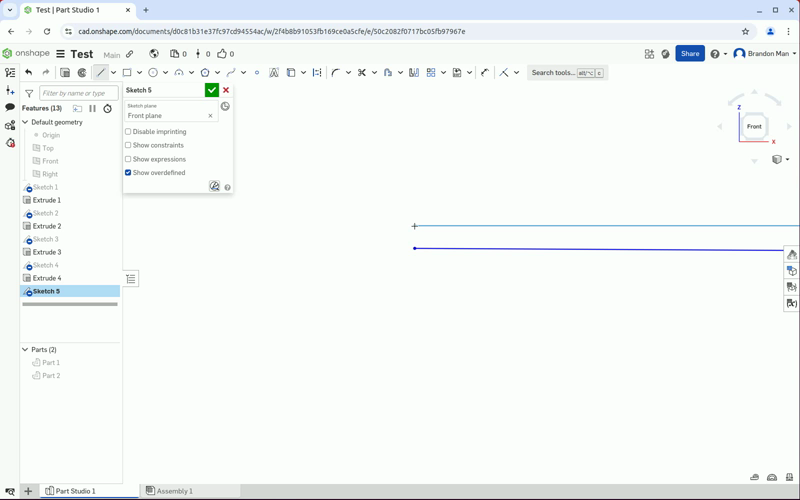
scroll(-6)
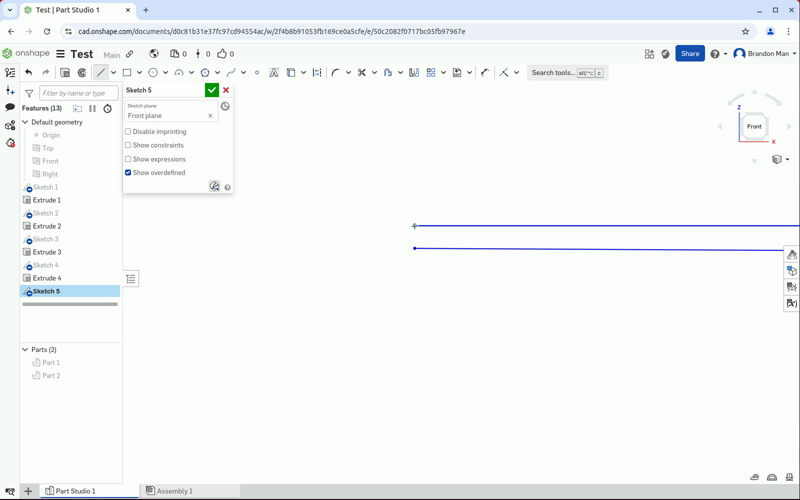
scroll(-6)
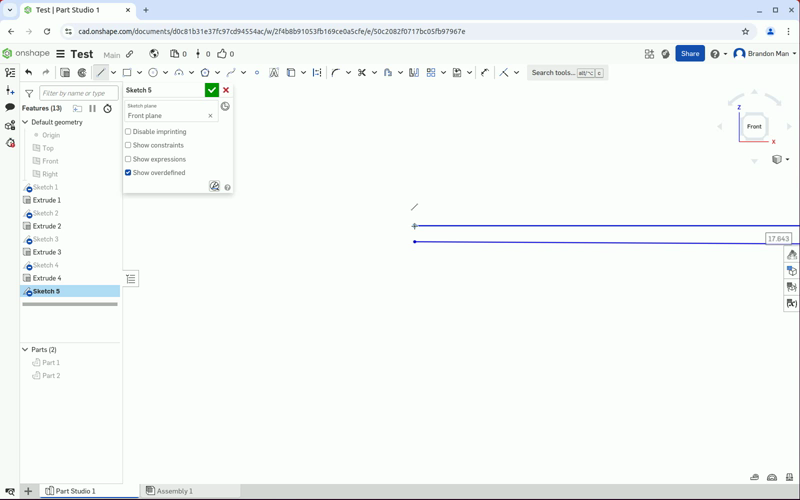
scroll(-6)
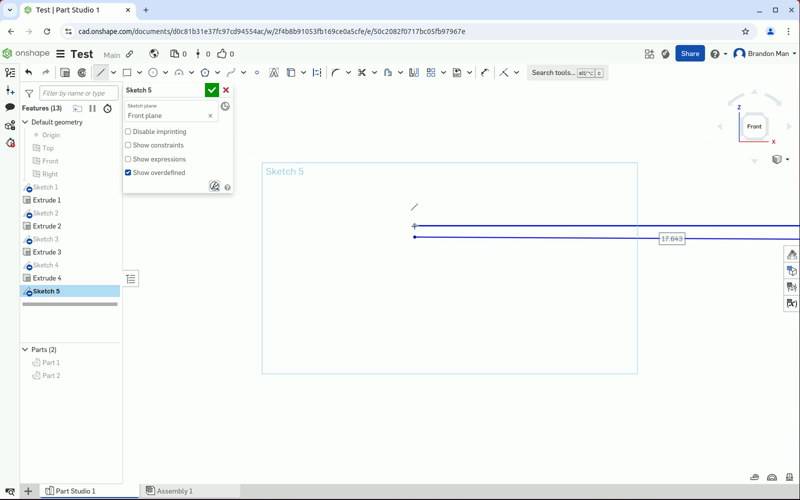
scroll(-6)
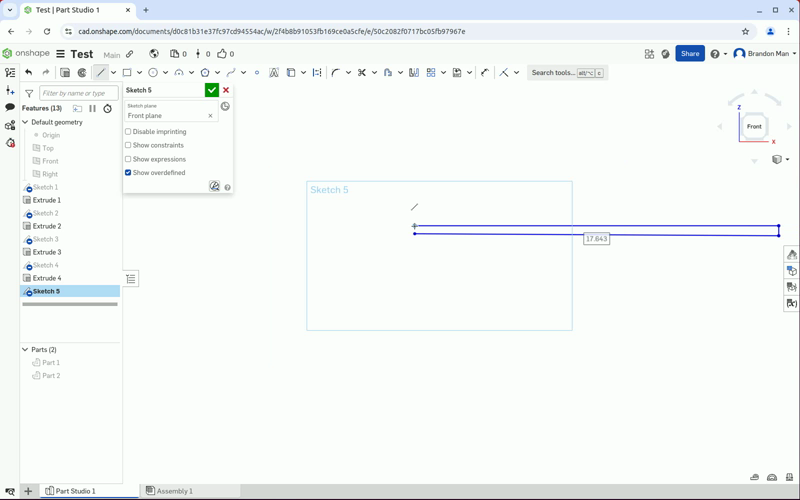
scroll(-6)
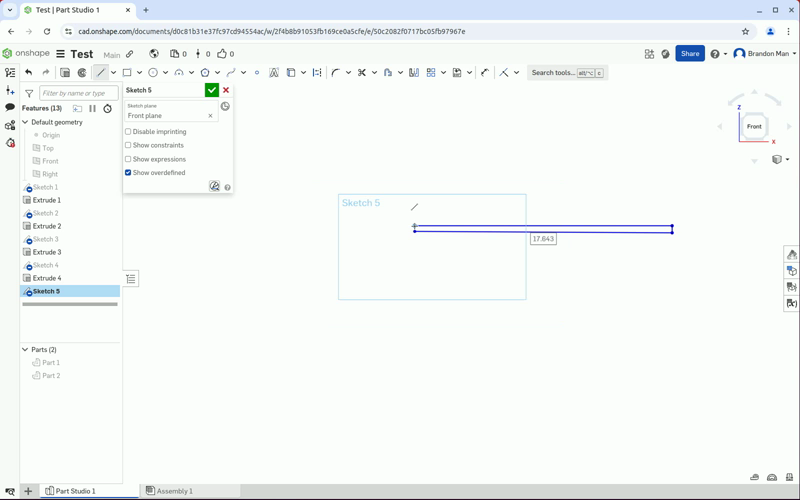
scroll(-6)
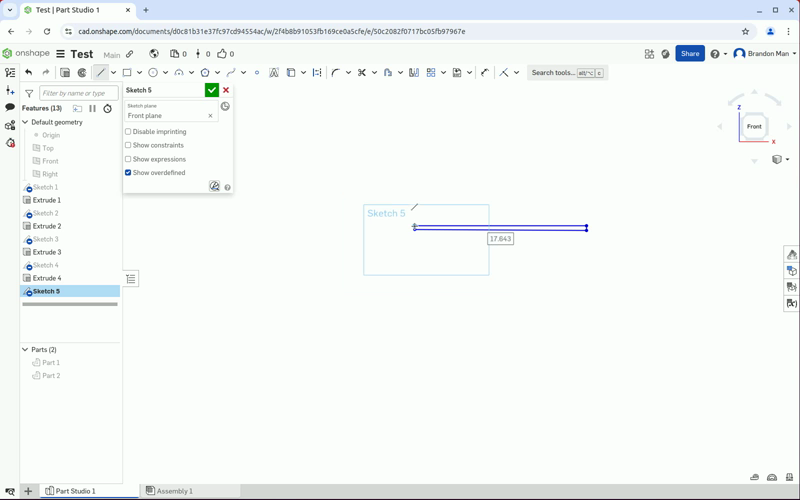
scroll(-6)
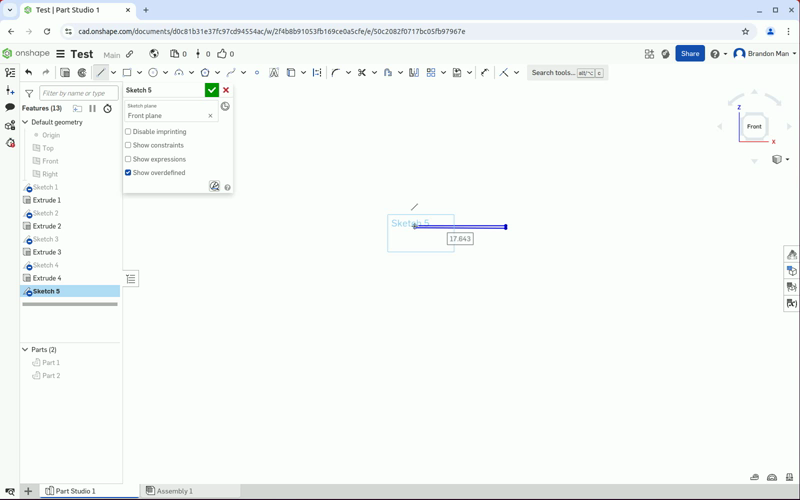
key_up(shift)
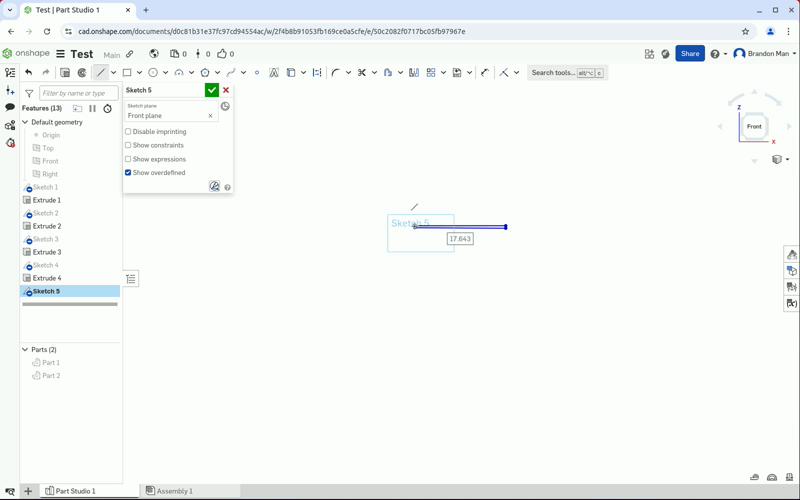
mouse_move(444, 225)
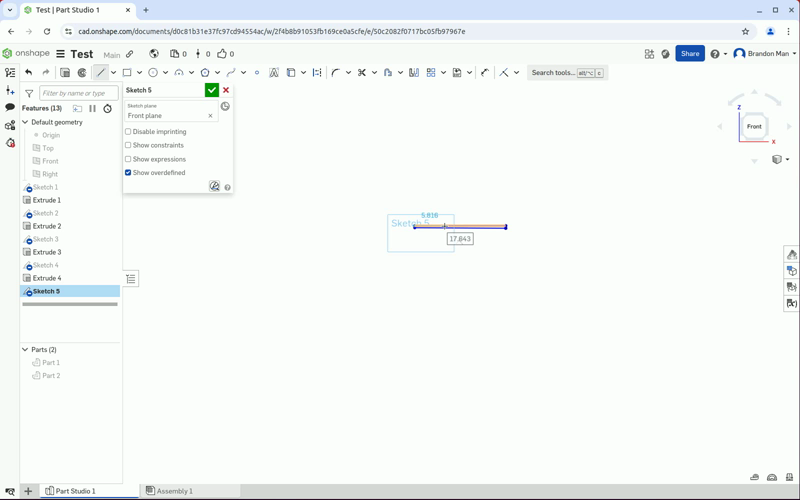
key_down(shift)
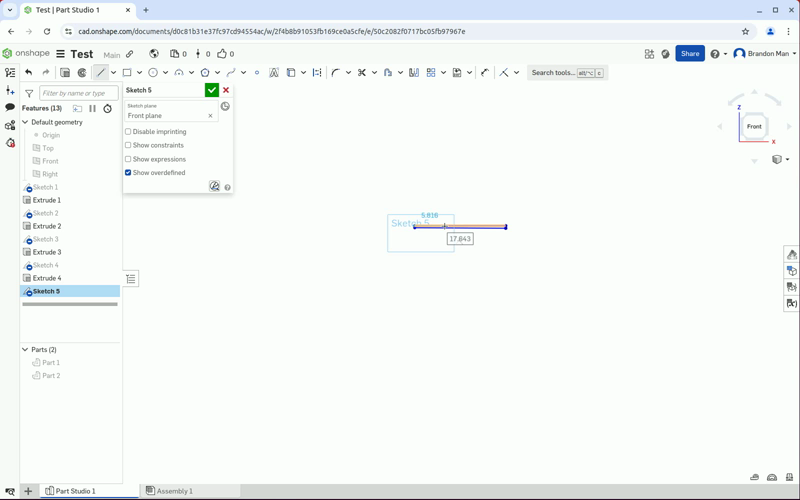
mouse_move(414, 227)
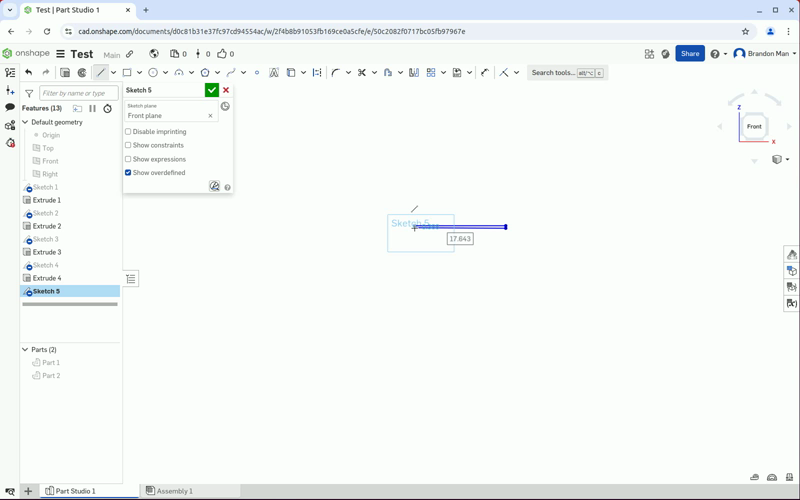
scroll(6)
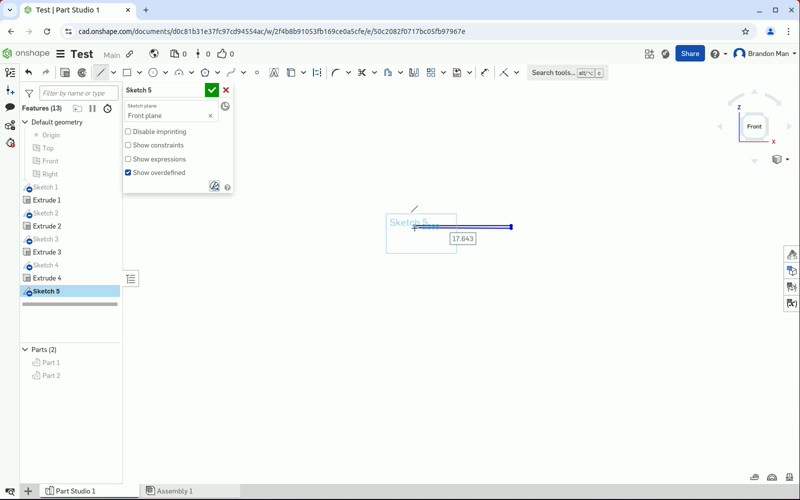
scroll(6)
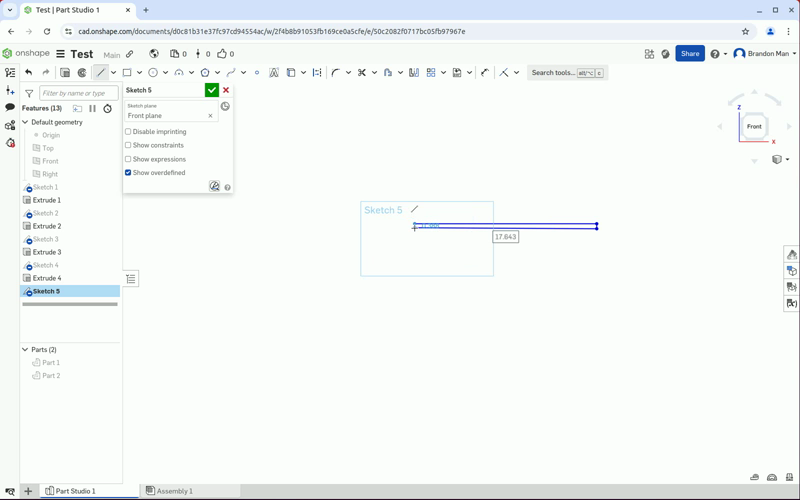
scroll(6)
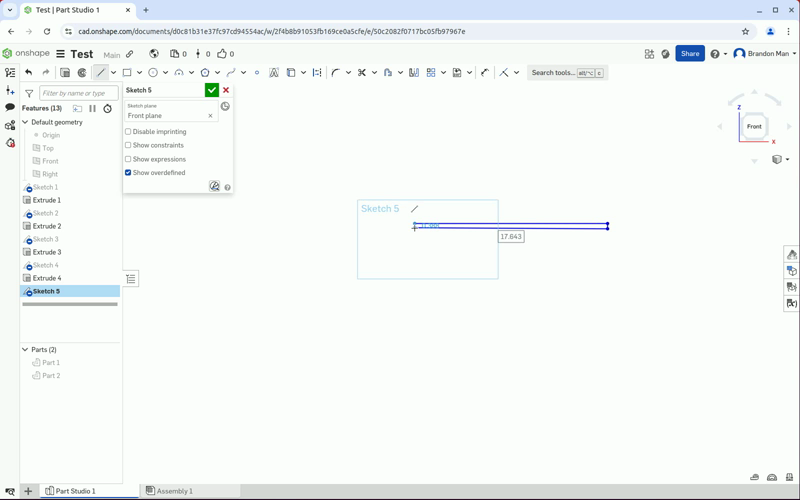
scroll(6)
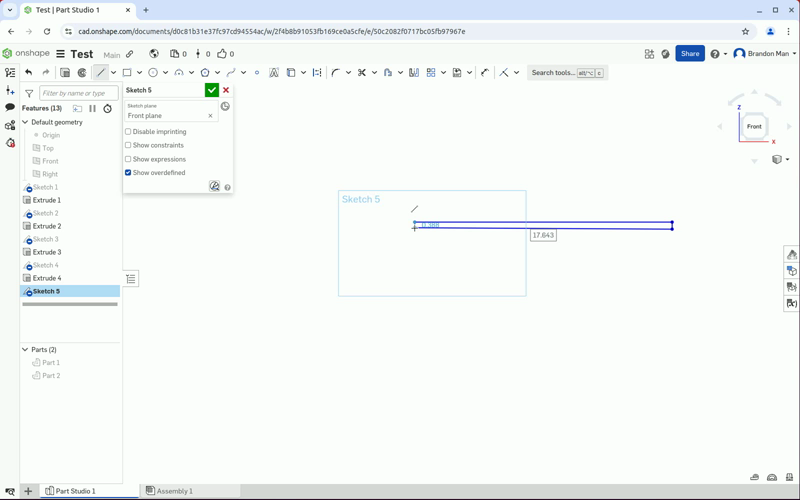
scroll(6)
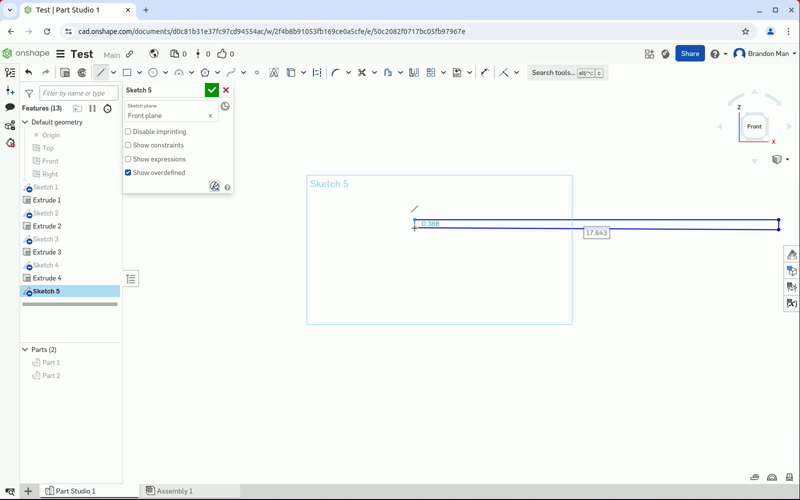
scroll(6)
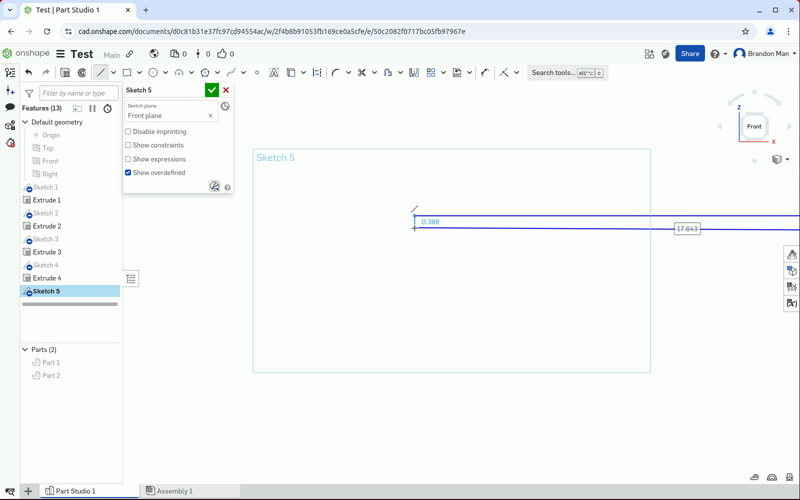
scroll(6)
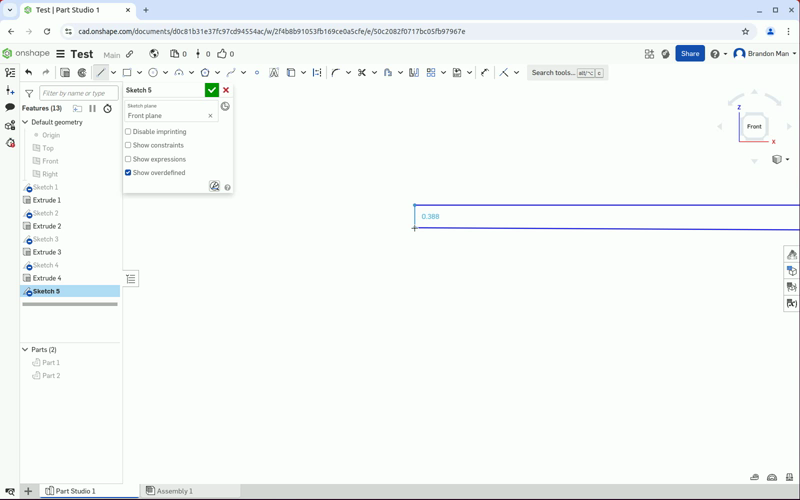
key_up(shift)
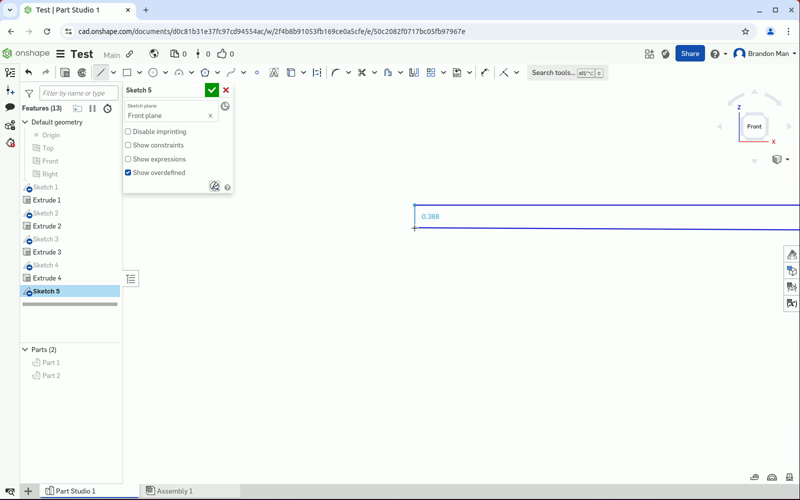
click(414, 227)
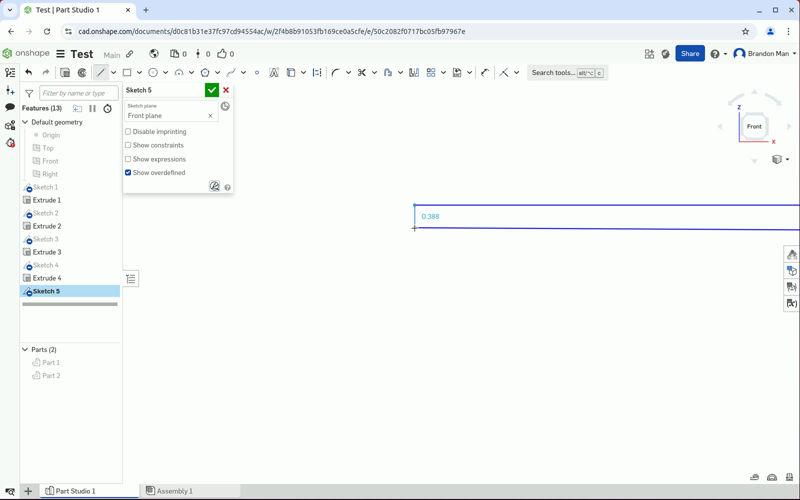
scroll(-6)
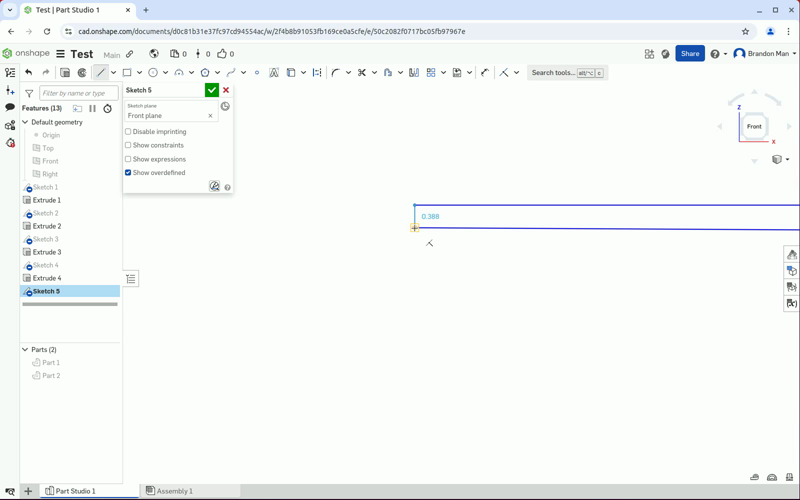
scroll(-6)
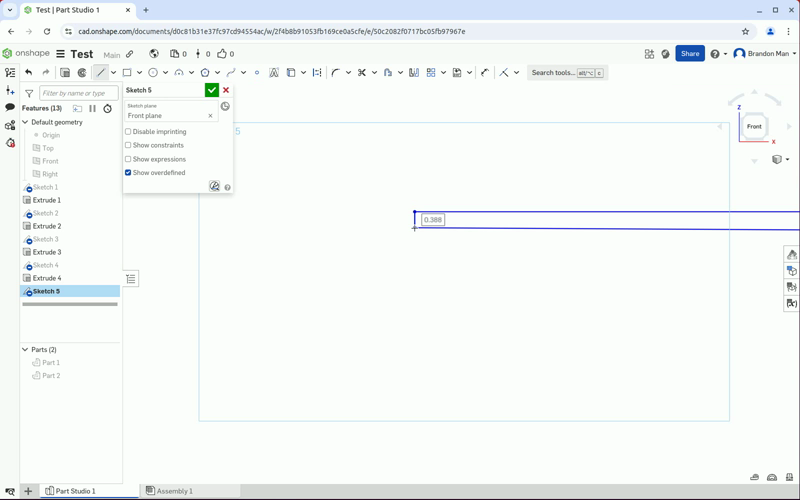
scroll(-6)
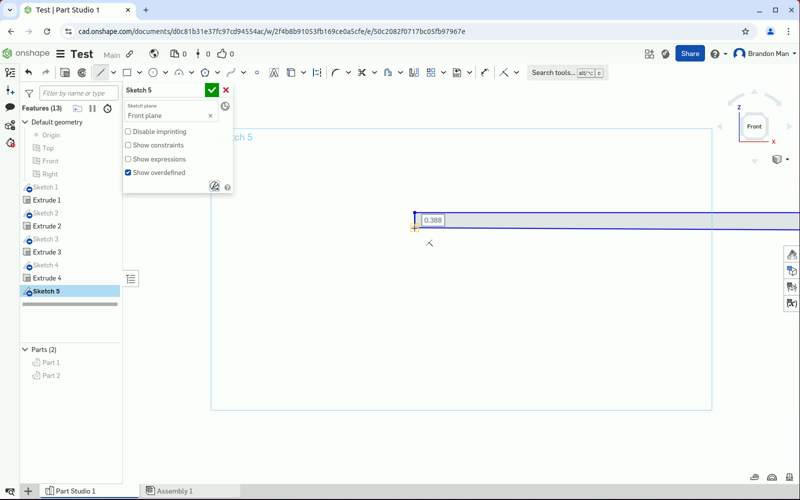
scroll(-6)
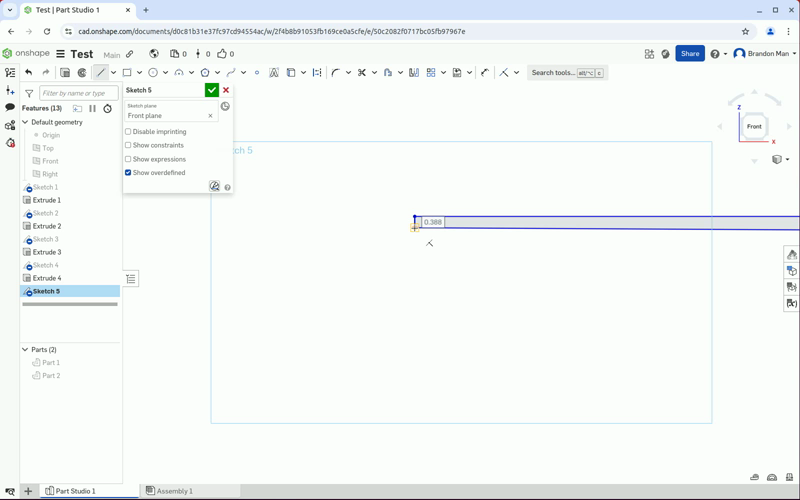
scroll(-6)
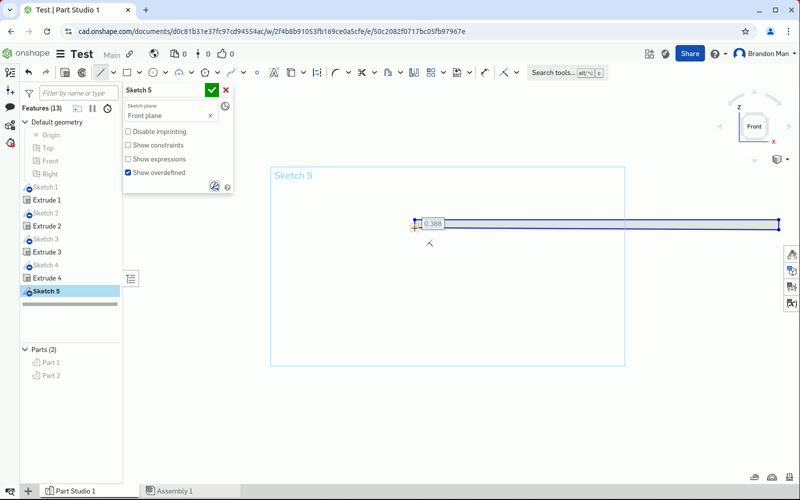
scroll(-6)
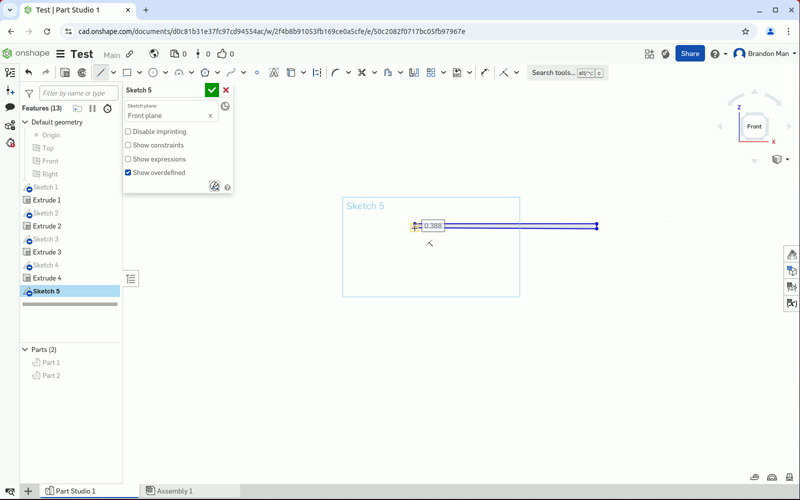
scroll(-6)
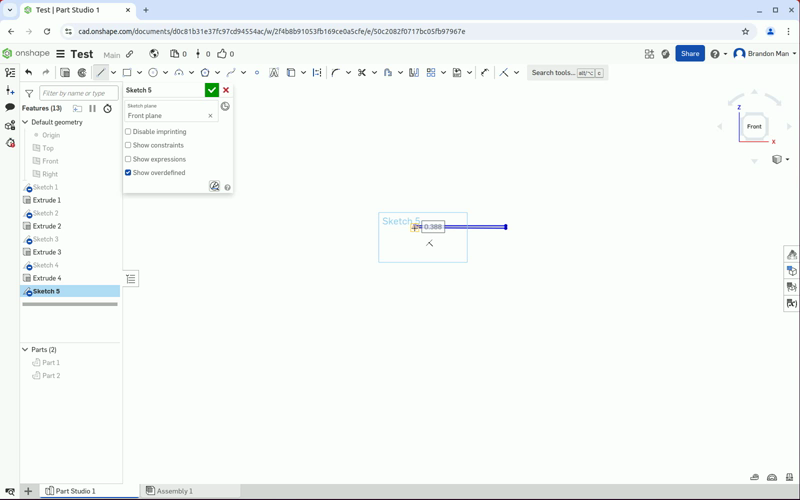
key(esc)
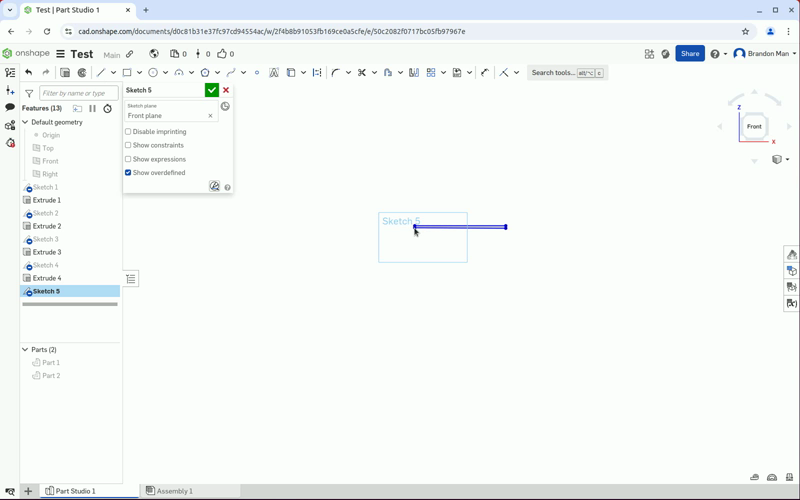
mouse_move(487, 226)
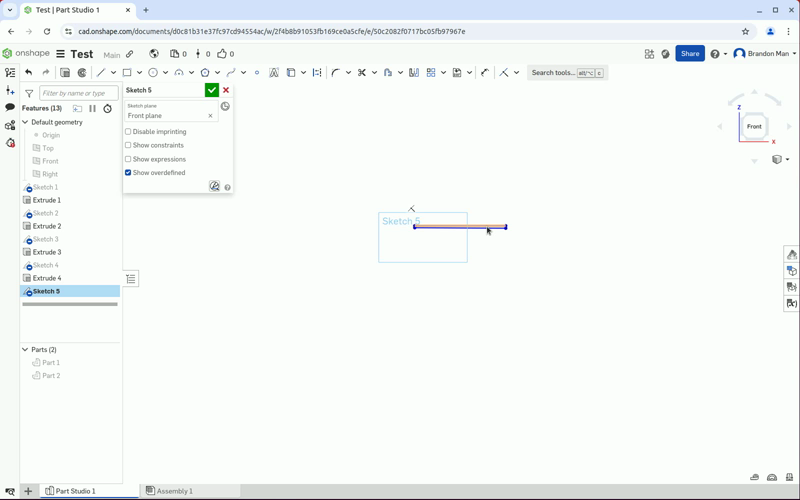
scroll(6)
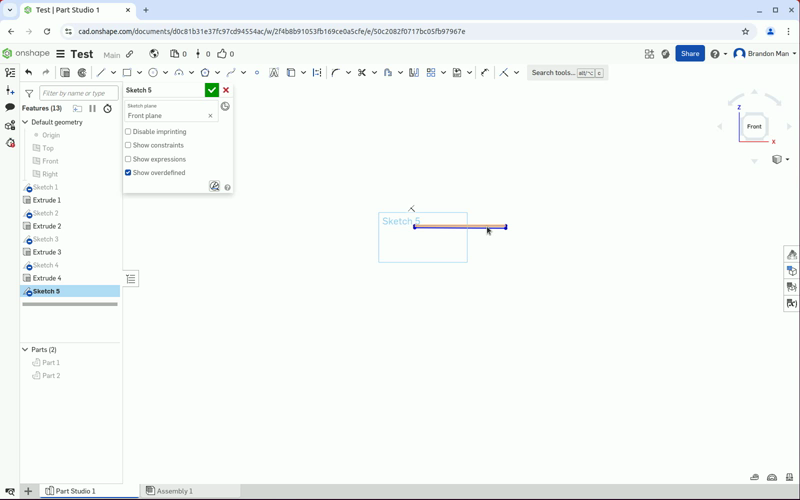
scroll(6)
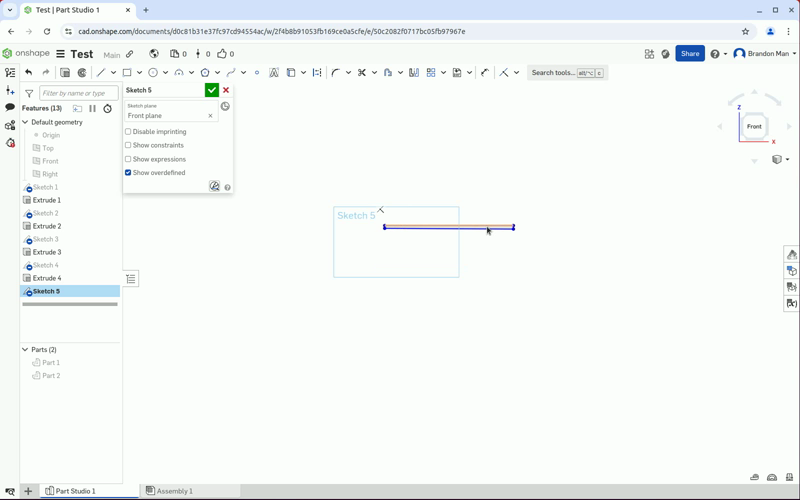
scroll(6)
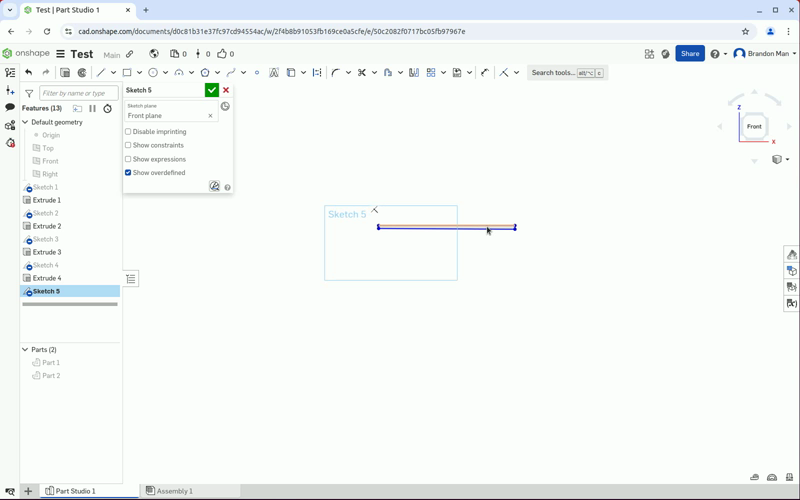
scroll(6)
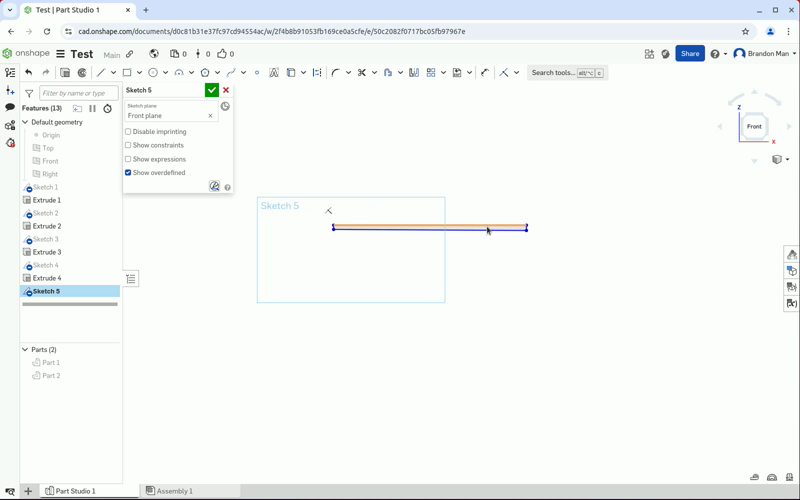
scroll(6)
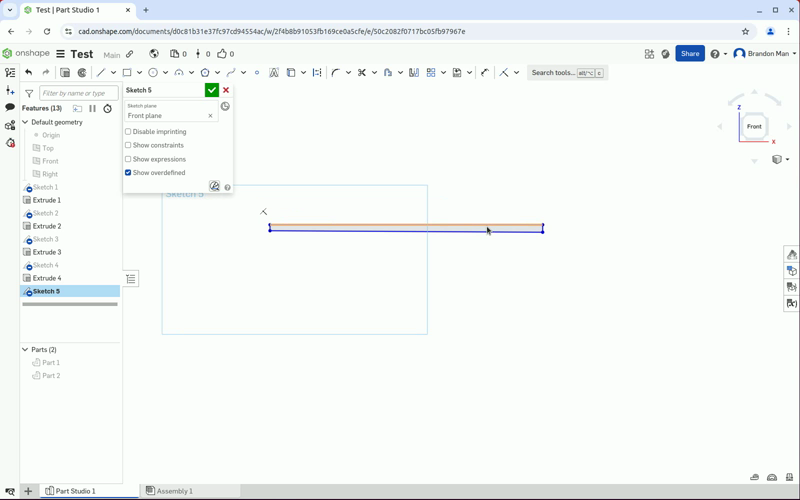
scroll(6)
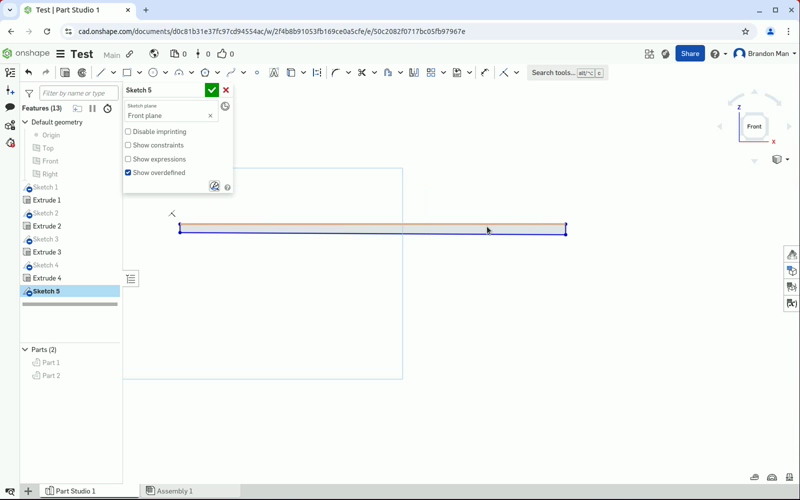
scroll(6)
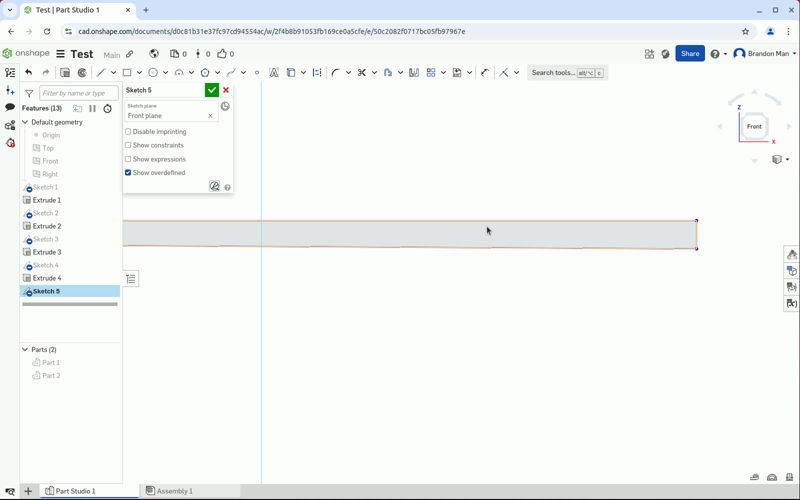
click(487, 226)
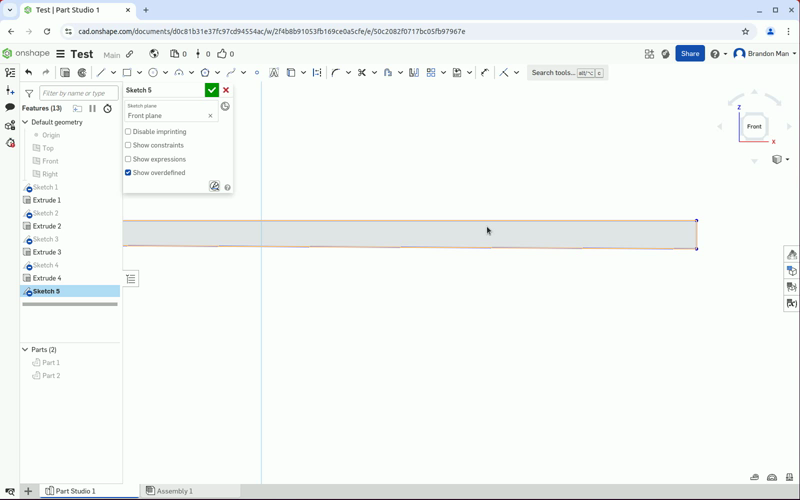
scroll(-6)
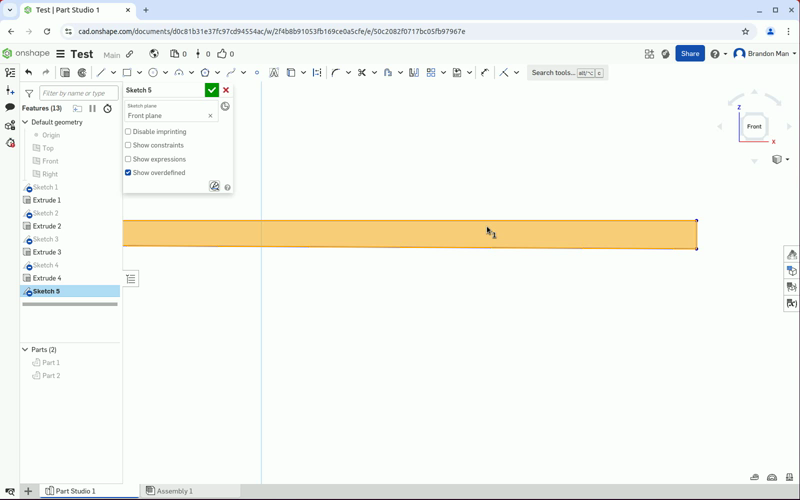
scroll(-6)
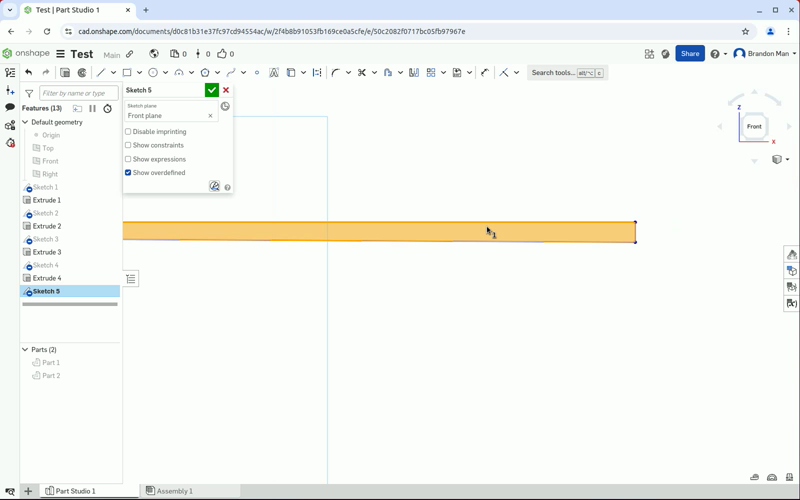
scroll(-6)
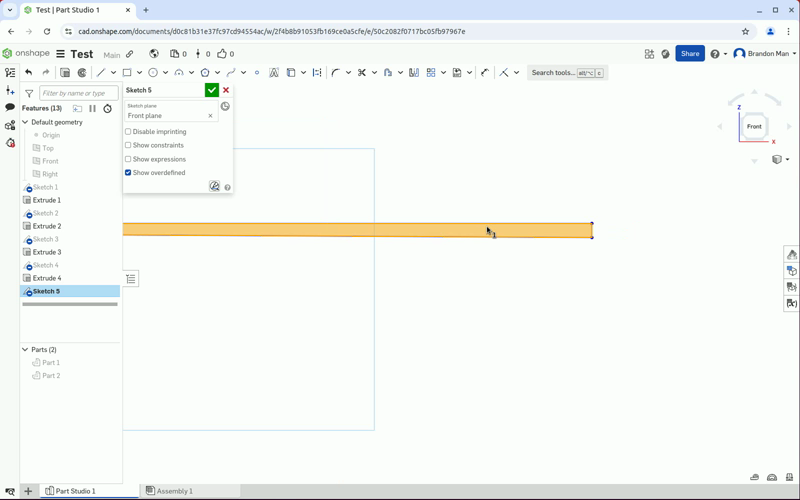
scroll(-6)
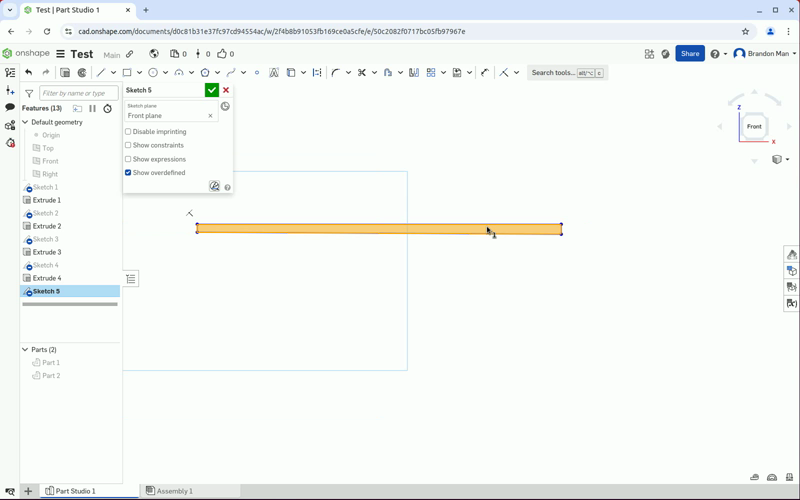
scroll(-6)
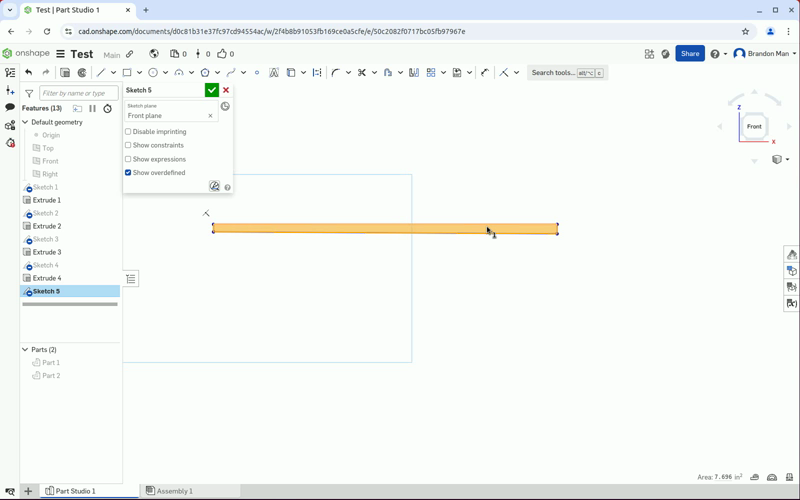
scroll(-6)
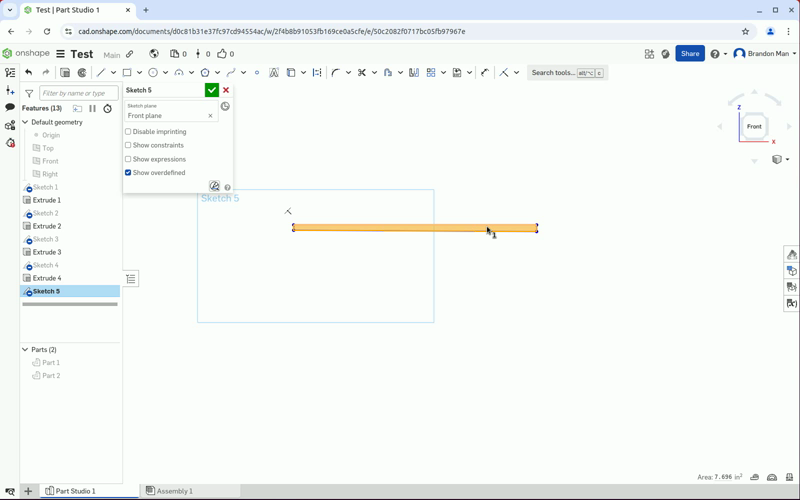
scroll(-6)
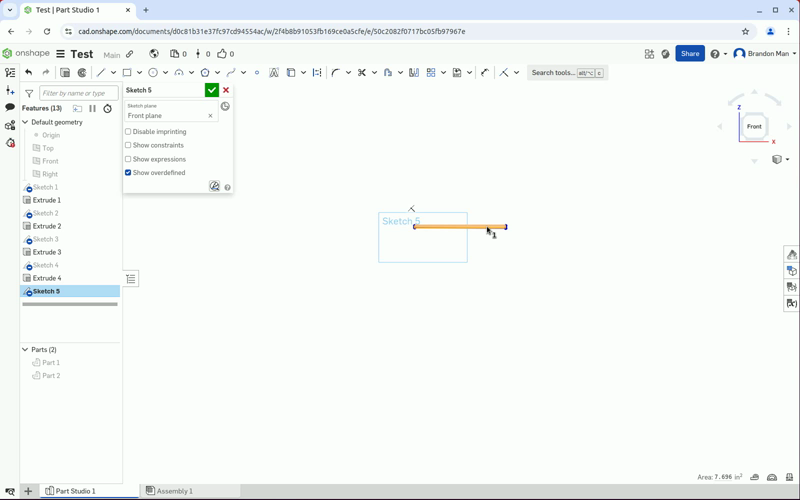
mouse_move(73, 352)
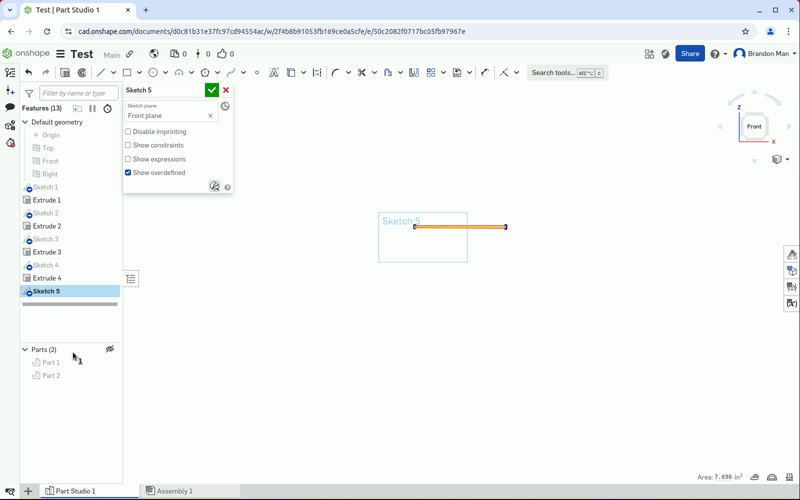
key(shift+y)
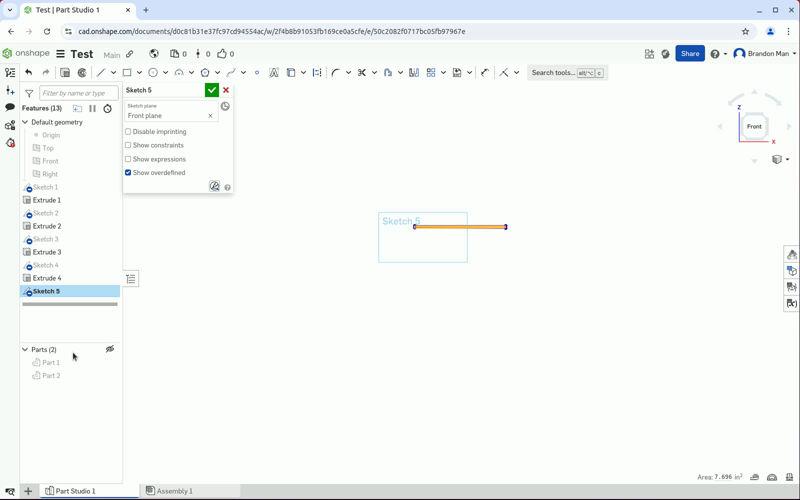
key(shift+e)
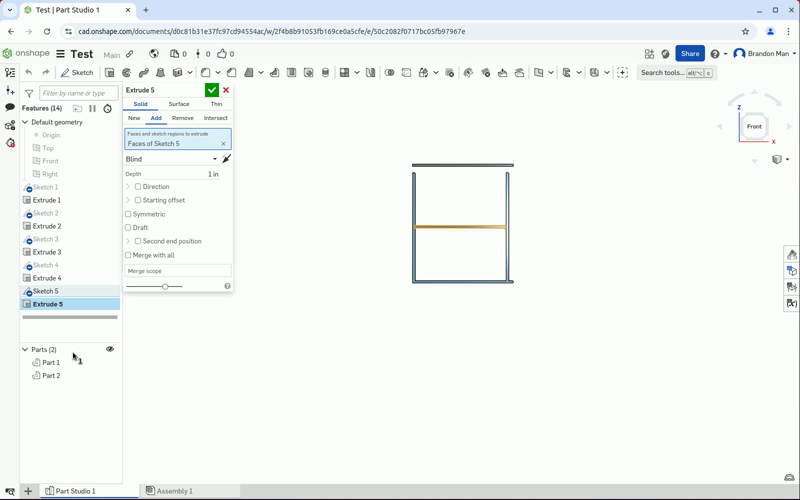
mouse_move(143, 106)
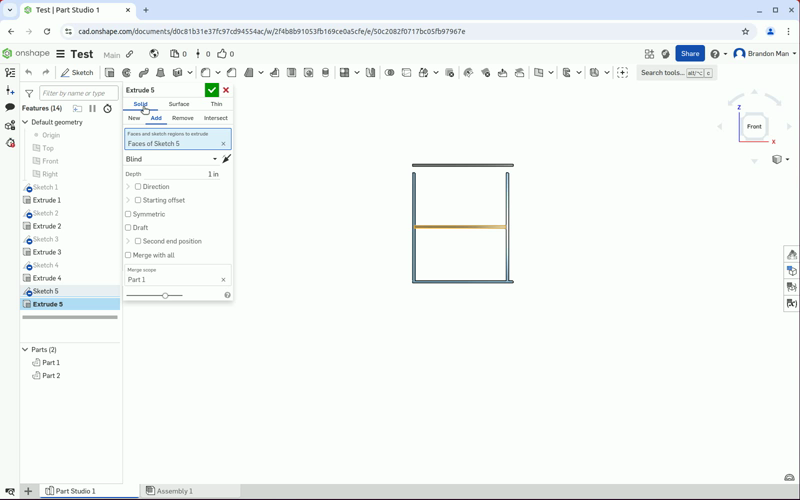
click(143, 106)
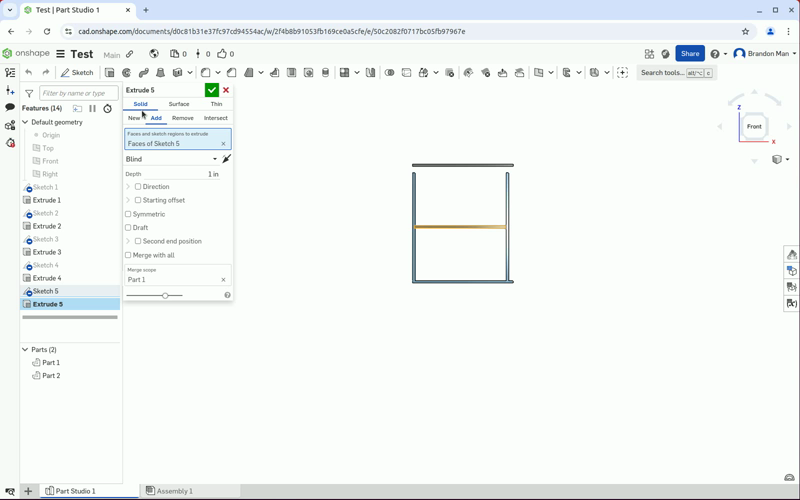
mouse_move(137, 120)
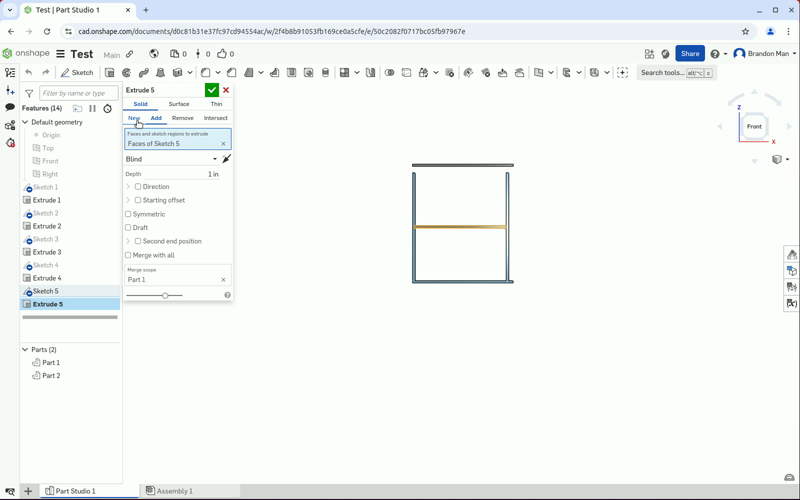
click(137, 120)
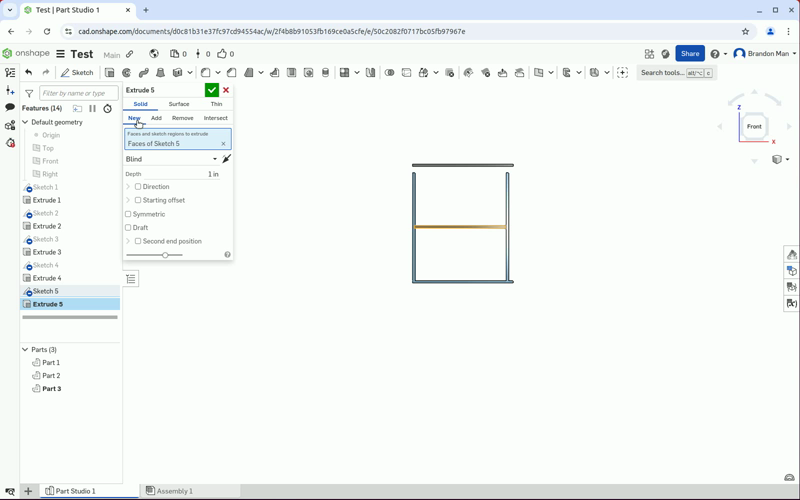
key(tab, 4)
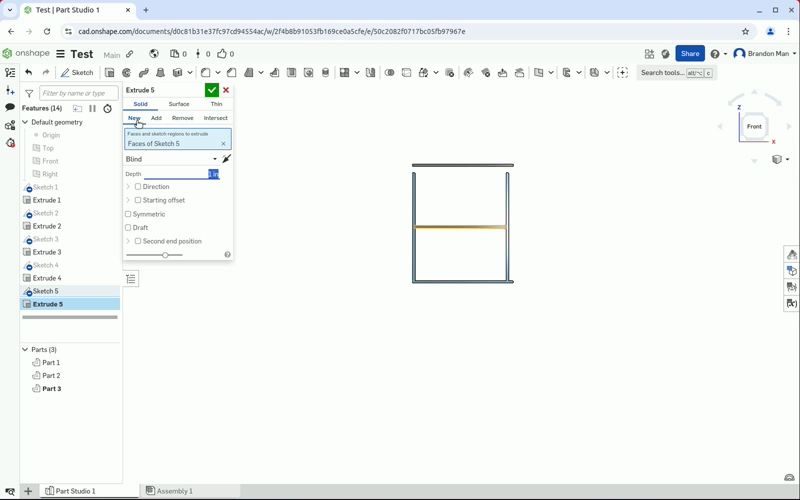
text(-11.795)
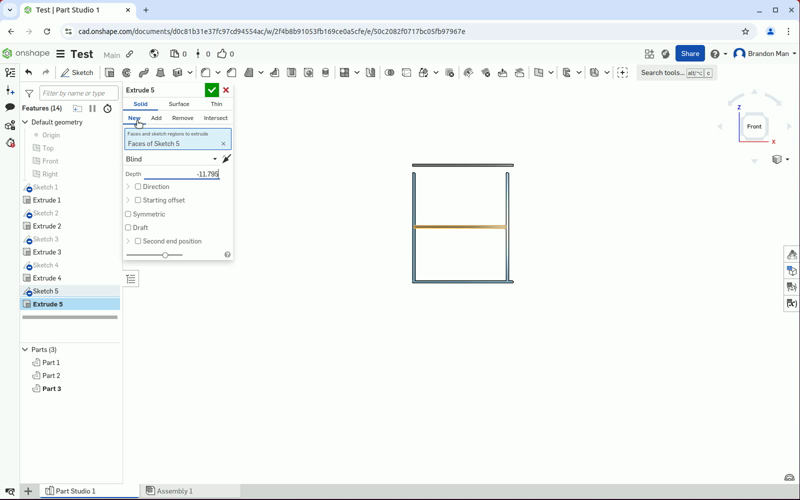
key(enter)
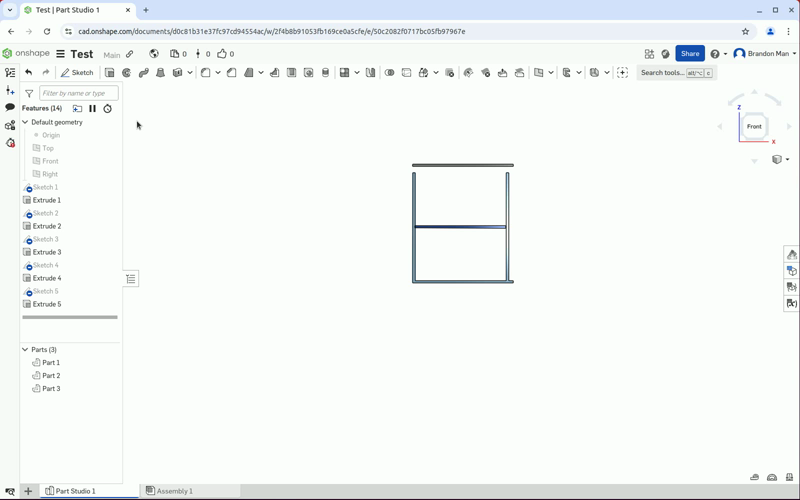
key(shift+h)
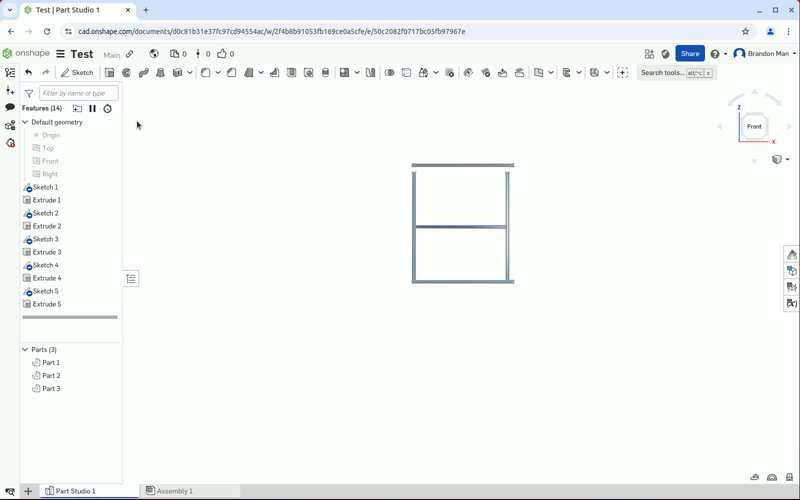
key(shift+h)
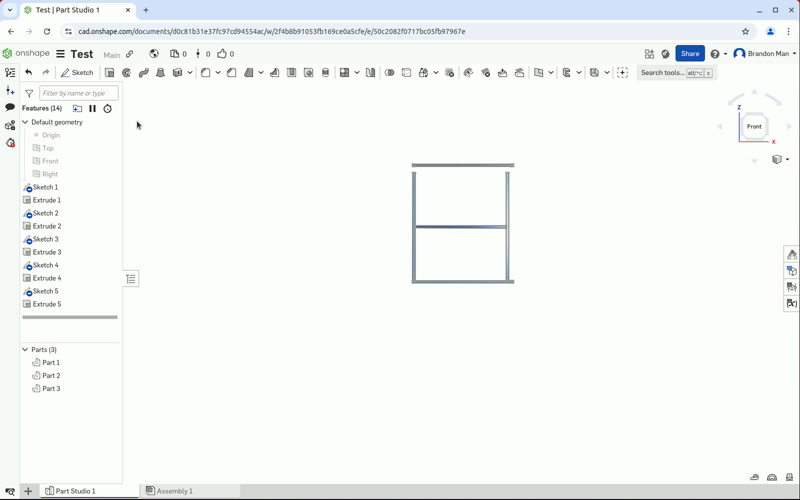
key(shift+7)
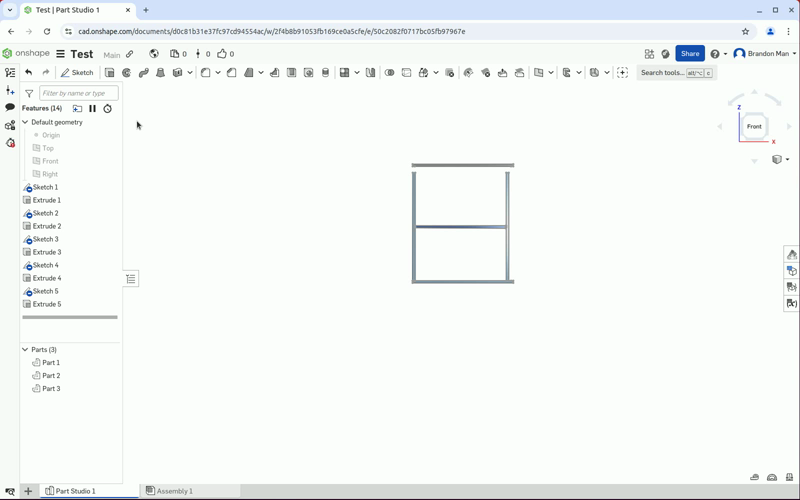
key(left, 2)
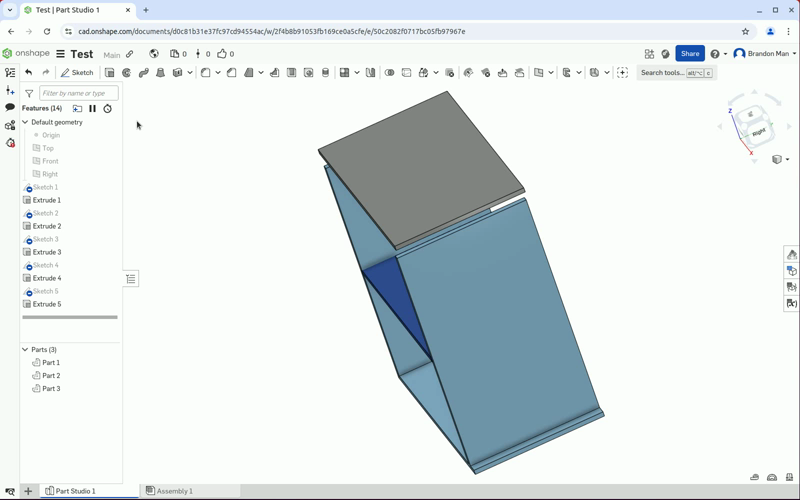
key(down, 2)
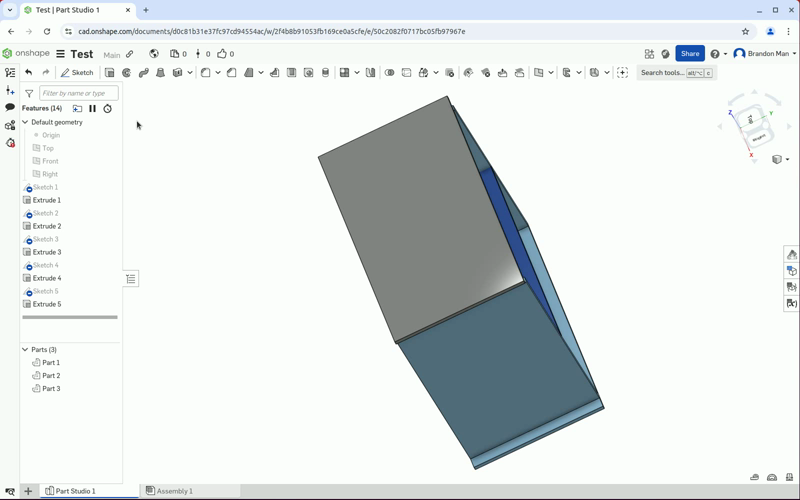
key(up, 2)
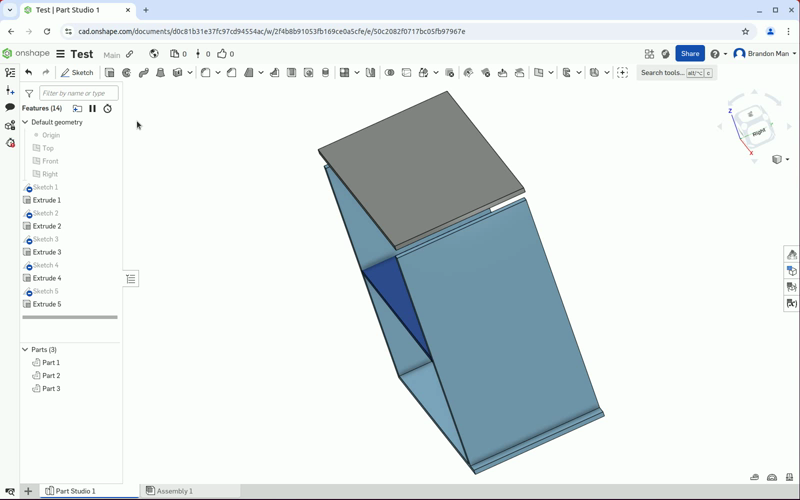
key(right, 2)
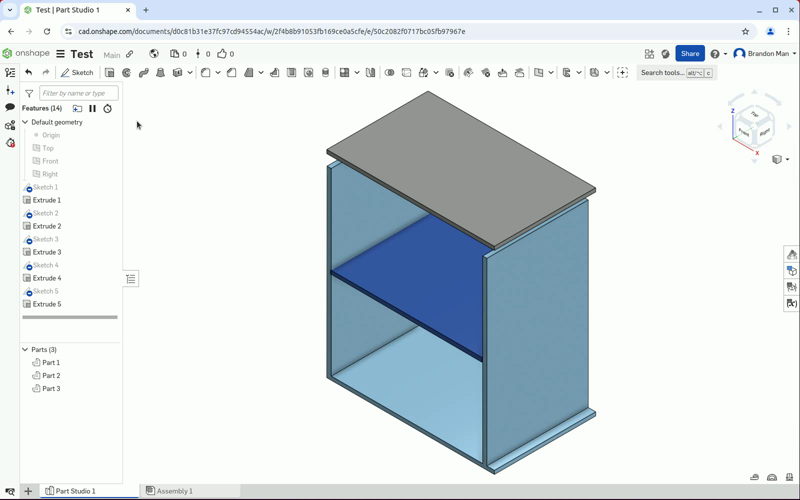
mouse_move(73, 189)
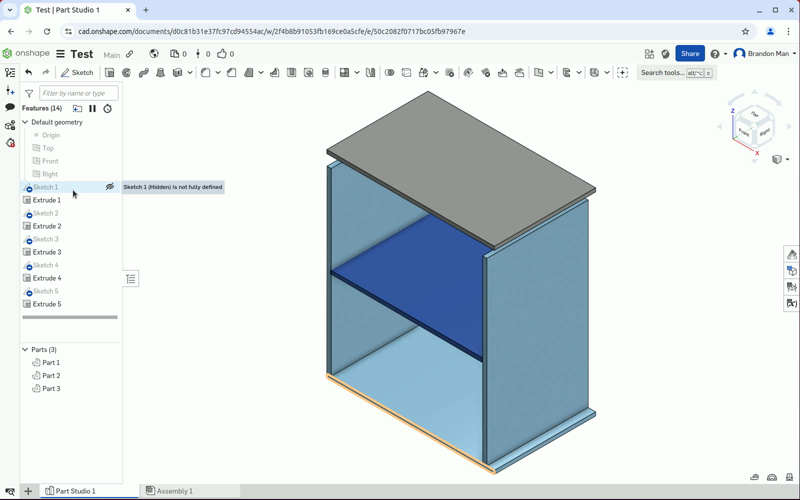
click(73, 189)